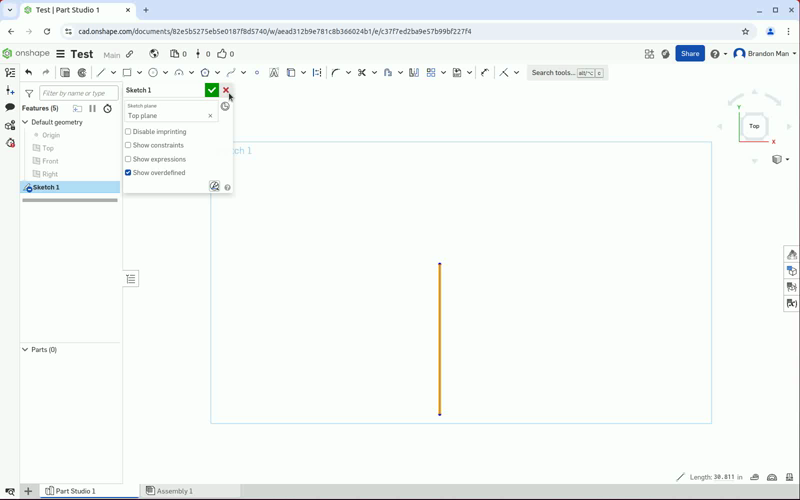
key(shift+h)
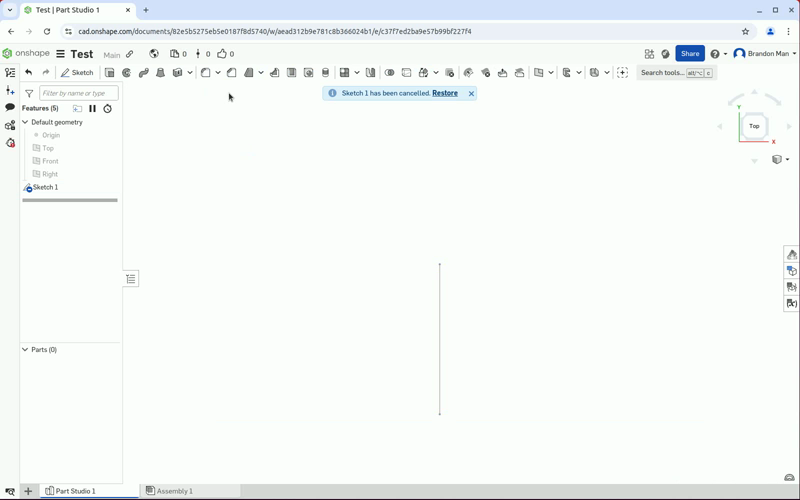
key(shift+s)
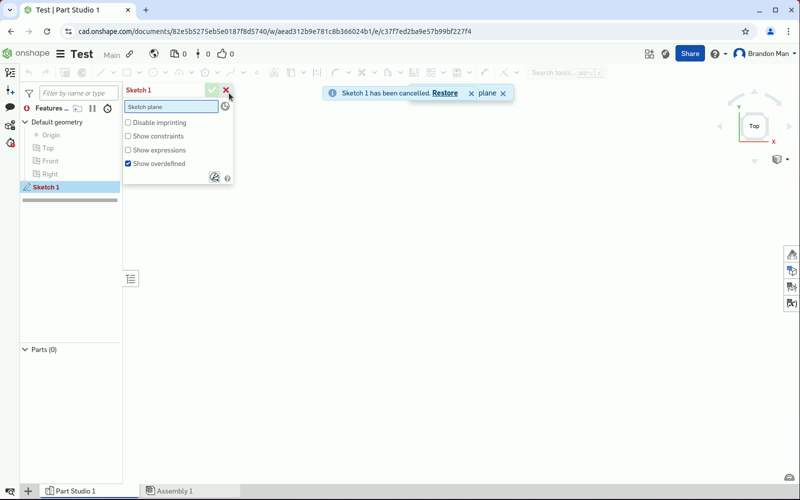
mouse_move(73, 150)
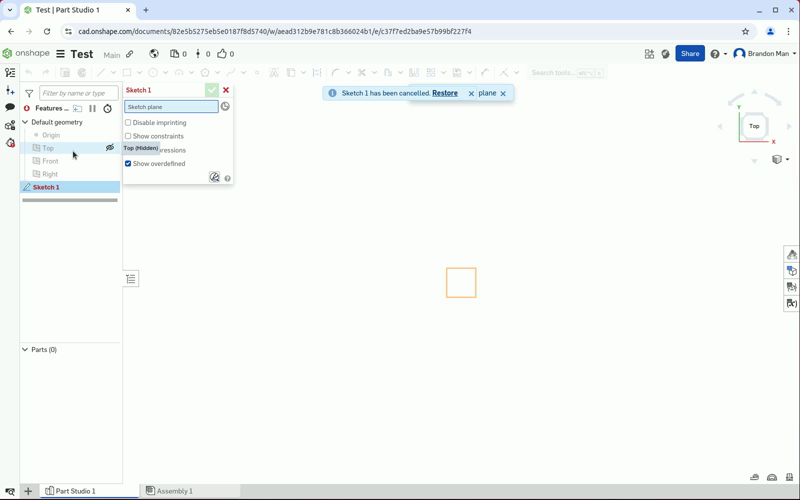
click(73, 150)
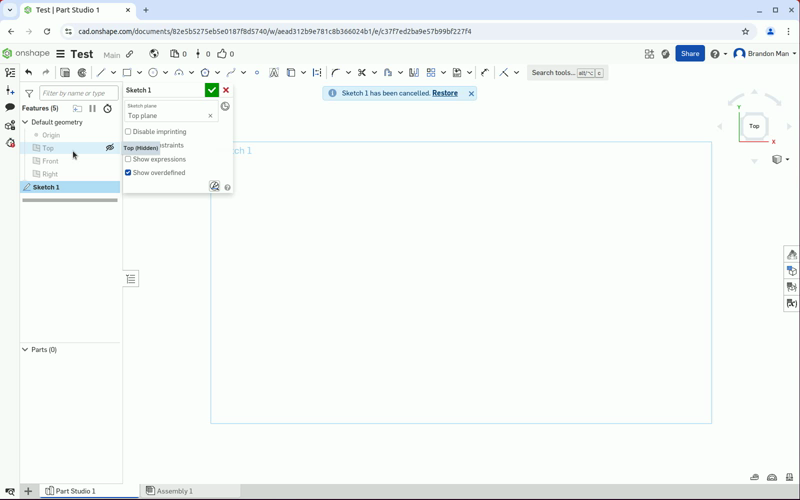
mouse_move(73, 352)
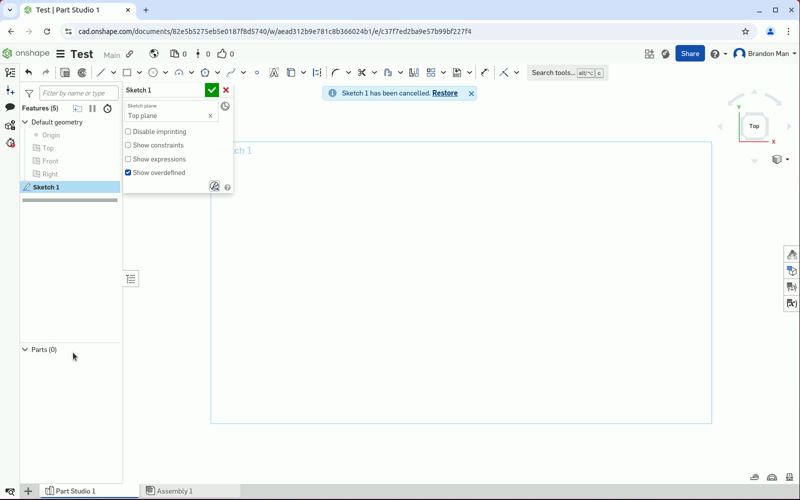
key(y)
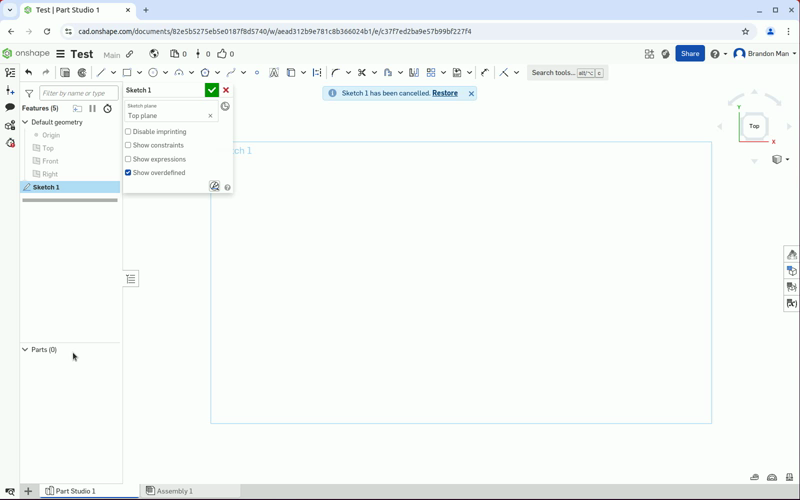
key(a)
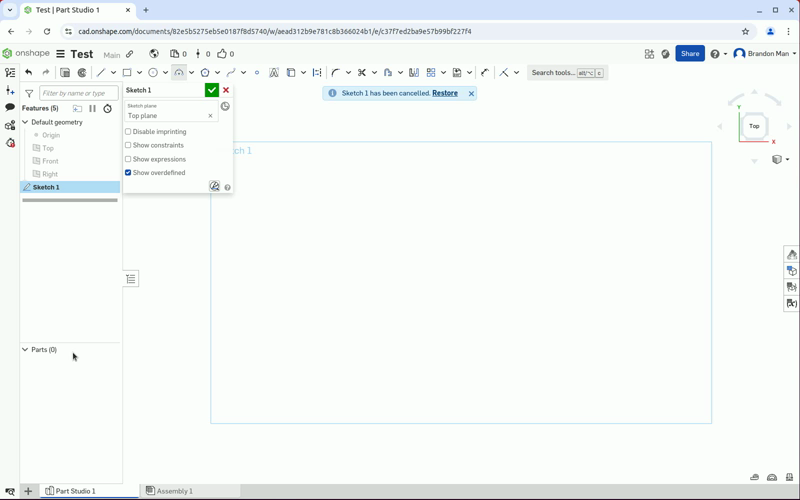
key_down(shift)
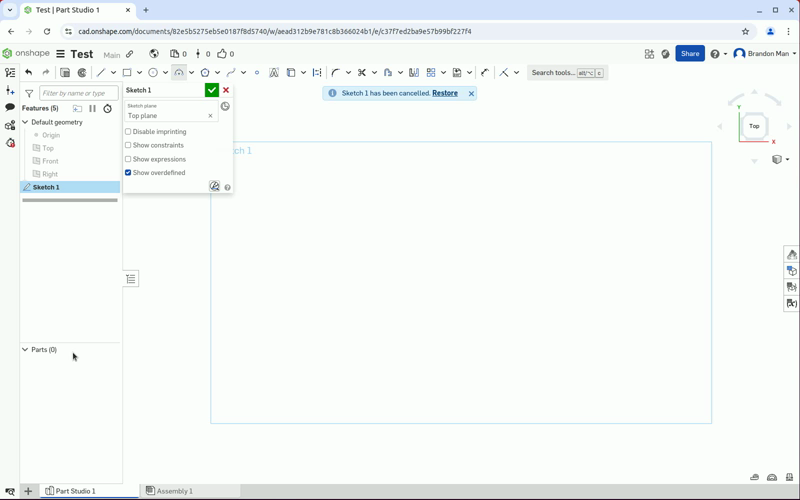
mouse_move(350, 334)
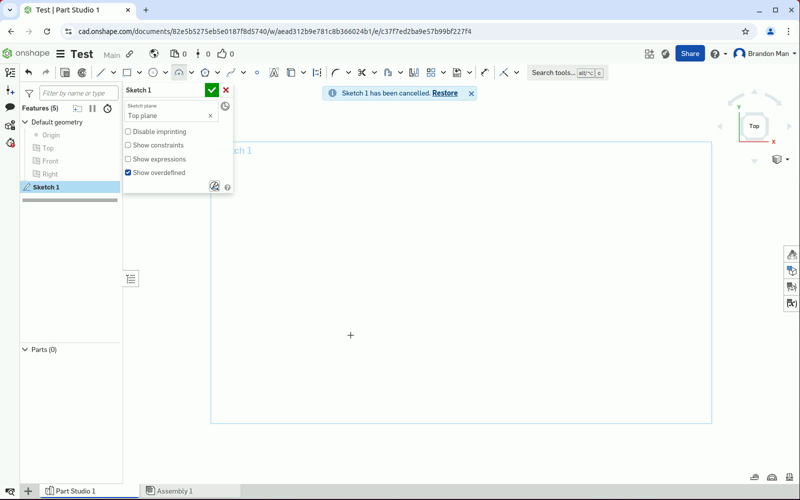
click(350, 334)
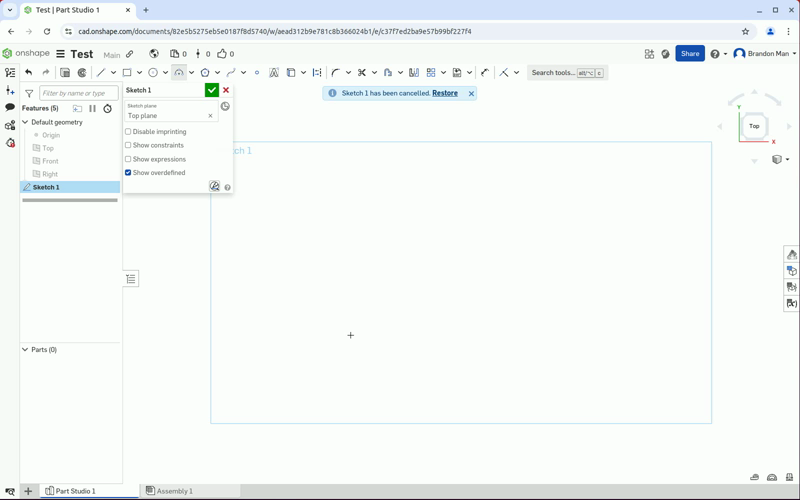
key_up(shift)
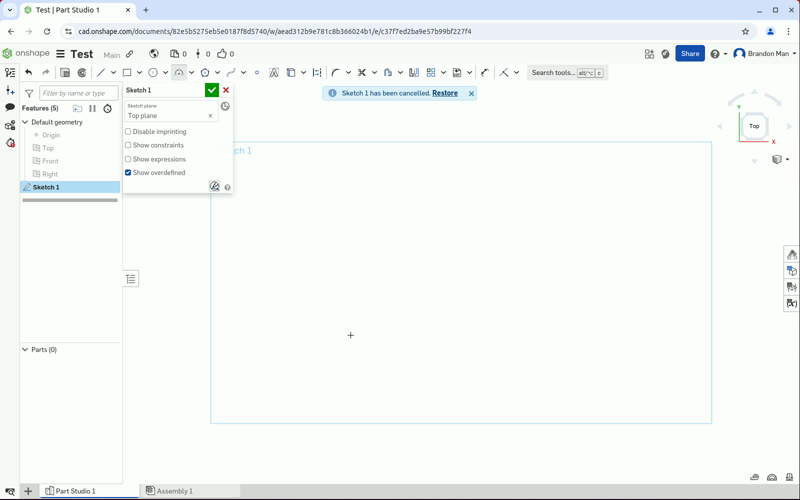
key_down(shift)
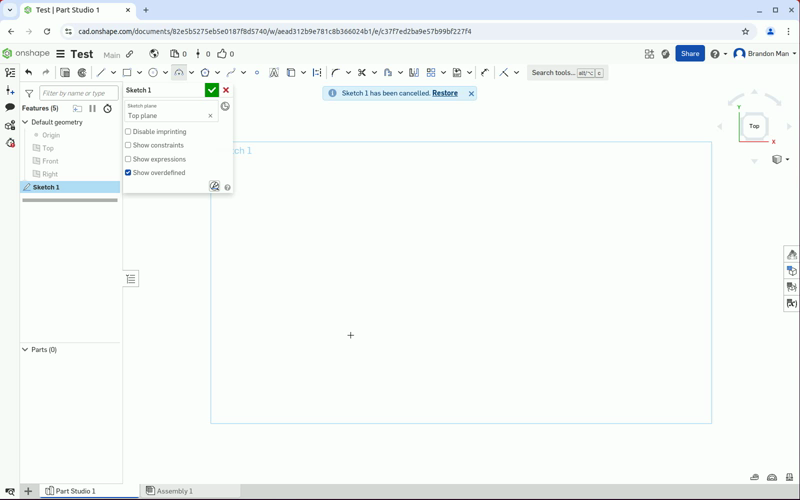
mouse_move(355, 339)
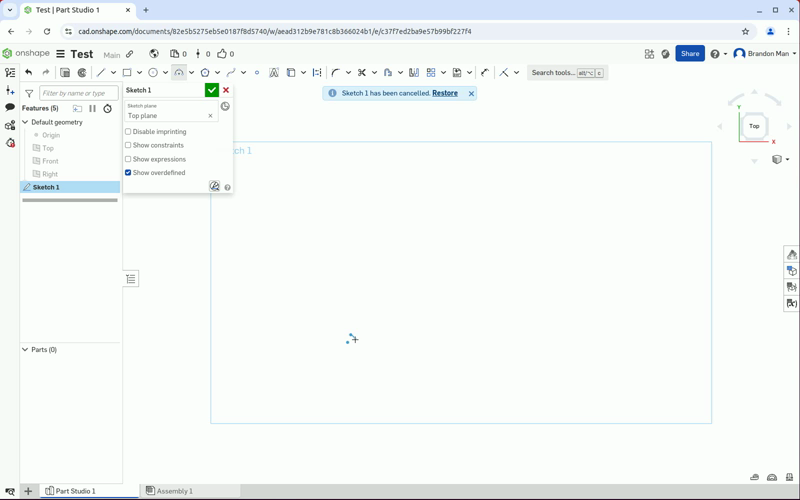
scroll(6)
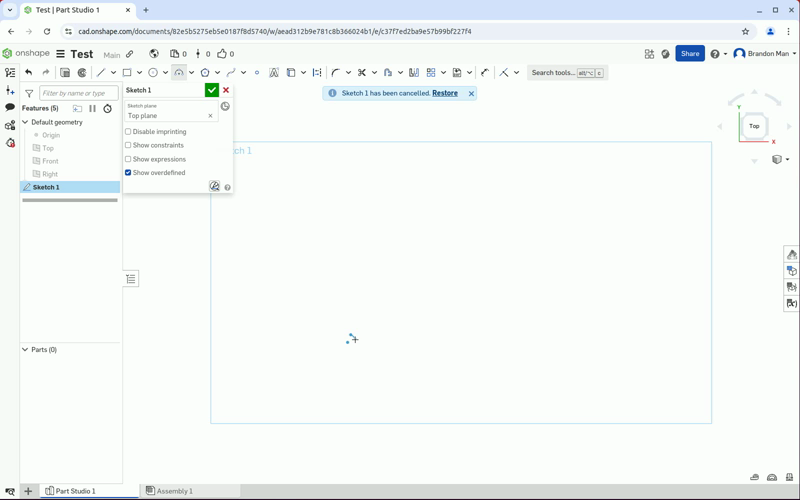
scroll(6)
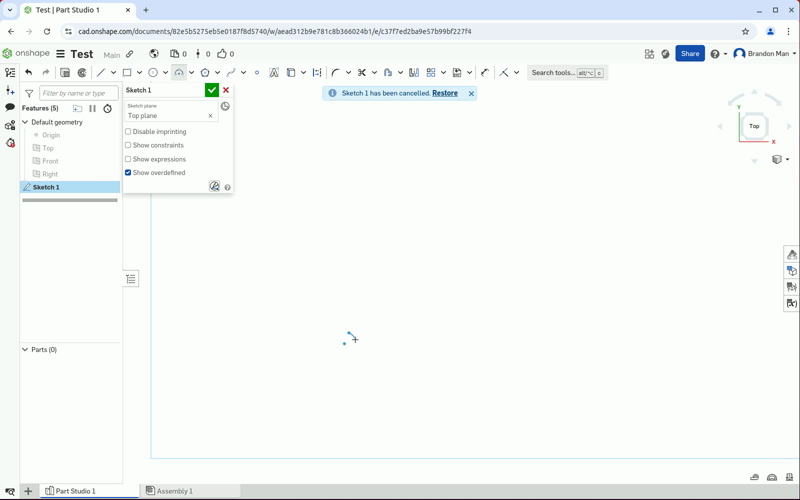
scroll(6)
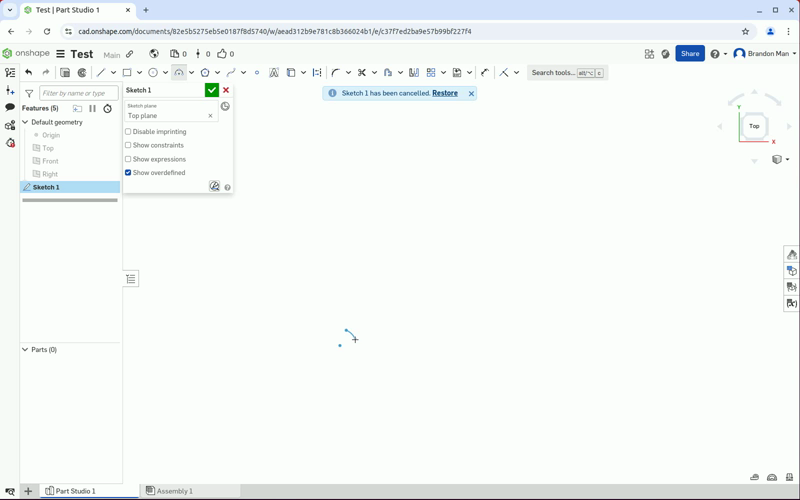
scroll(6)
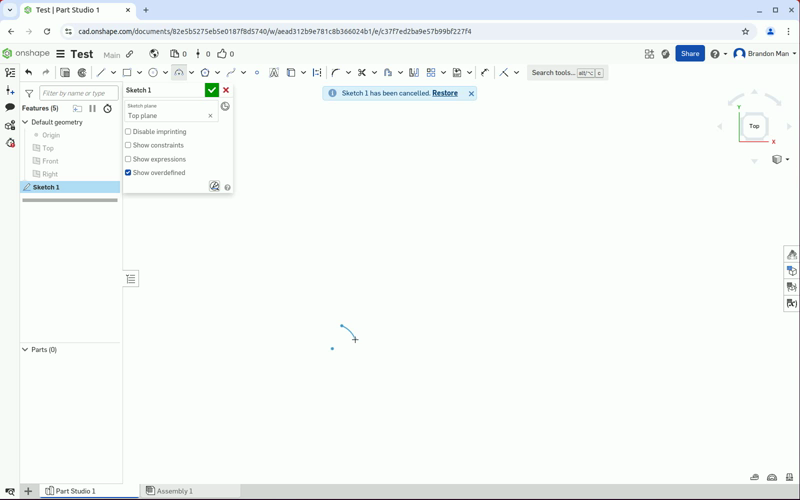
scroll(6)
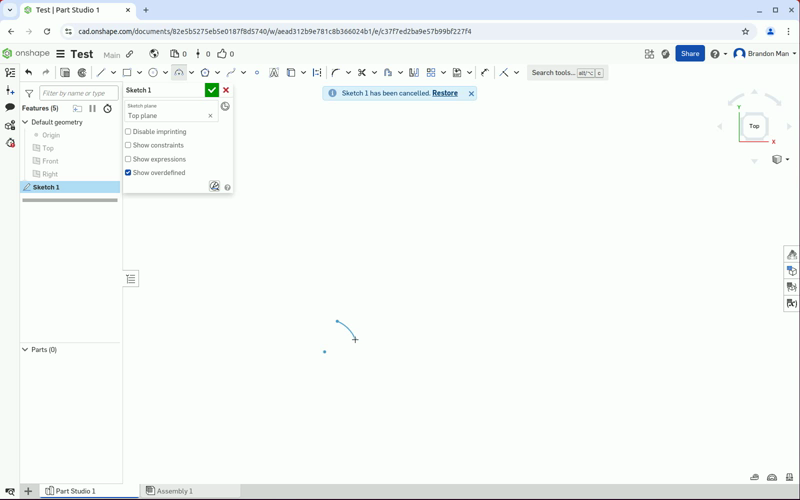
scroll(6)
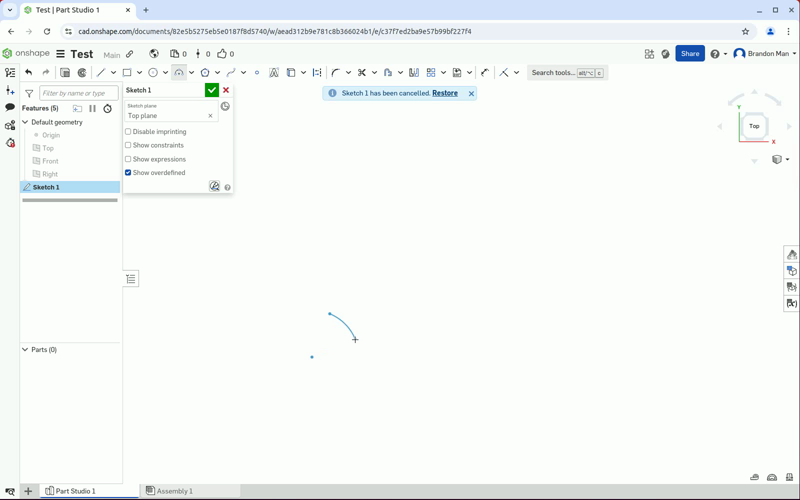
scroll(6)
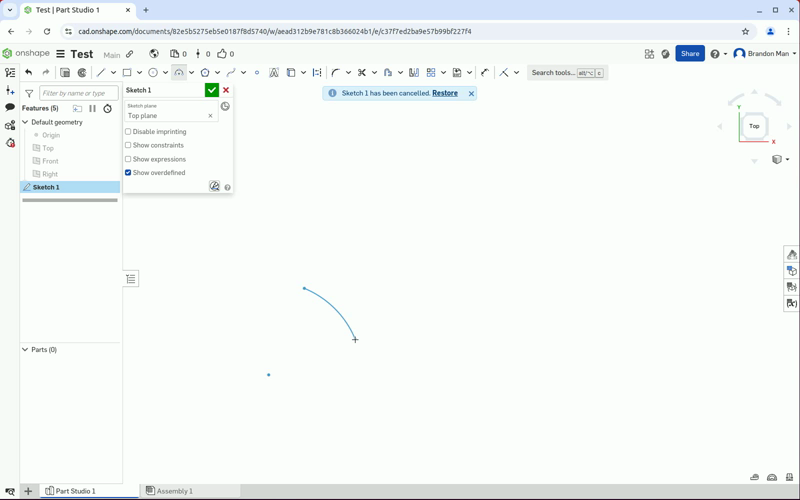
click(355, 339)
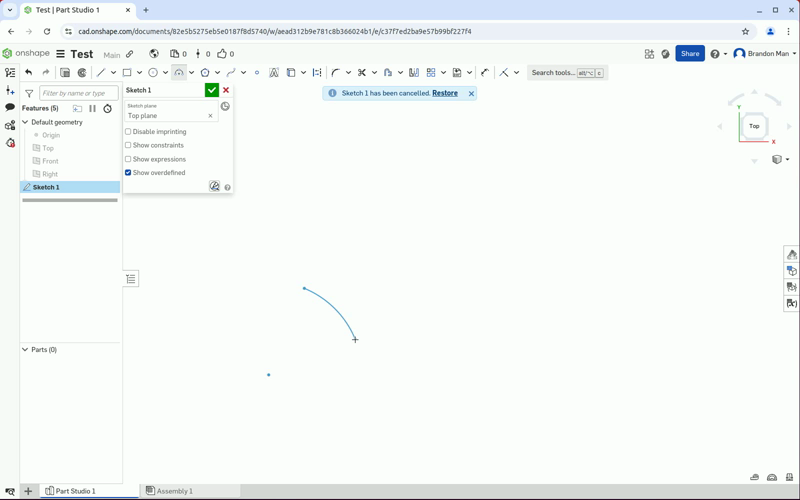
scroll(-6)
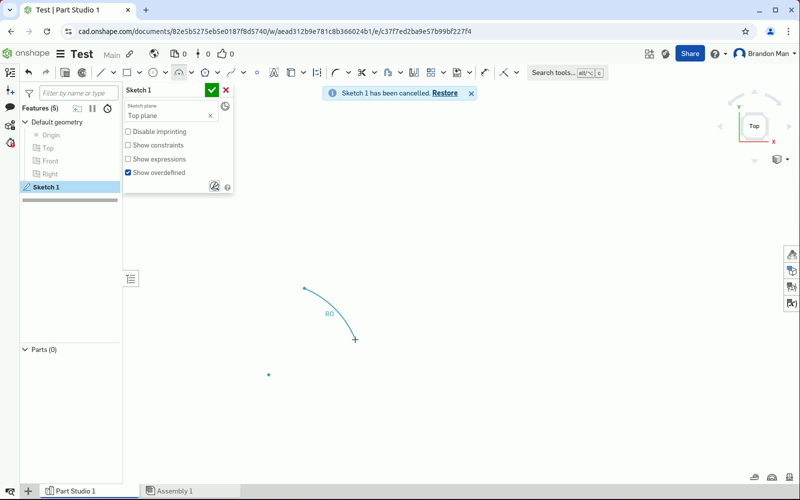
scroll(-6)
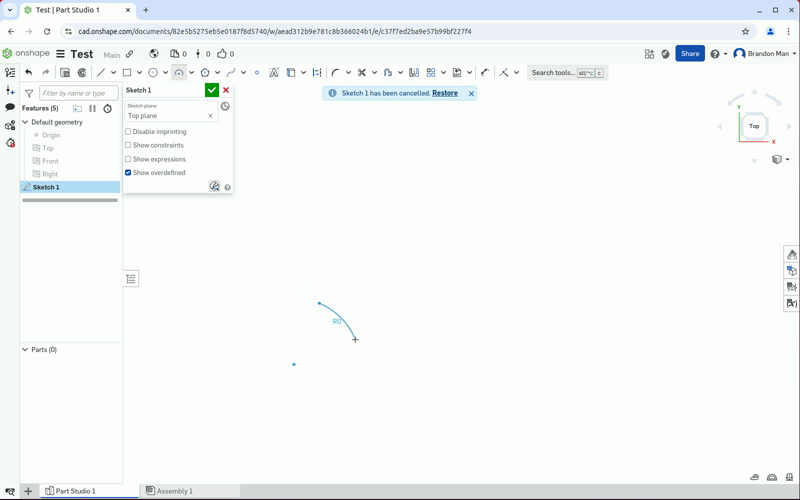
scroll(-6)
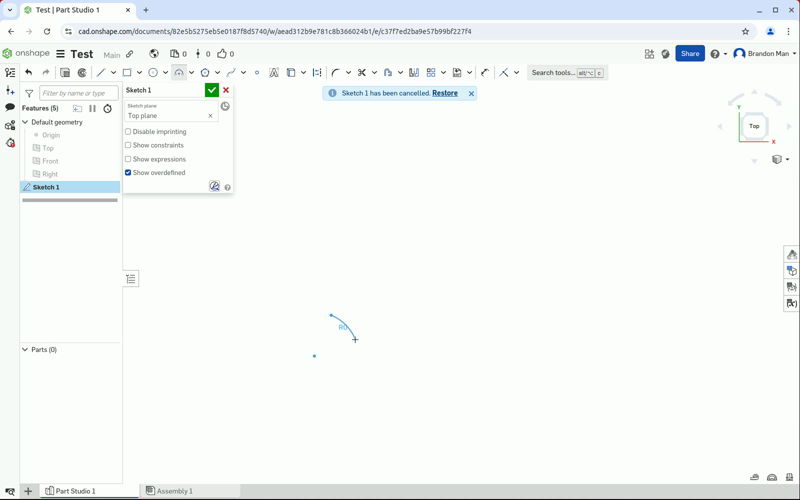
scroll(-6)
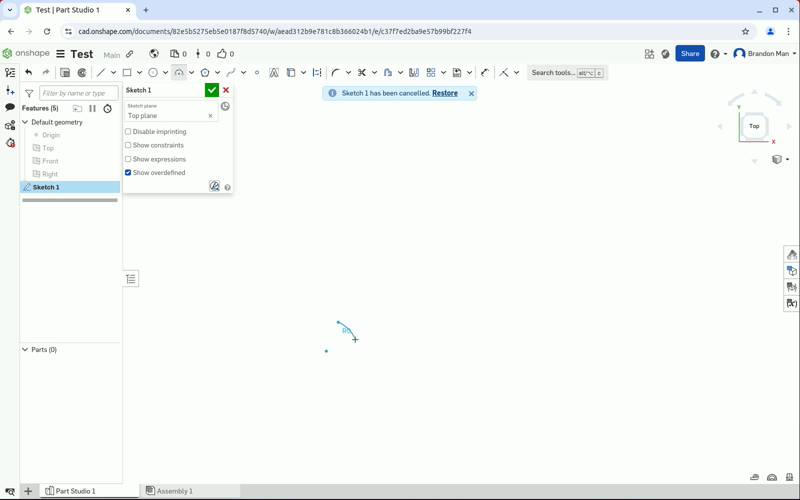
scroll(-6)
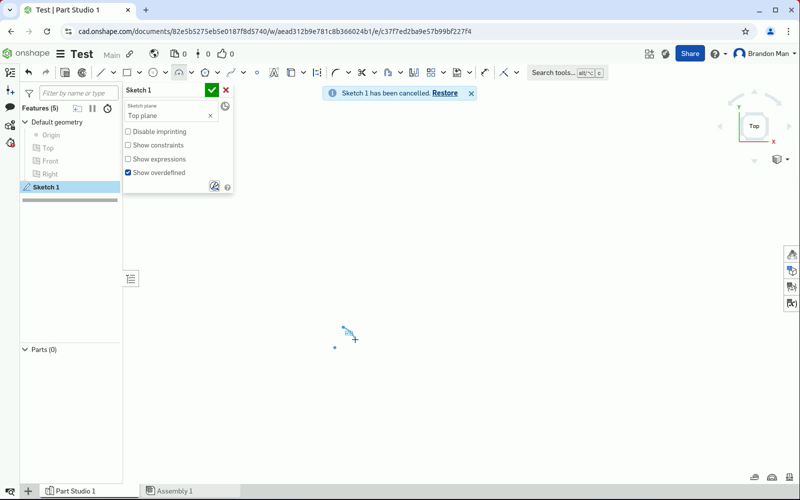
scroll(-6)
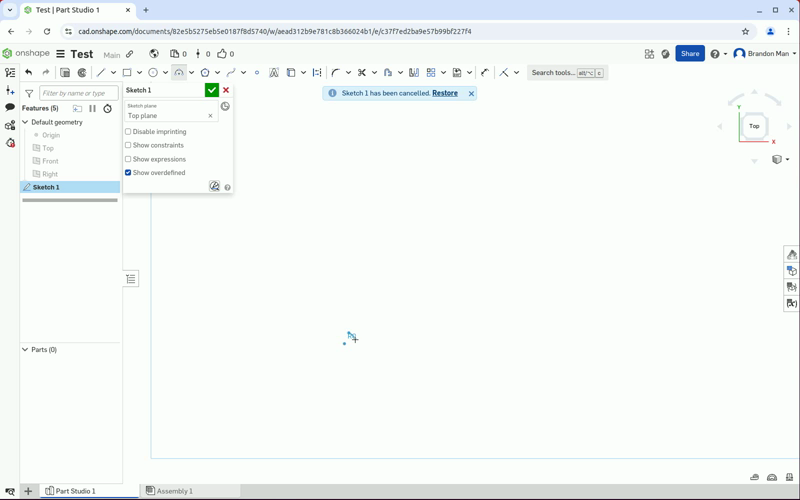
scroll(-6)
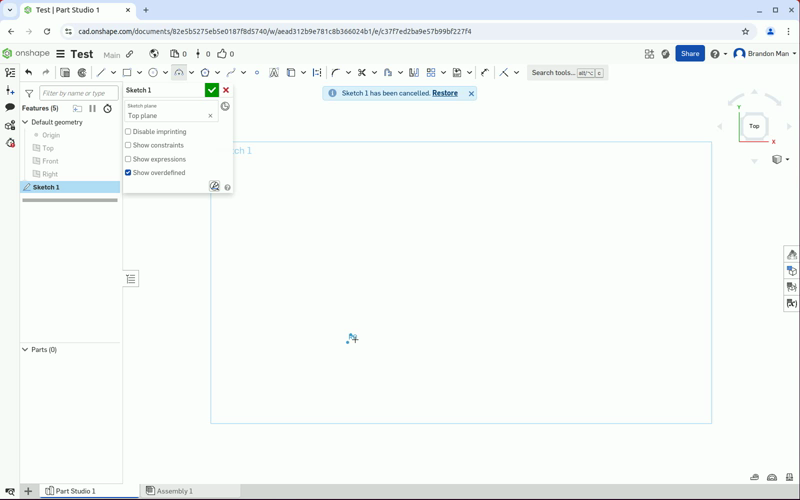
mouse_move(352, 337)
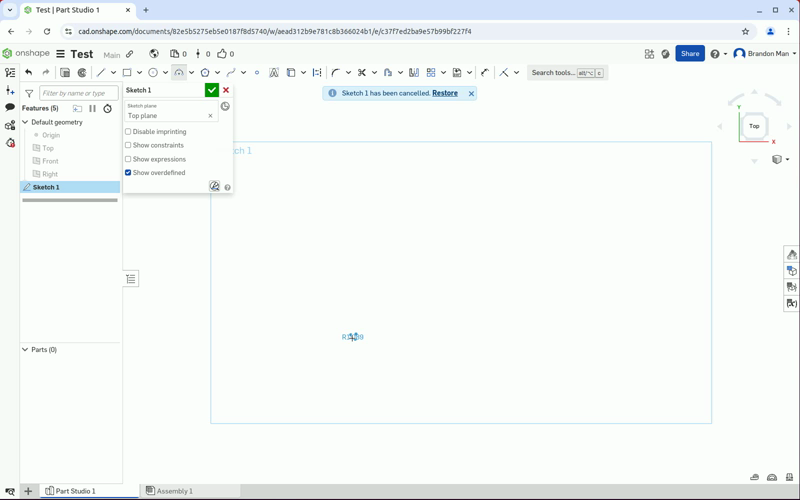
scroll(6)
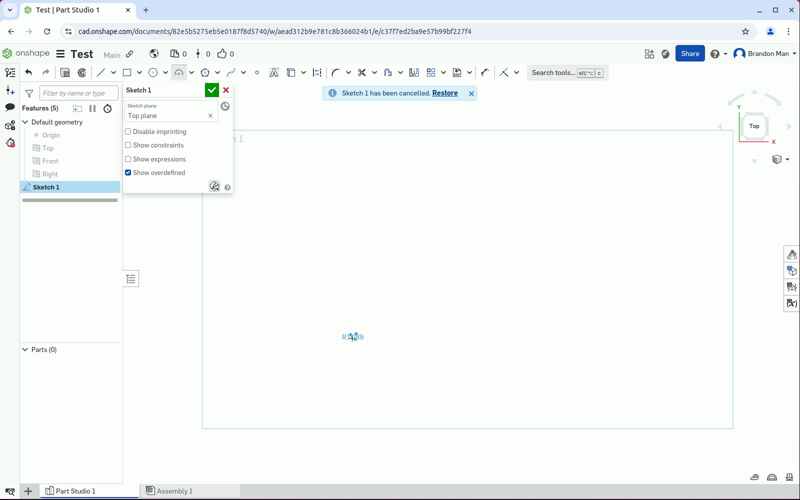
scroll(6)
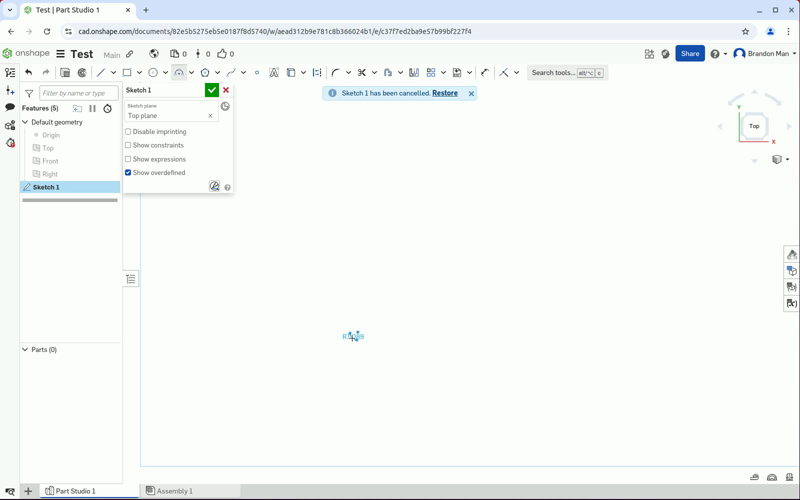
scroll(6)
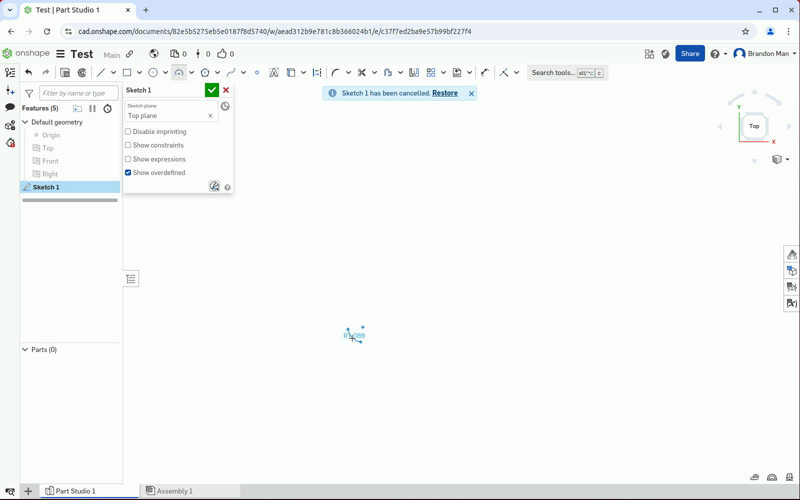
scroll(6)
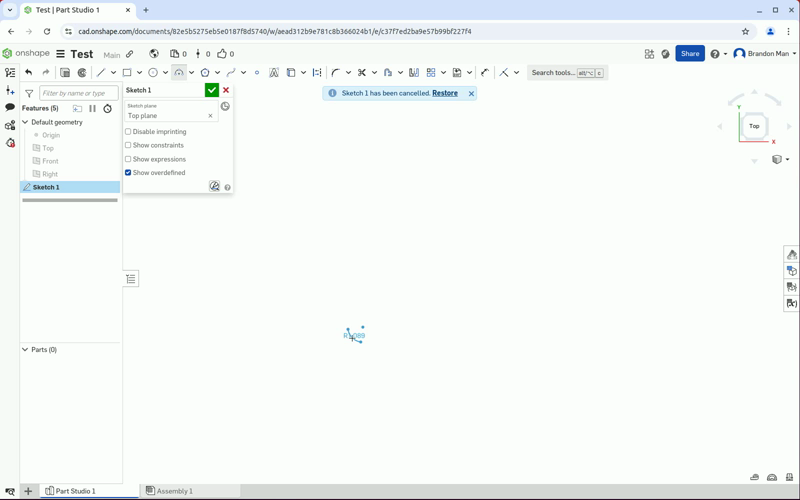
scroll(6)
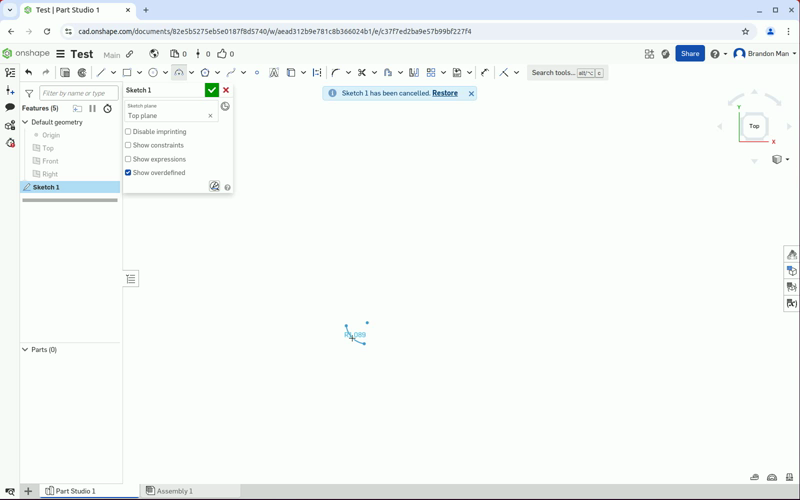
scroll(6)
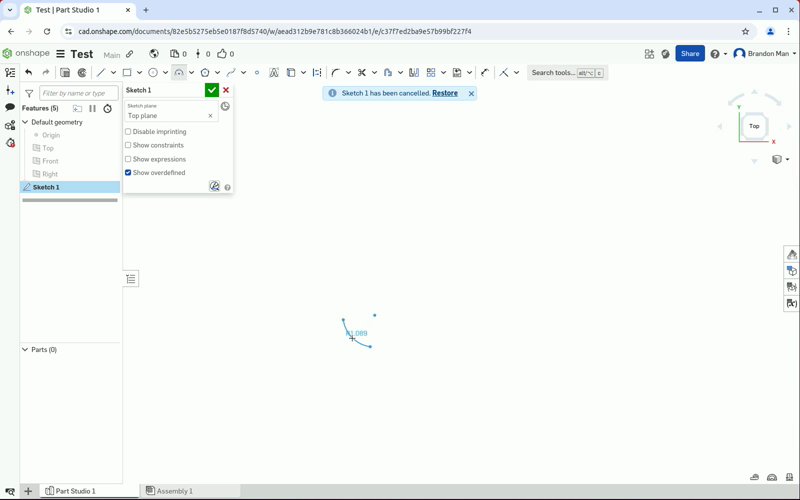
scroll(6)
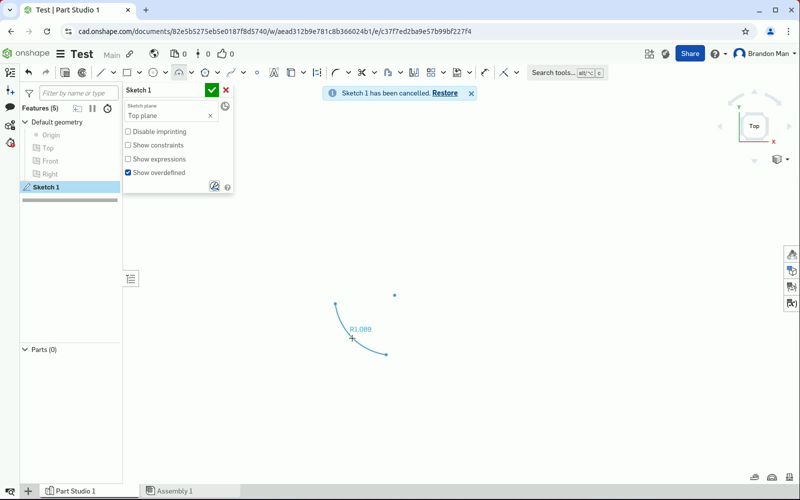
click(352, 337)
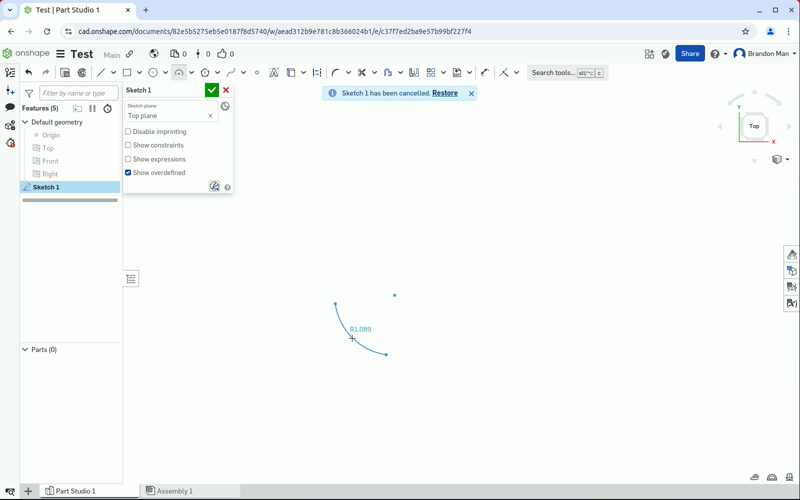
scroll(-6)
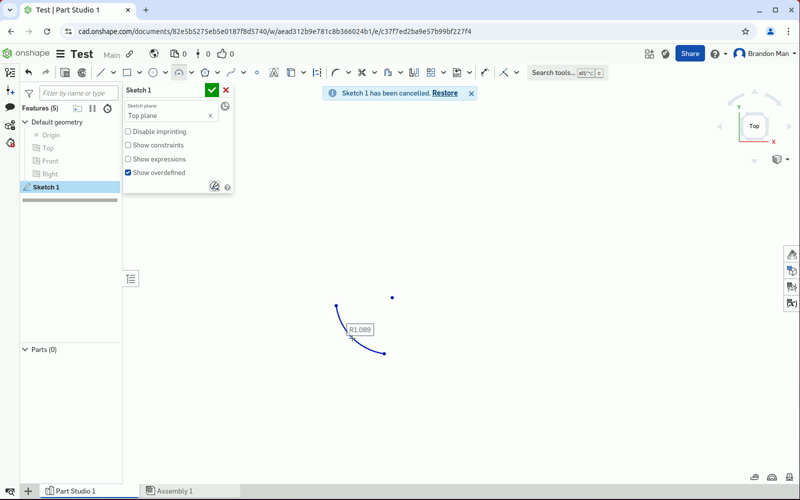
scroll(-6)
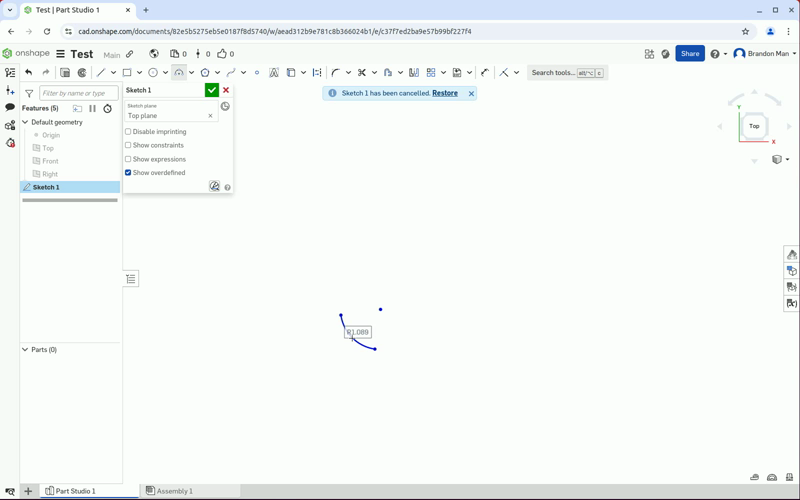
scroll(-6)
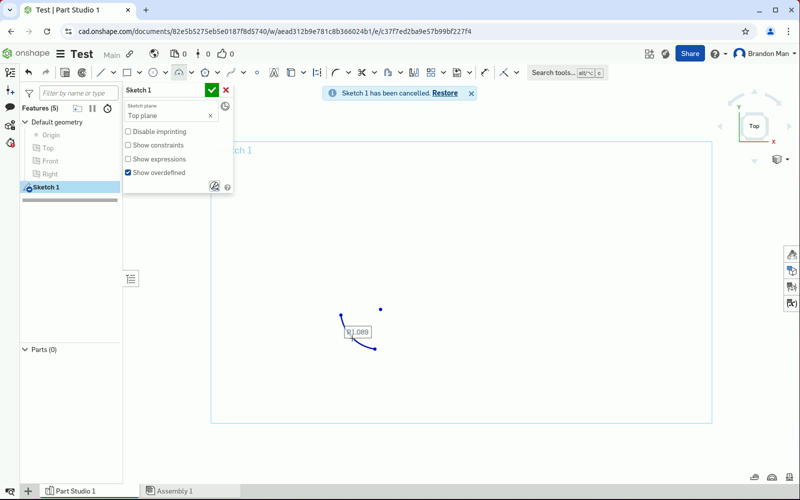
scroll(-6)
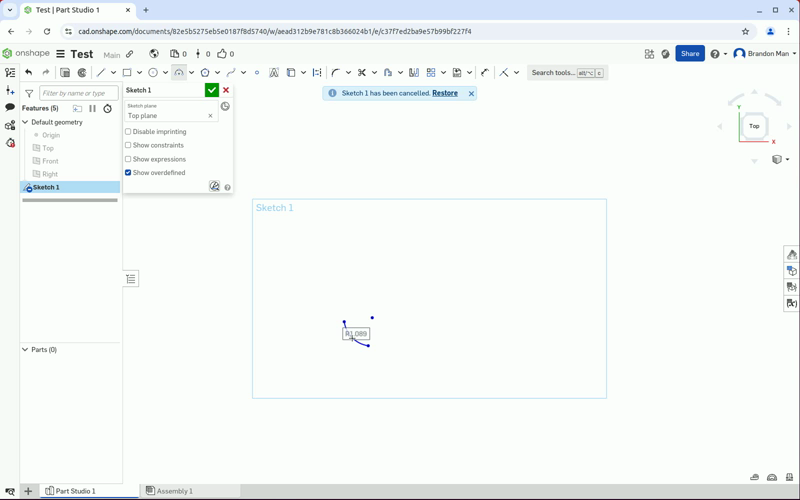
scroll(-6)
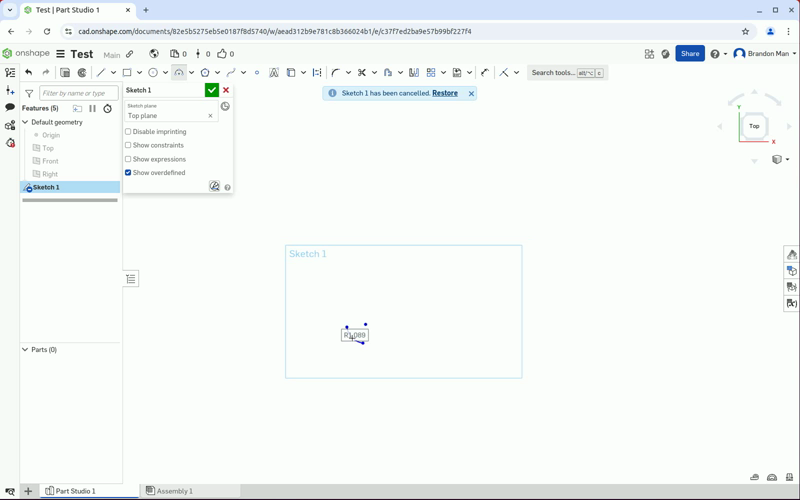
scroll(-6)
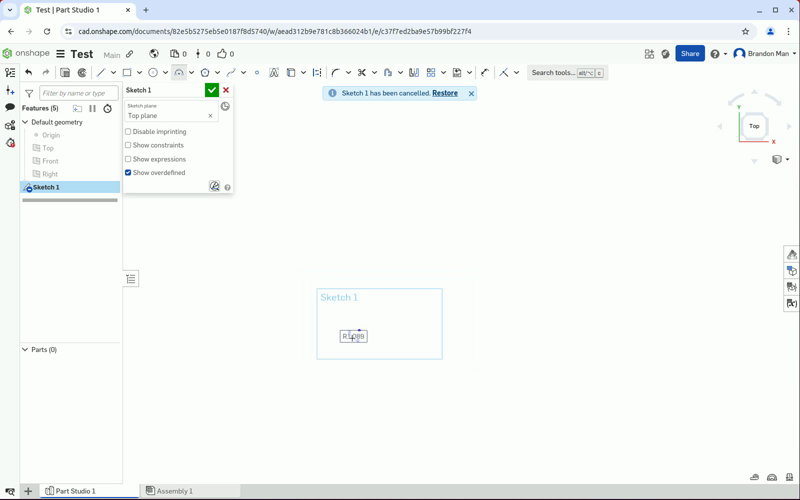
scroll(-6)
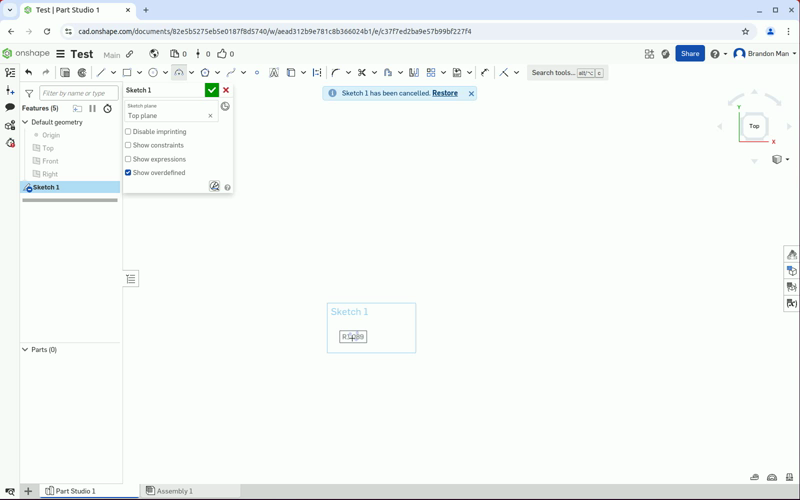
key_up(shift)
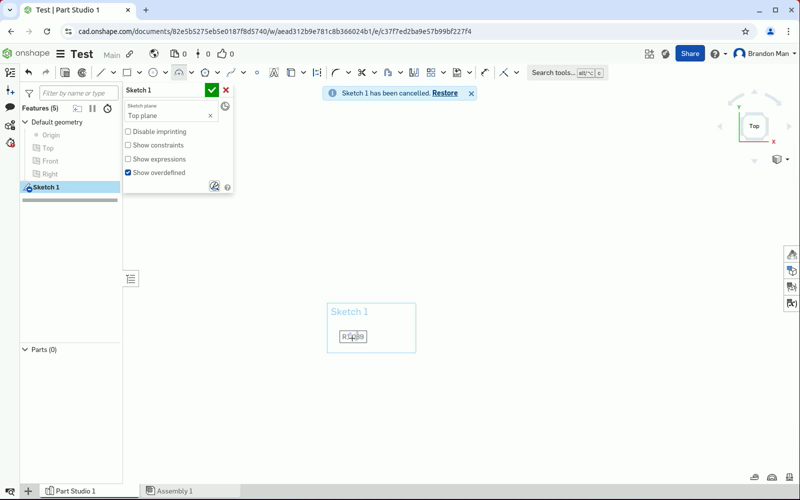
key(esc)
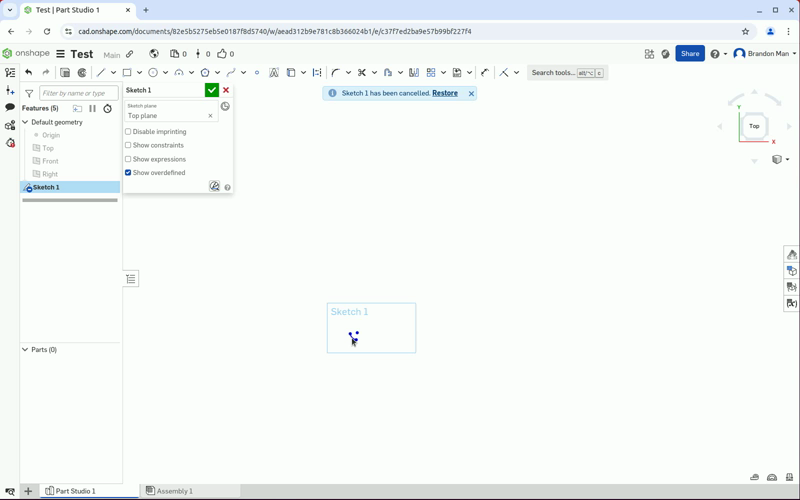
key(l)
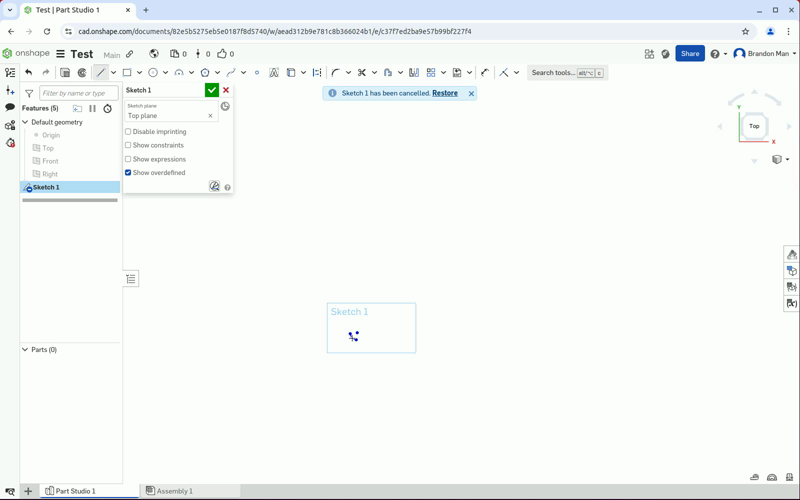
mouse_move(355, 339)
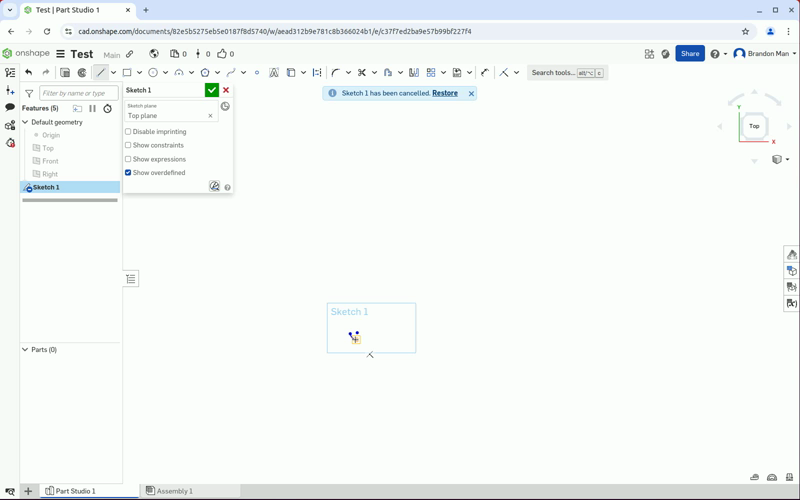
scroll(6)
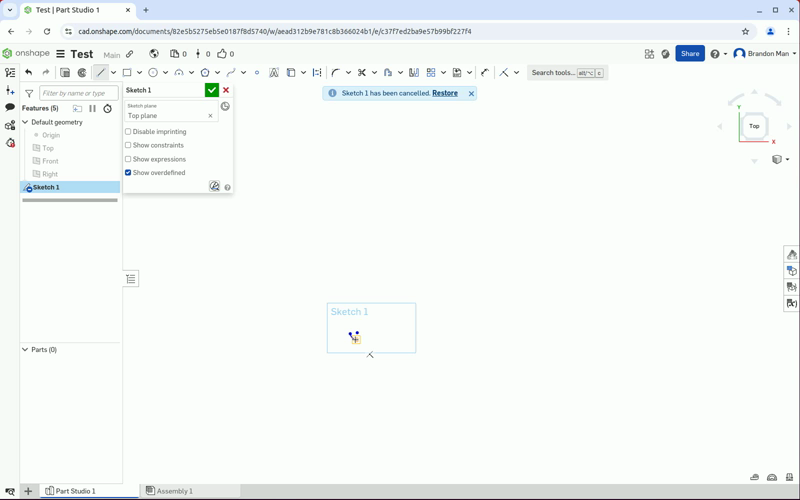
scroll(6)
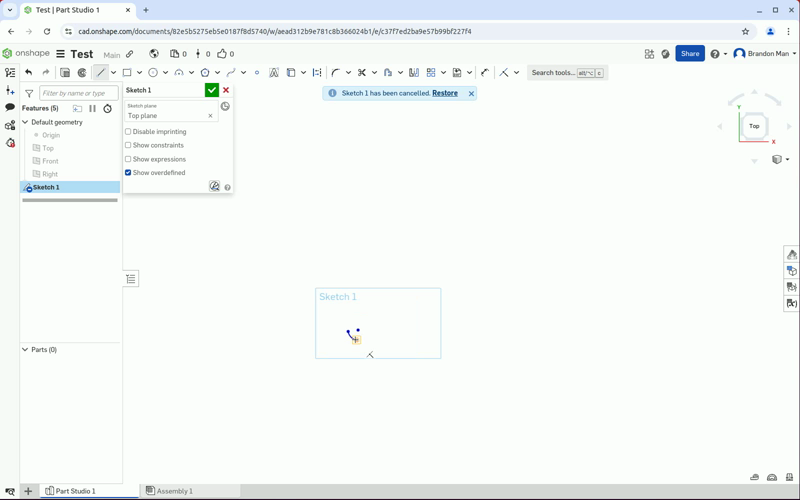
scroll(6)
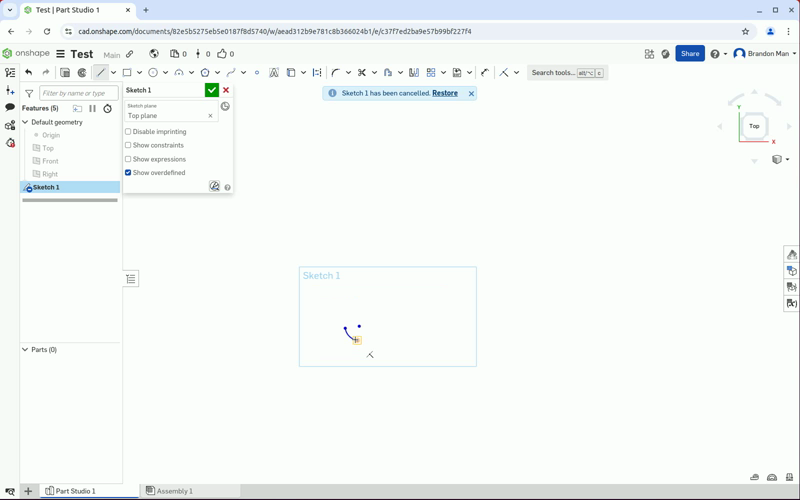
scroll(6)
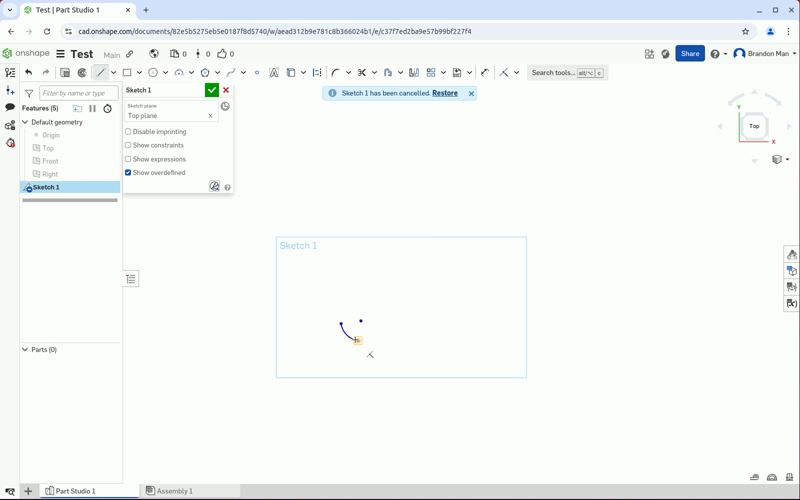
scroll(6)
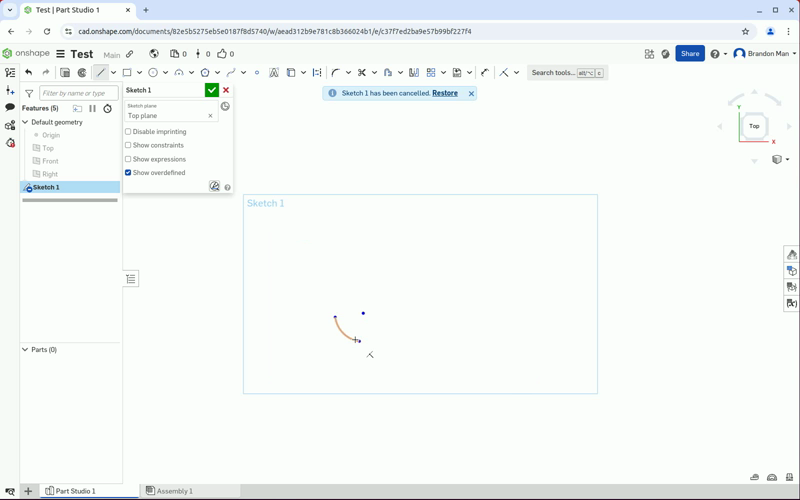
scroll(6)
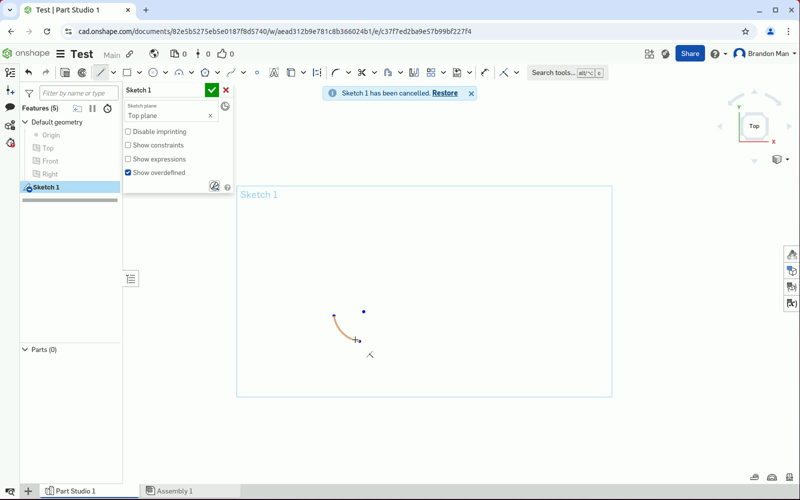
scroll(6)
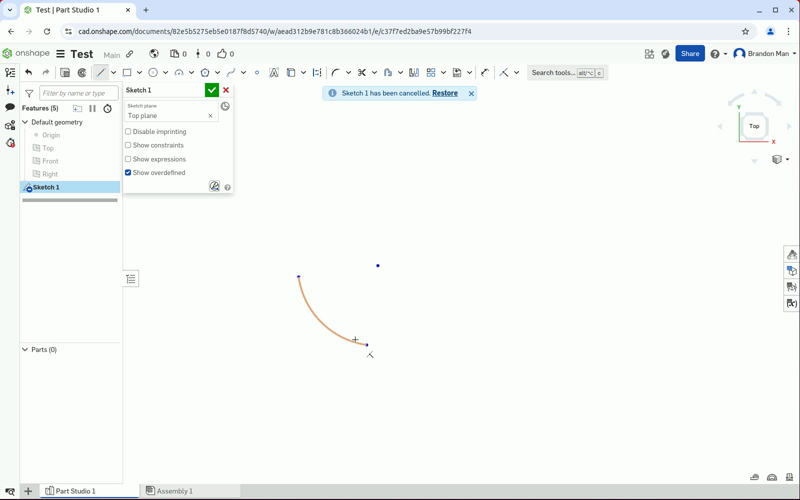
click(355, 339)
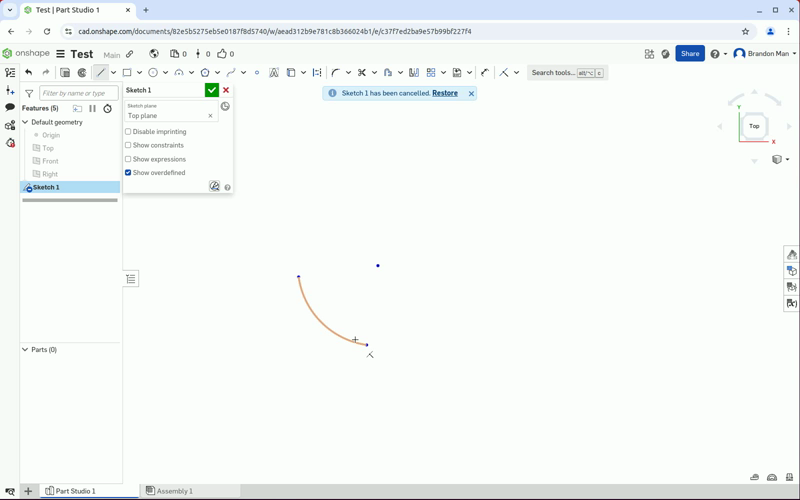
scroll(-6)
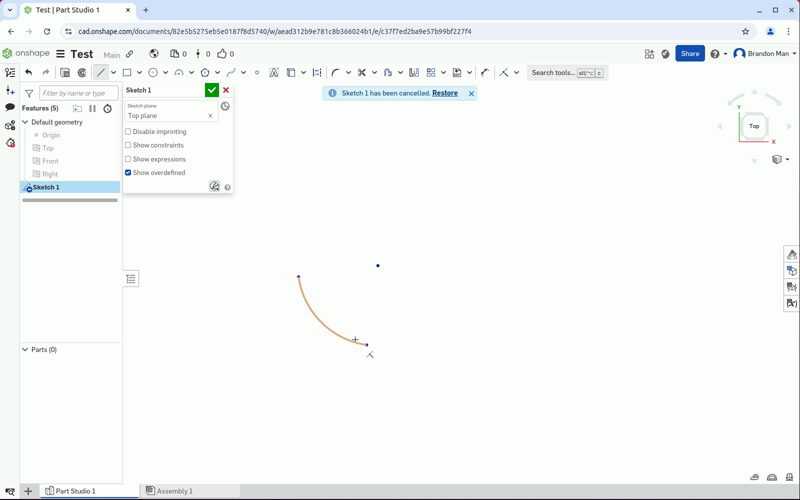
scroll(-6)
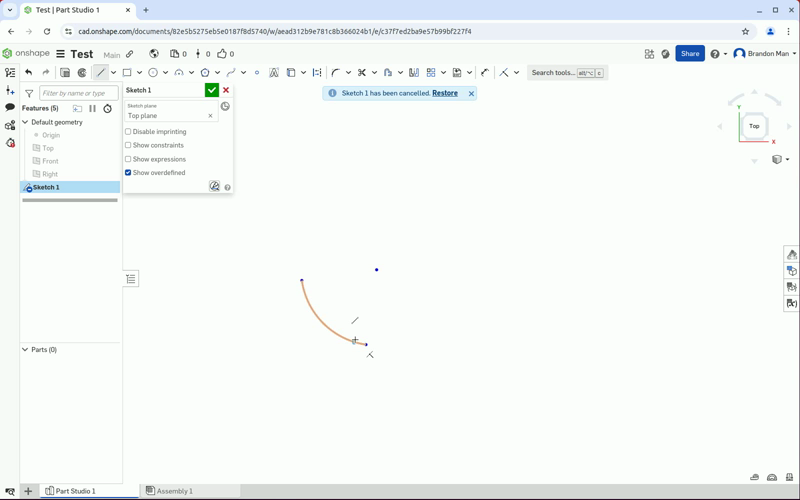
scroll(-6)
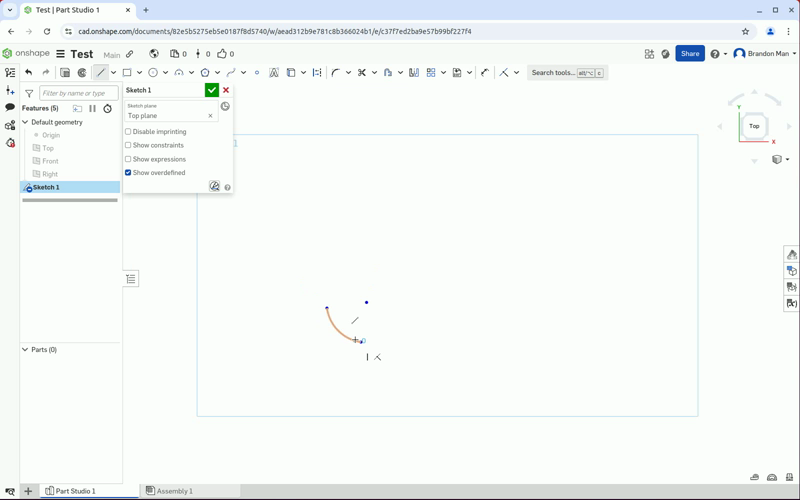
scroll(-6)
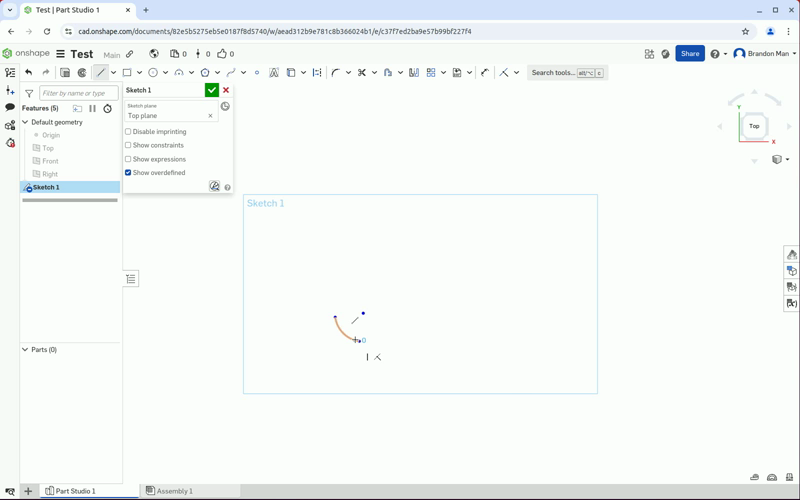
scroll(-6)
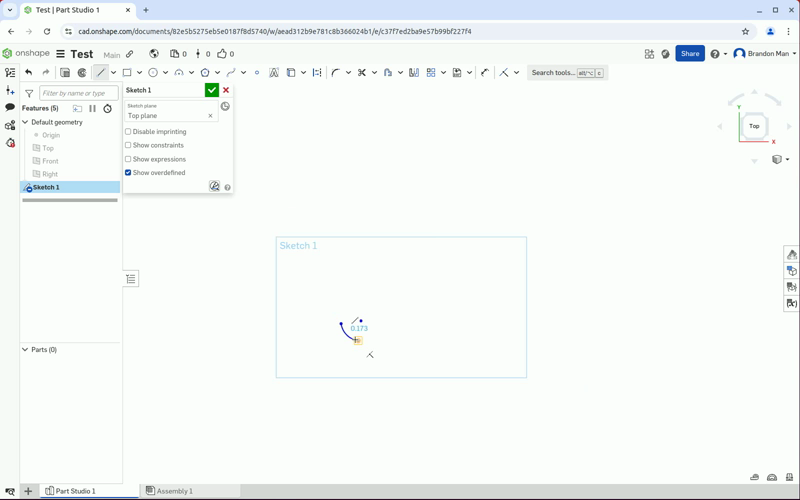
scroll(-6)
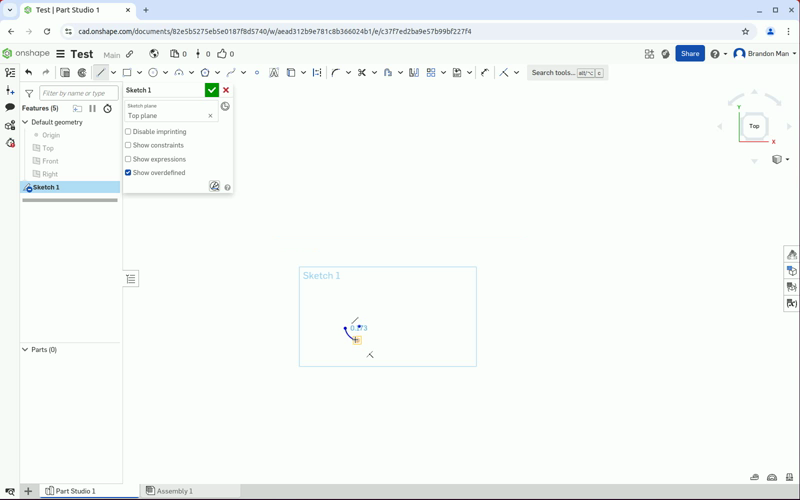
scroll(-6)
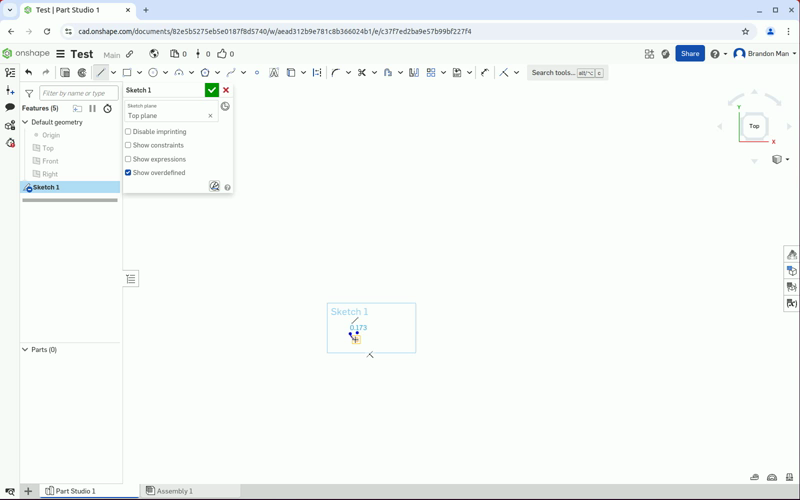
key_down(shift)
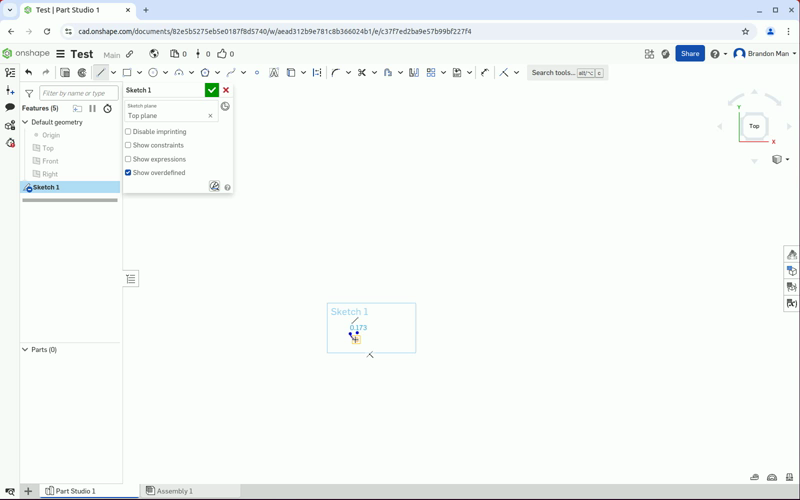
mouse_move(566, 339)
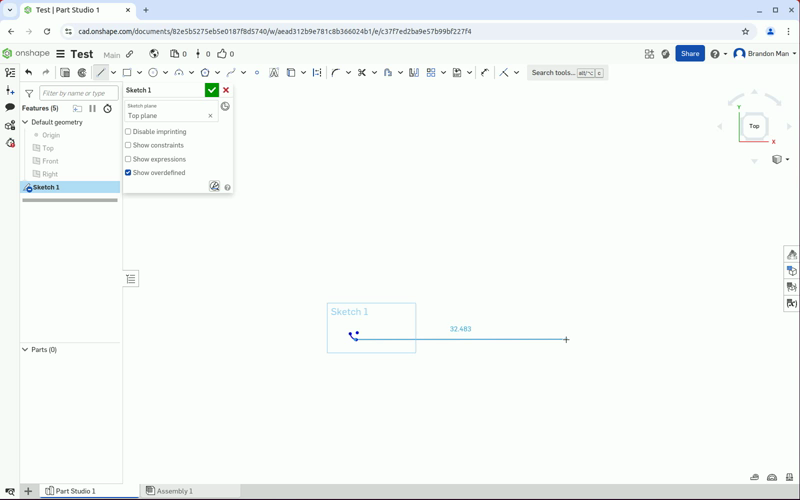
click(566, 339)
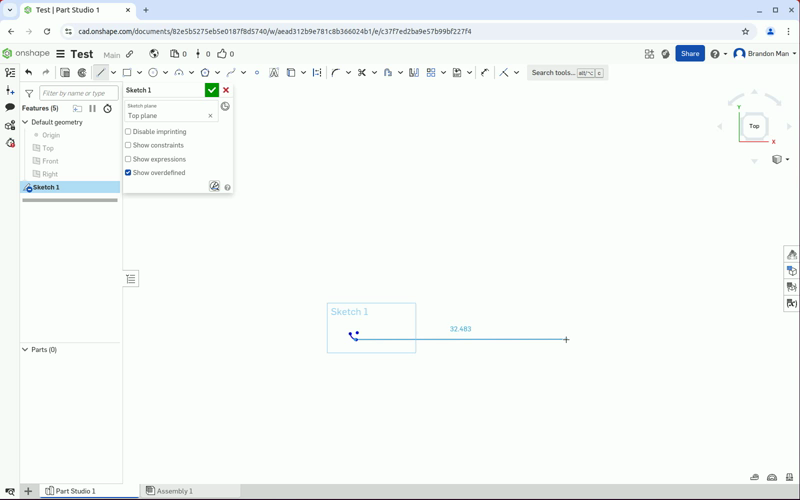
key_up(shift)
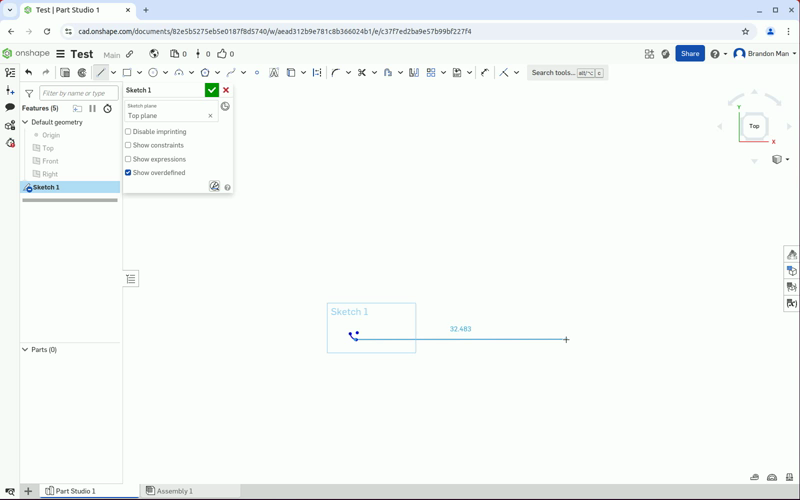
key(esc)
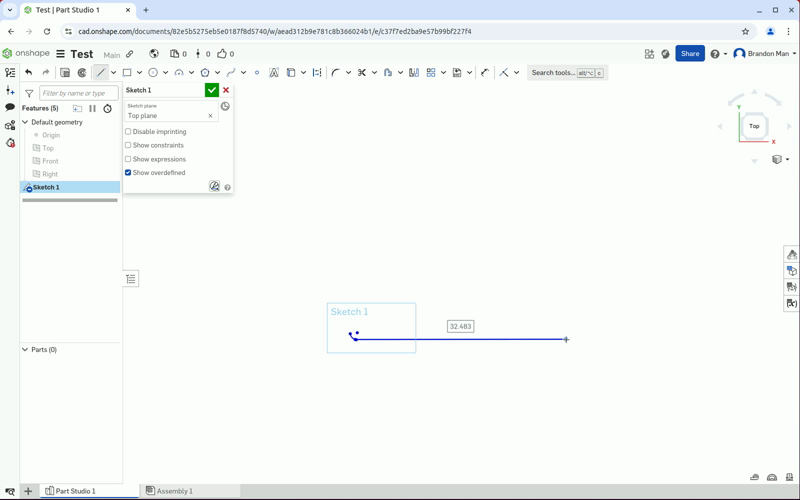
key(a)
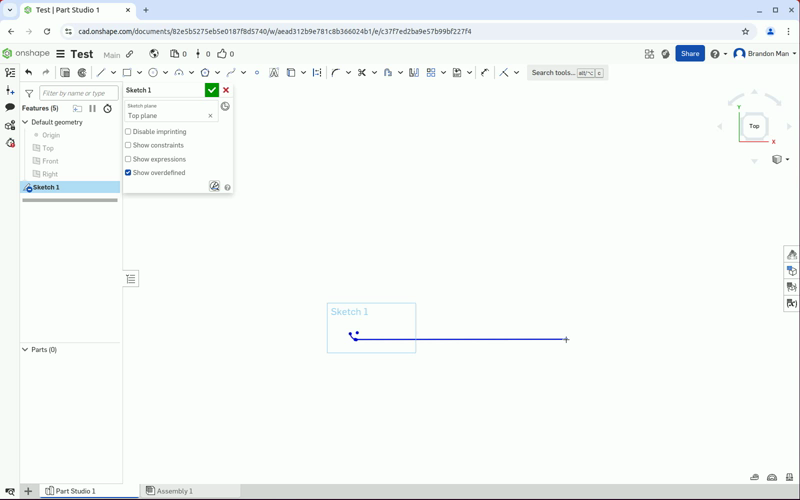
mouse_move(566, 339)
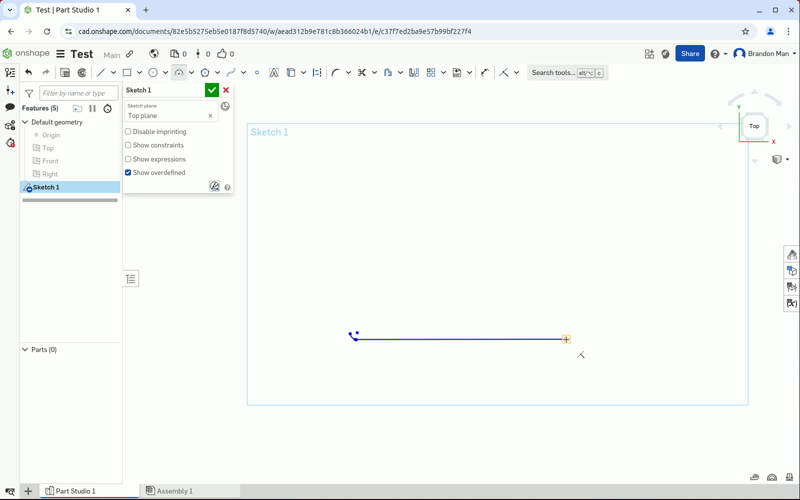
click(566, 339)
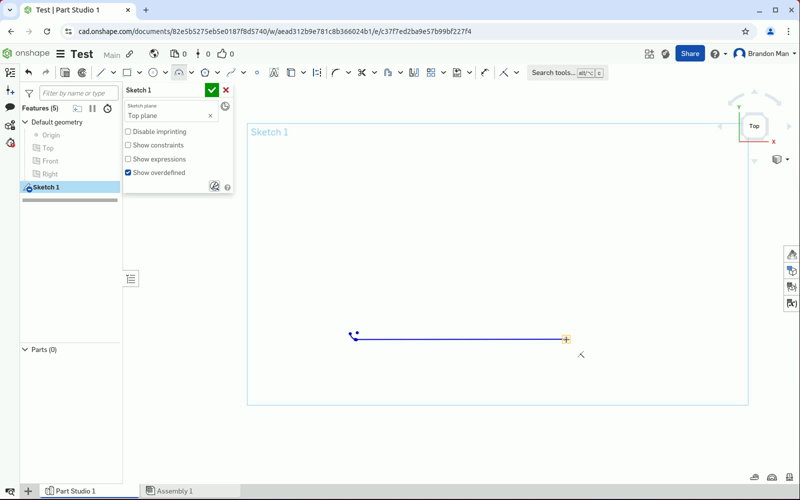
key_down(shift)
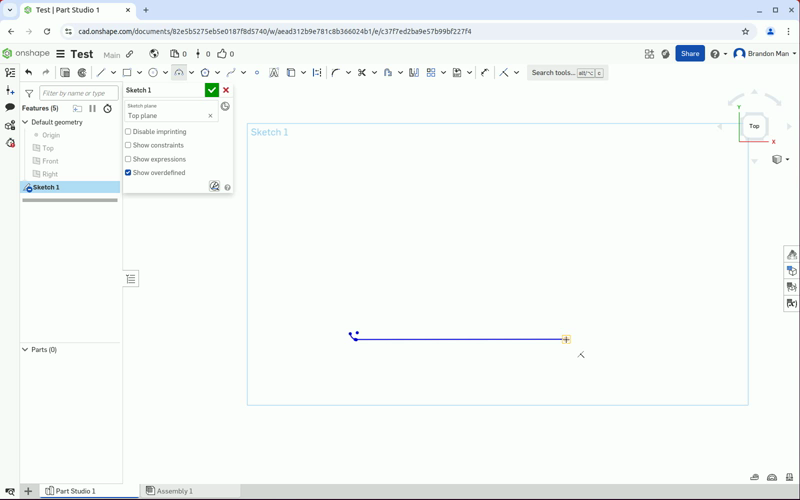
mouse_move(570, 334)
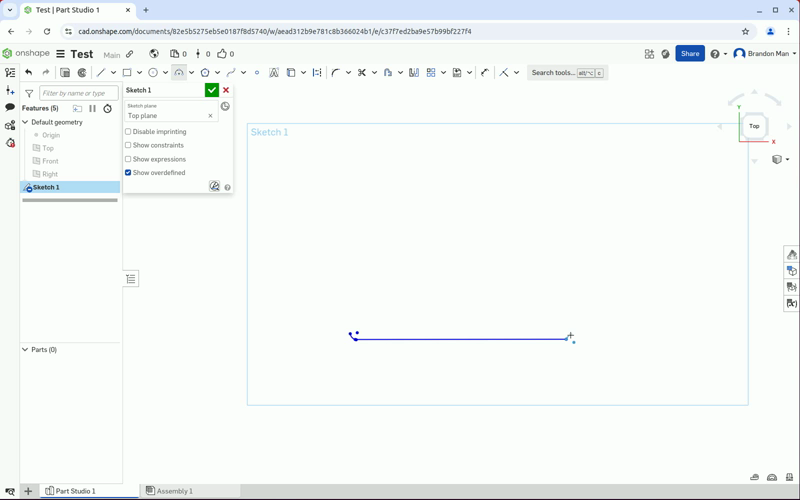
scroll(6)
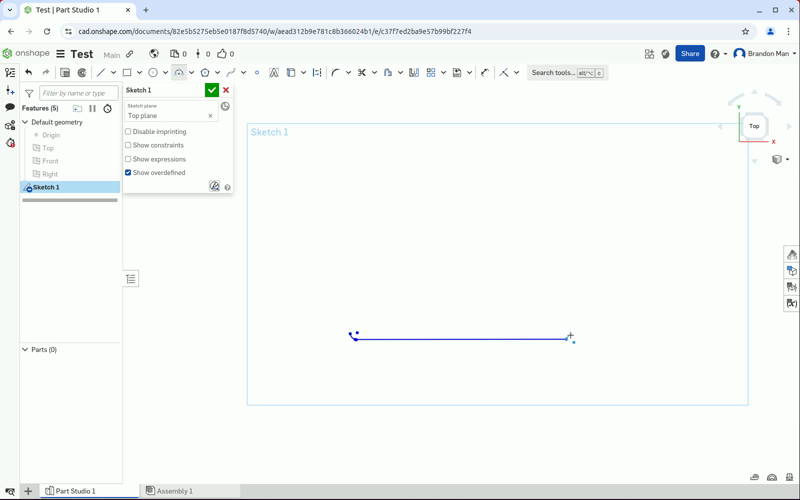
scroll(6)
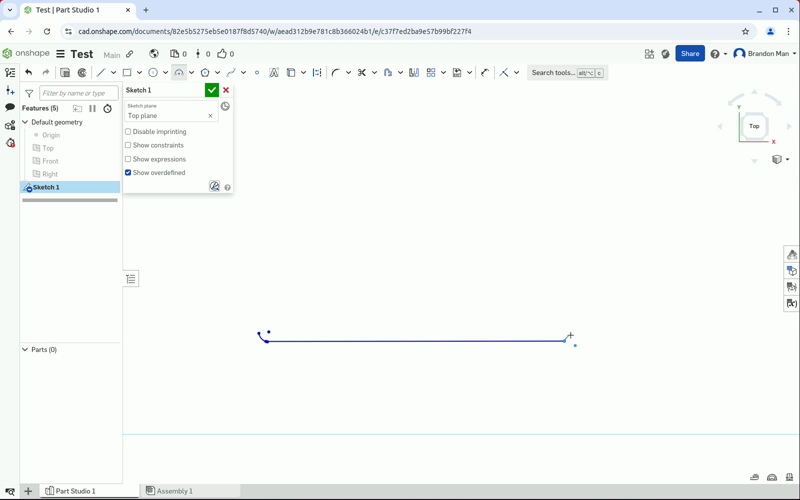
scroll(6)
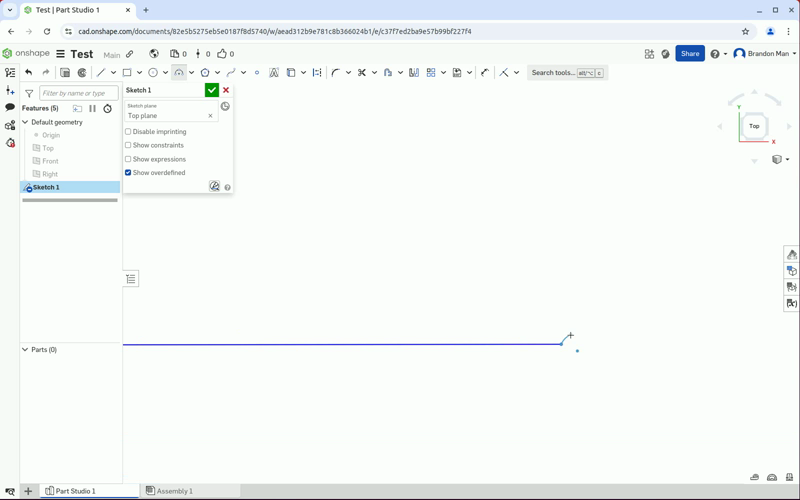
scroll(6)
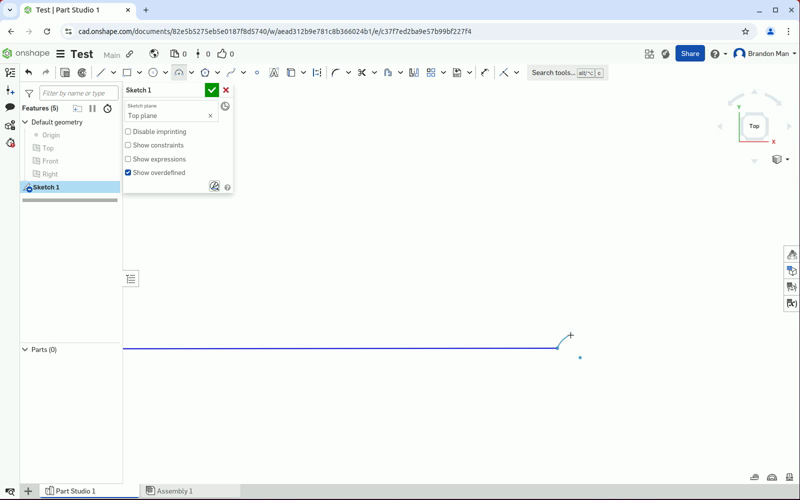
scroll(6)
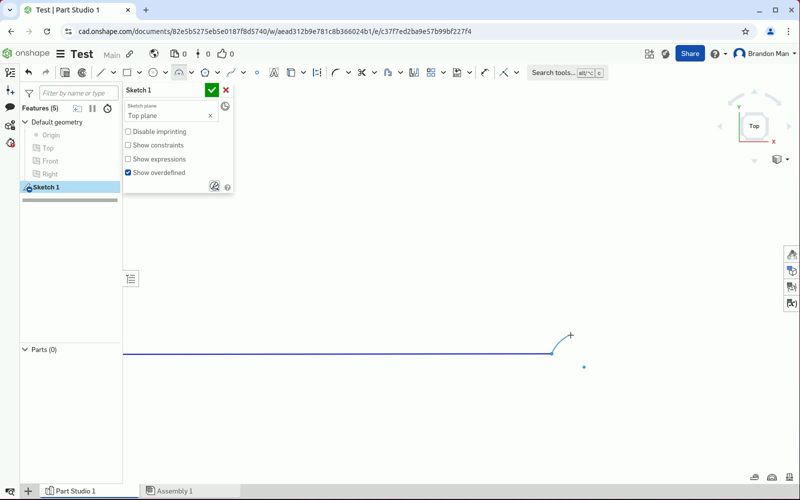
scroll(6)
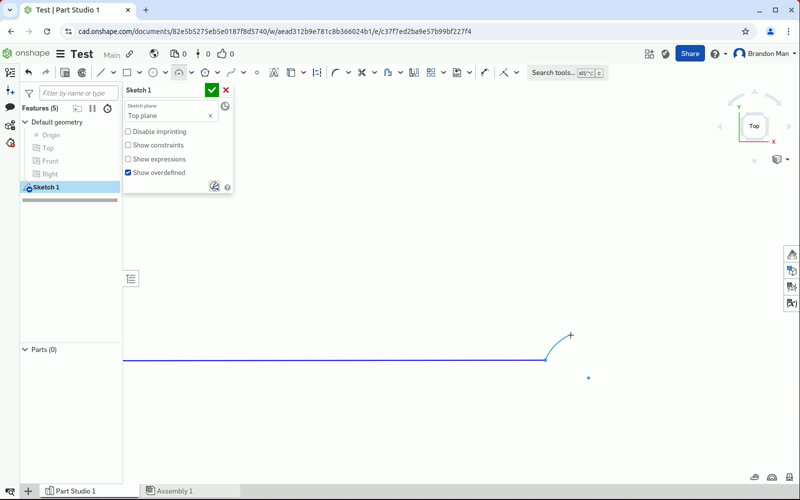
scroll(6)
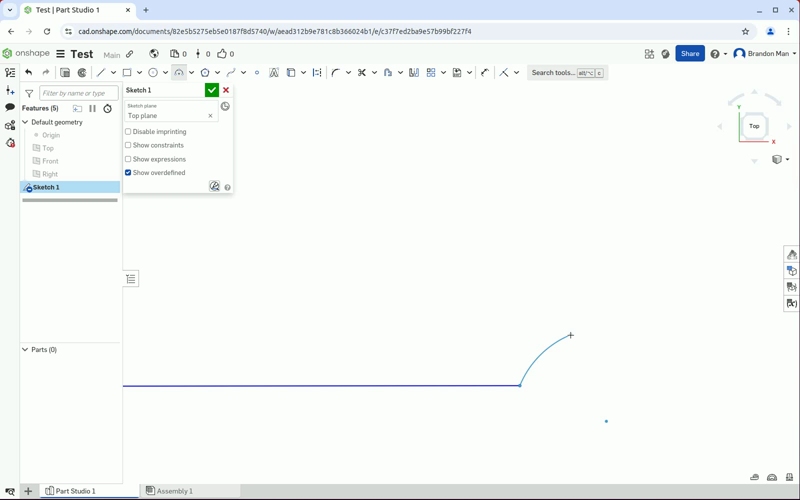
click(570, 334)
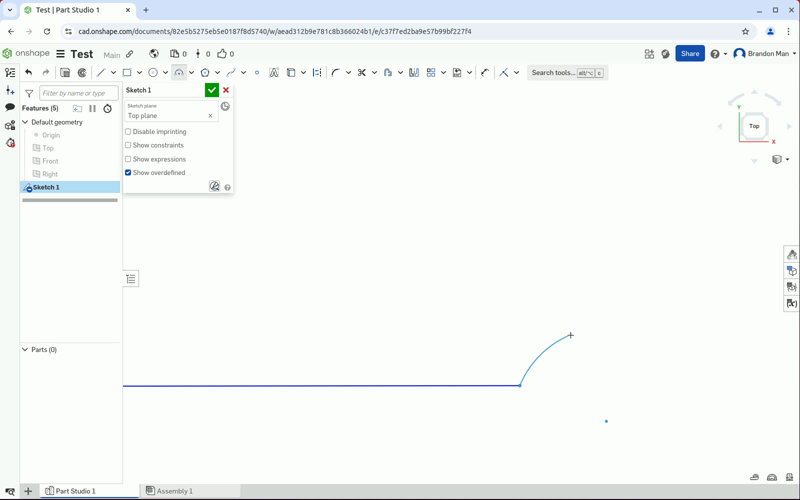
scroll(-6)
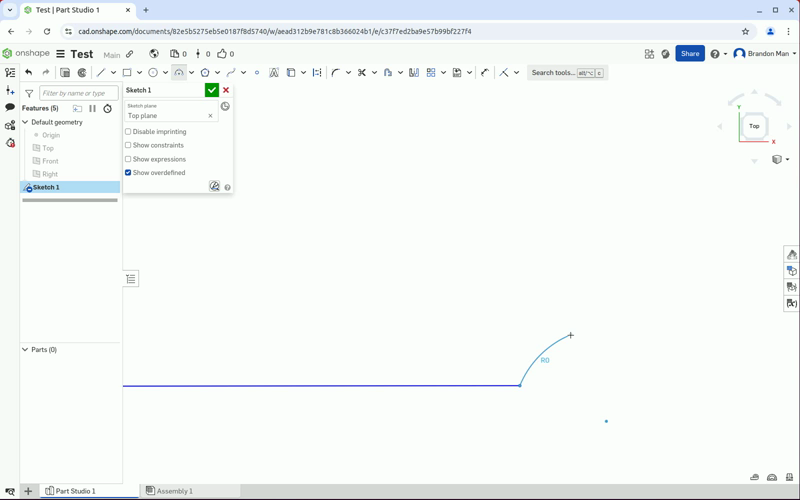
scroll(-6)
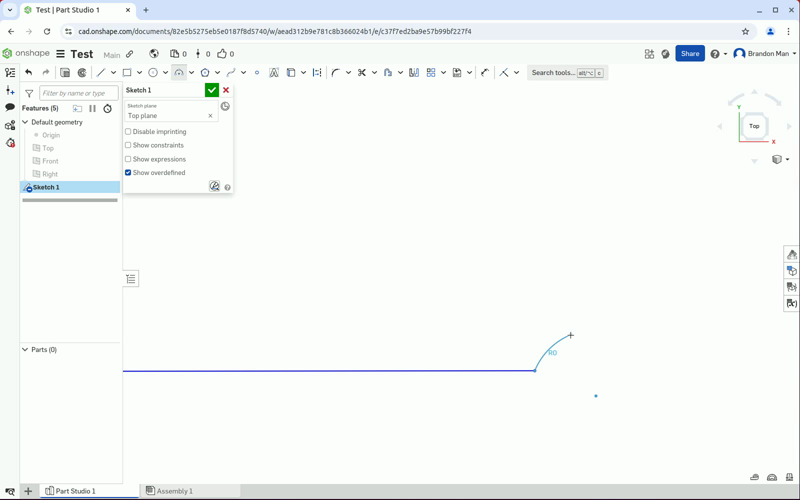
scroll(-6)
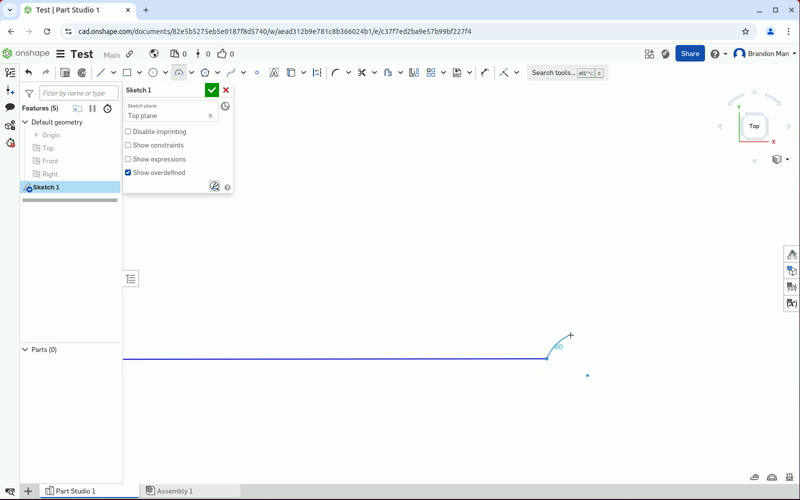
scroll(-6)
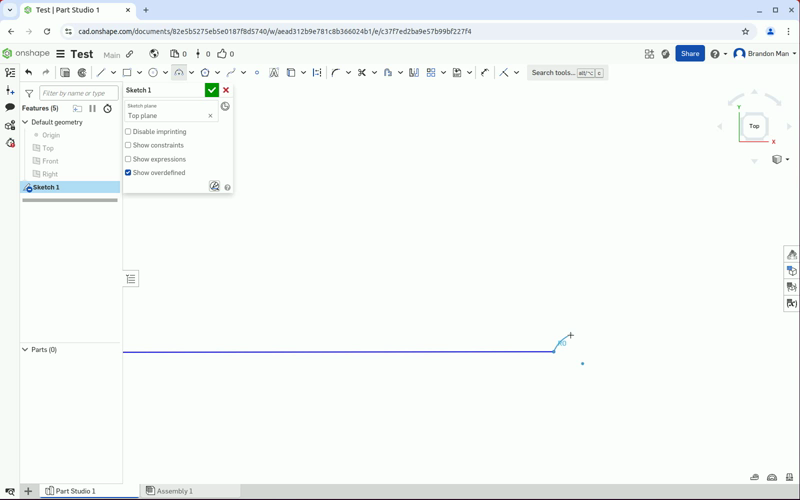
scroll(-6)
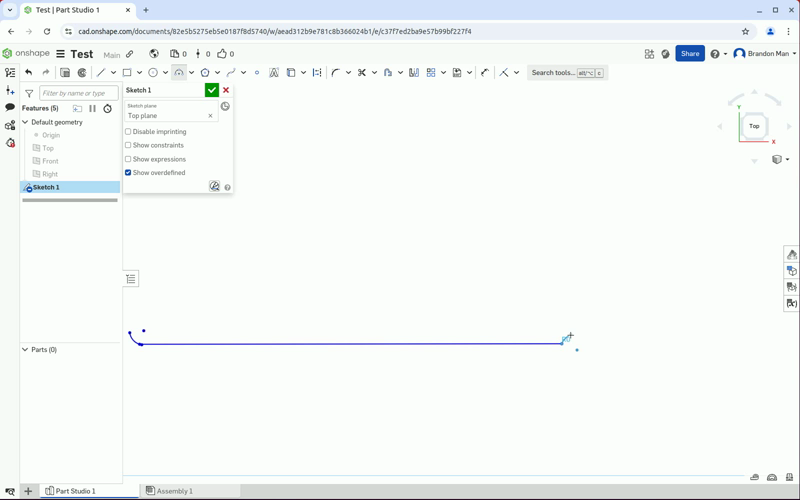
scroll(-6)
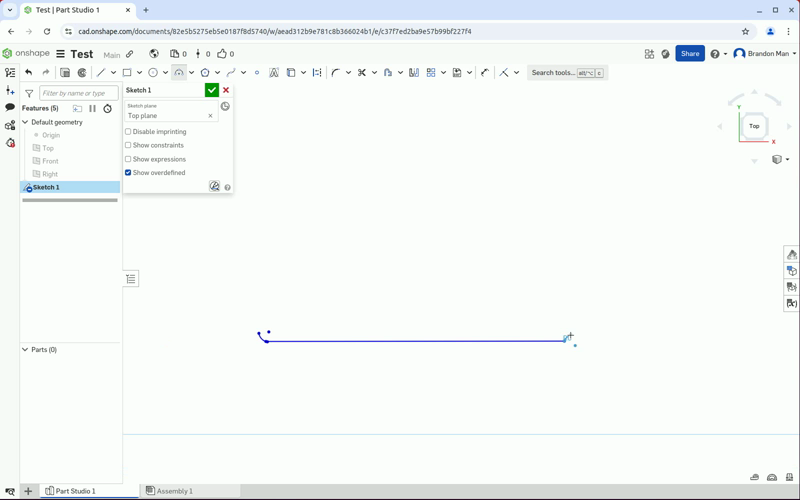
scroll(-6)
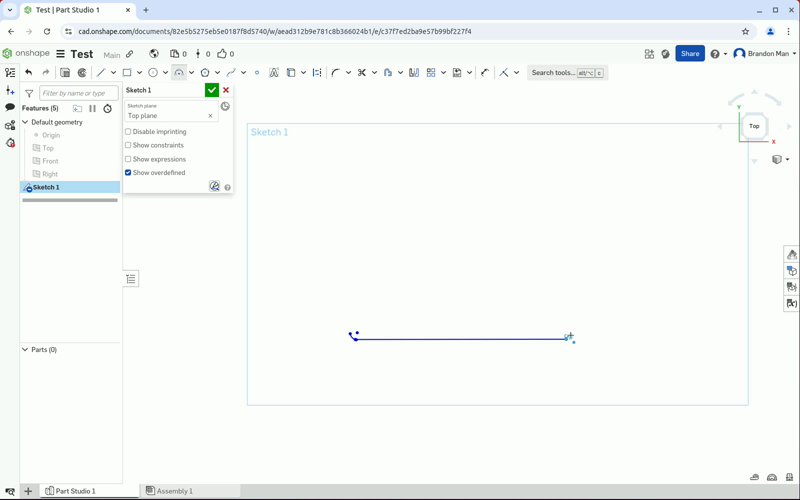
mouse_move(569, 337)
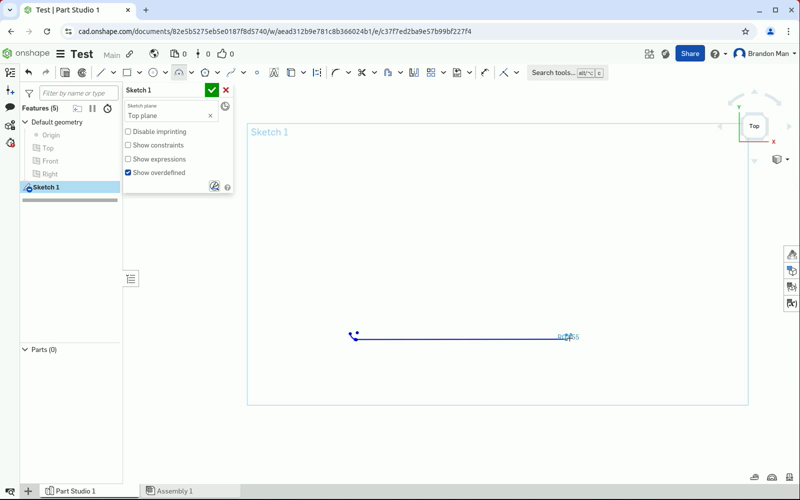
scroll(6)
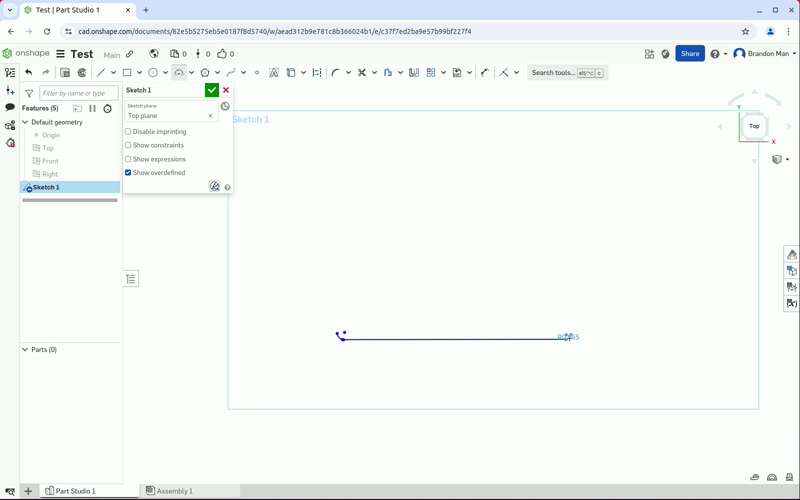
scroll(6)
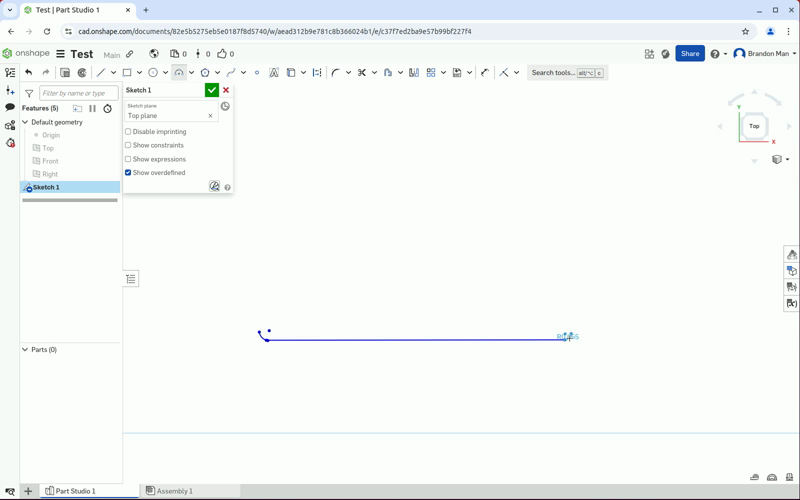
scroll(6)
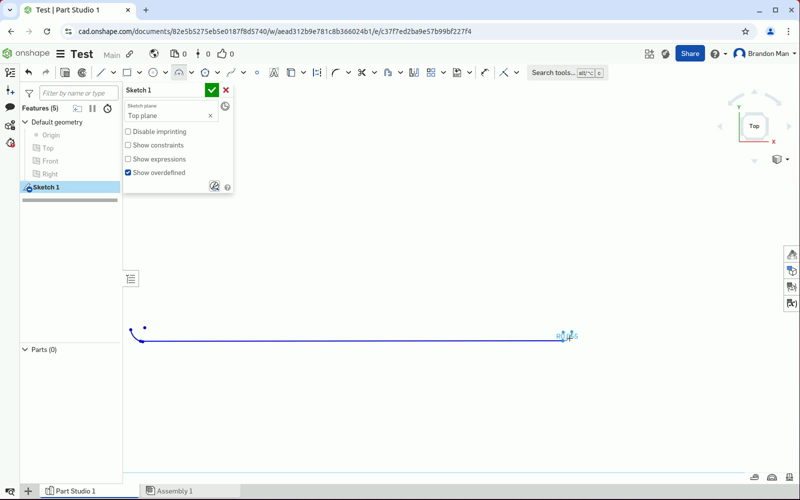
scroll(6)
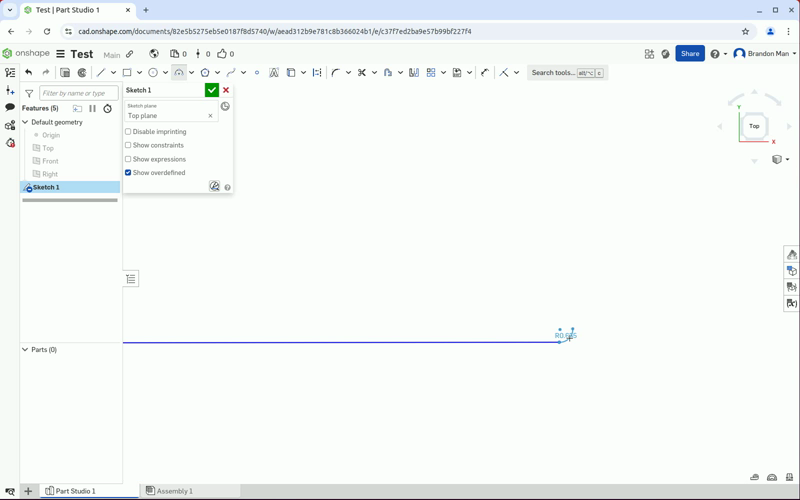
scroll(6)
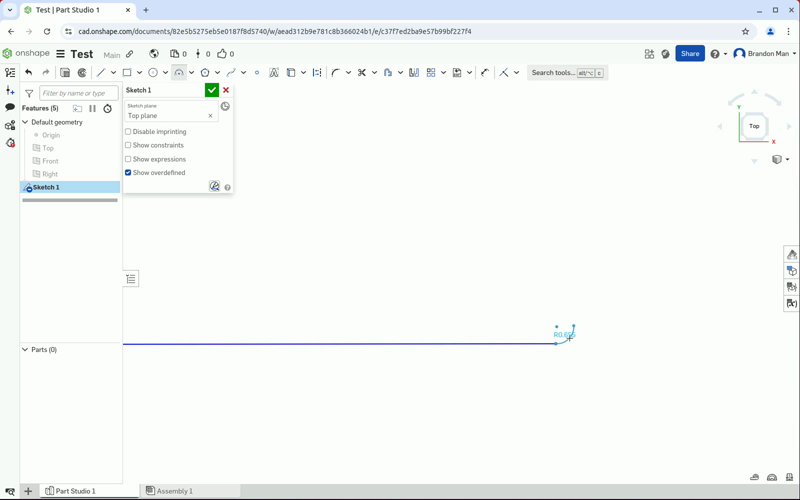
scroll(6)
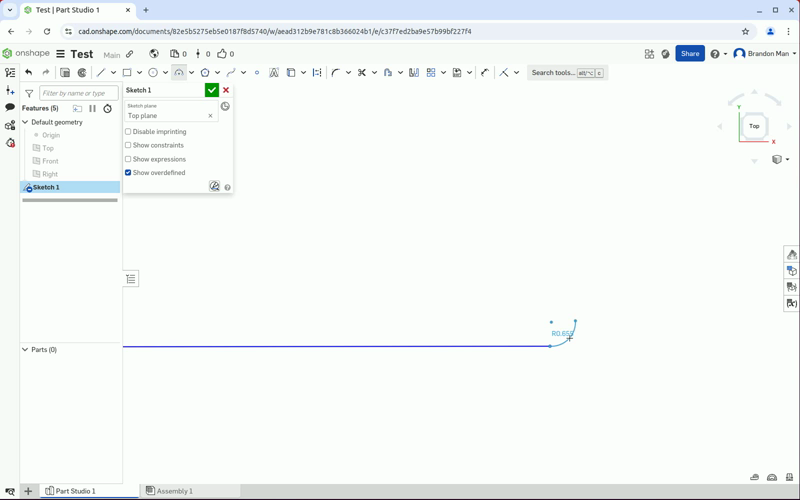
scroll(6)
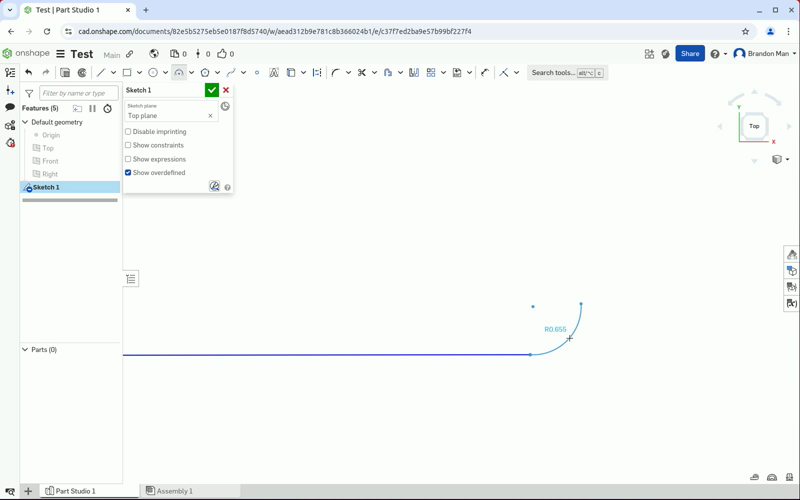
click(569, 337)
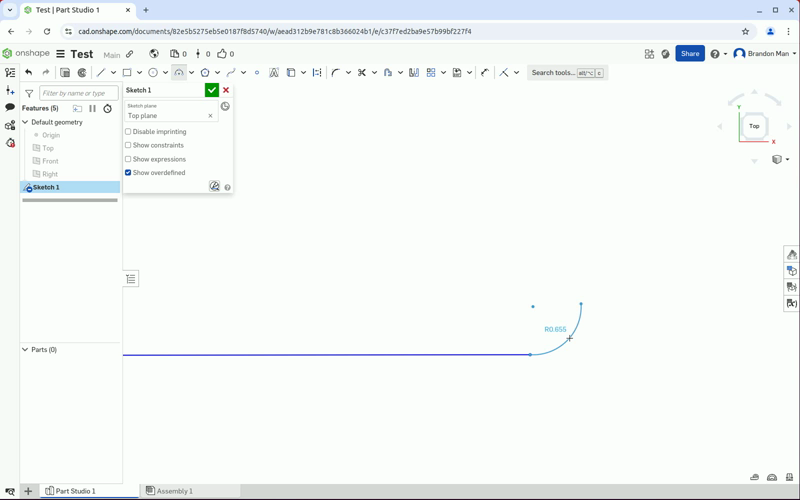
scroll(-6)
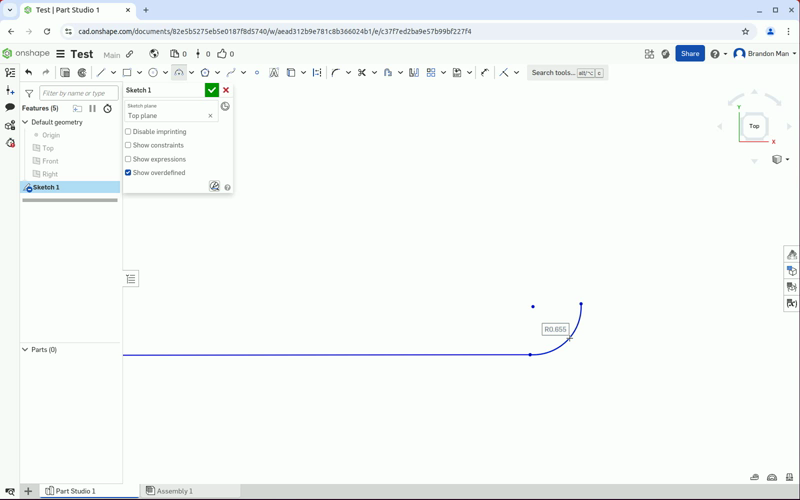
scroll(-6)
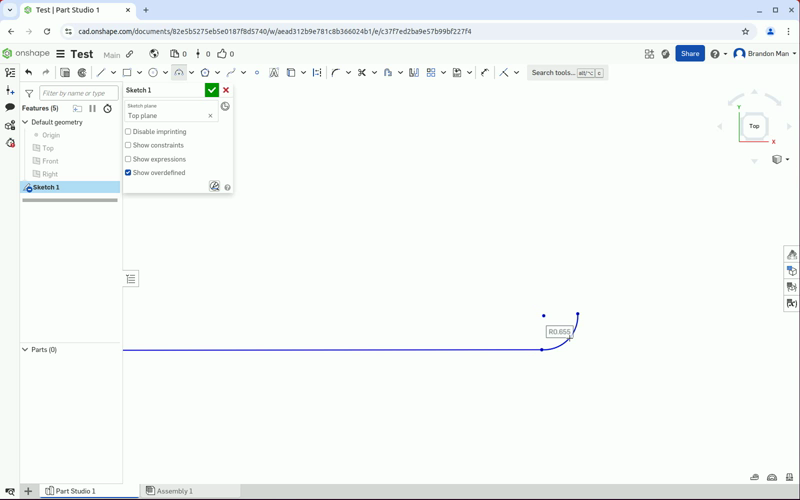
scroll(-6)
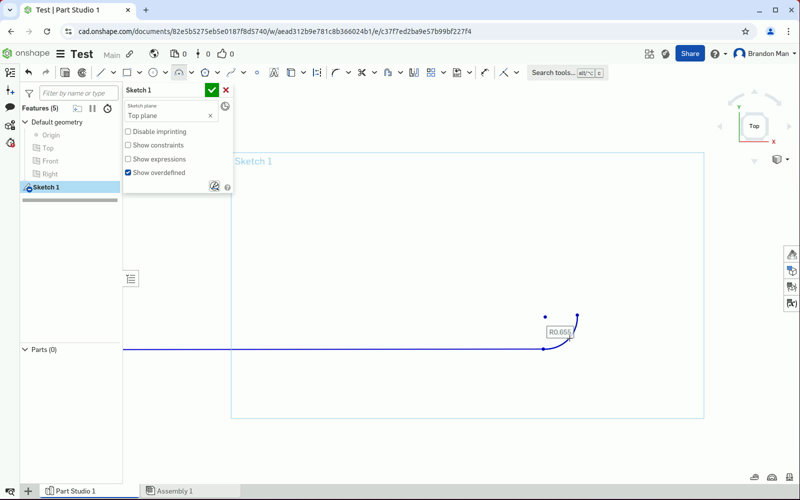
scroll(-6)
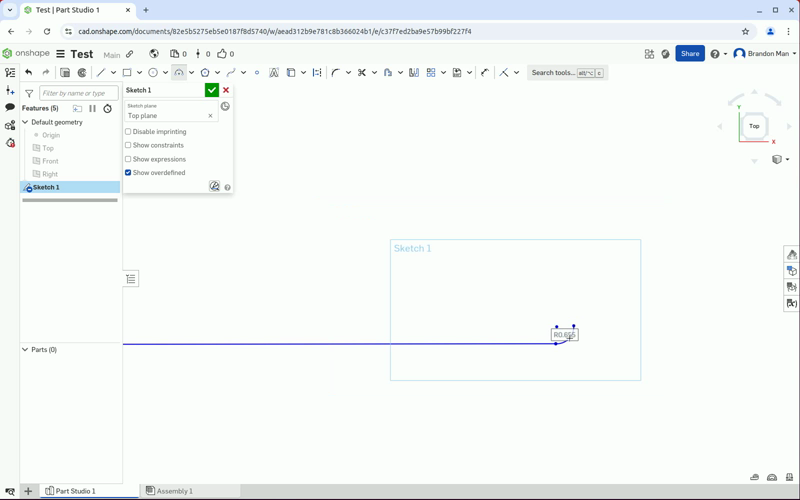
scroll(-6)
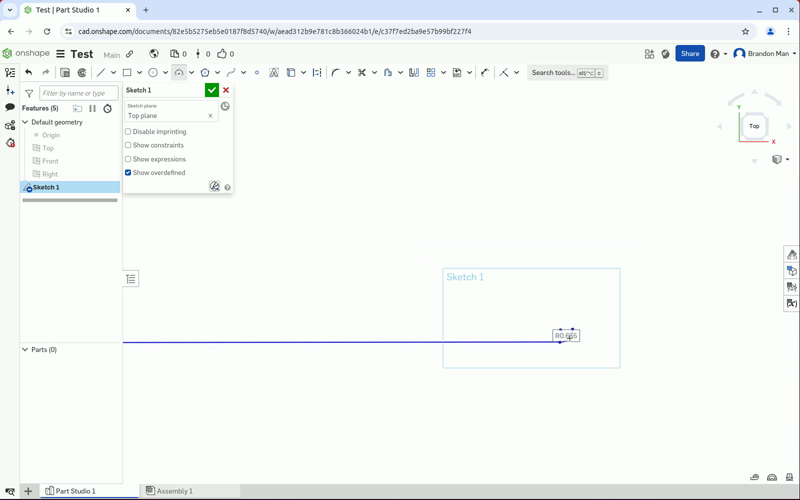
scroll(-6)
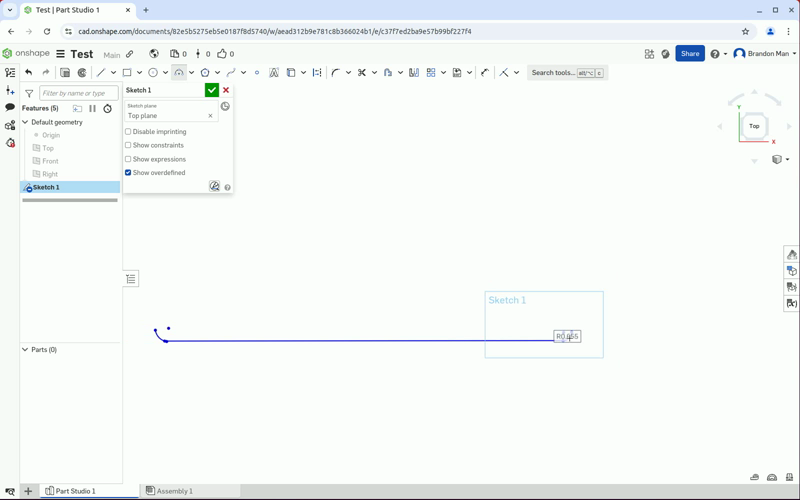
scroll(-6)
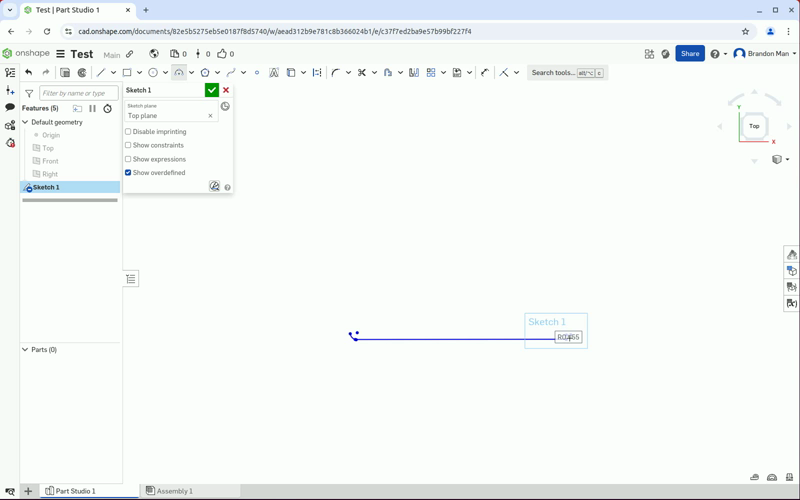
key_up(shift)
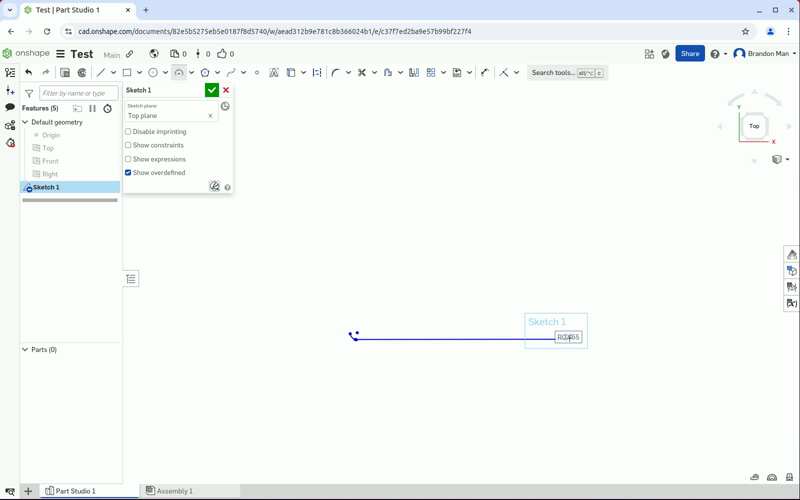
key(esc)
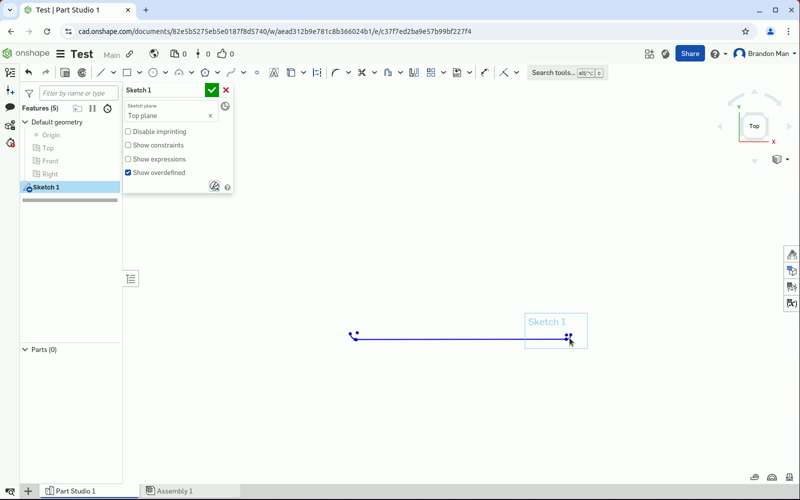
key(l)
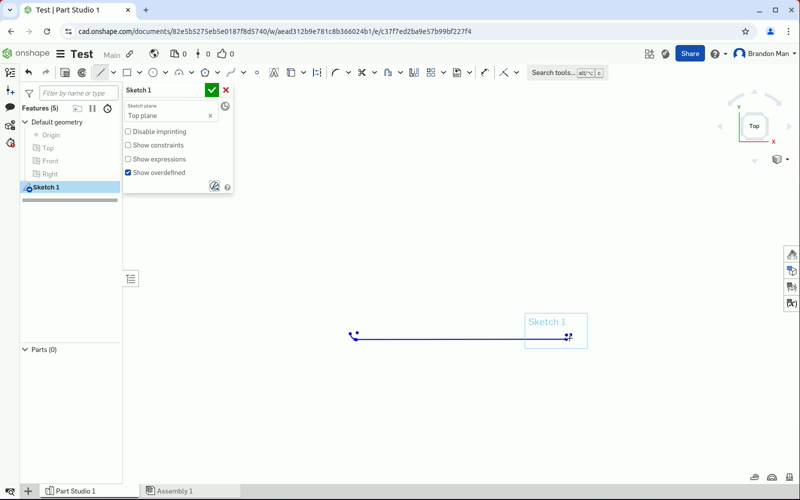
mouse_move(570, 334)
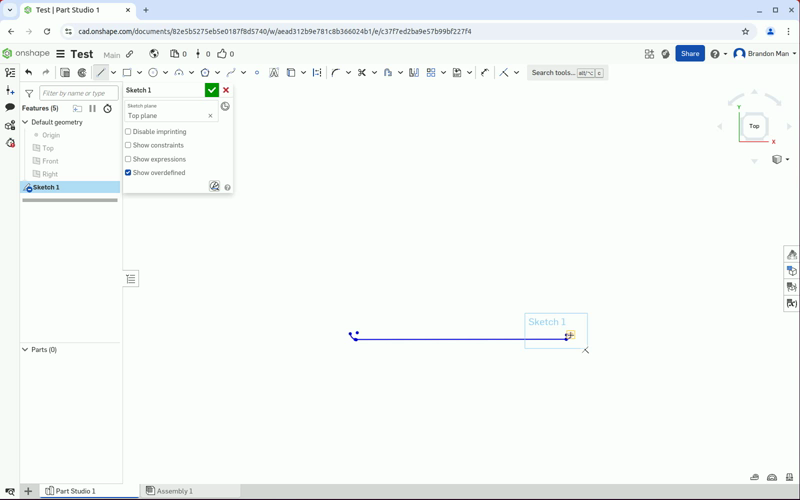
scroll(6)
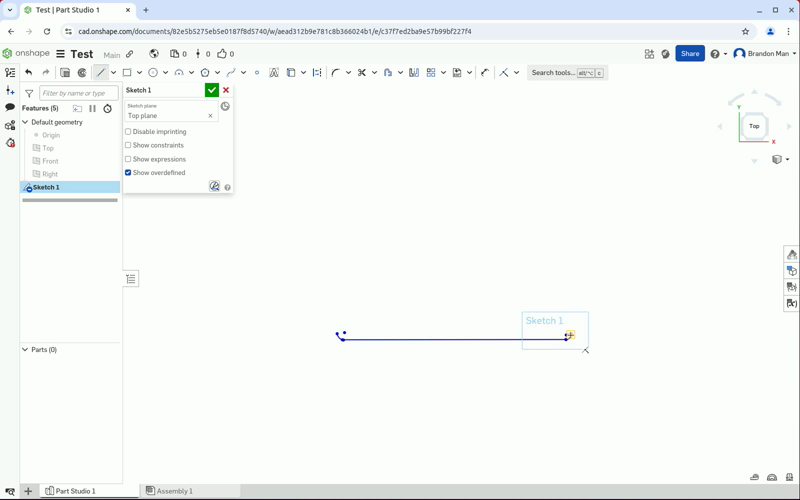
scroll(6)
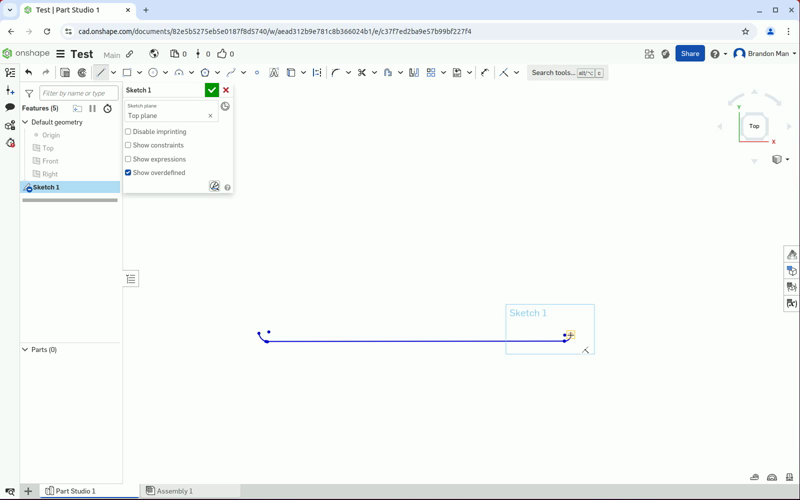
scroll(6)
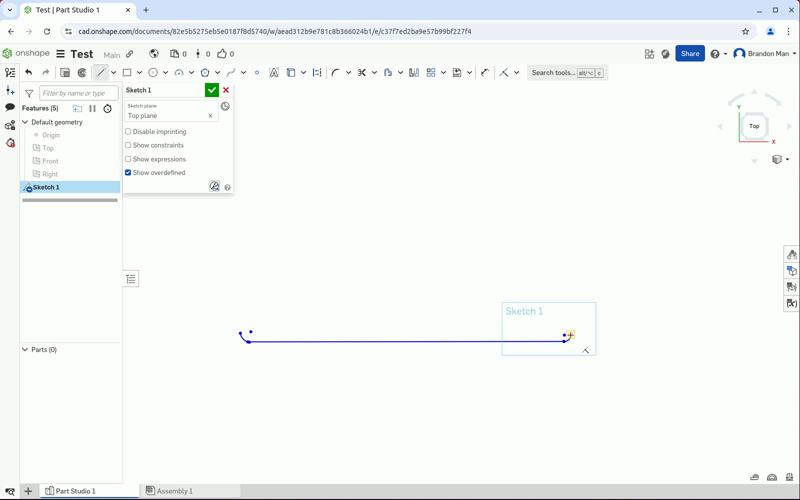
scroll(6)
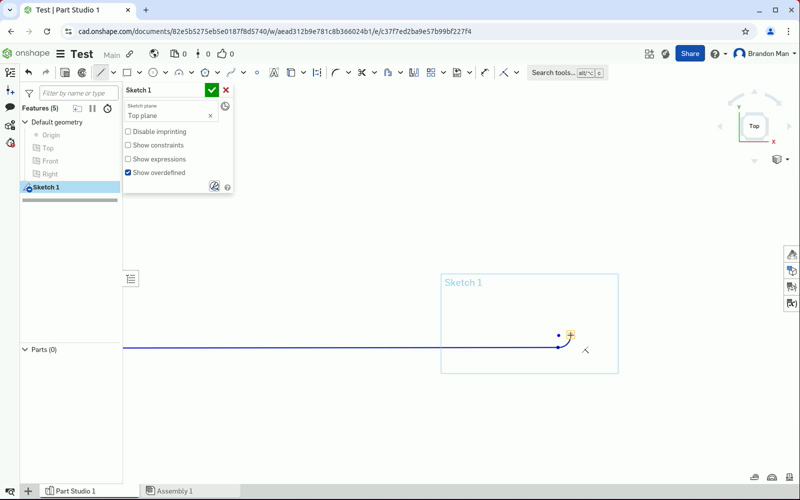
scroll(6)
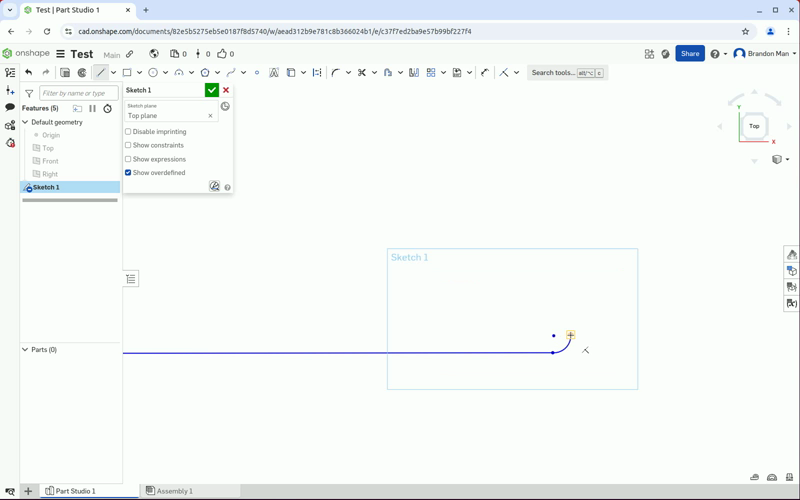
scroll(6)
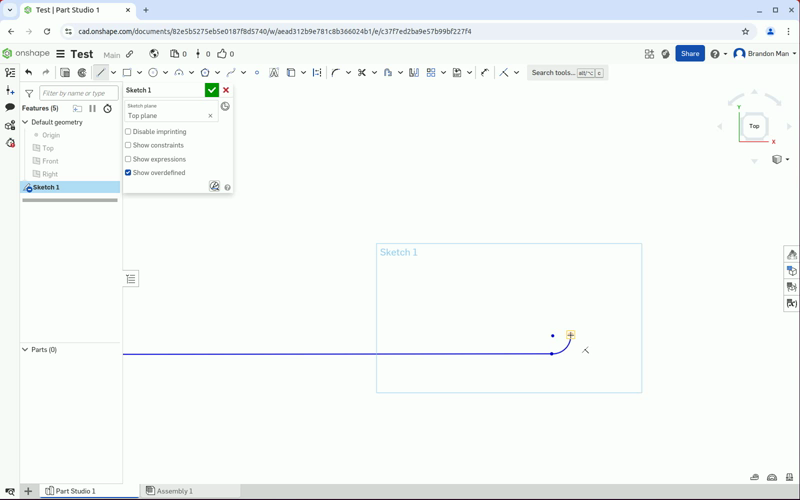
scroll(6)
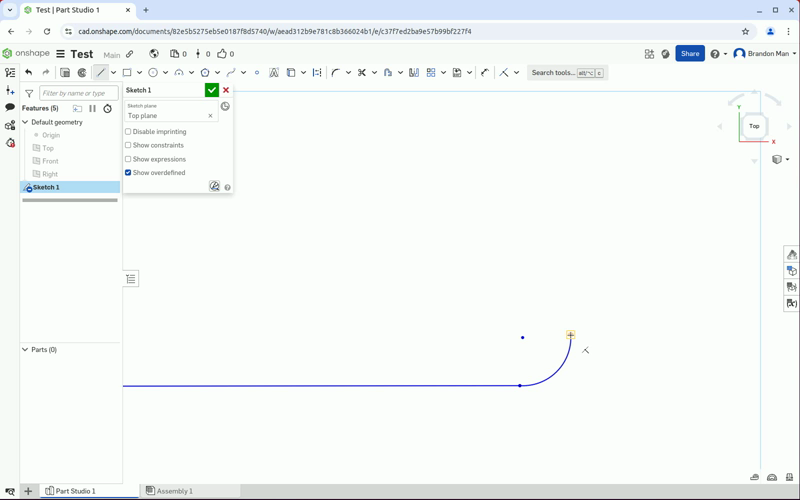
click(570, 334)
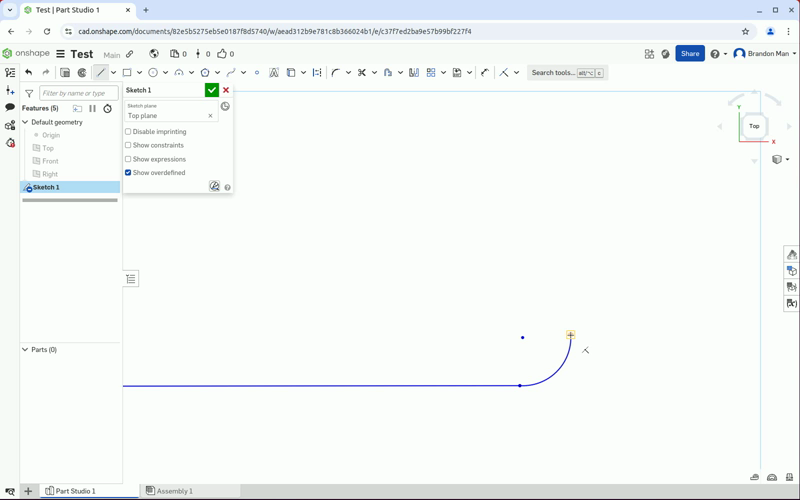
scroll(-6)
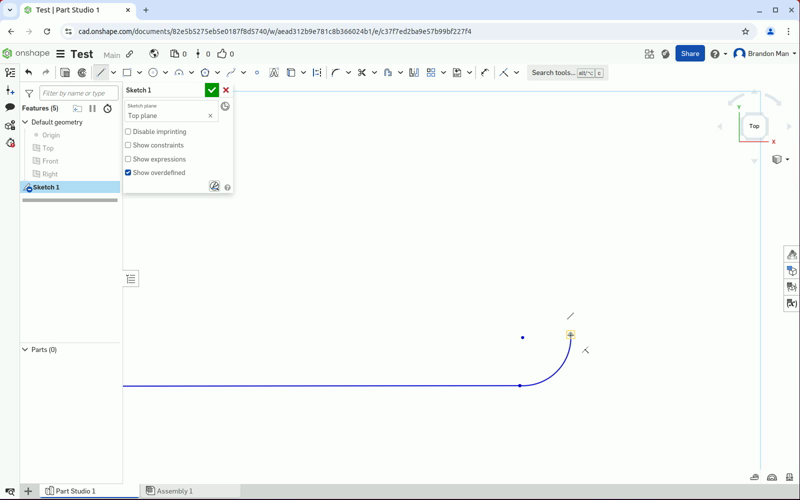
scroll(-6)
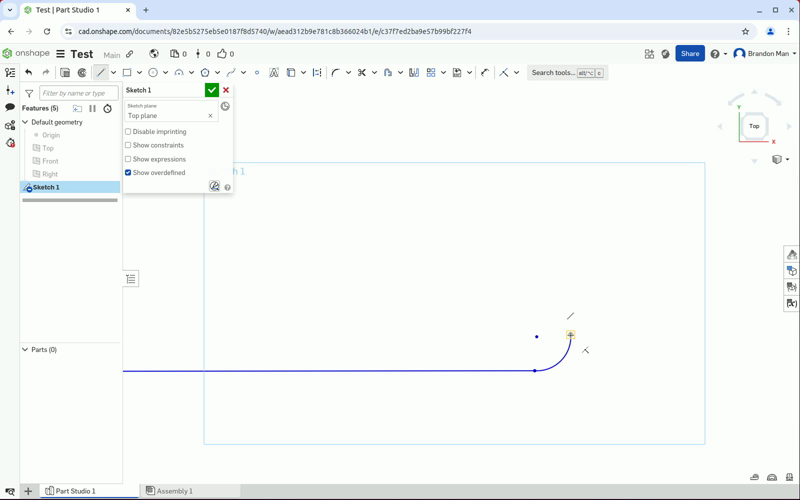
scroll(-6)
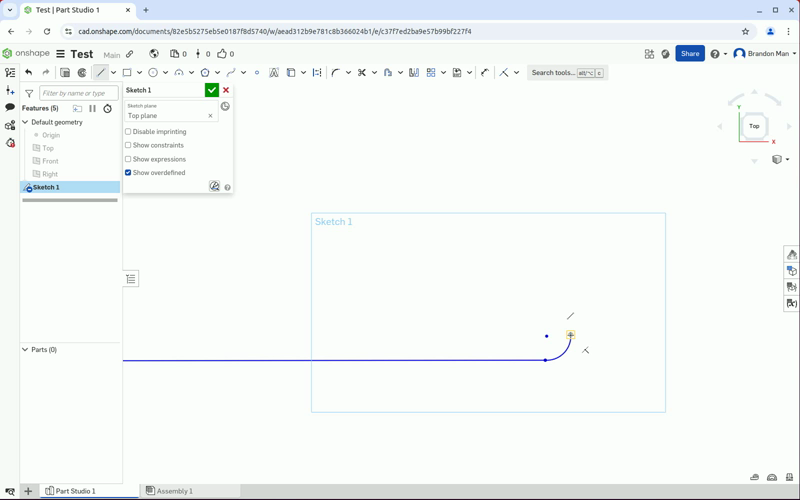
scroll(-6)
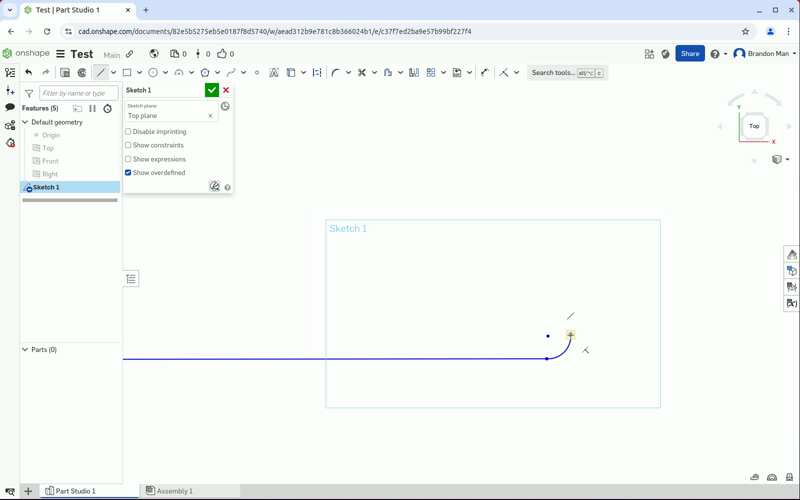
scroll(-6)
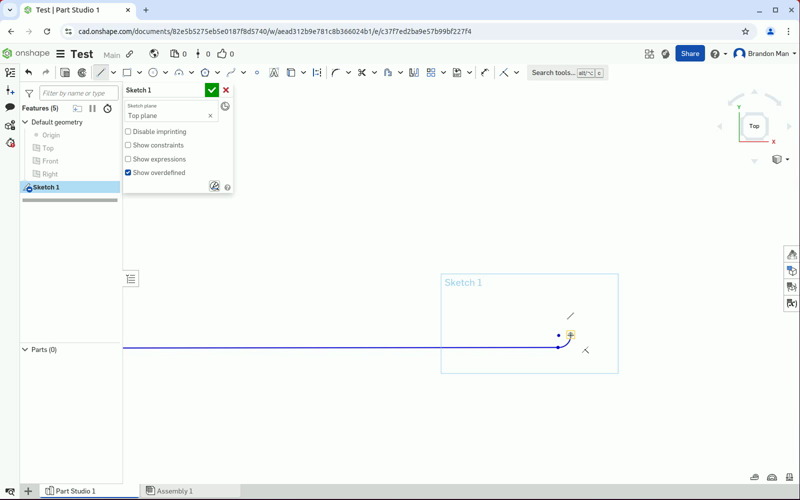
scroll(-6)
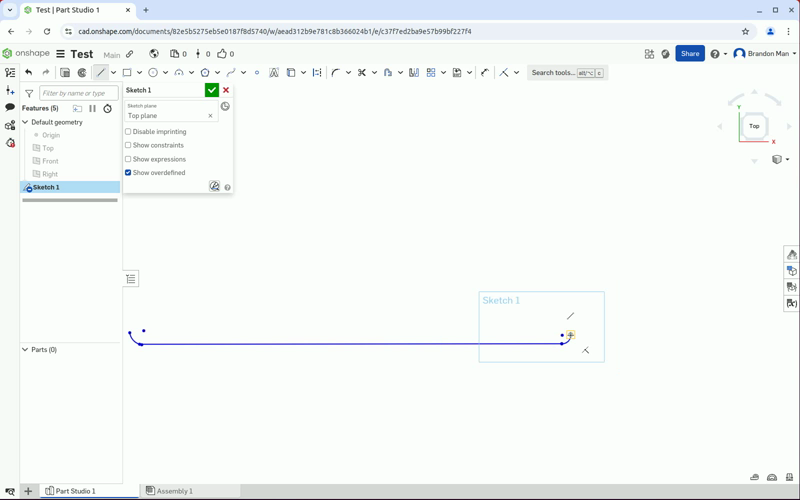
scroll(-6)
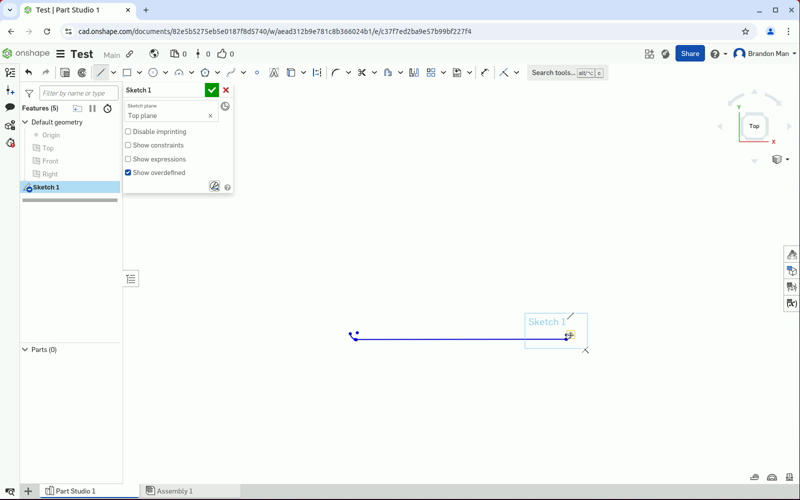
key_down(shift)
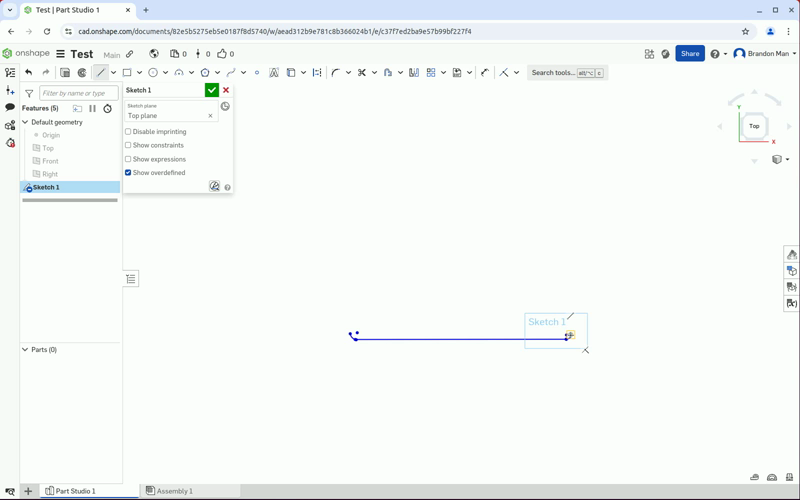
mouse_move(570, 230)
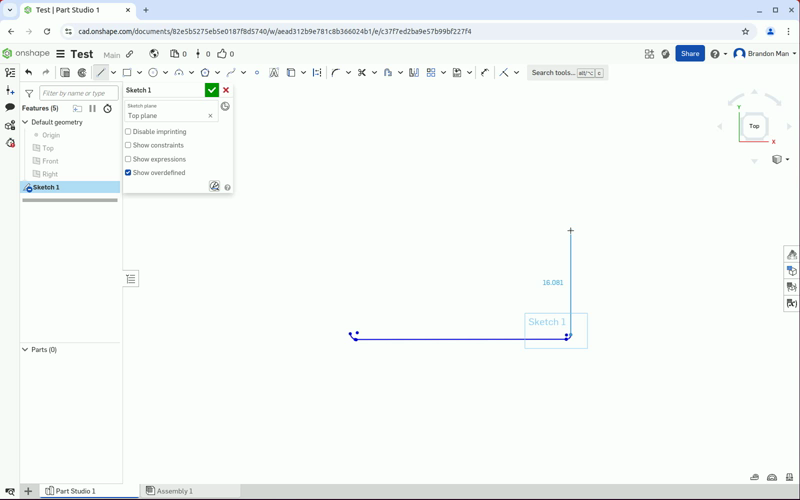
click(570, 230)
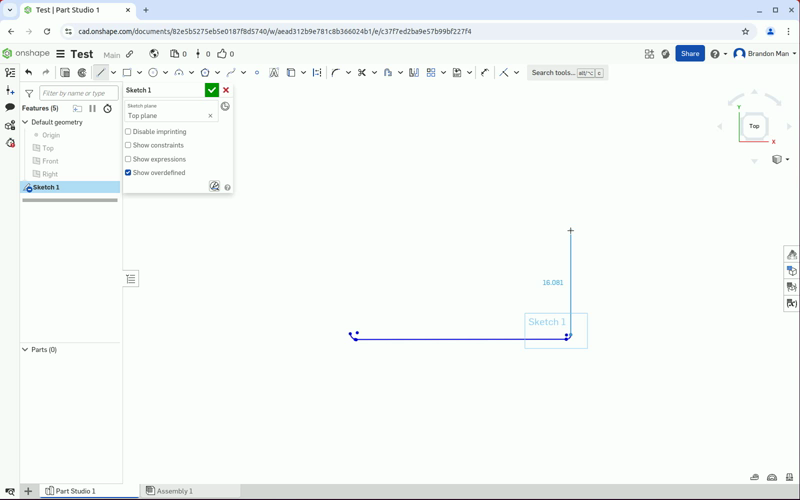
key_up(shift)
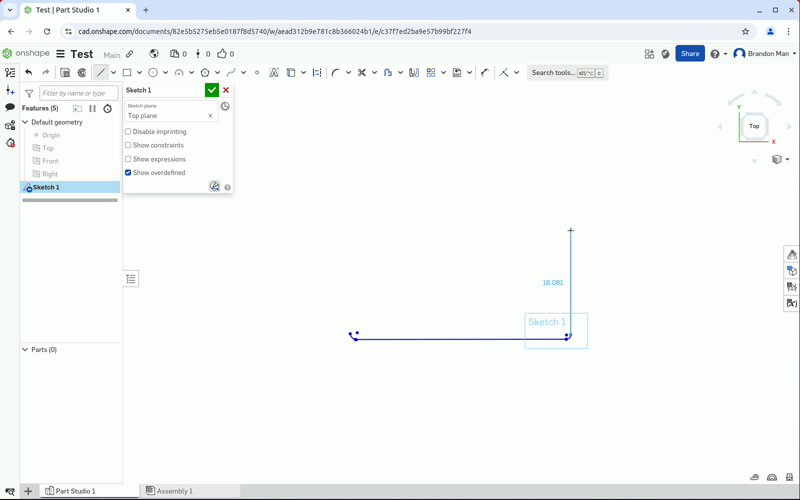
key(esc)
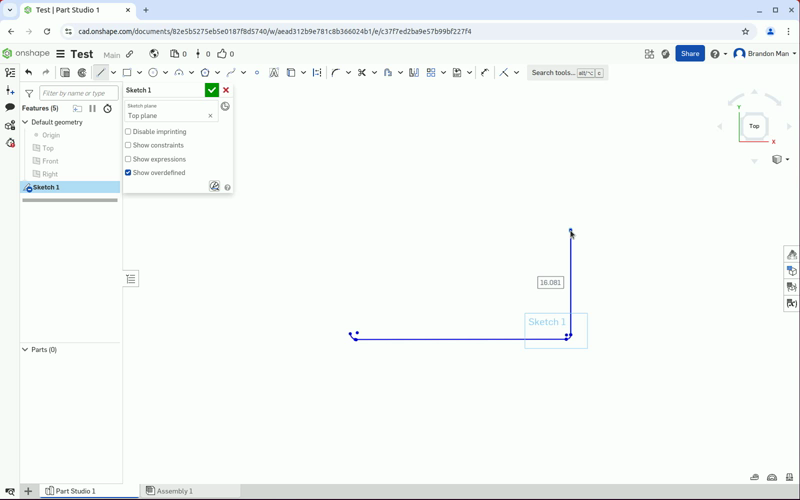
key(a)
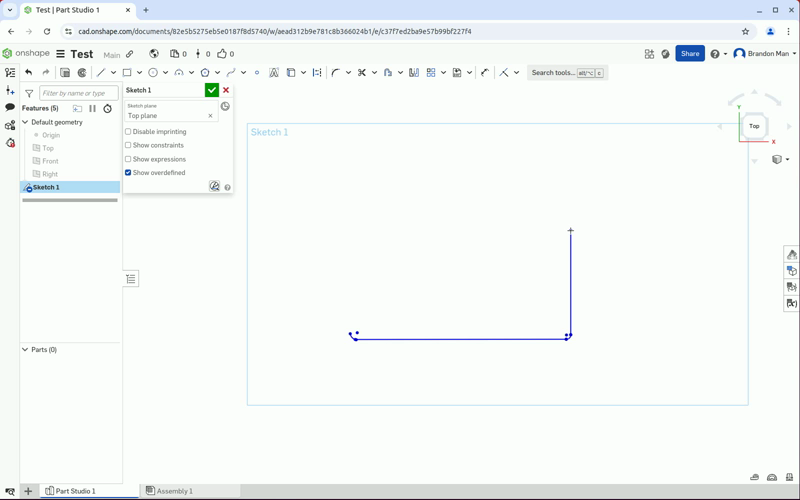
mouse_move(570, 230)
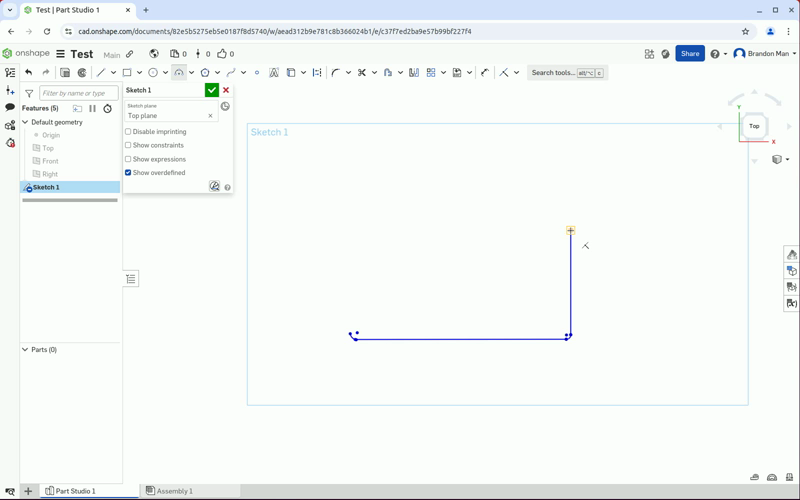
click(570, 230)
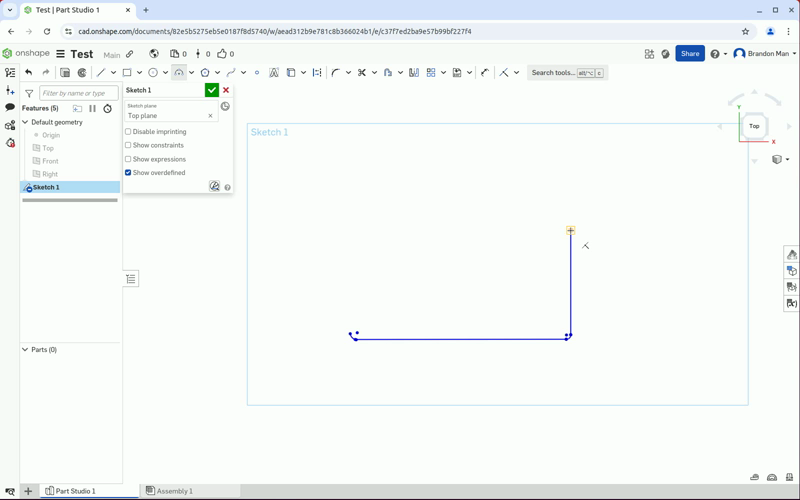
key_down(shift)
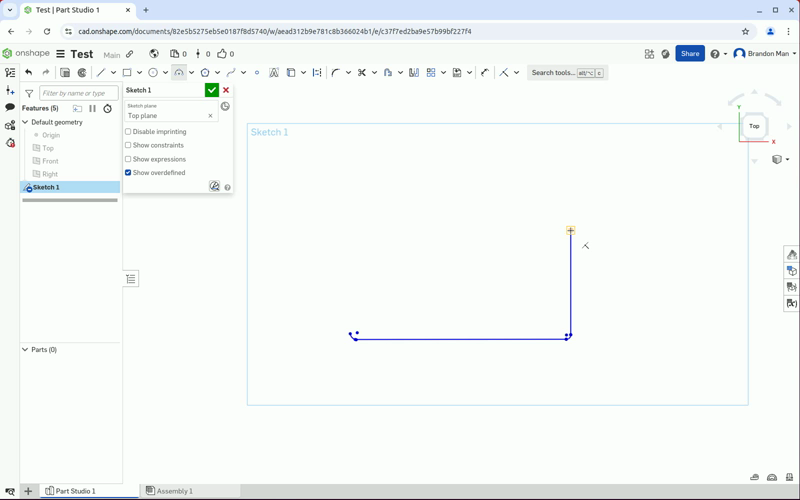
mouse_move(566, 225)
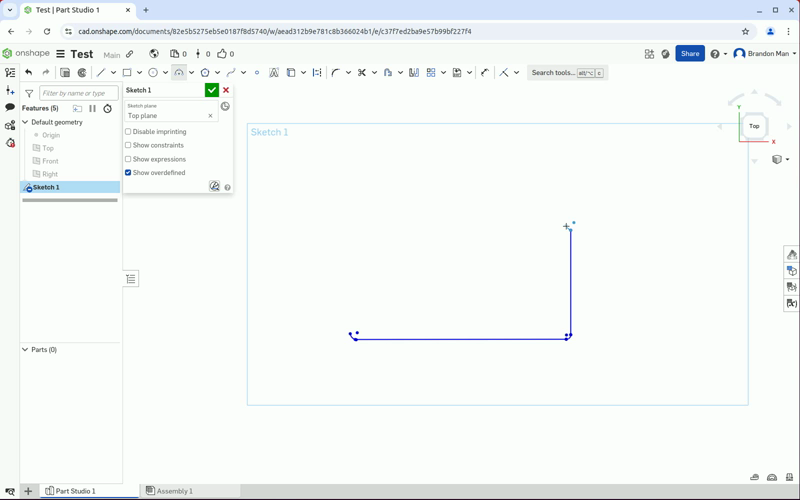
scroll(6)
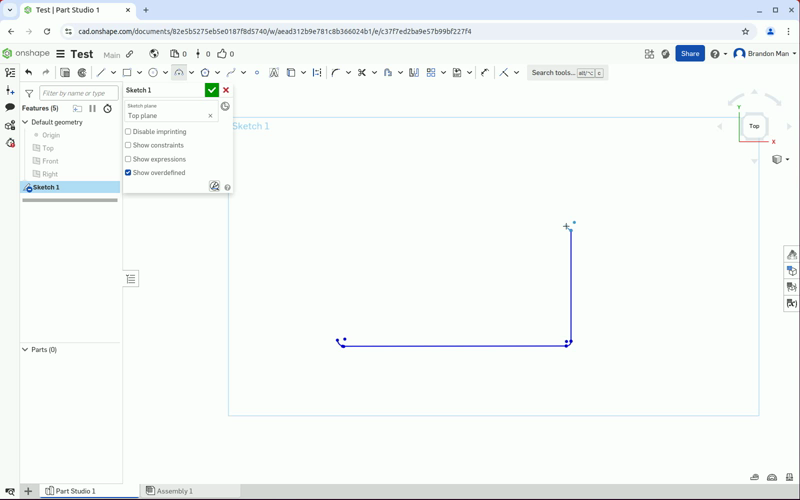
scroll(6)
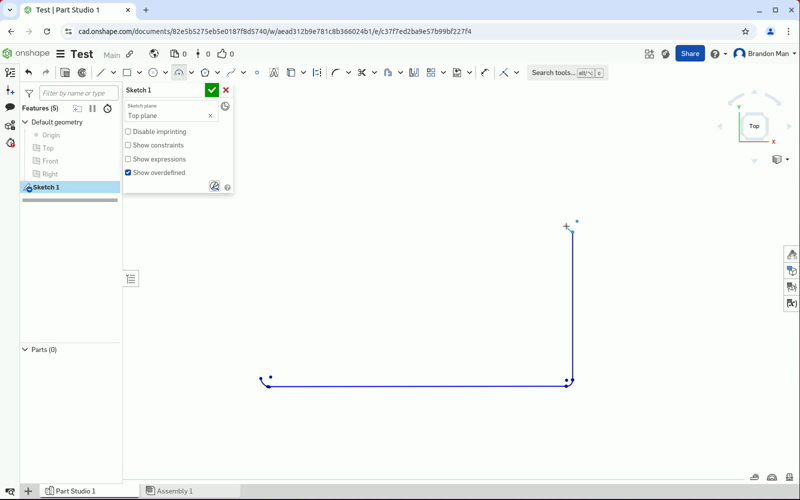
scroll(6)
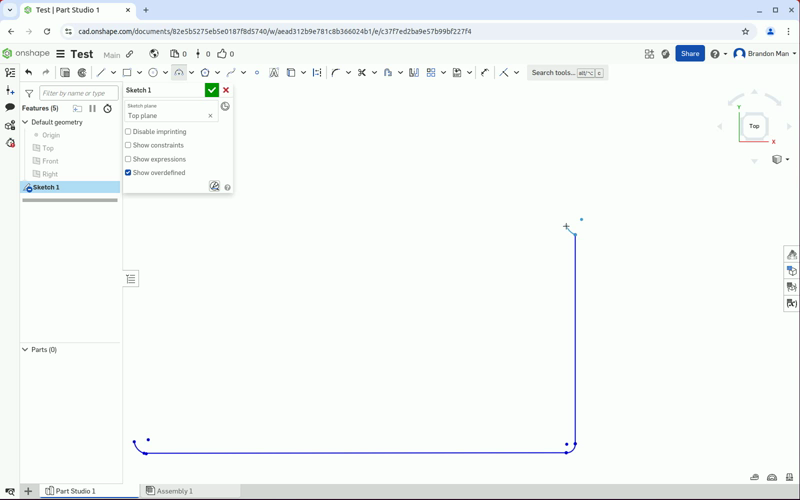
scroll(6)
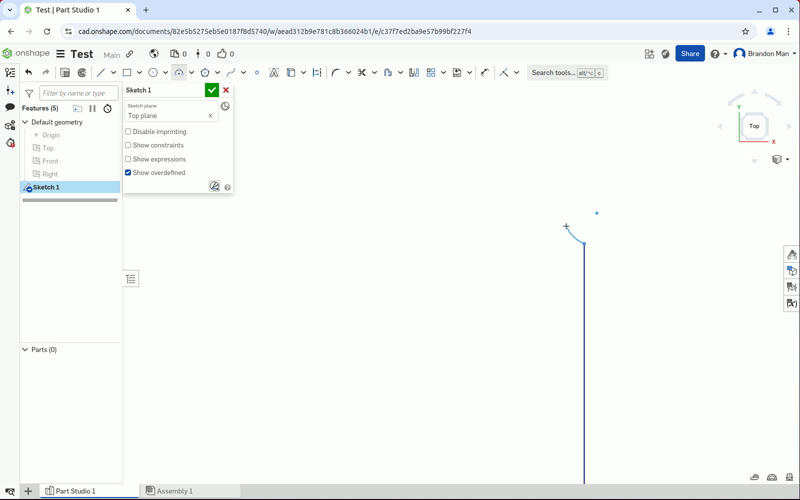
scroll(6)
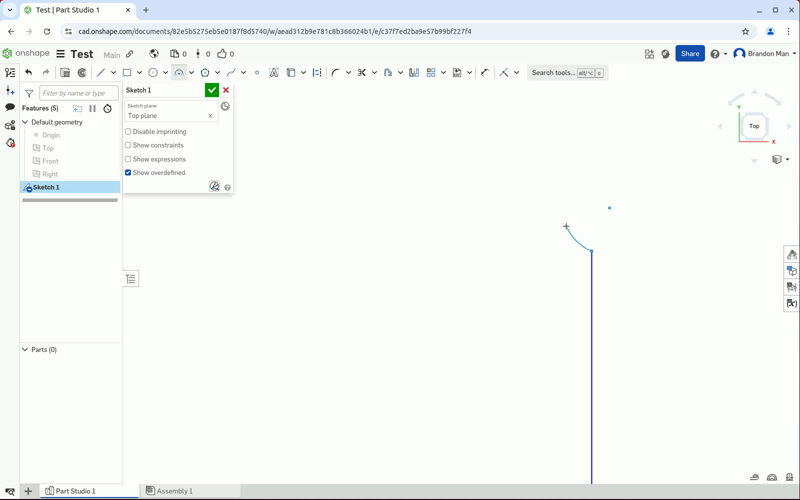
scroll(6)
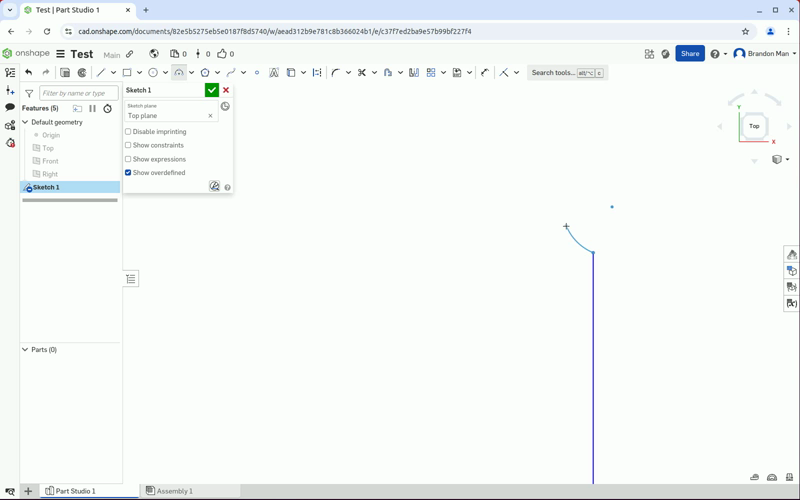
scroll(6)
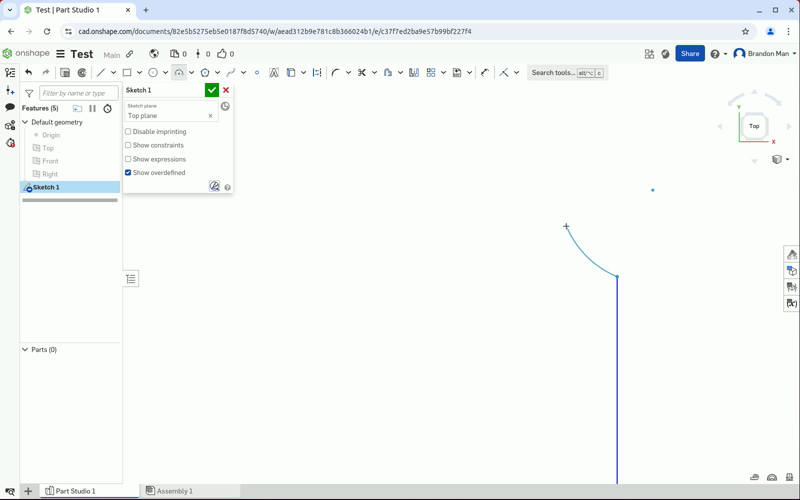
click(566, 225)
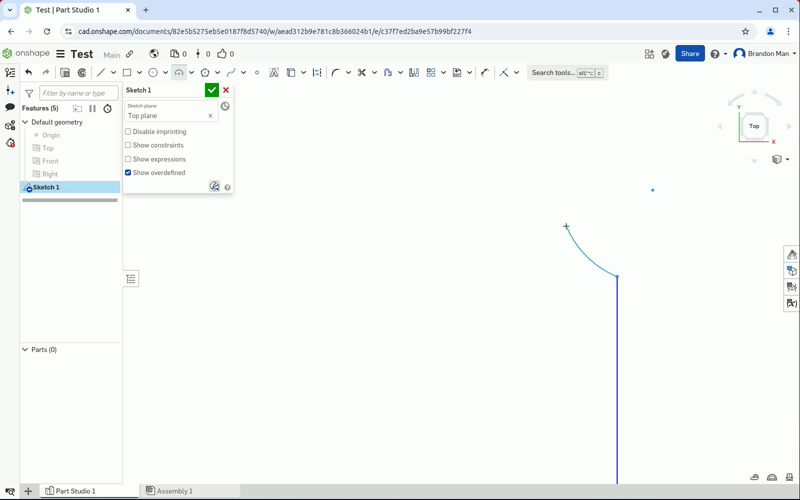
scroll(-6)
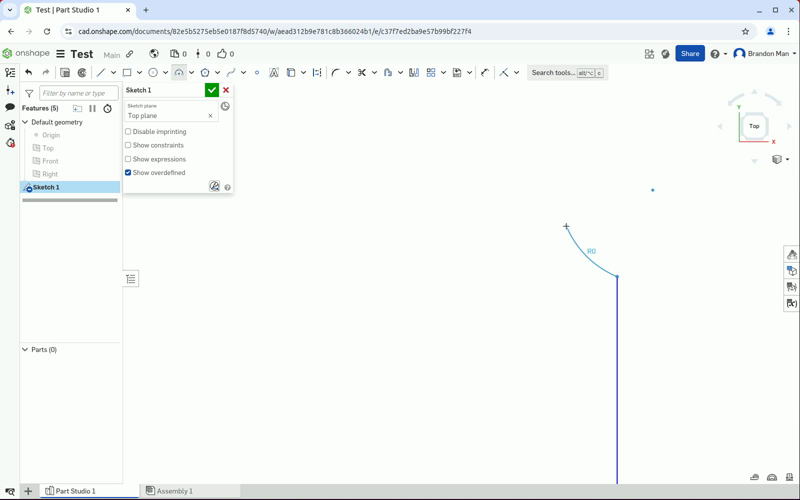
scroll(-6)
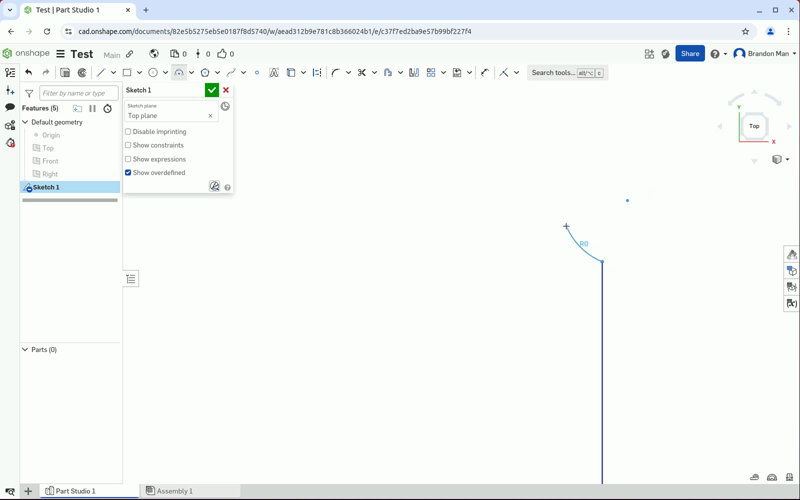
scroll(-6)
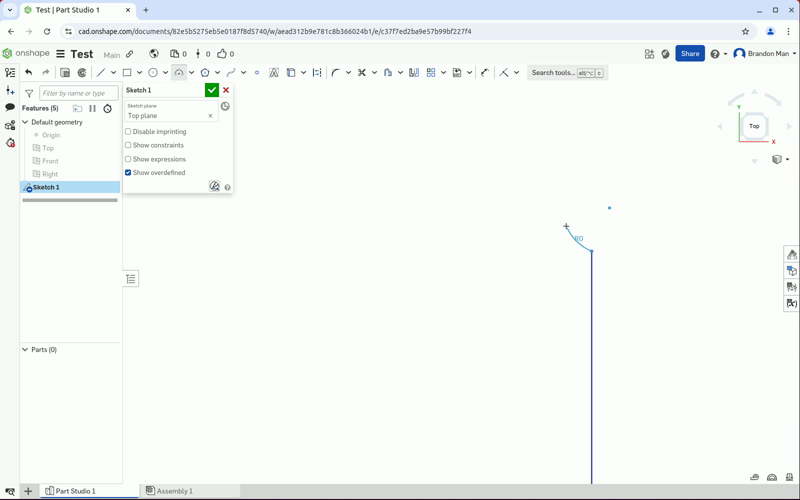
scroll(-6)
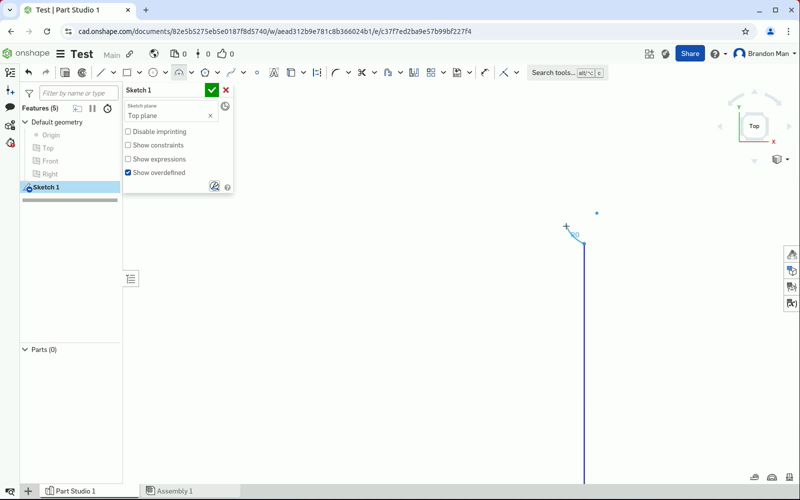
scroll(-6)
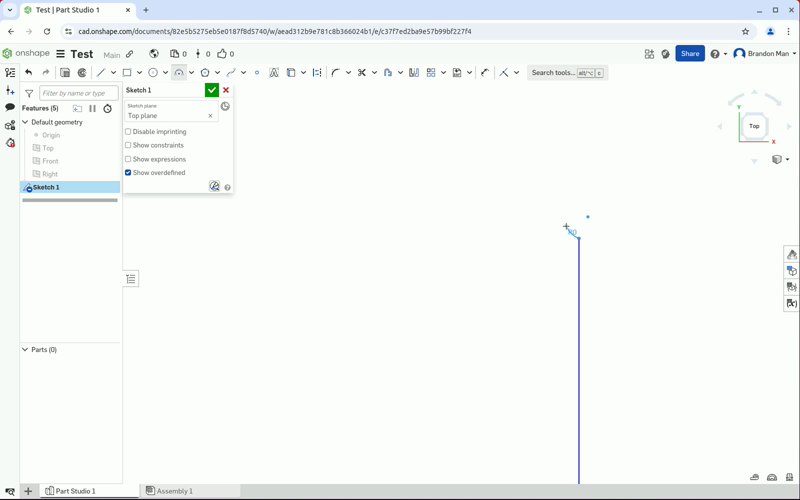
scroll(-6)
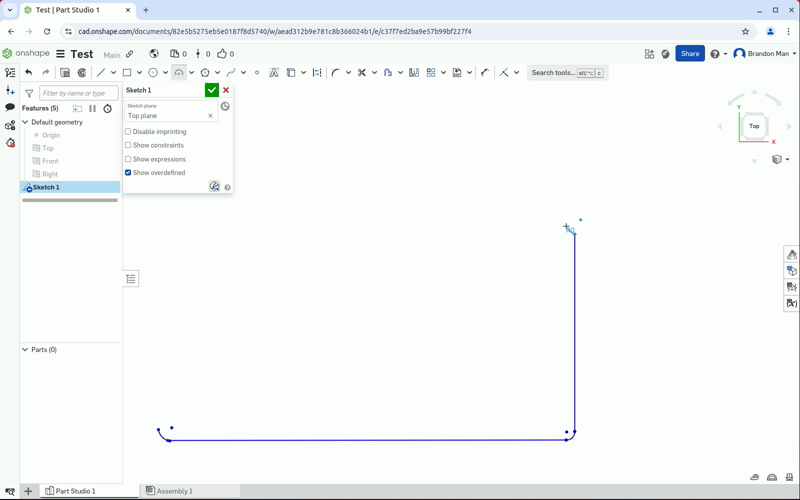
scroll(-6)
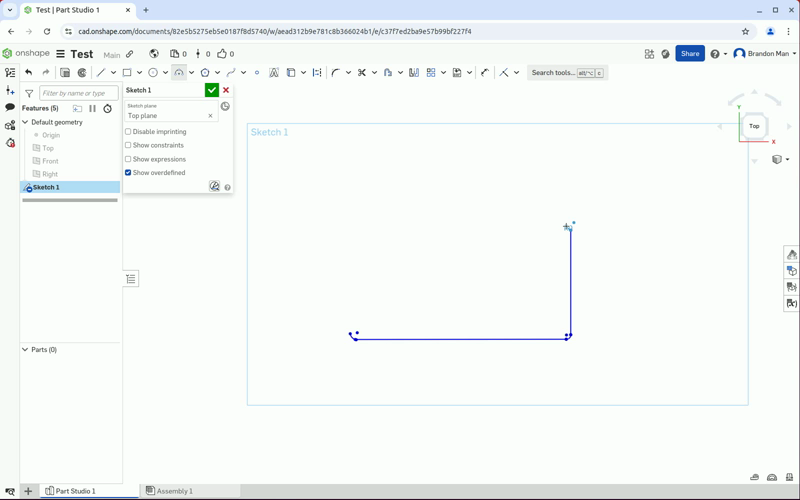
mouse_move(569, 226)
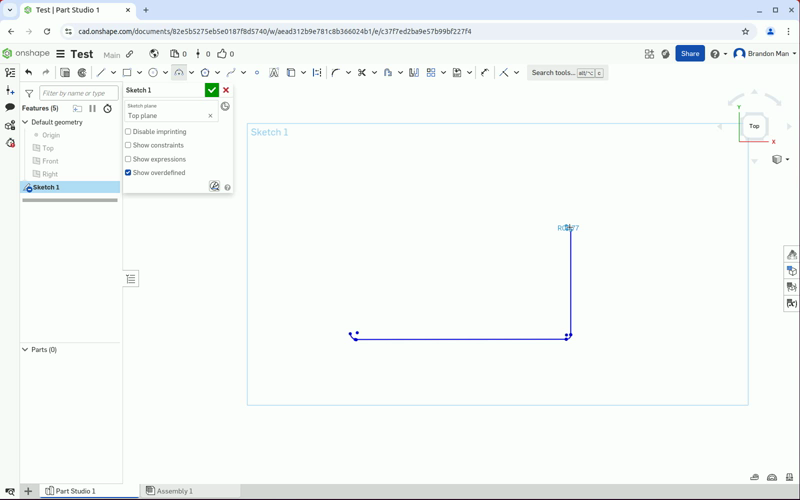
scroll(6)
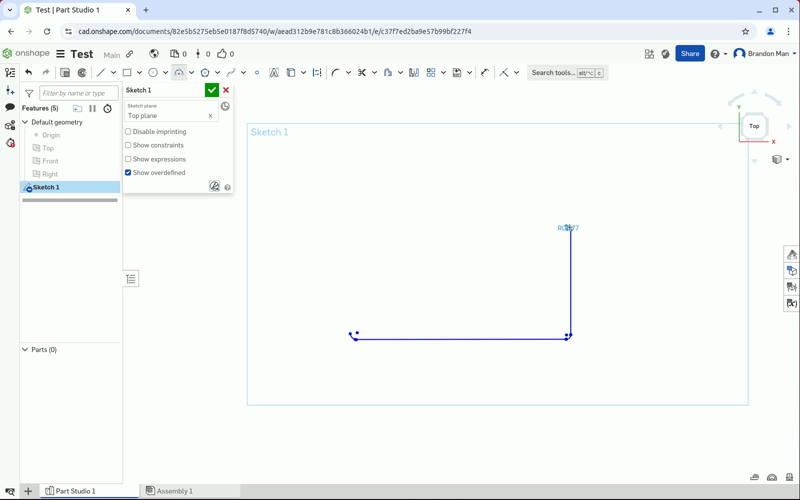
scroll(6)
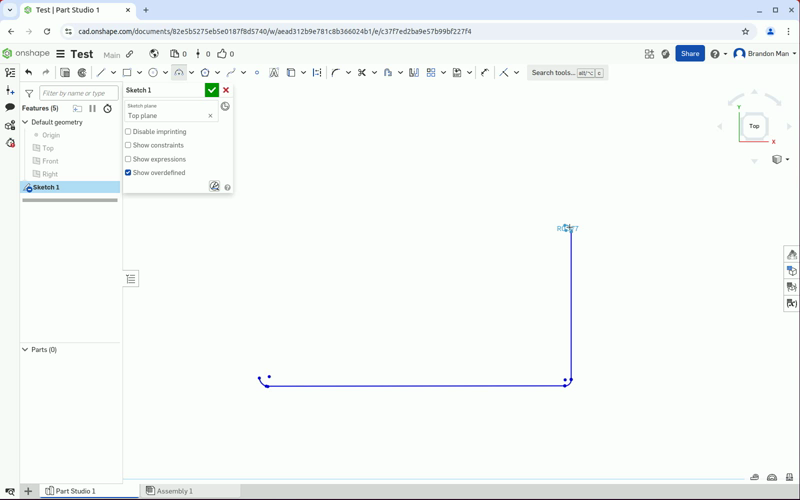
scroll(6)
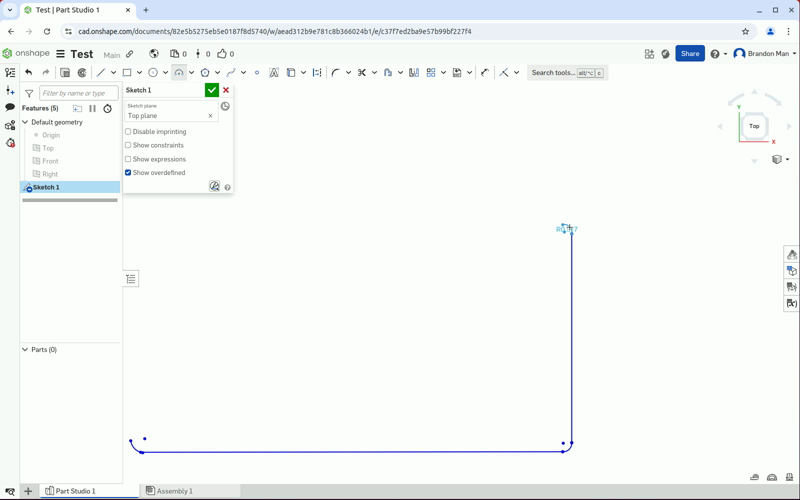
scroll(6)
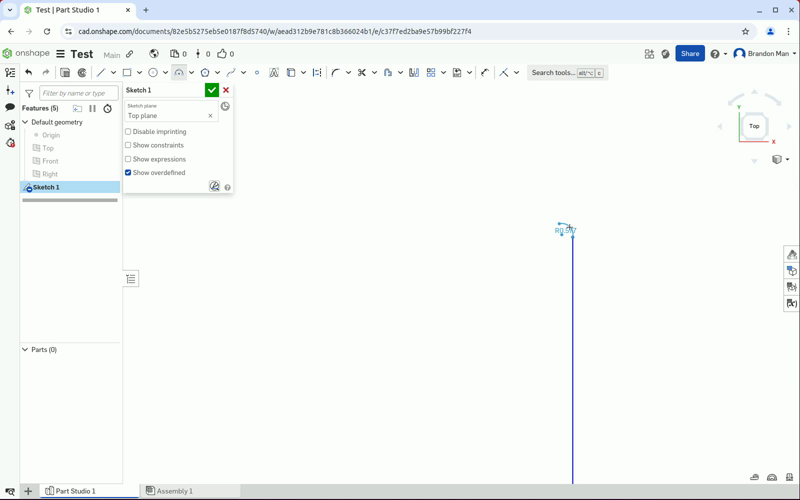
scroll(6)
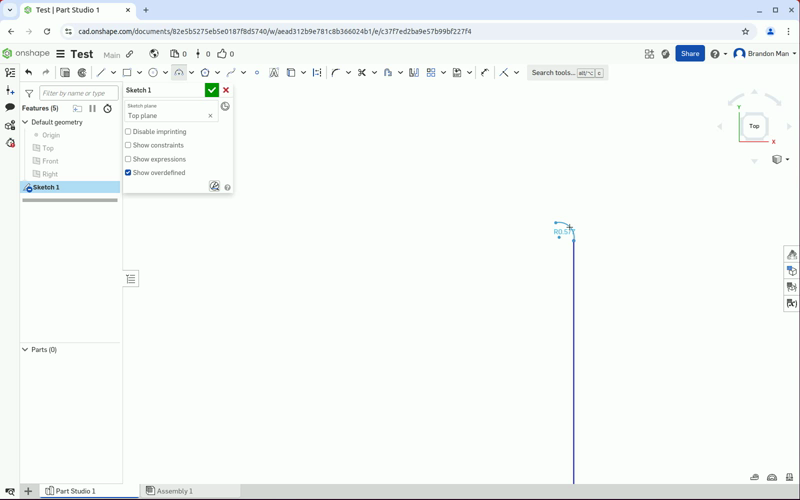
scroll(6)
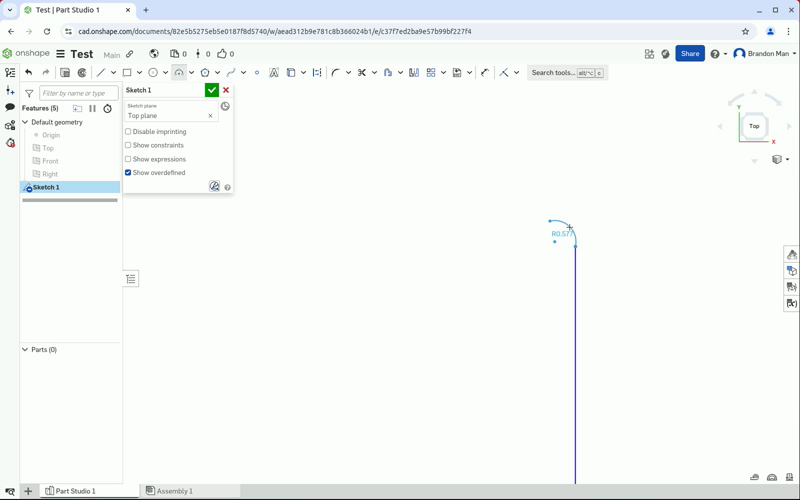
scroll(6)
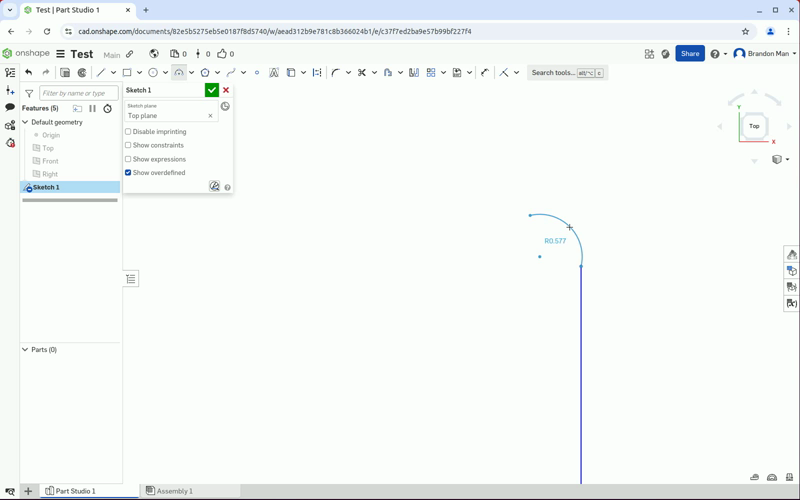
click(569, 226)
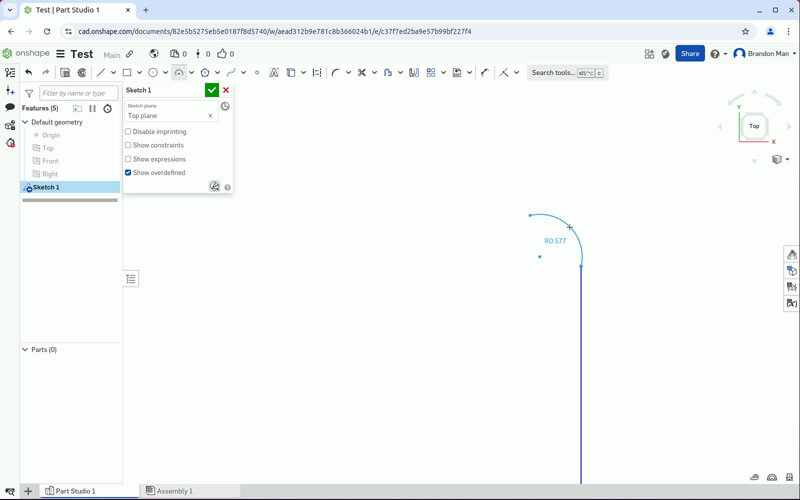
scroll(-6)
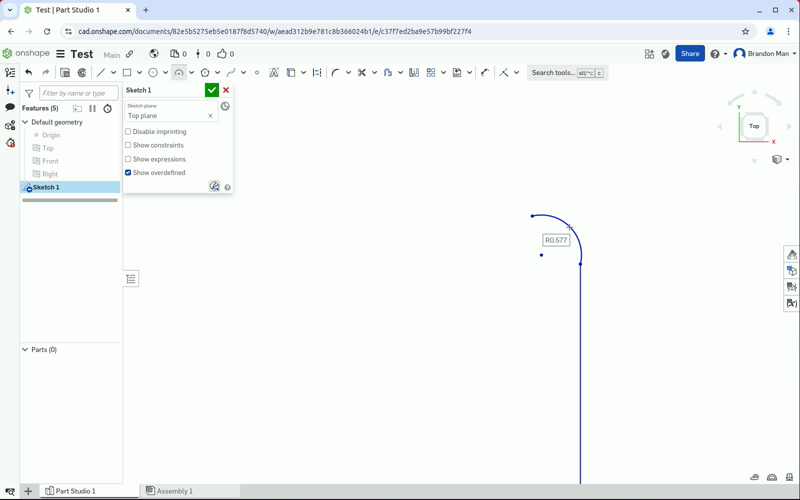
scroll(-6)
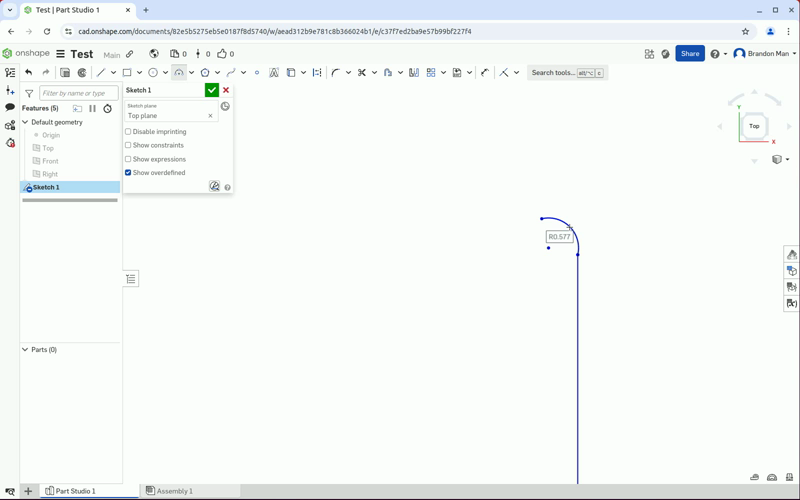
scroll(-6)
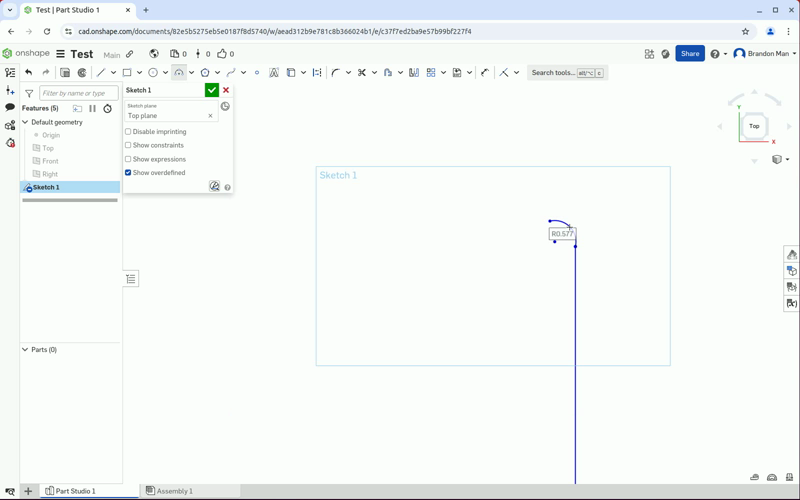
scroll(-6)
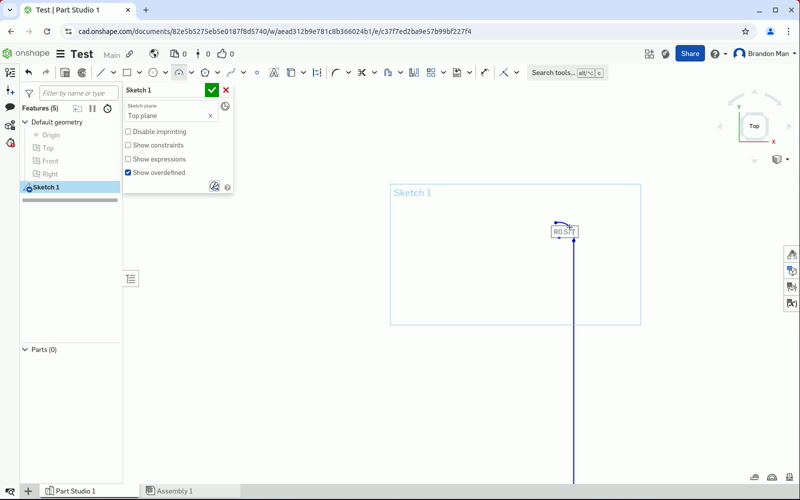
scroll(-6)
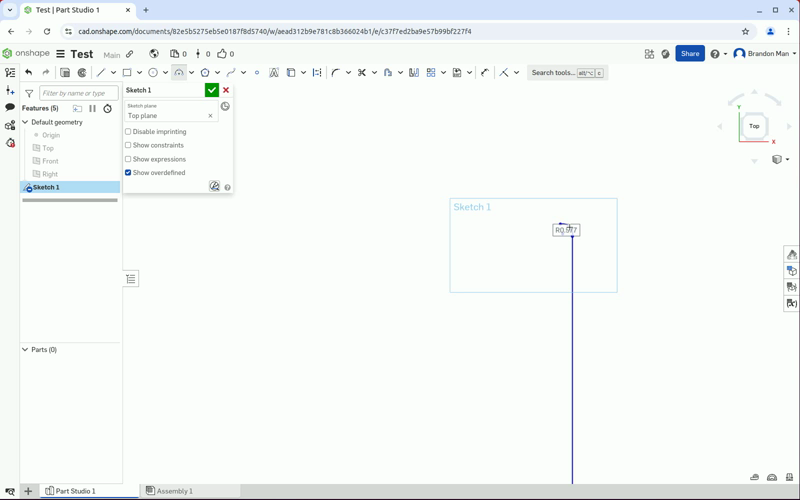
scroll(-6)
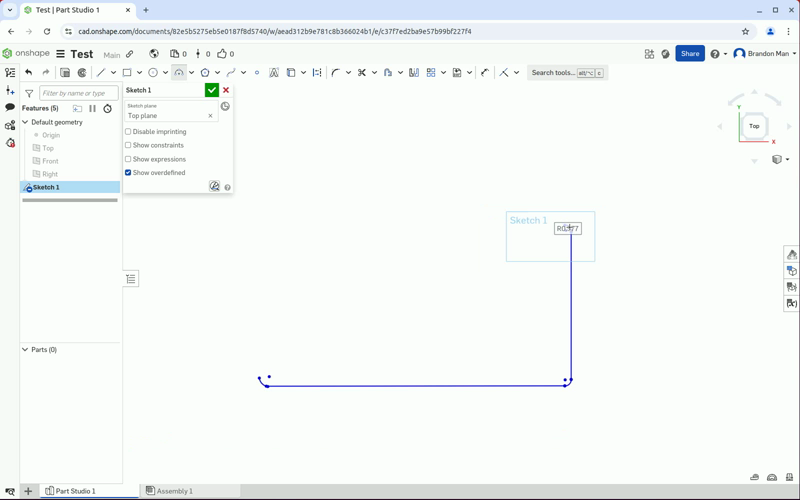
scroll(-6)
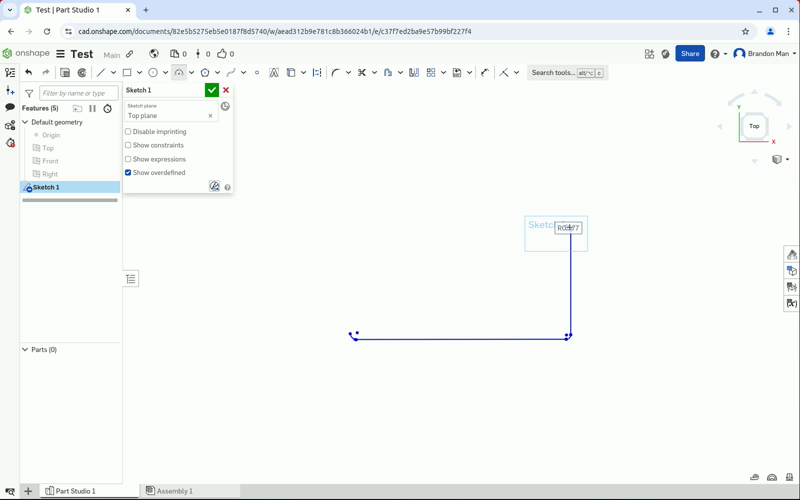
key_up(shift)
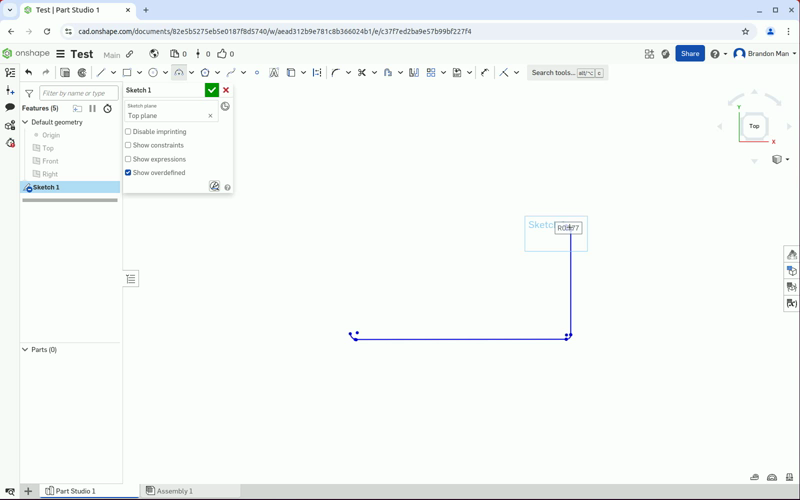
key(esc)
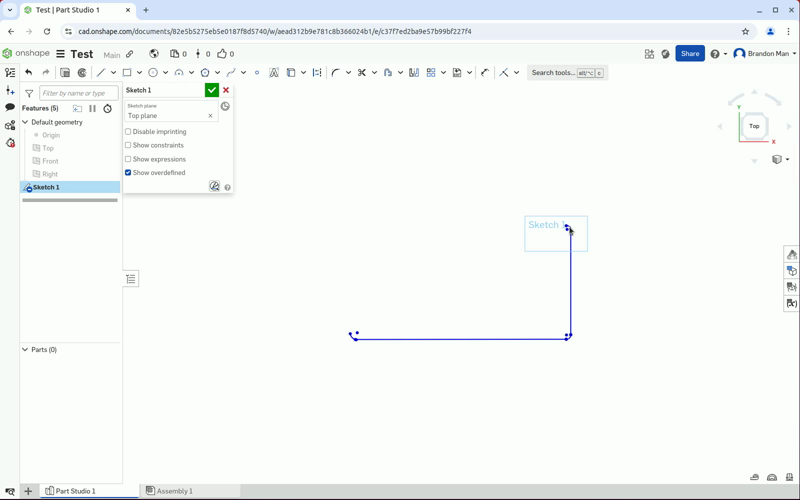
key(l)
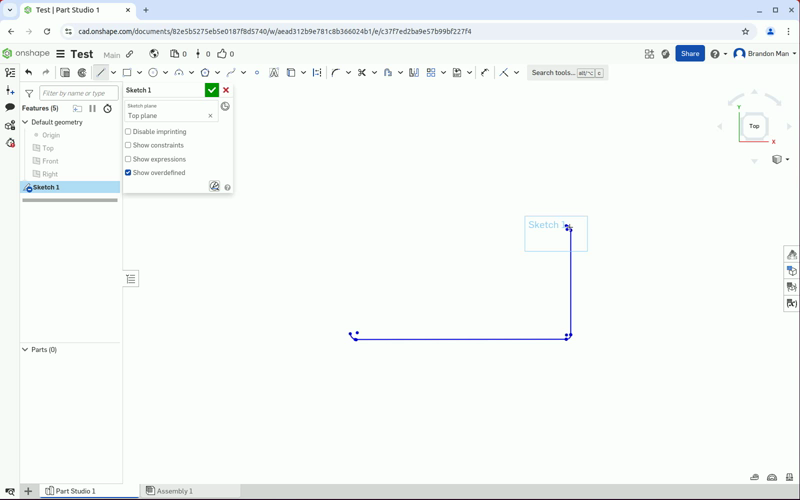
mouse_move(566, 225)
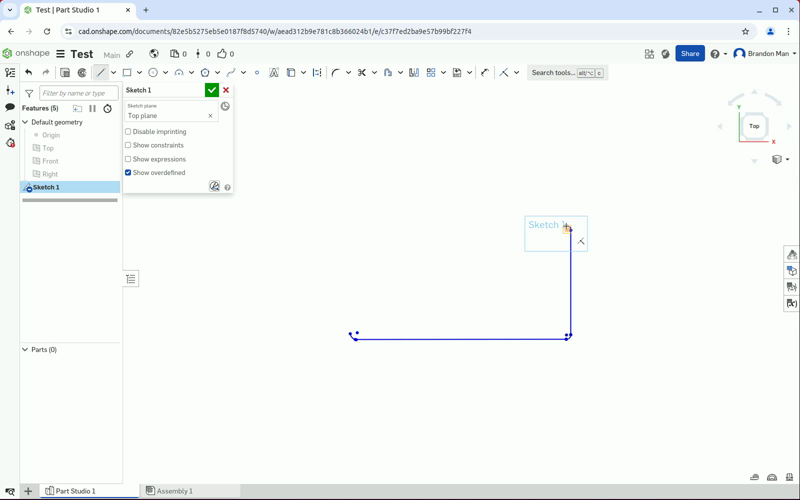
scroll(6)
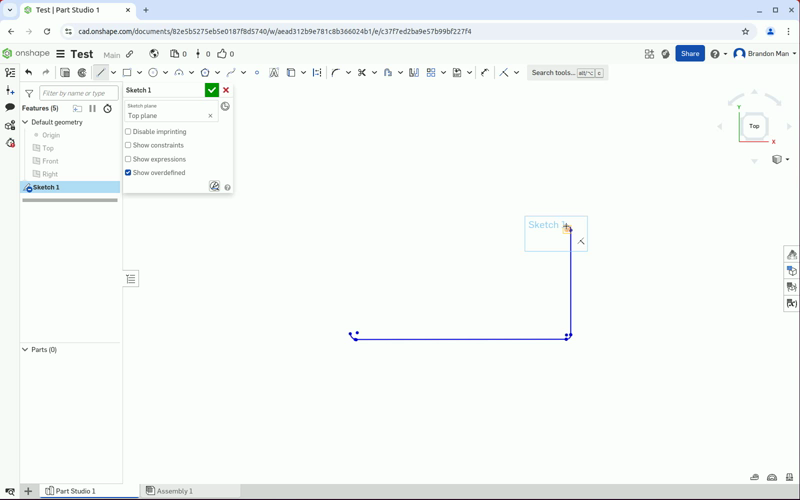
scroll(6)
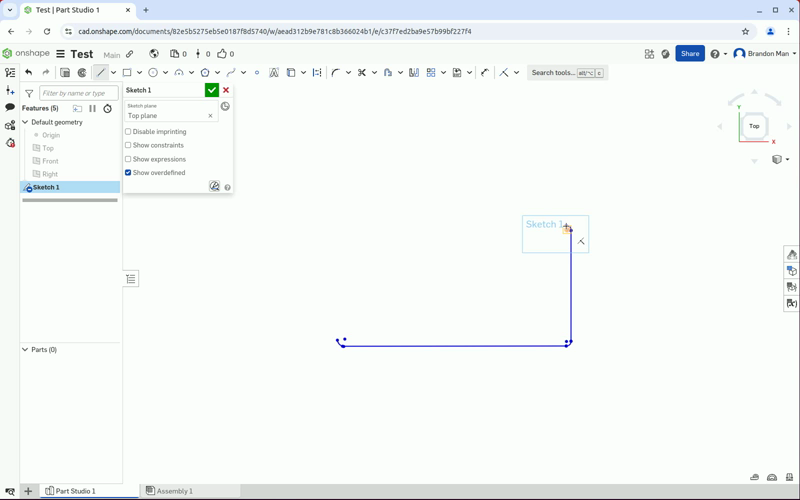
scroll(6)
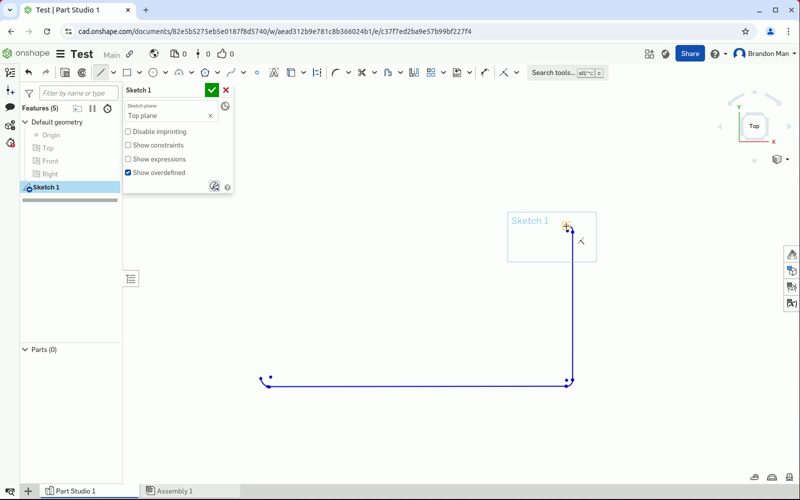
scroll(6)
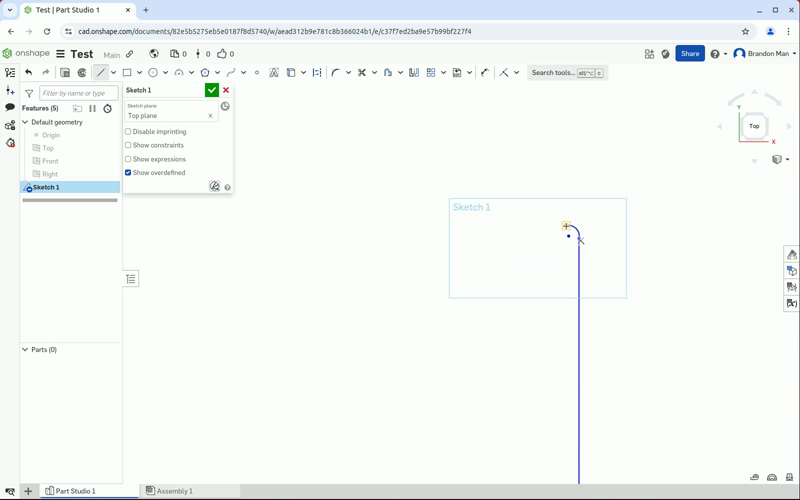
scroll(6)
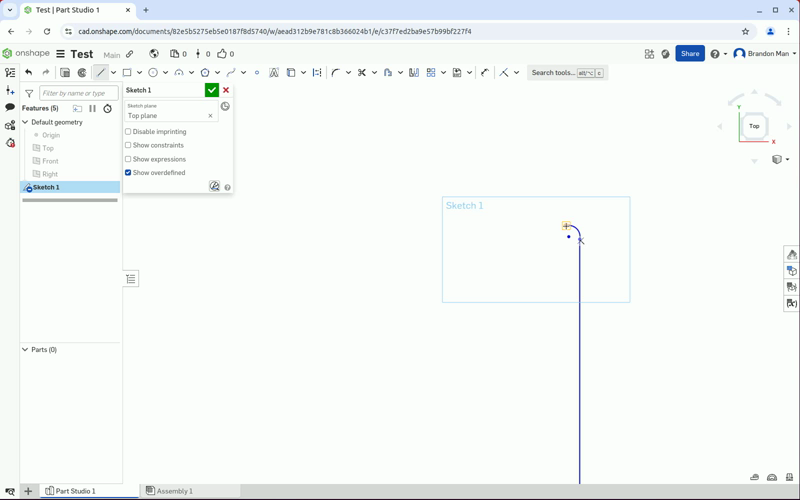
scroll(6)
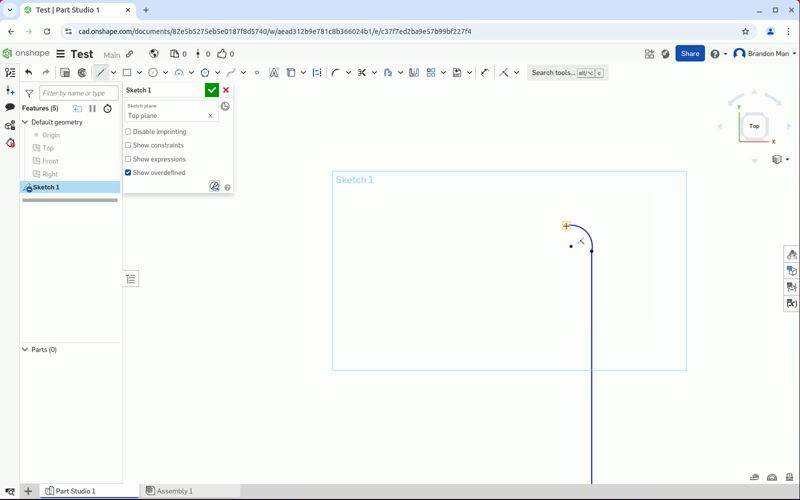
scroll(6)
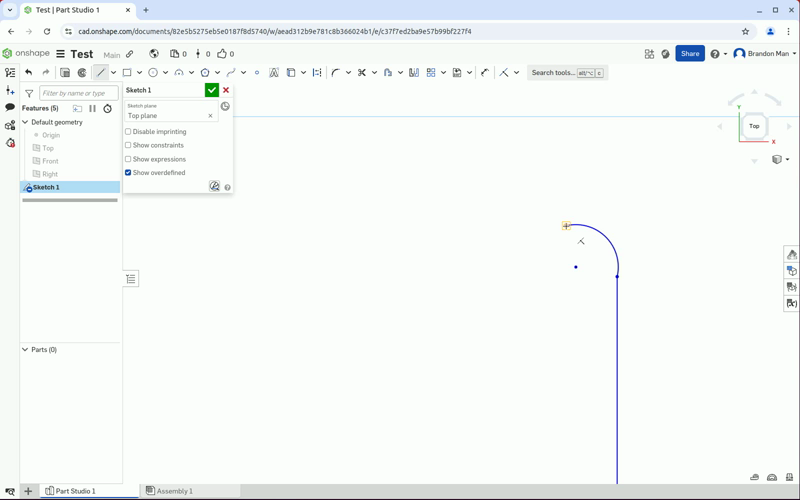
click(566, 225)
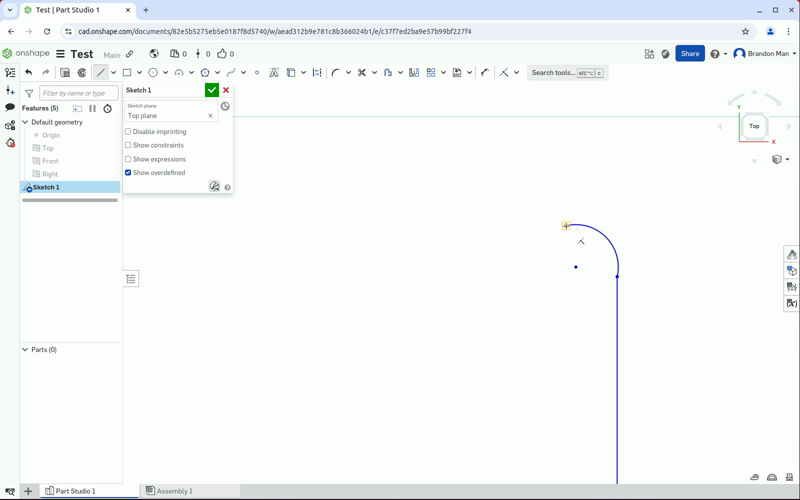
scroll(-6)
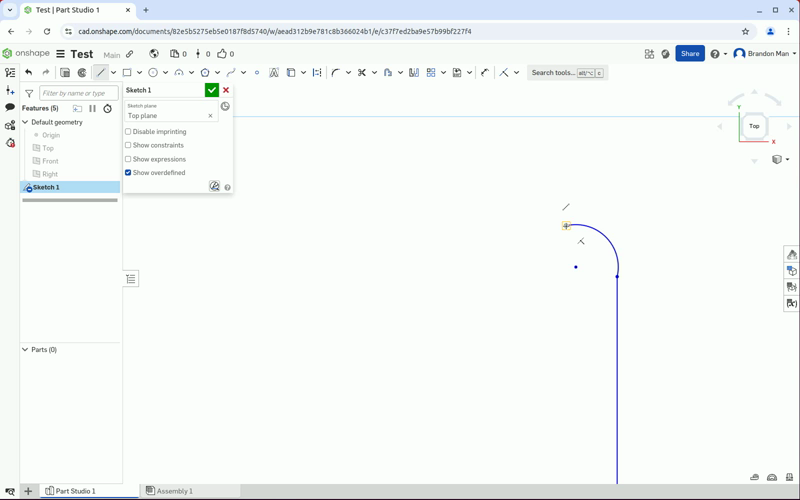
scroll(-6)
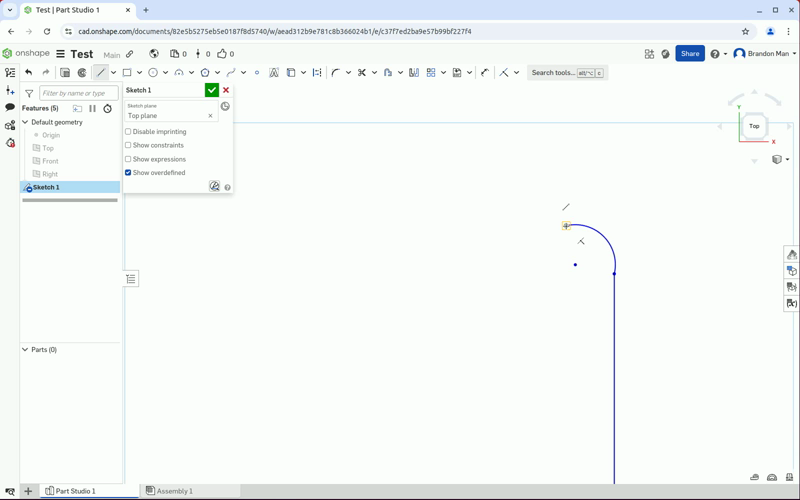
scroll(-6)
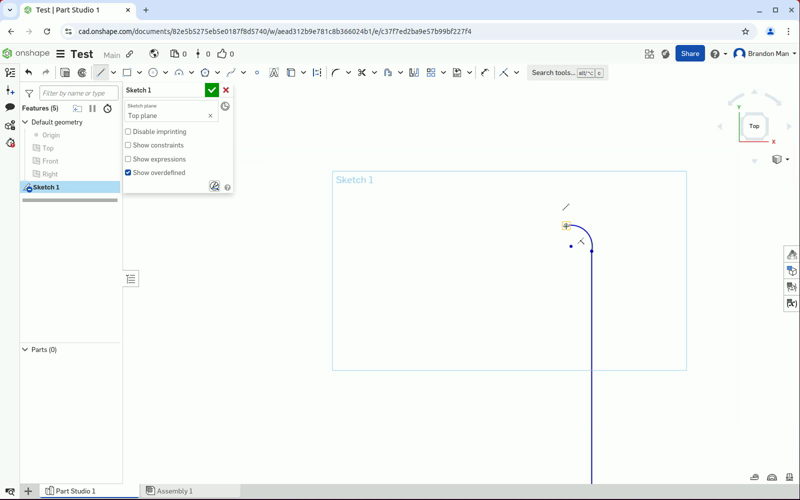
scroll(-6)
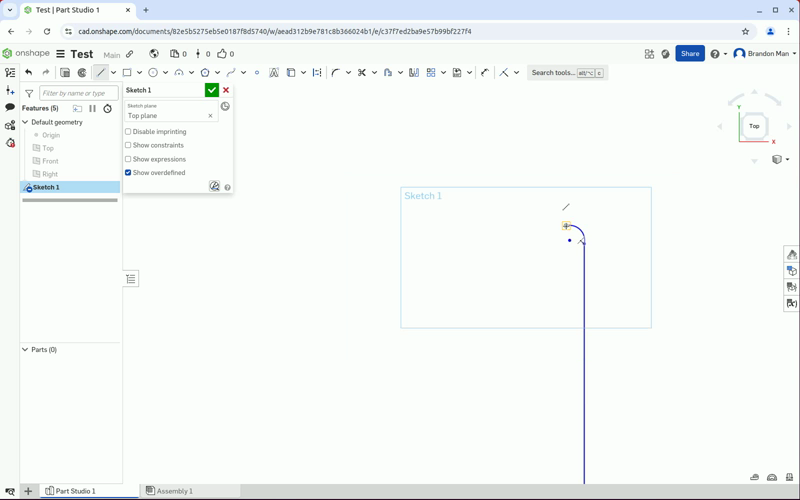
scroll(-6)
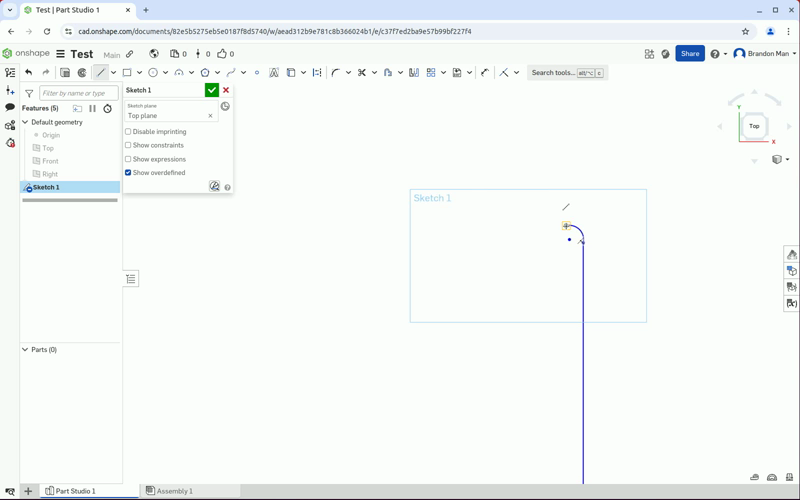
scroll(-6)
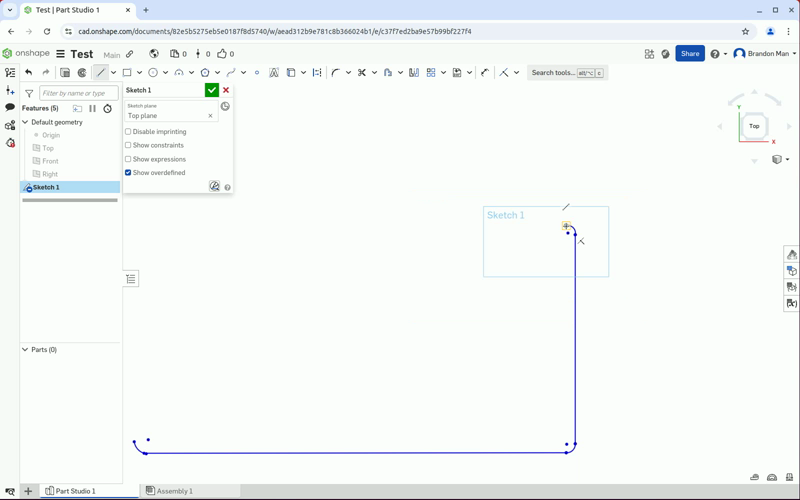
scroll(-6)
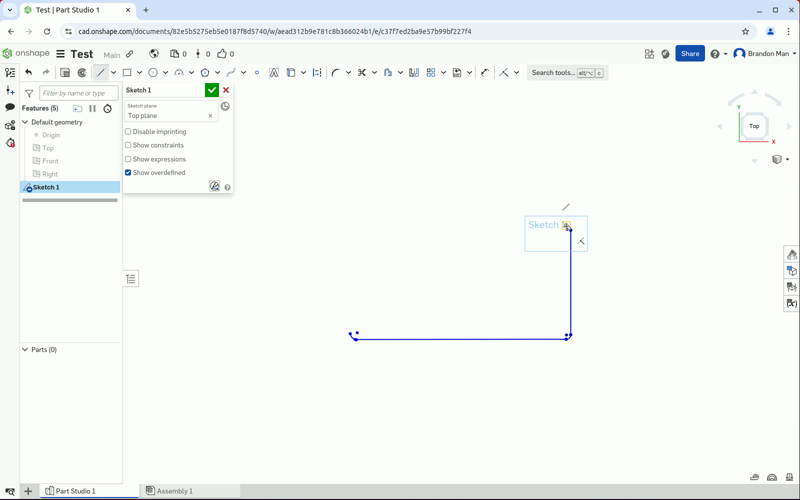
key_down(shift)
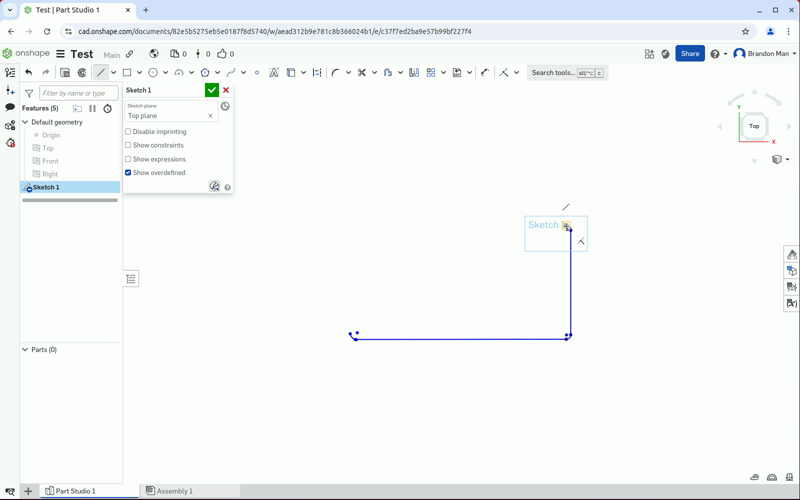
mouse_move(355, 225)
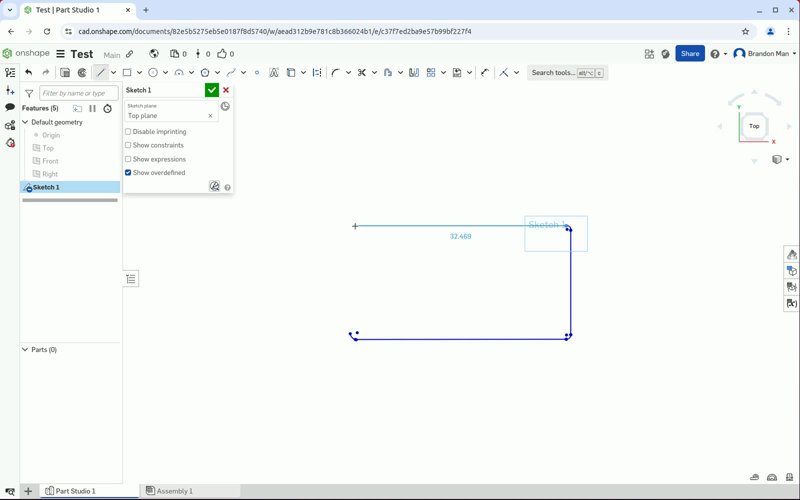
click(355, 225)
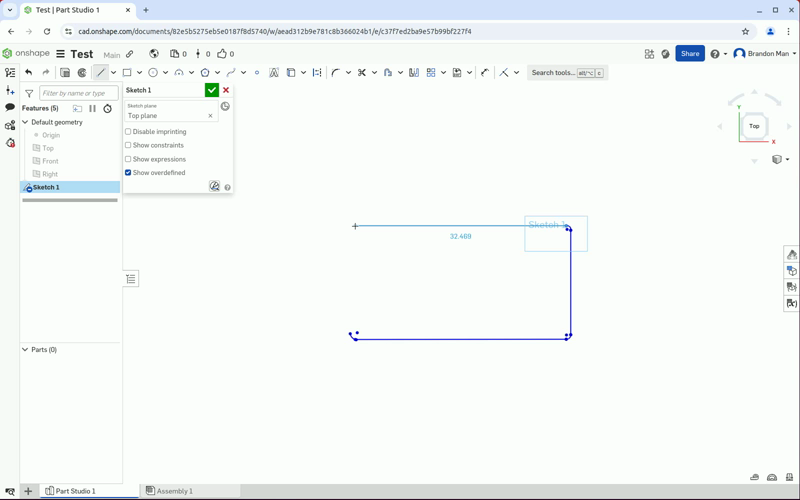
key_up(shift)
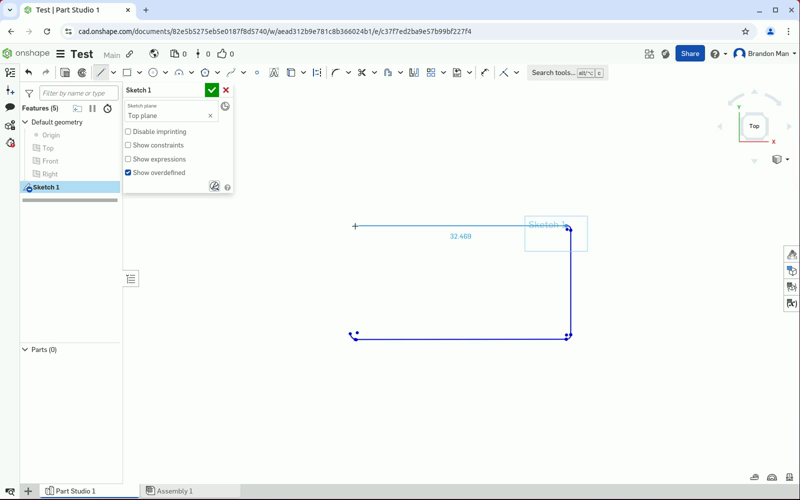
key(esc)
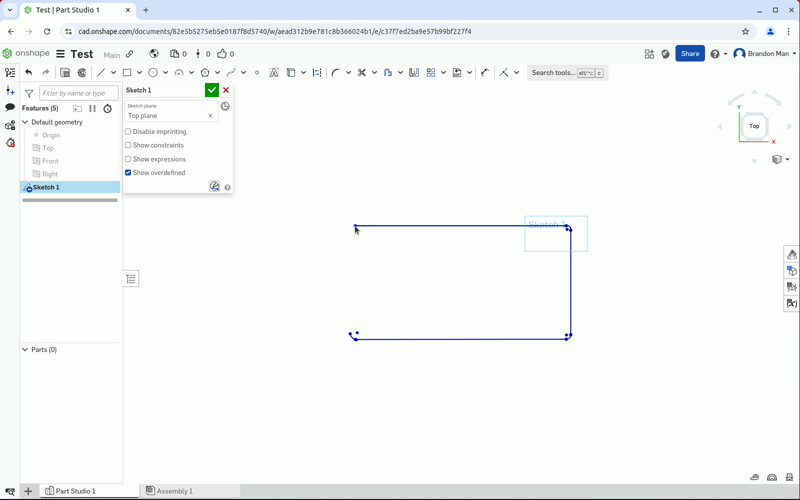
key(a)
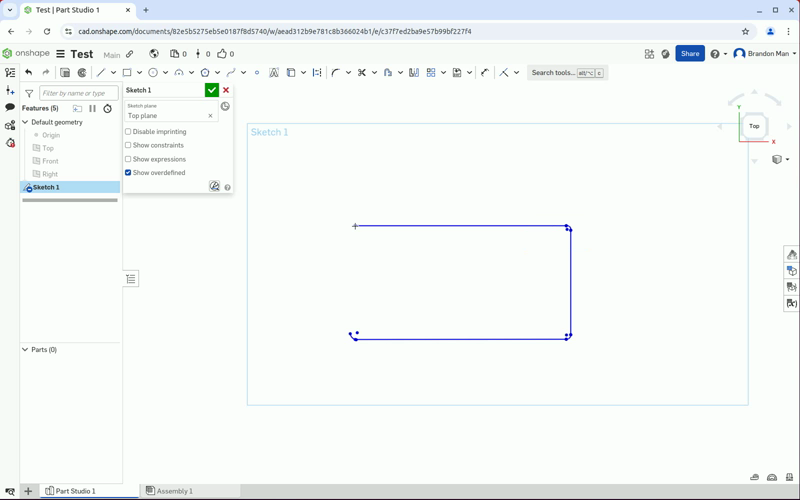
mouse_move(355, 225)
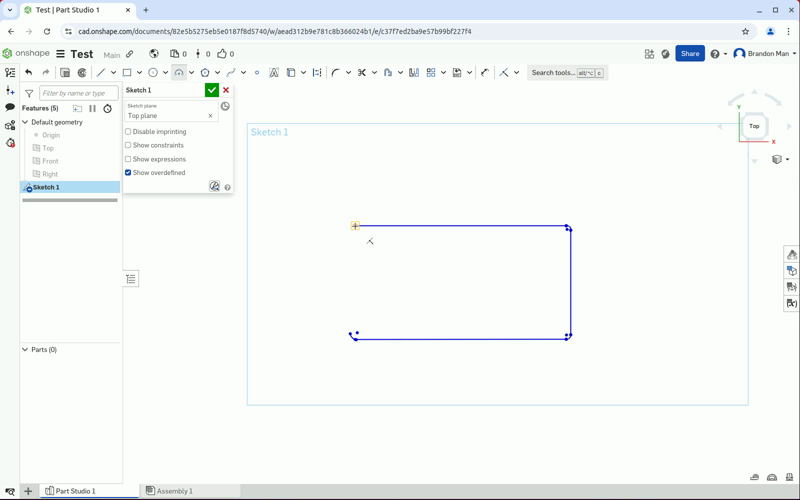
click(355, 225)
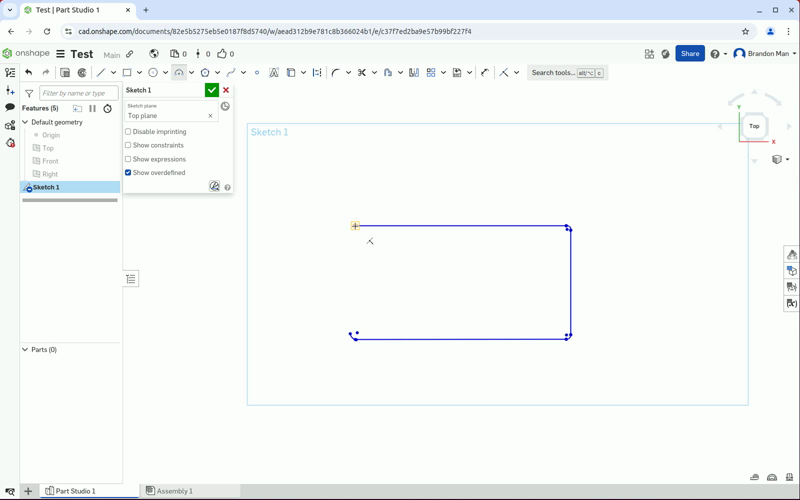
key_down(shift)
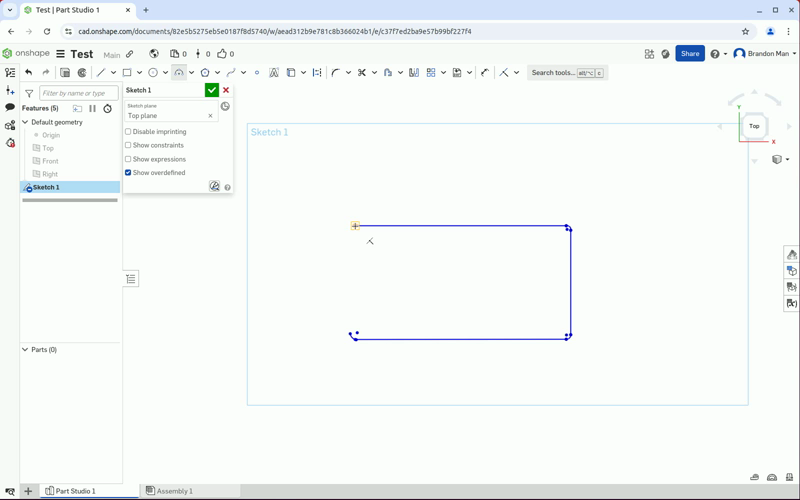
mouse_move(350, 230)
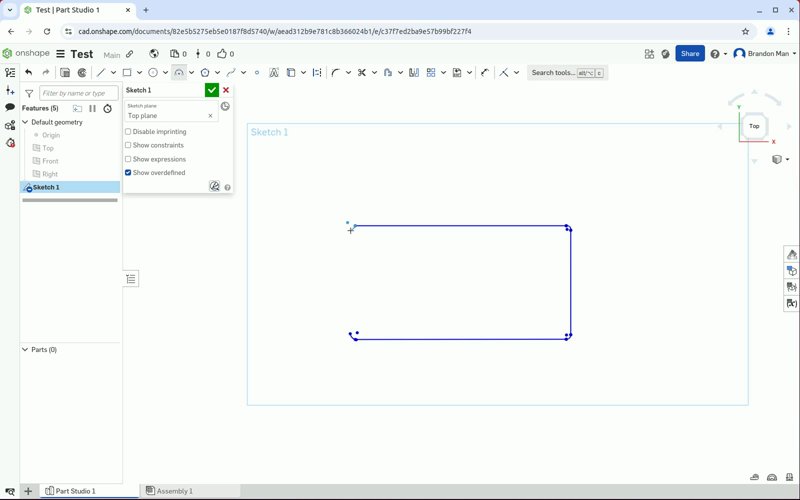
scroll(6)
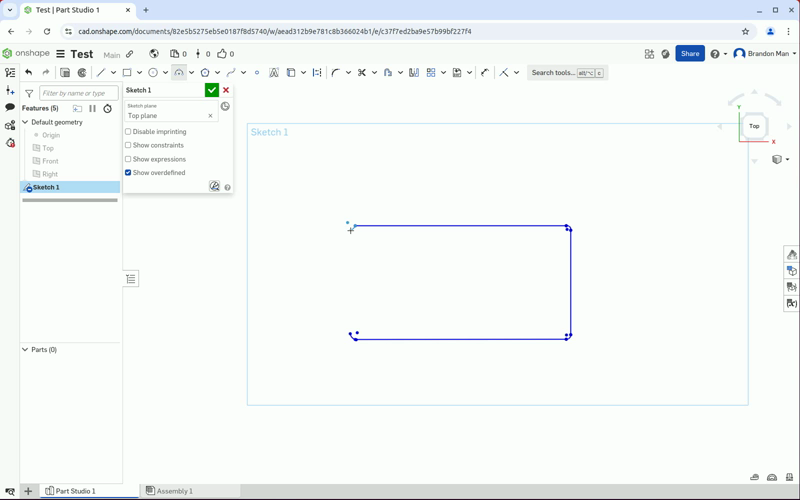
scroll(6)
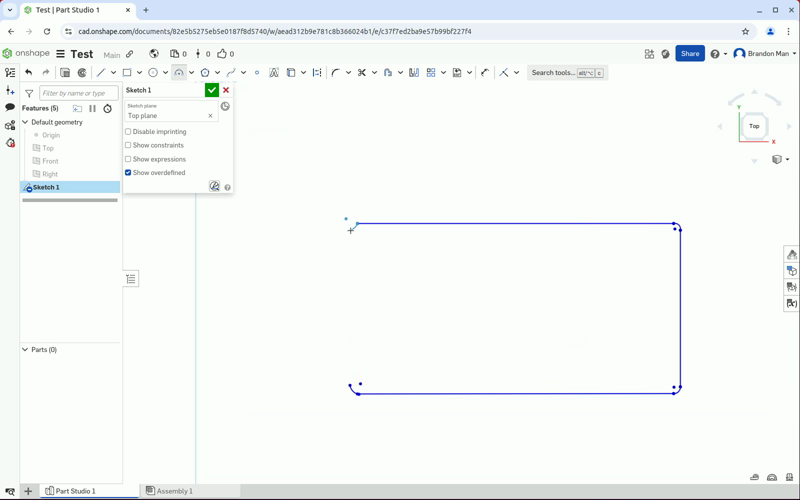
scroll(6)
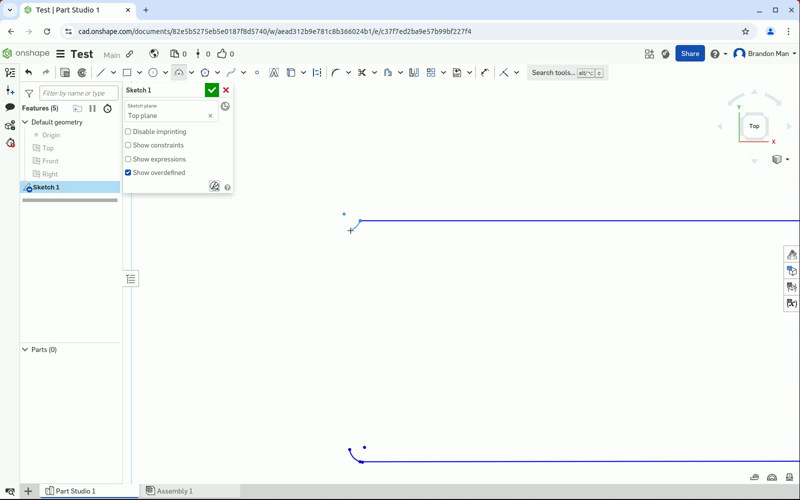
scroll(6)
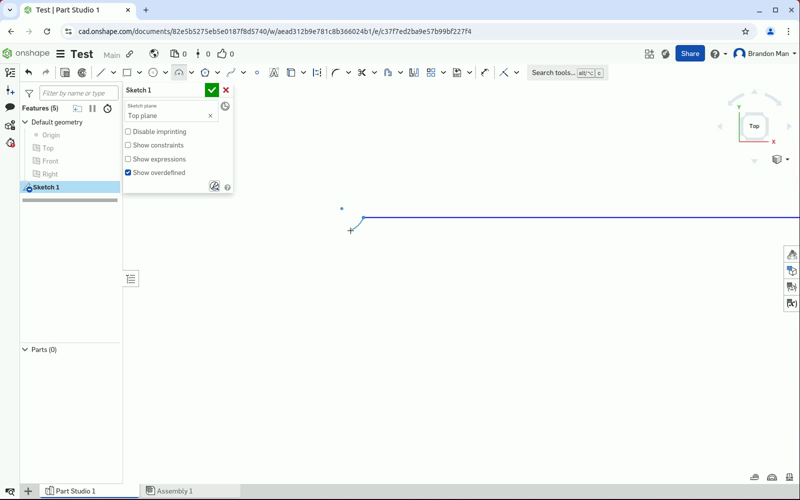
scroll(6)
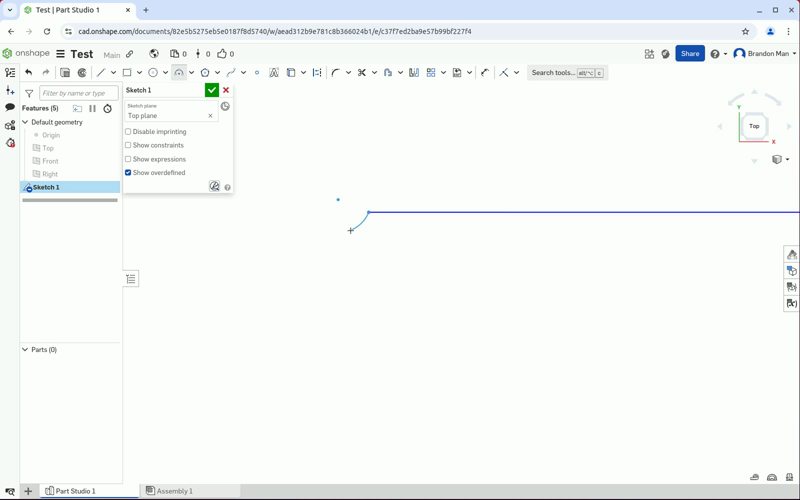
scroll(6)
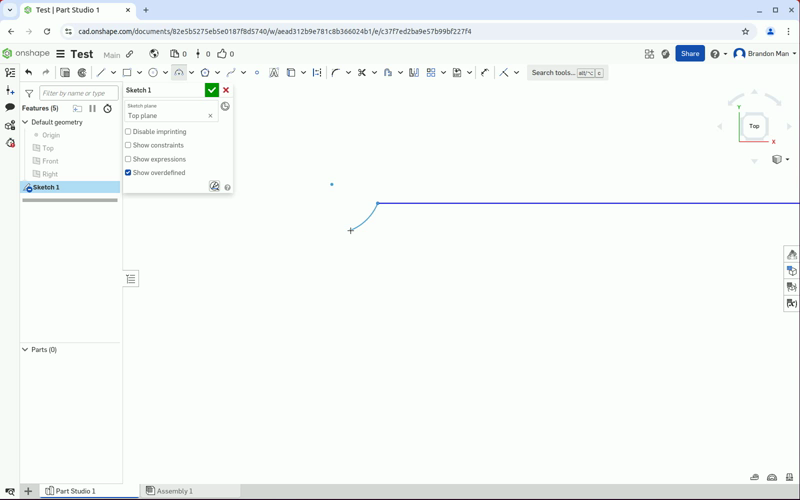
scroll(6)
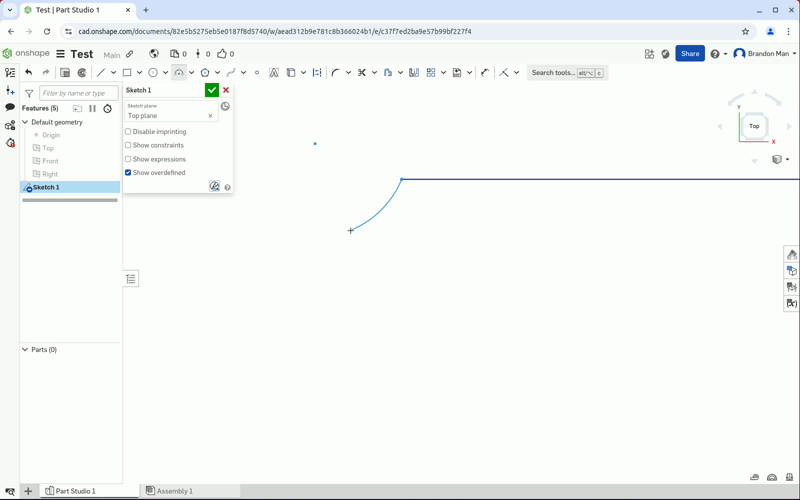
click(350, 230)
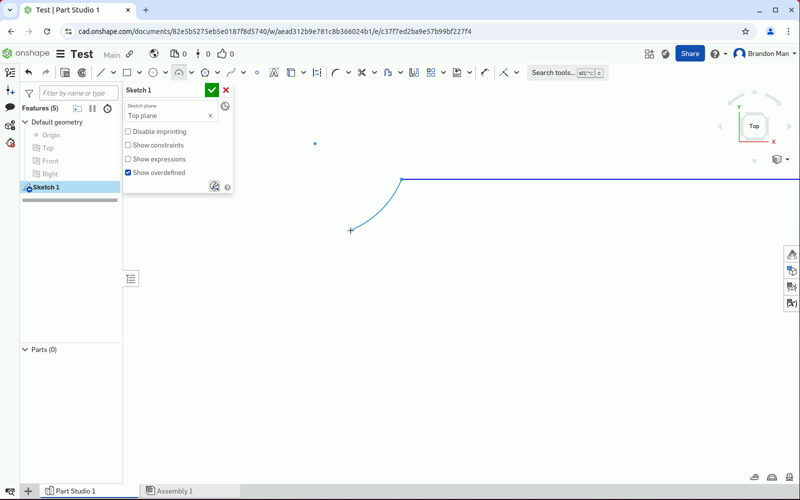
scroll(-6)
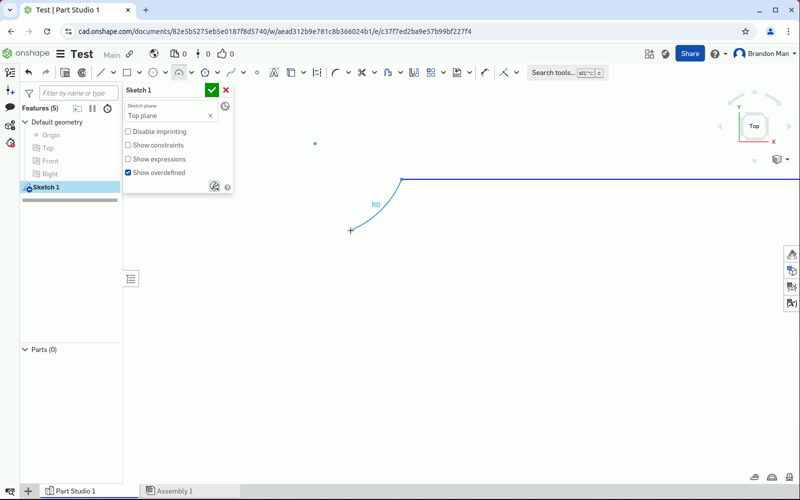
scroll(-6)
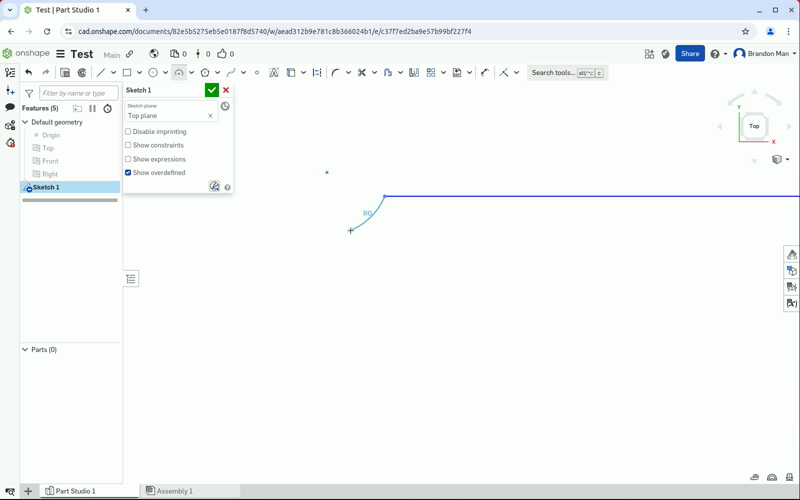
scroll(-6)
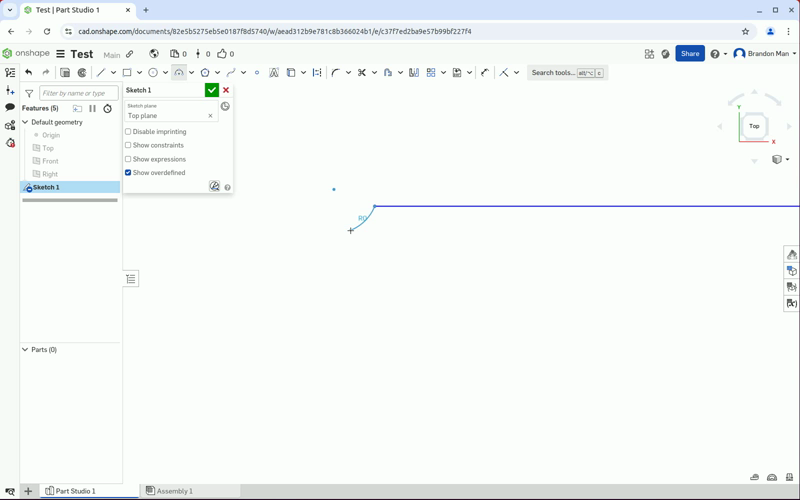
scroll(-6)
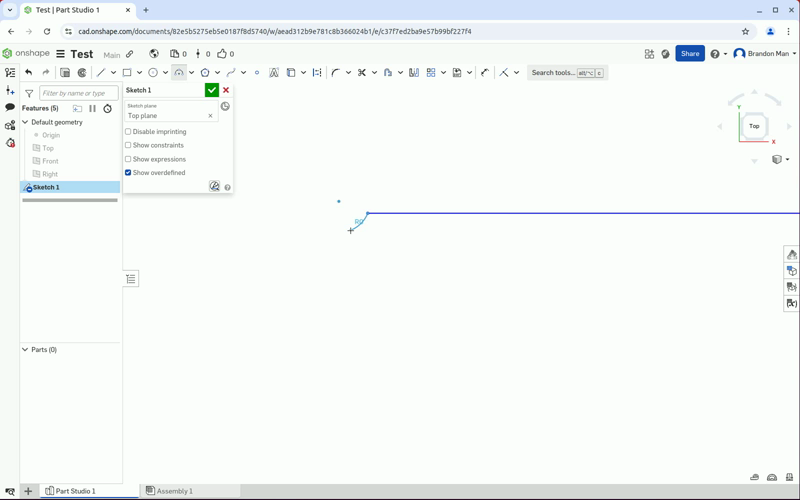
scroll(-6)
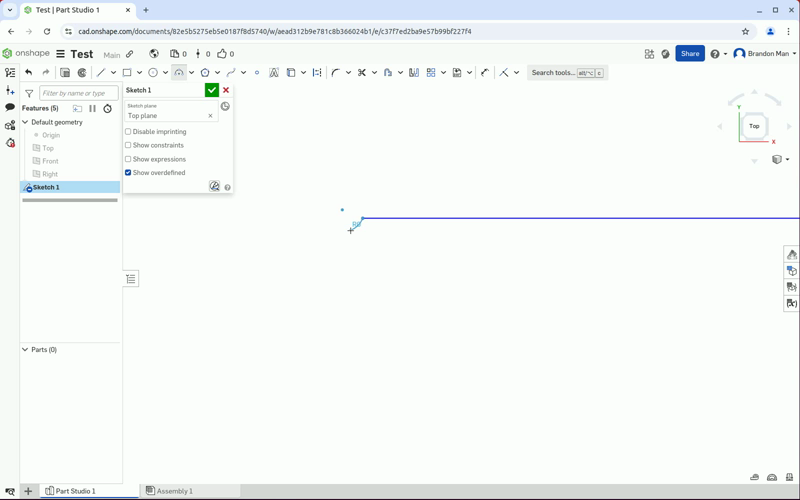
scroll(-6)
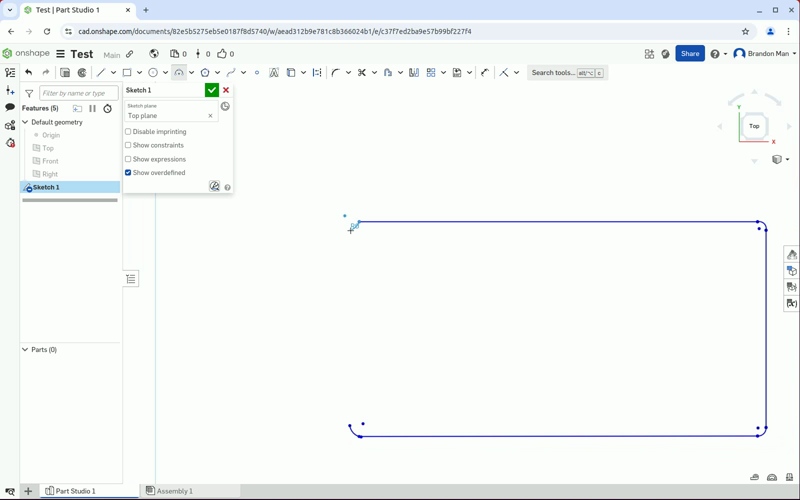
scroll(-6)
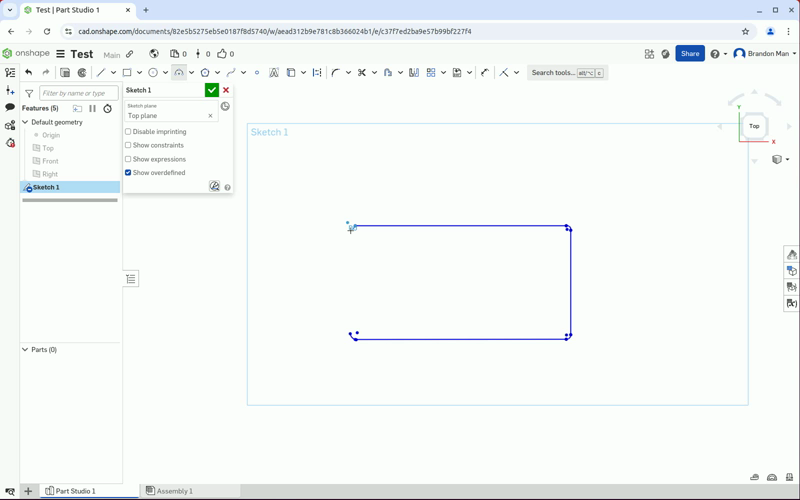
mouse_move(352, 226)
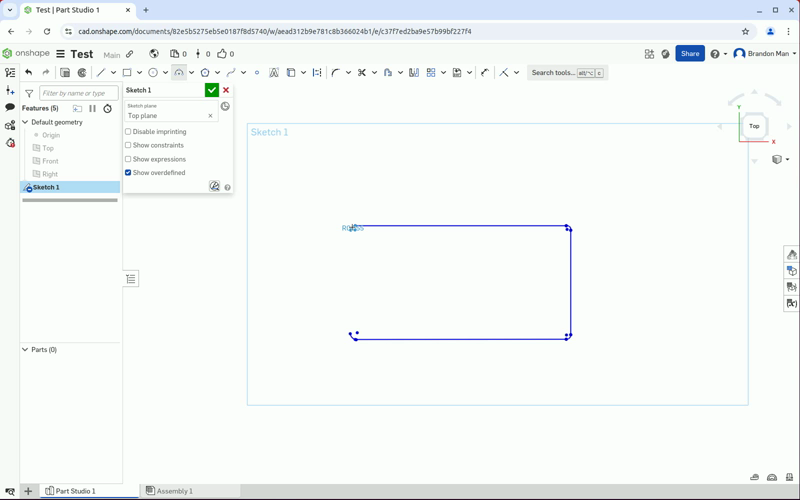
scroll(6)
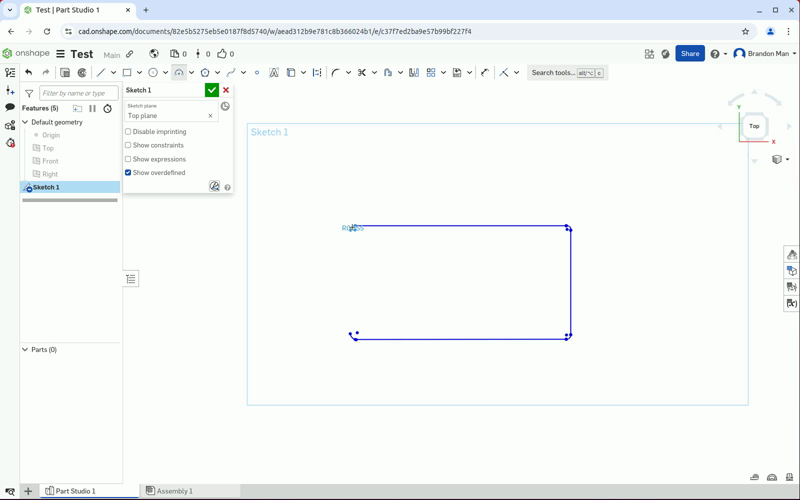
scroll(6)
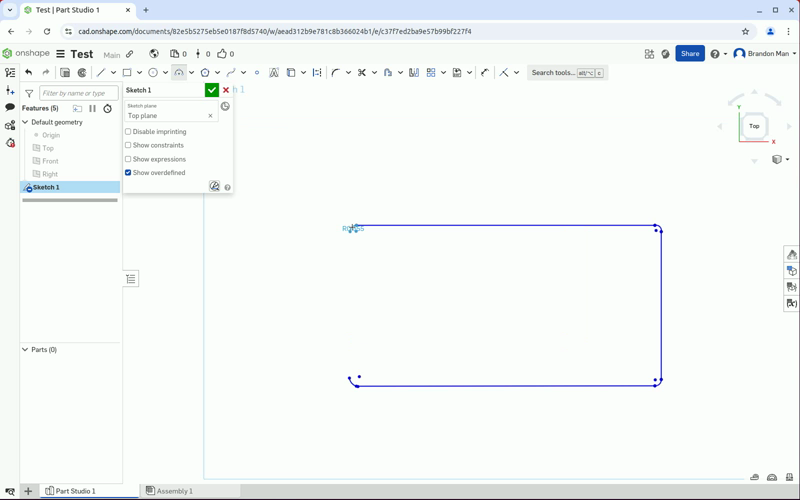
scroll(6)
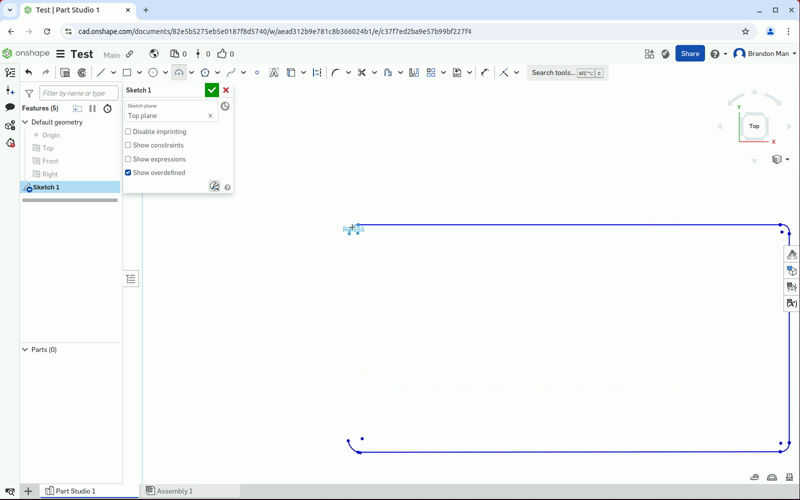
scroll(6)
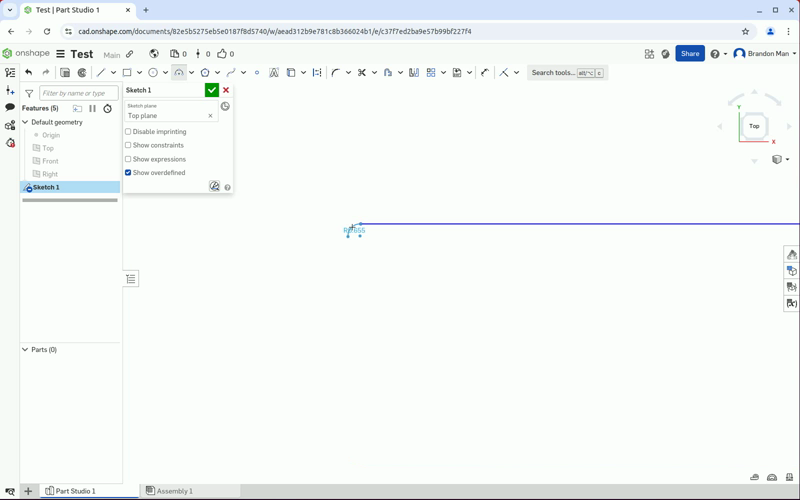
scroll(6)
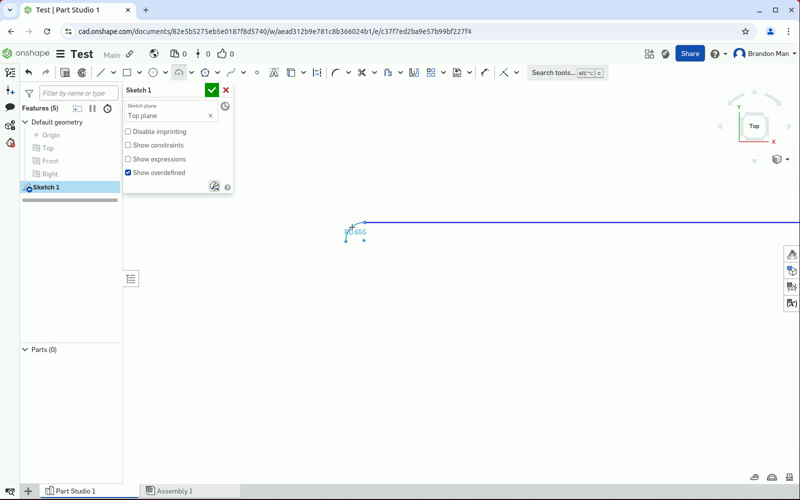
scroll(6)
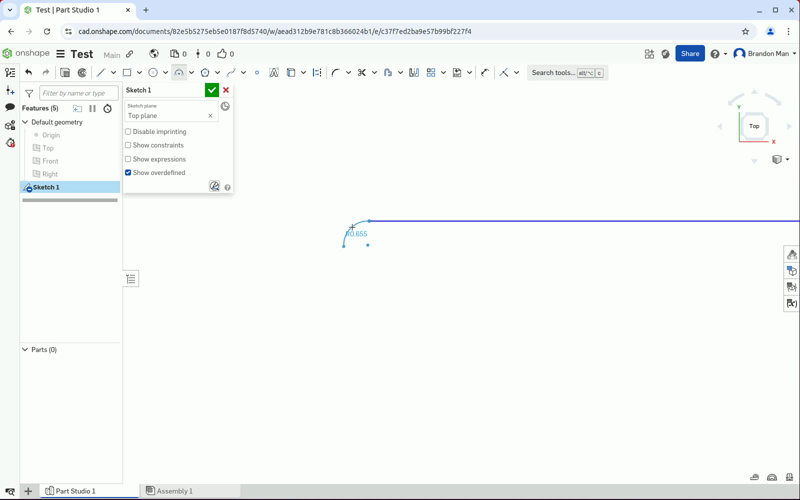
scroll(6)
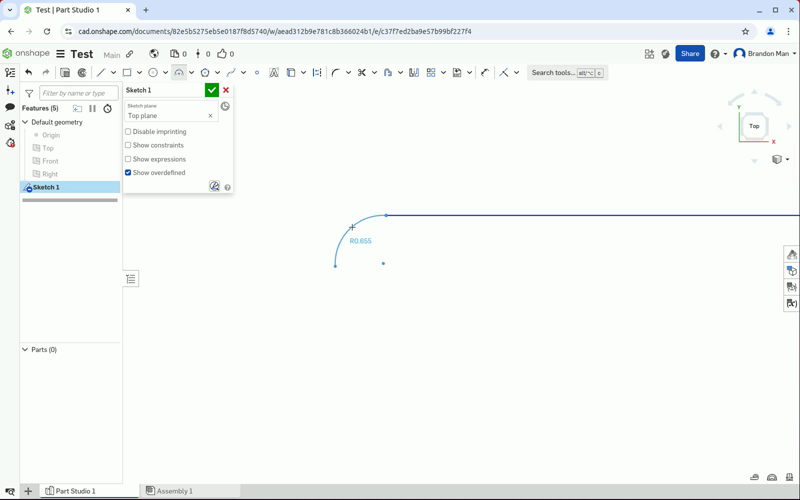
click(352, 226)
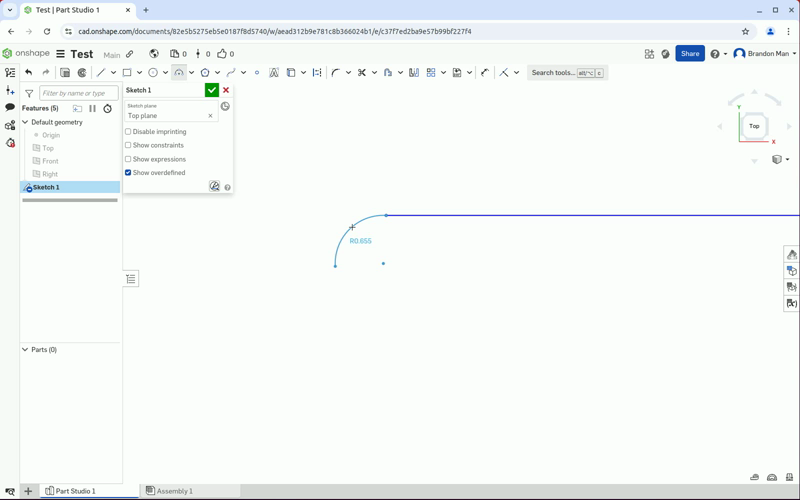
scroll(-6)
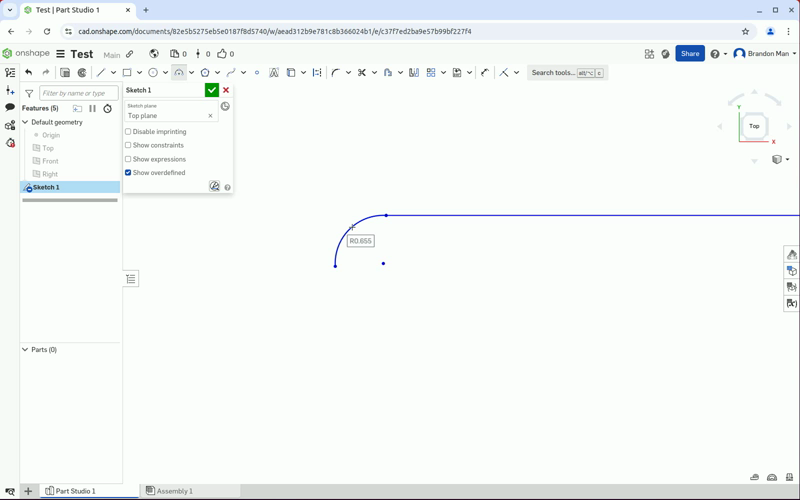
scroll(-6)
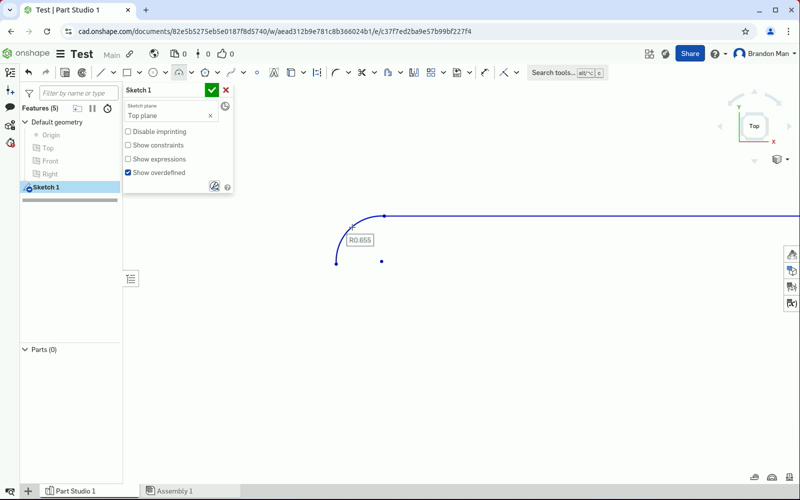
scroll(-6)
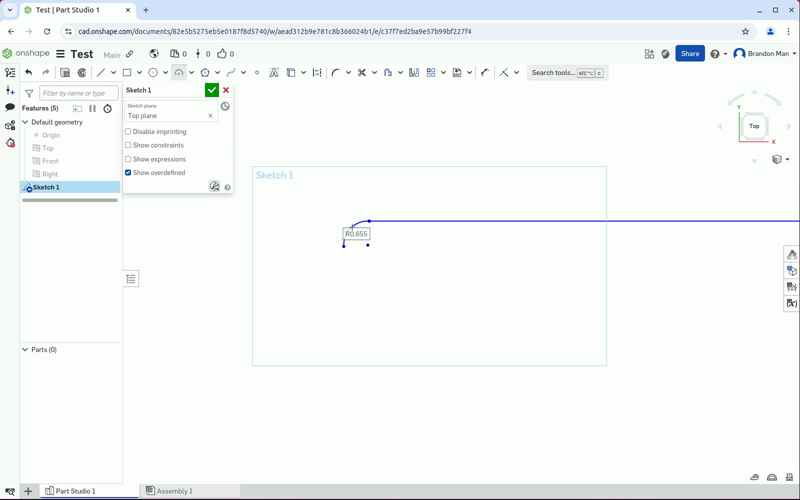
scroll(-6)
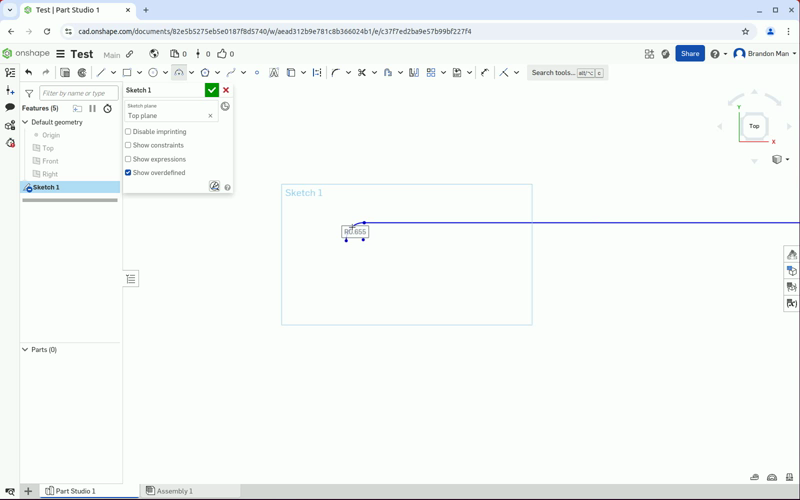
scroll(-6)
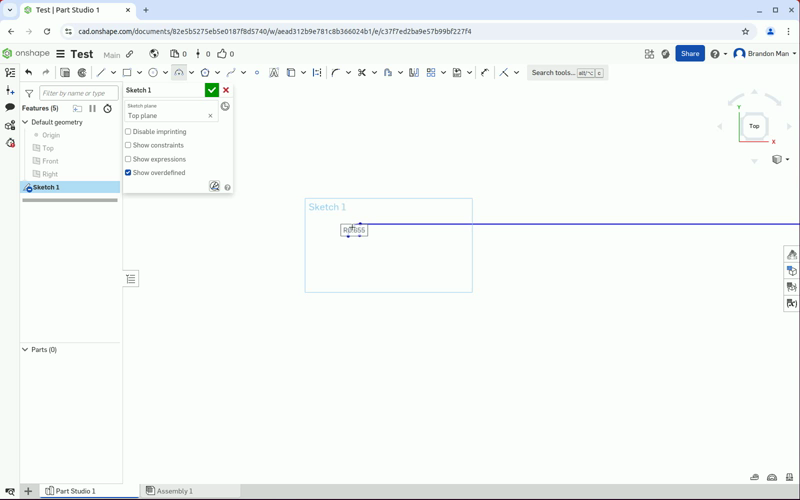
scroll(-6)
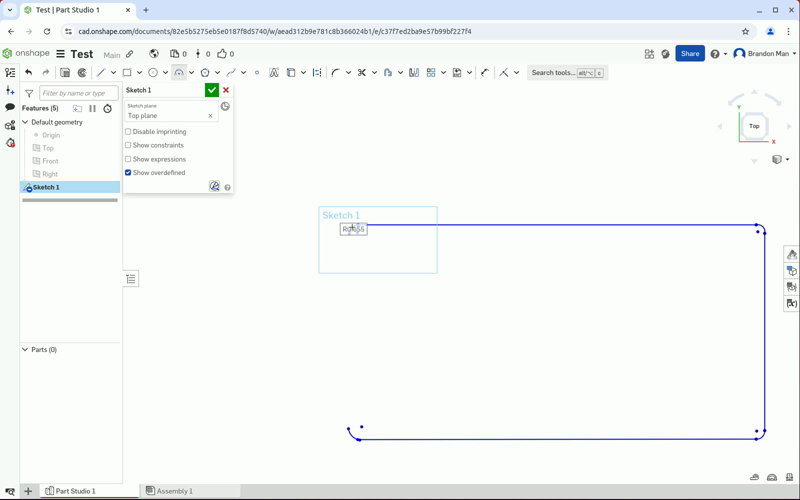
scroll(-6)
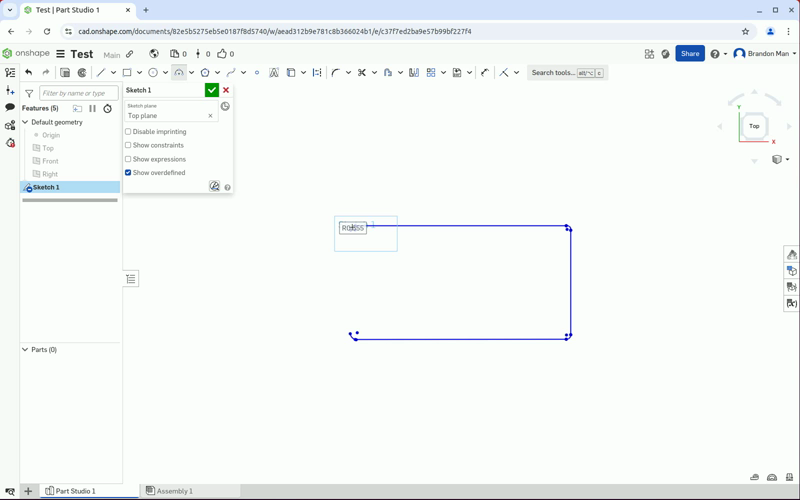
key_up(shift)
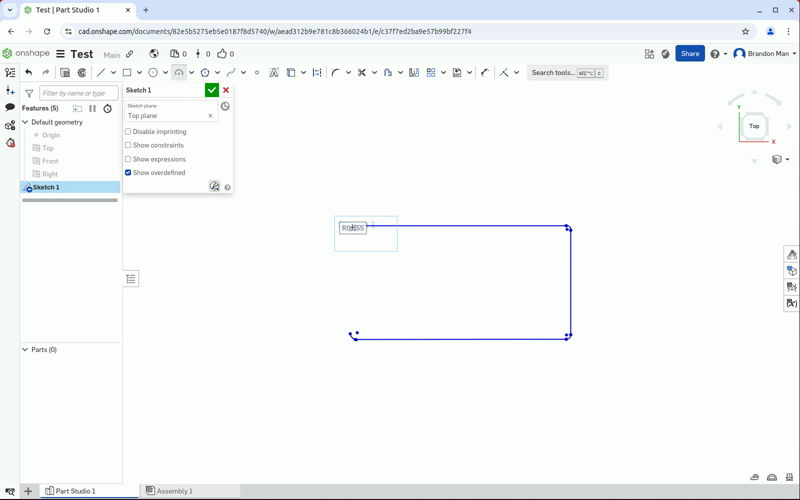
key(esc)
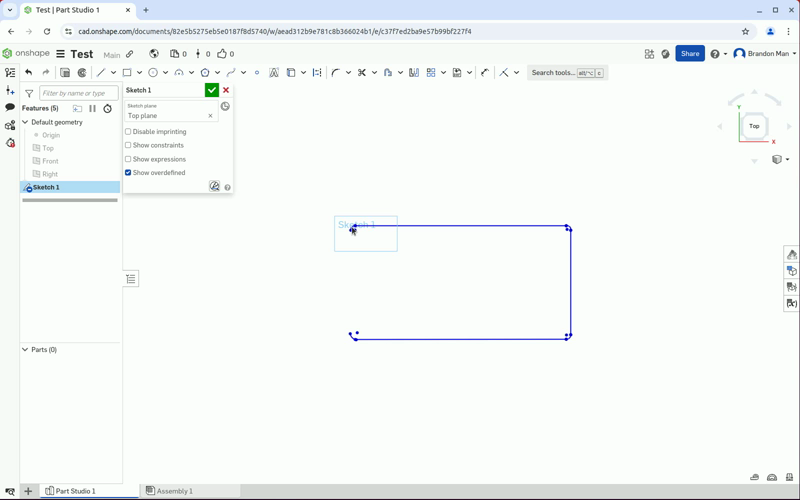
key(l)
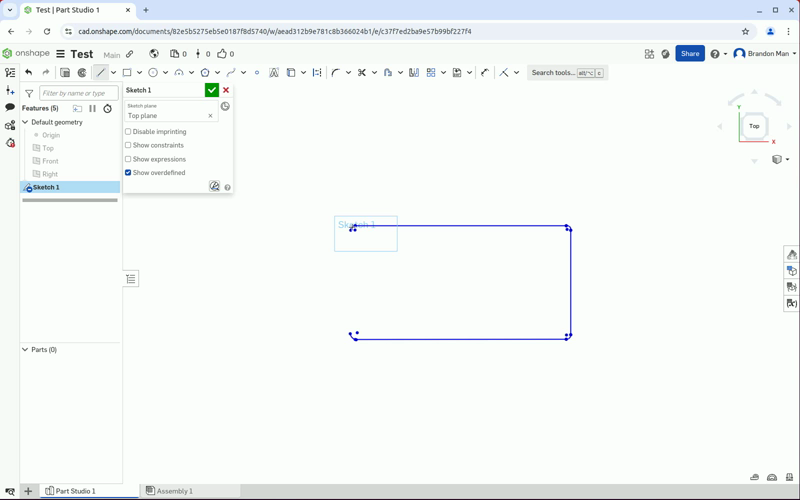
mouse_move(350, 230)
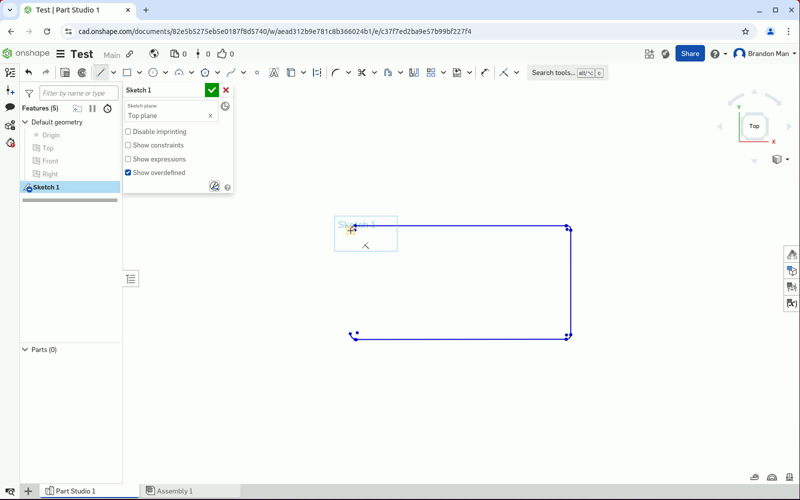
scroll(6)
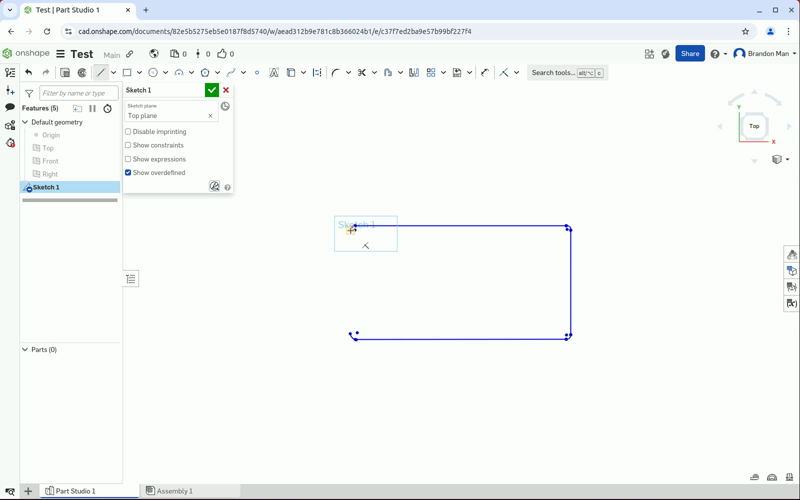
scroll(6)
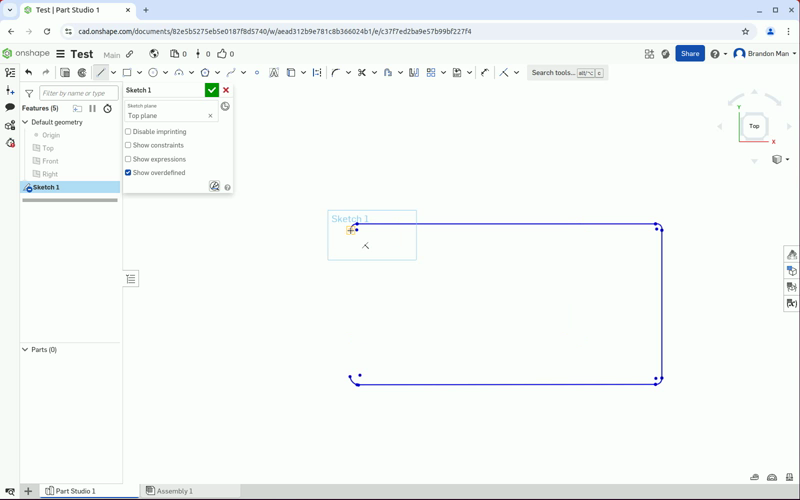
scroll(6)
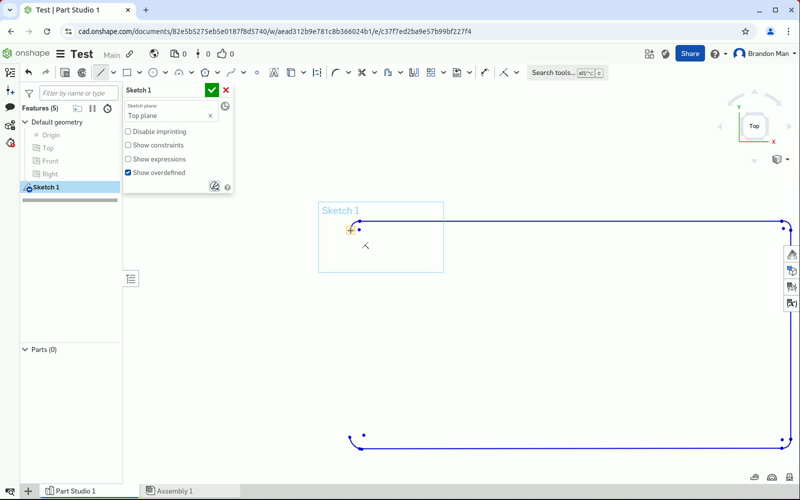
scroll(6)
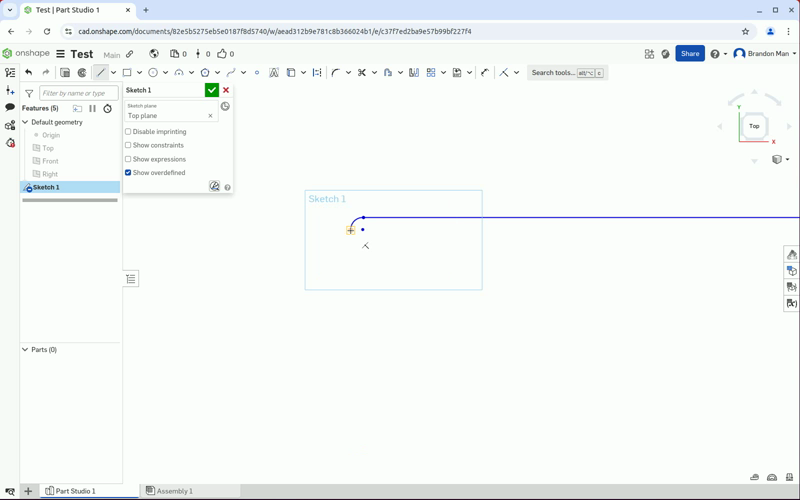
scroll(6)
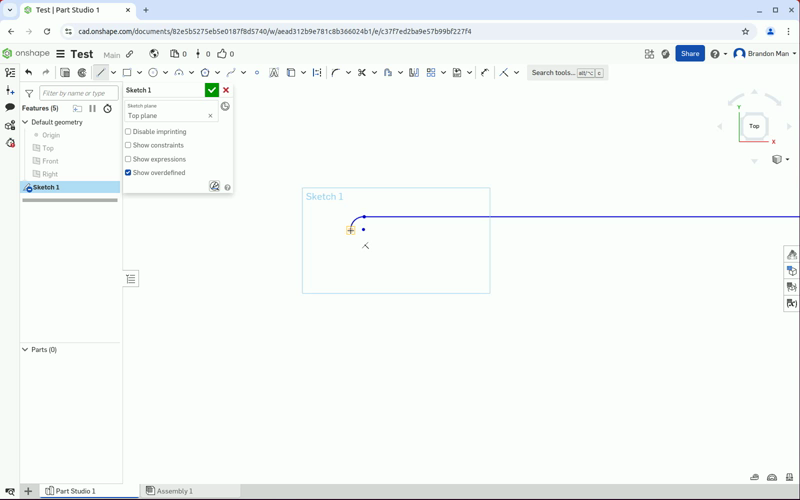
scroll(6)
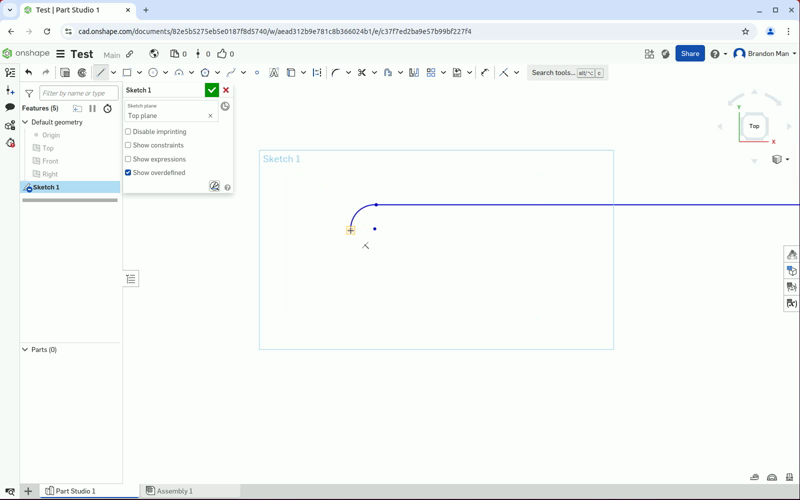
scroll(6)
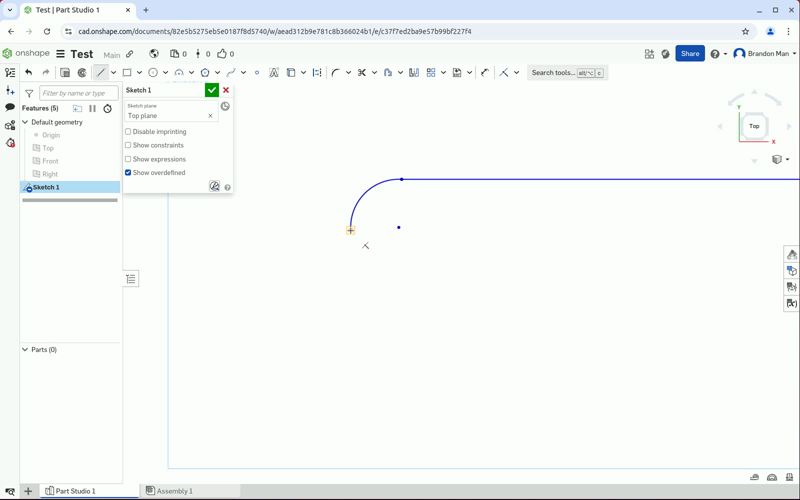
click(350, 230)
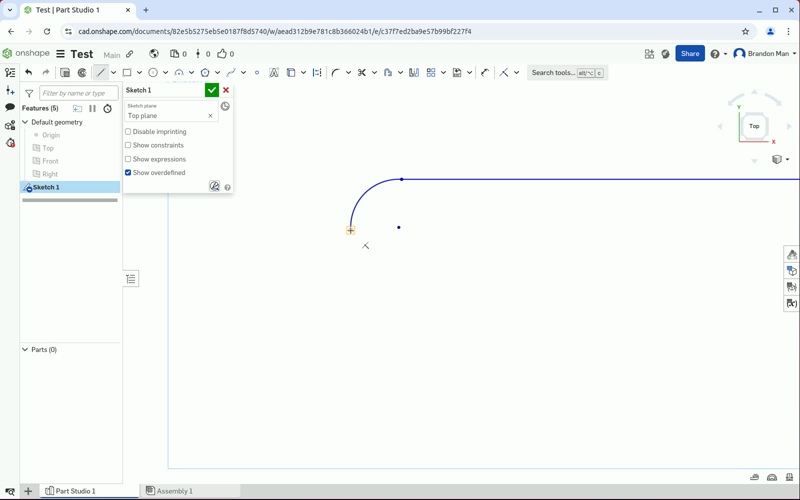
scroll(-6)
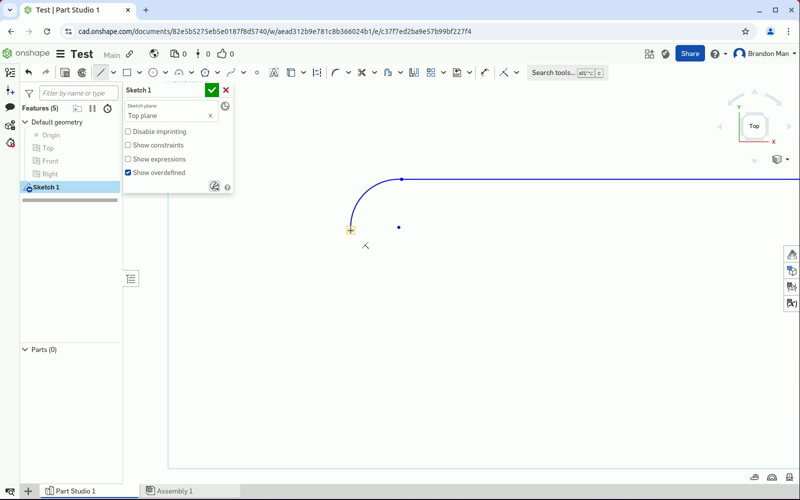
scroll(-6)
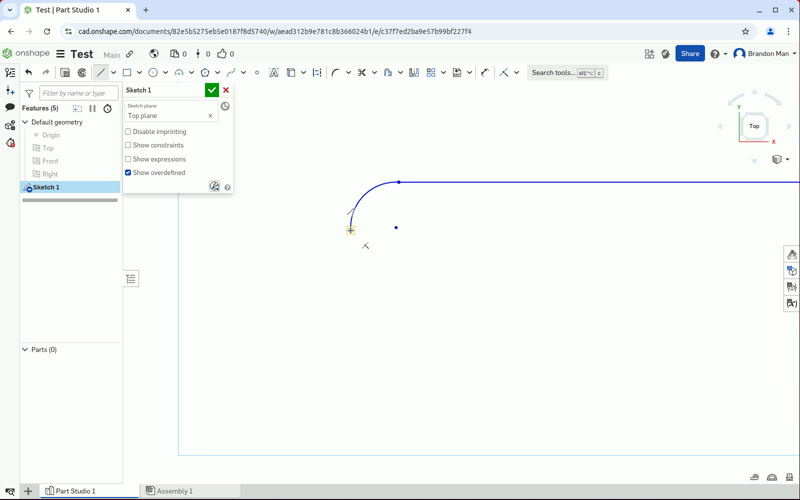
scroll(-6)
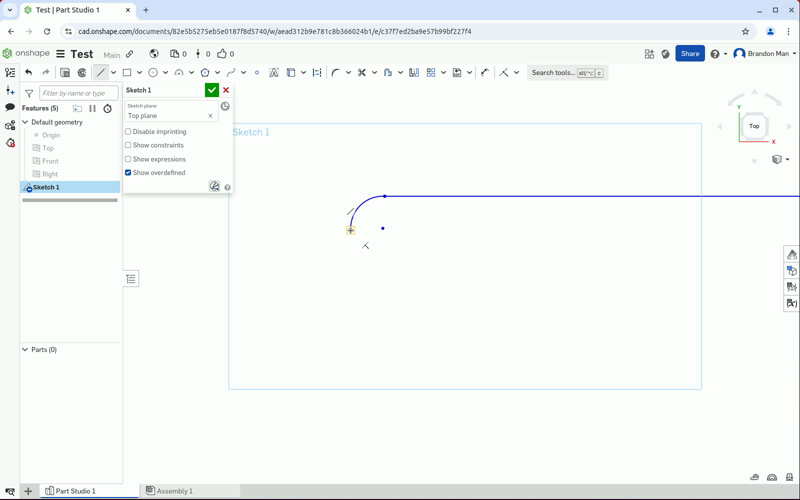
scroll(-6)
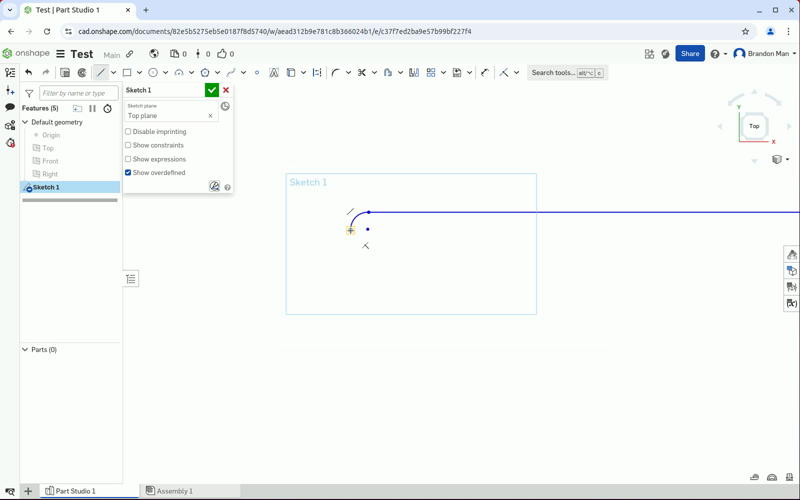
scroll(-6)
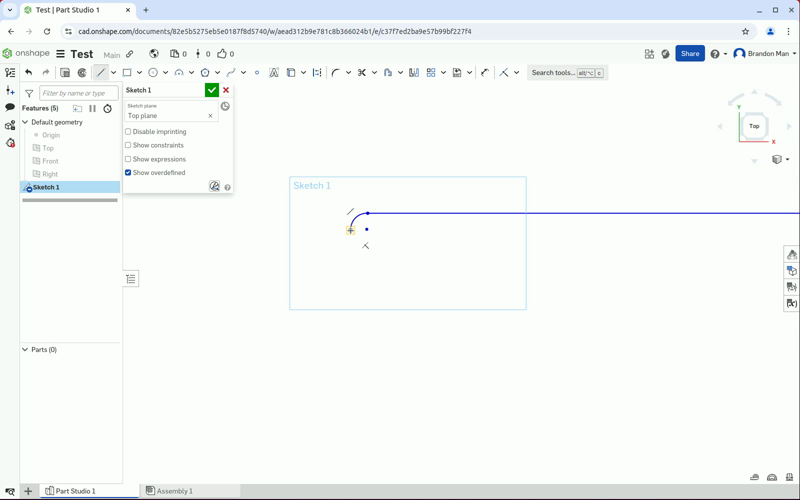
scroll(-6)
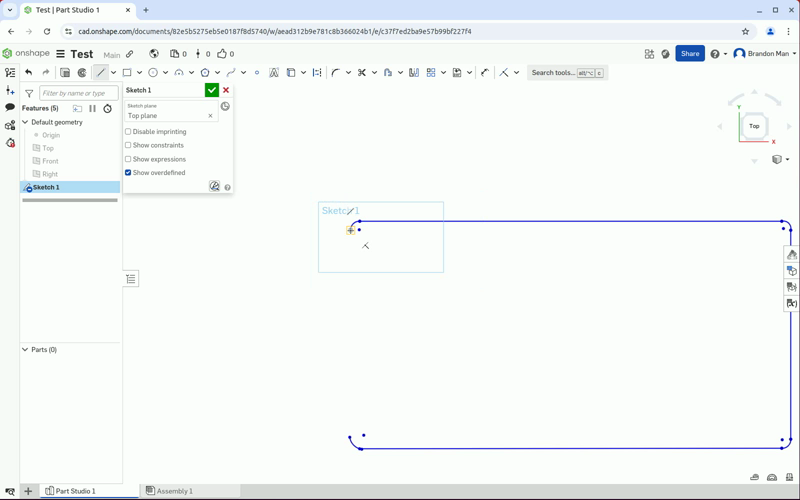
scroll(-6)
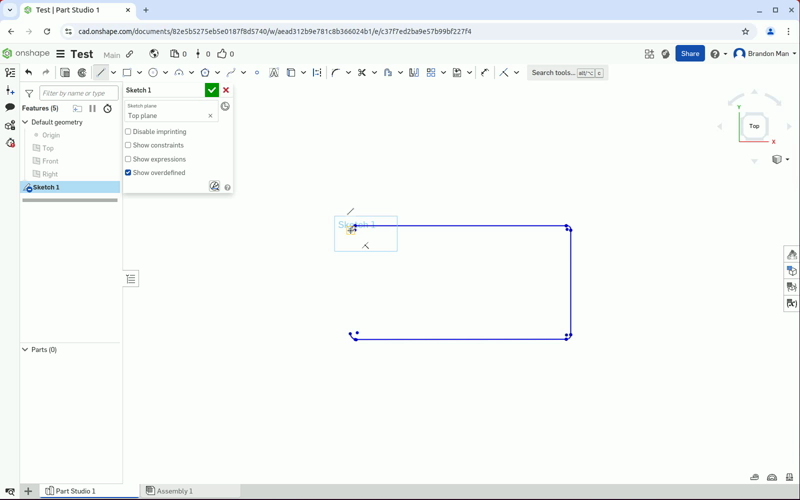
key_down(shift)
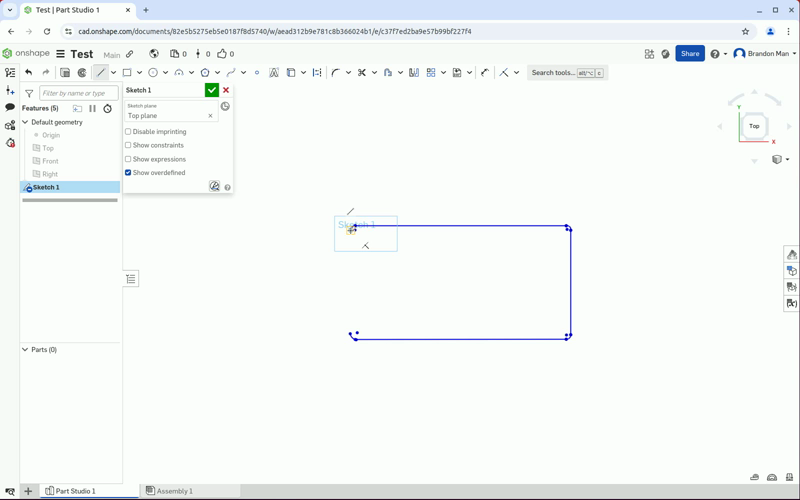
mouse_move(350, 334)
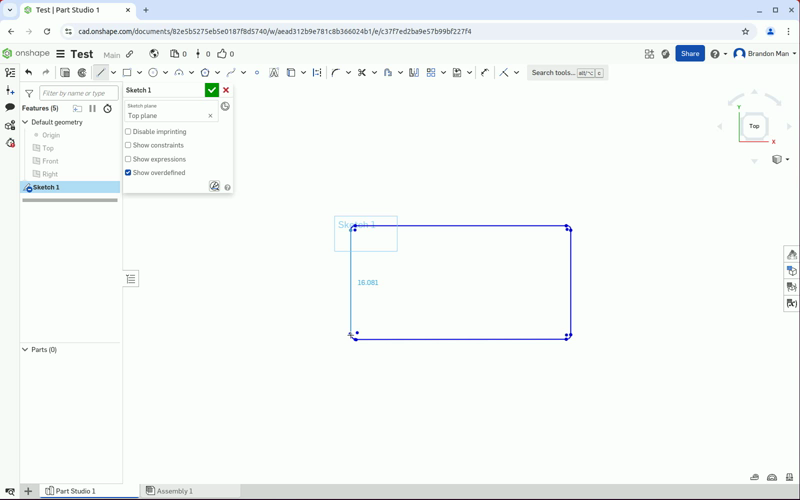
scroll(6)
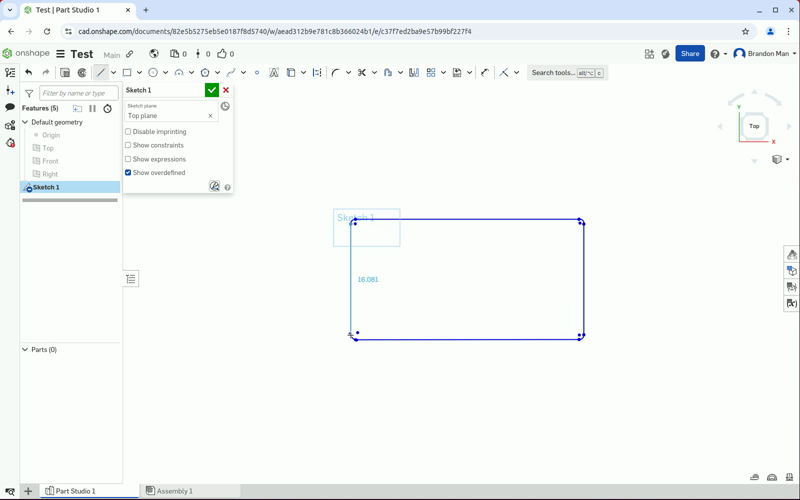
scroll(6)
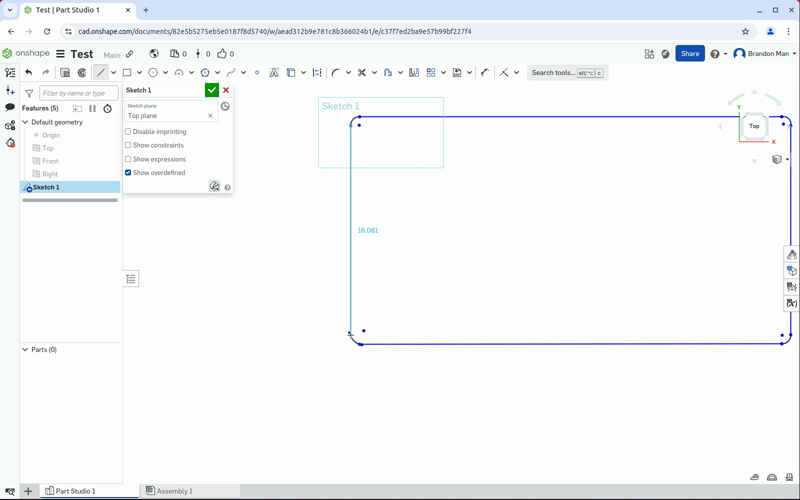
scroll(6)
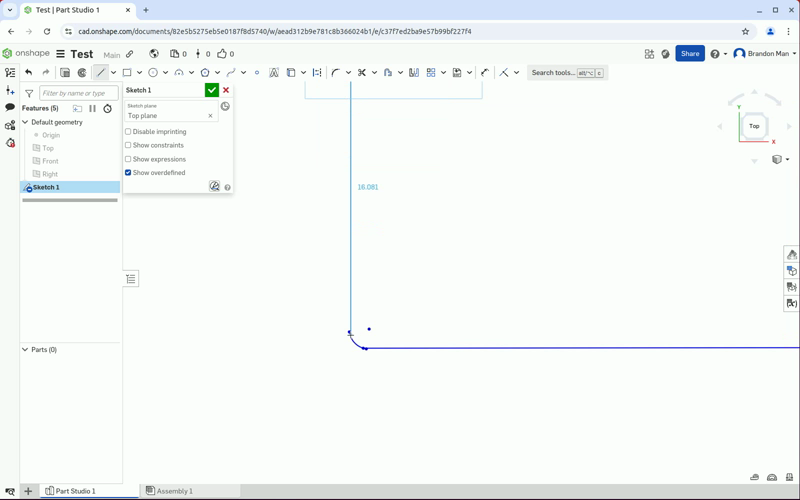
scroll(6)
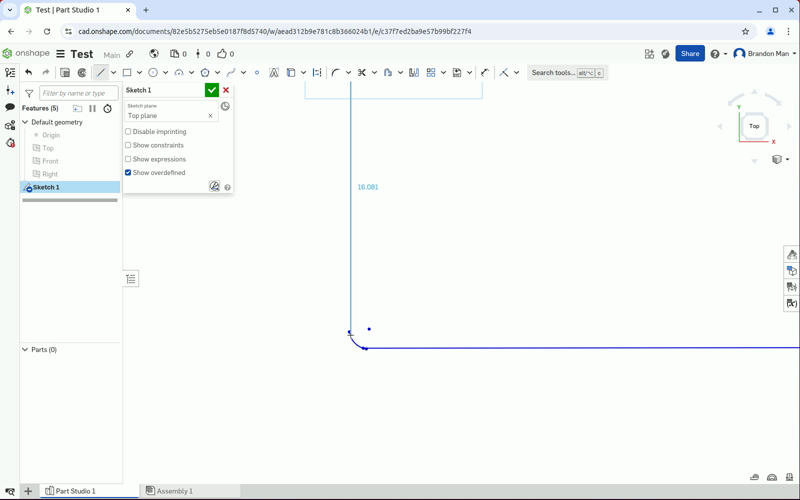
scroll(6)
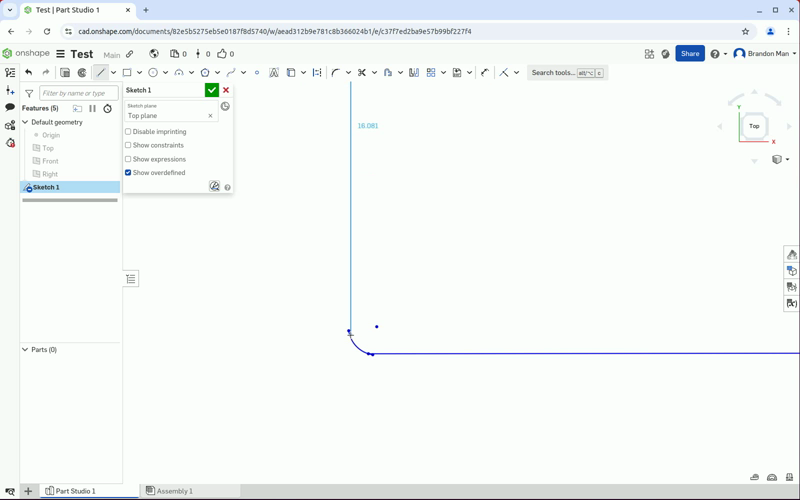
scroll(6)
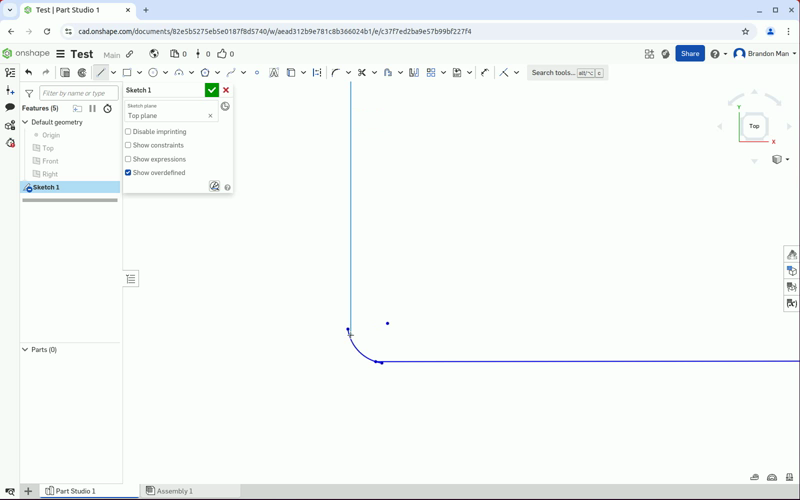
scroll(6)
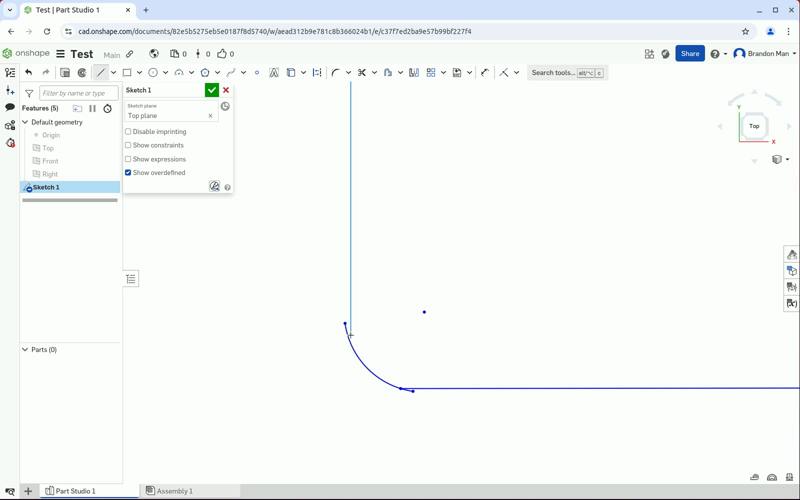
key_up(shift)
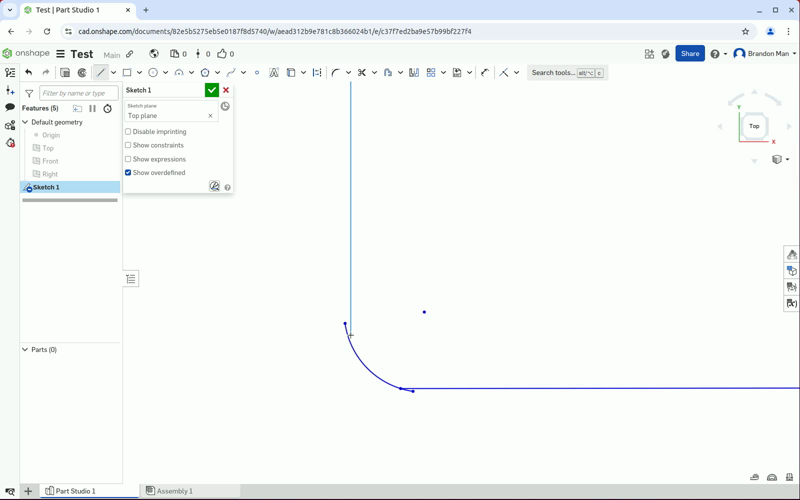
click(350, 334)
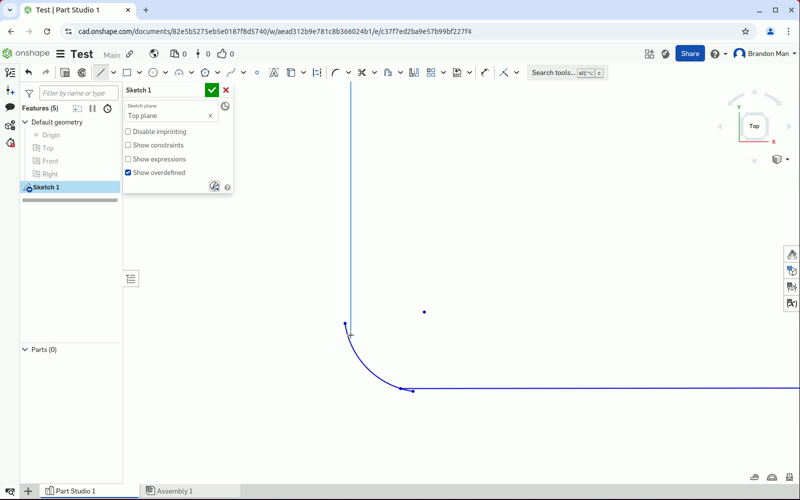
scroll(-6)
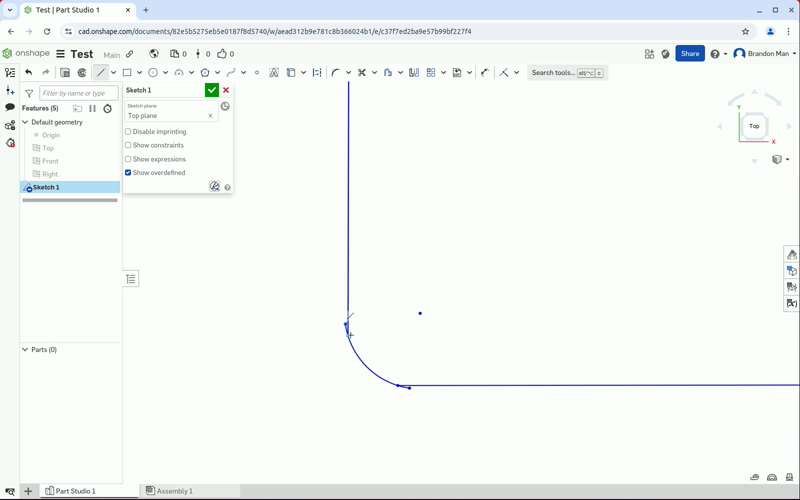
scroll(-6)
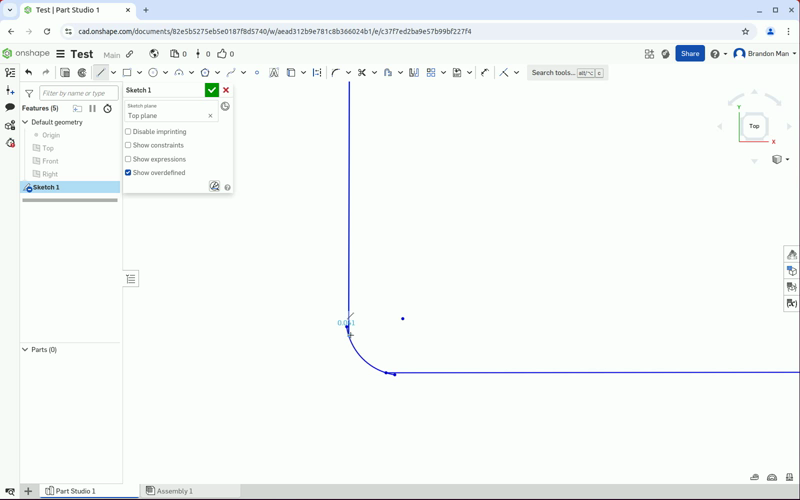
scroll(-6)
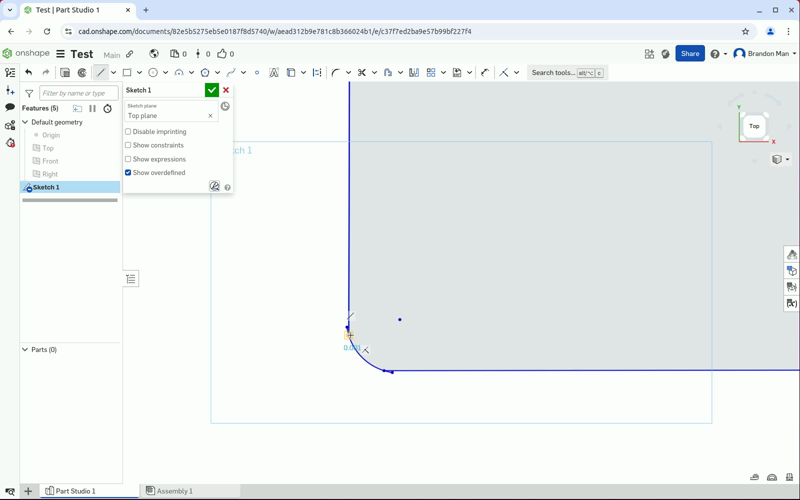
scroll(-6)
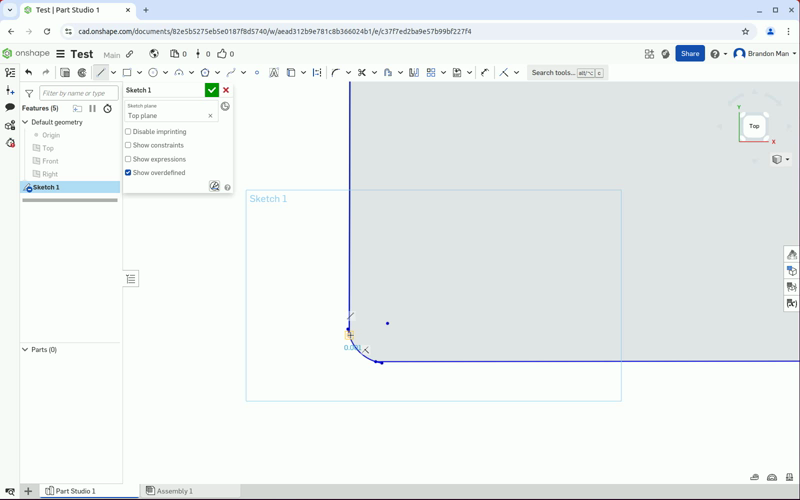
scroll(-6)
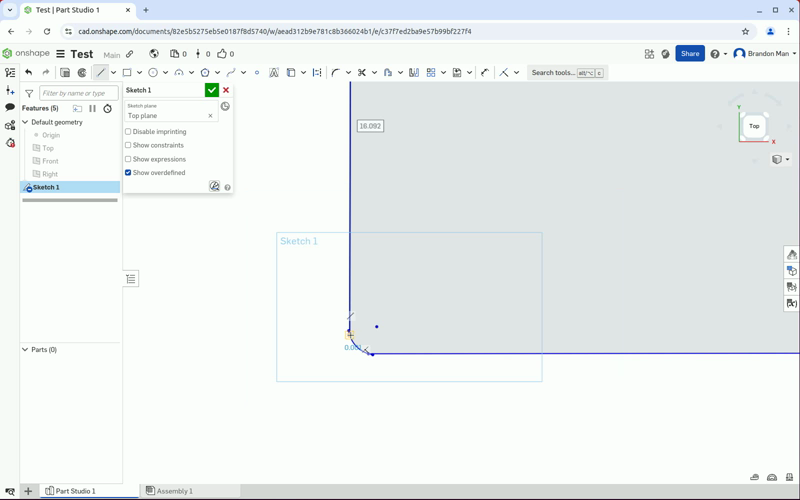
scroll(-6)
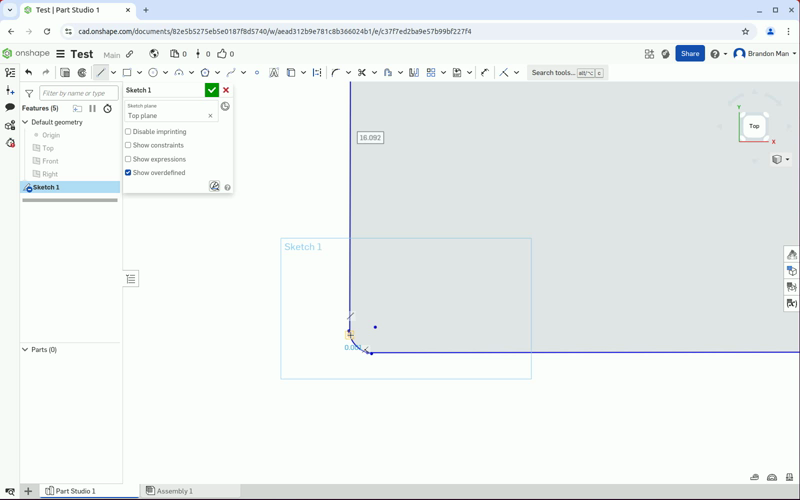
scroll(-6)
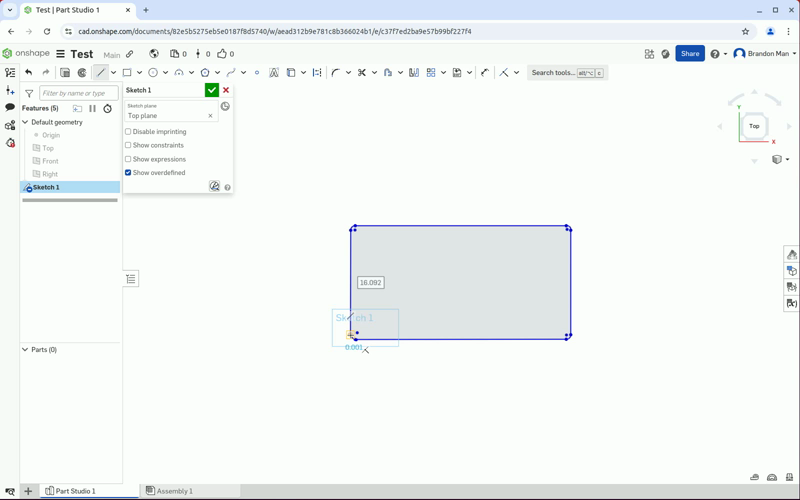
key(esc)
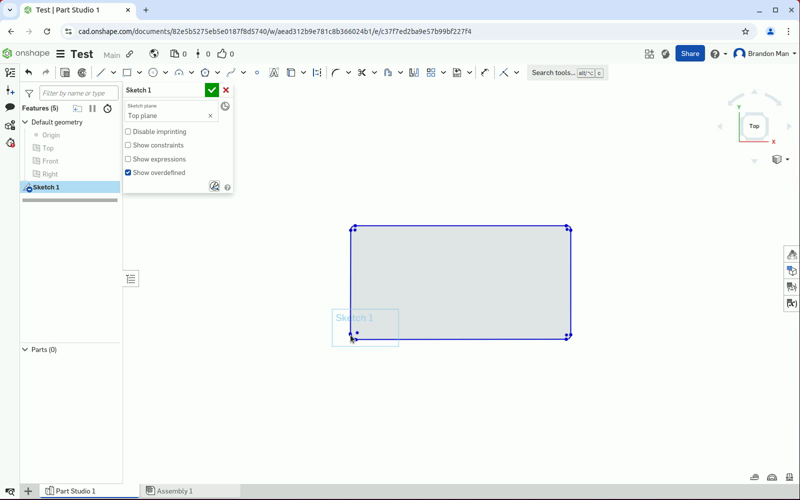
mouse_move(475, 263)
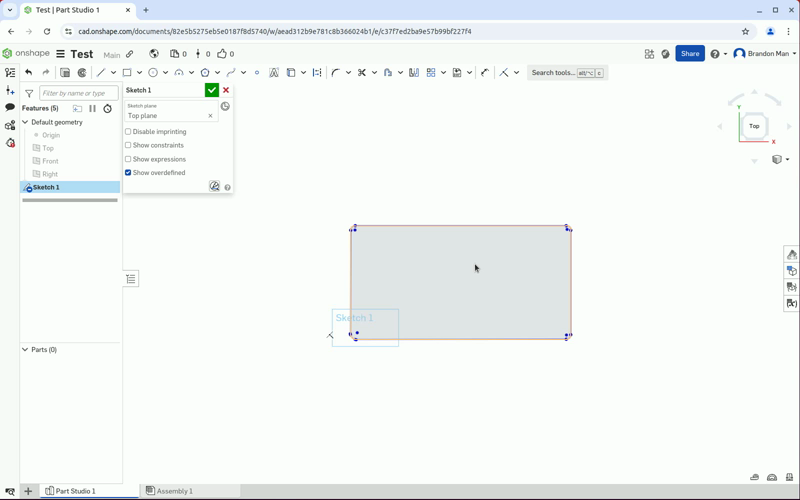
click(475, 263)
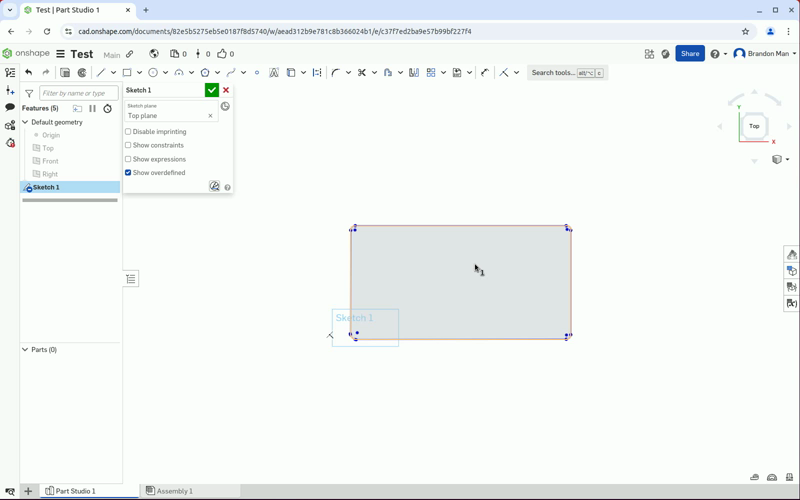
mouse_move(73, 352)
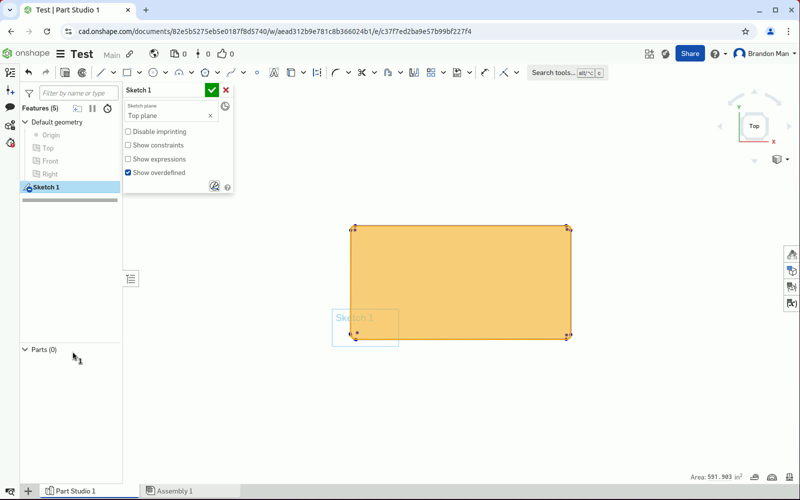
key(shift+y)
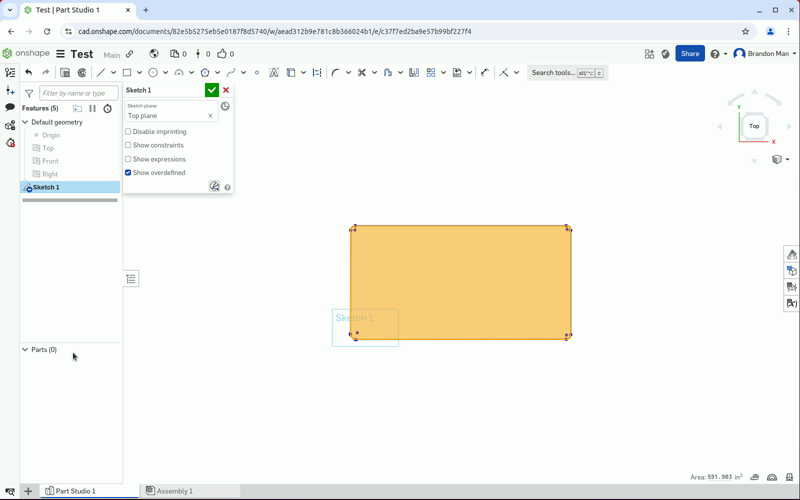
key(shift+e)
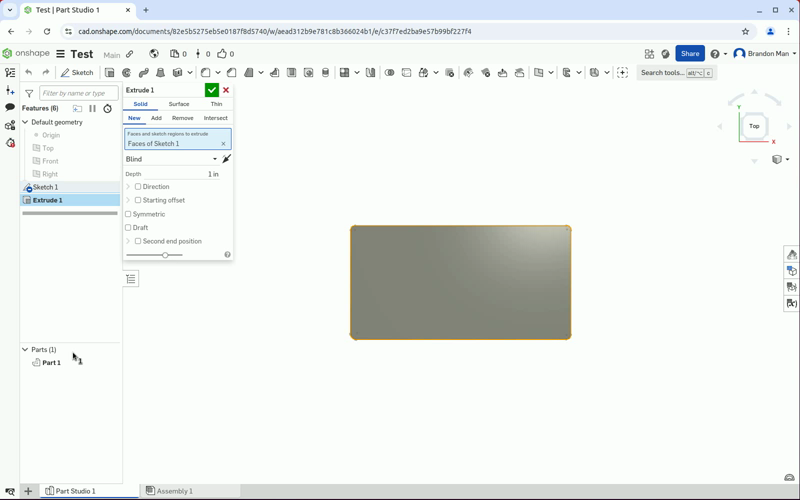
mouse_move(143, 106)
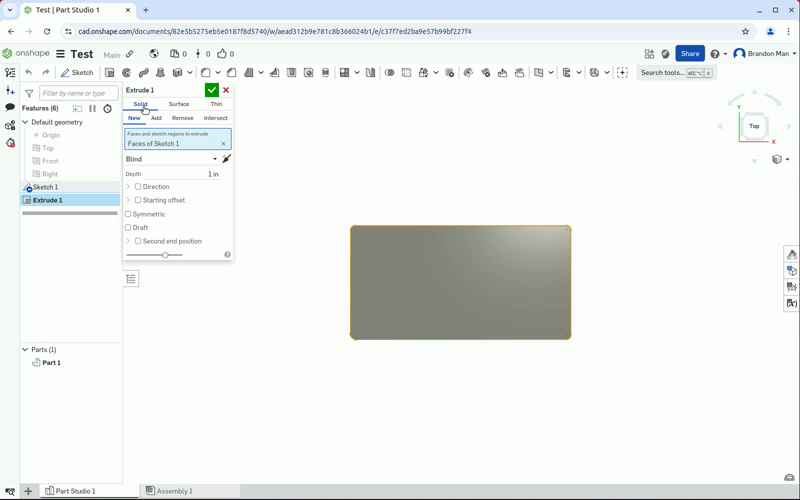
click(143, 106)
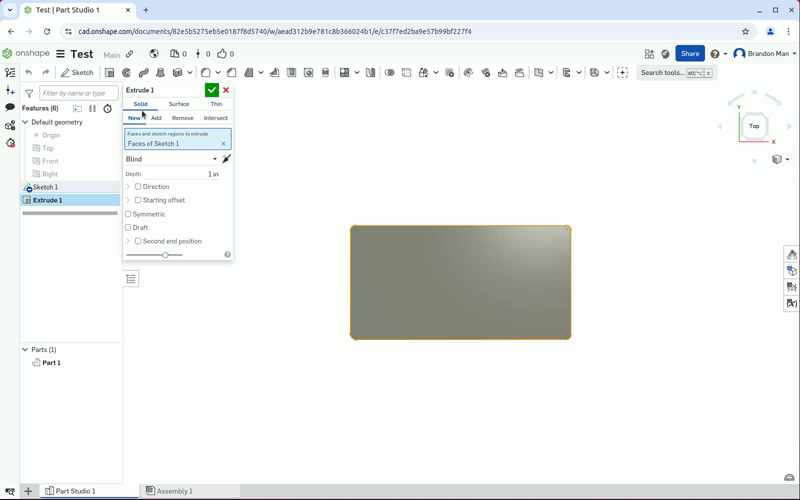
mouse_move(137, 120)
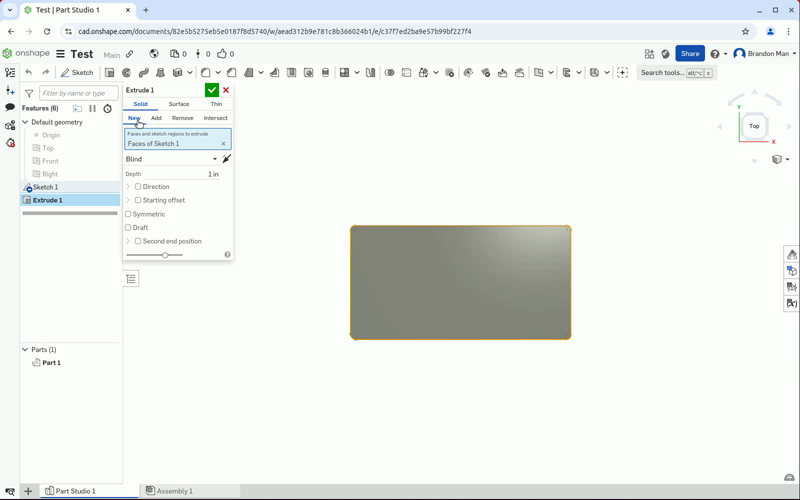
click(137, 120)
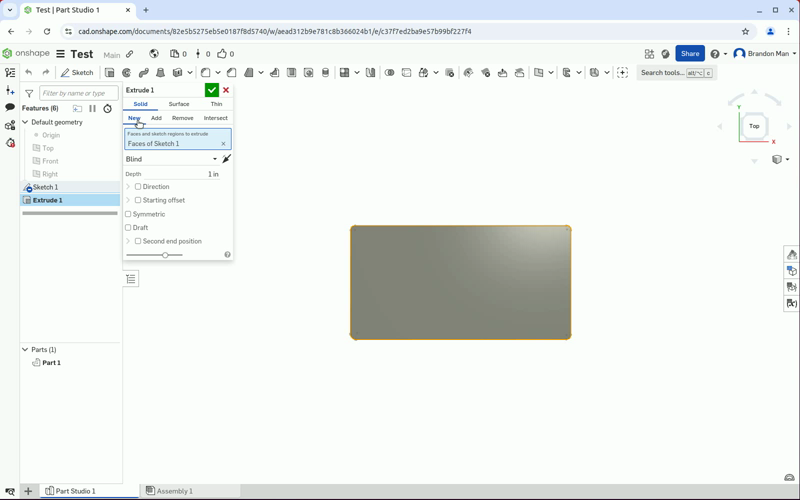
key(tab, 4)
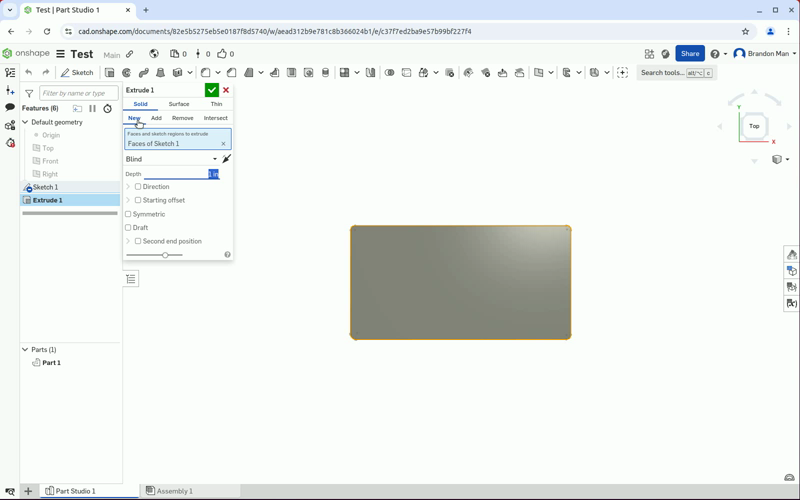
text(0.963)
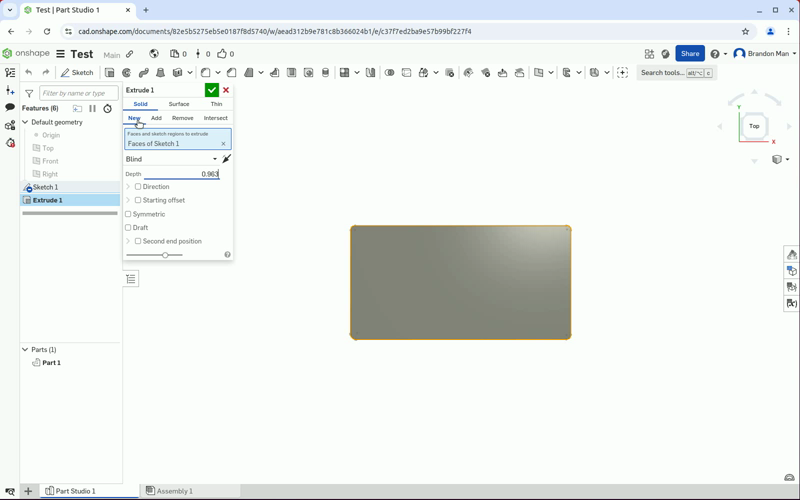
key(enter)
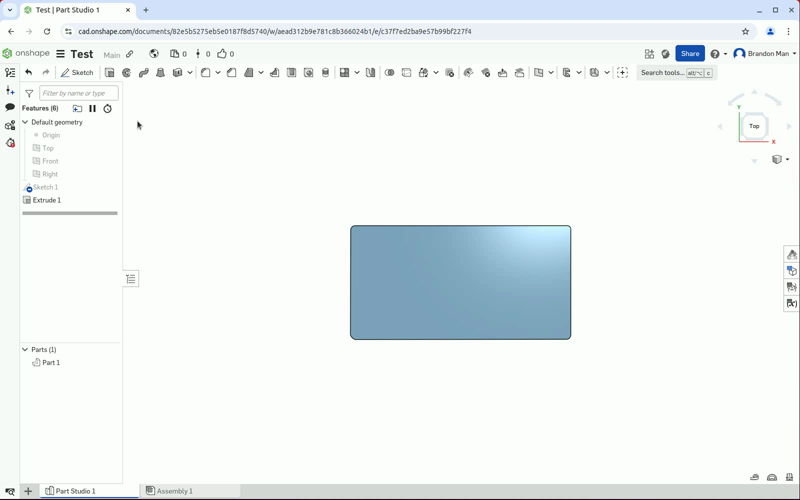
key(shift+h)
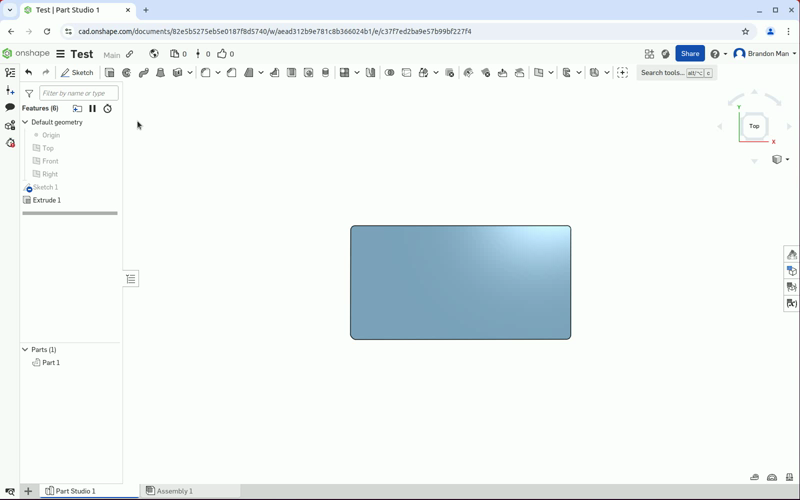
key(shift+h)
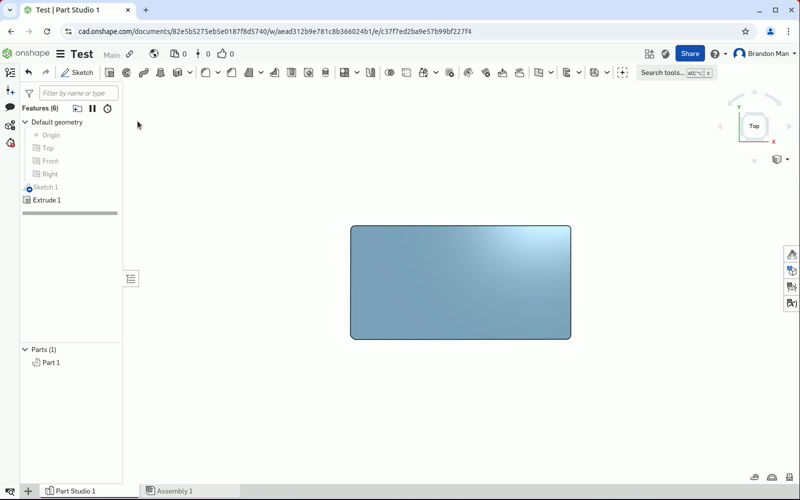
mouse_move(73, 189)
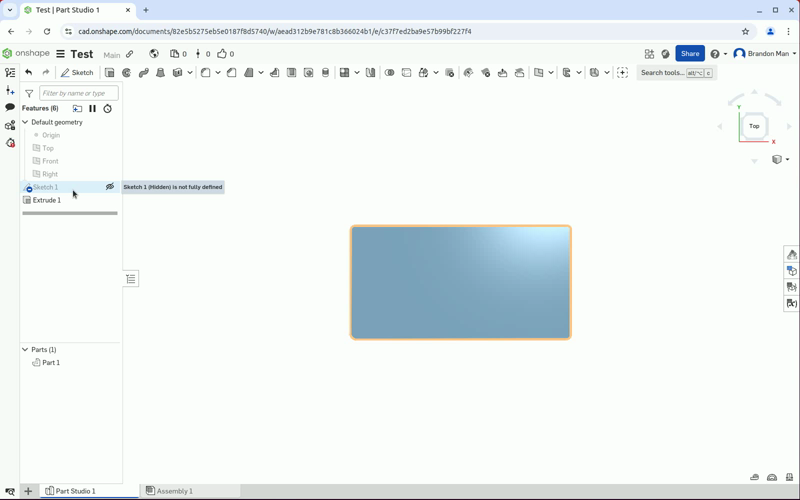
click(73, 189)
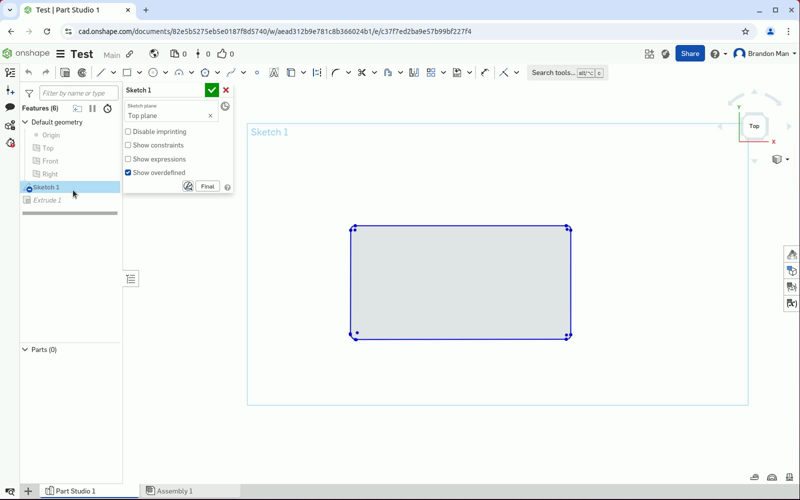
mouse_move(229, 92)
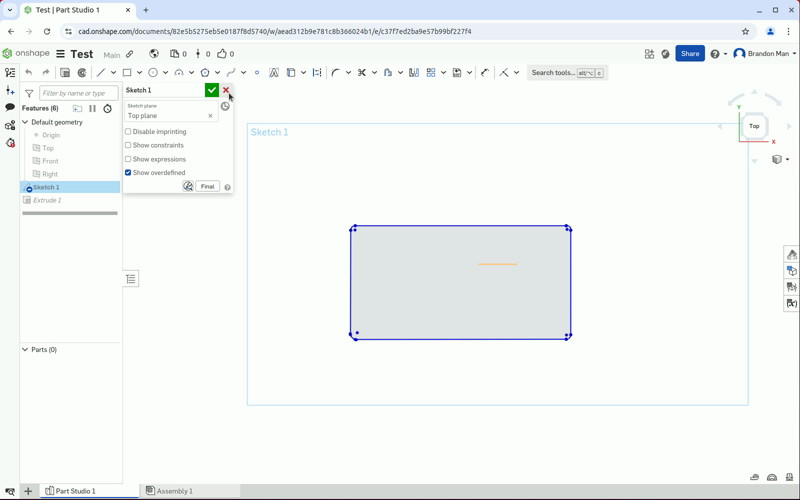
click(229, 92)
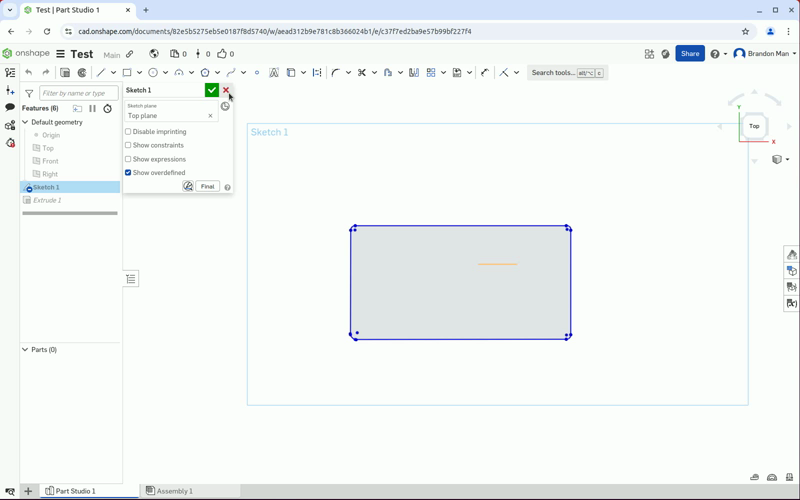
key(shift+s)
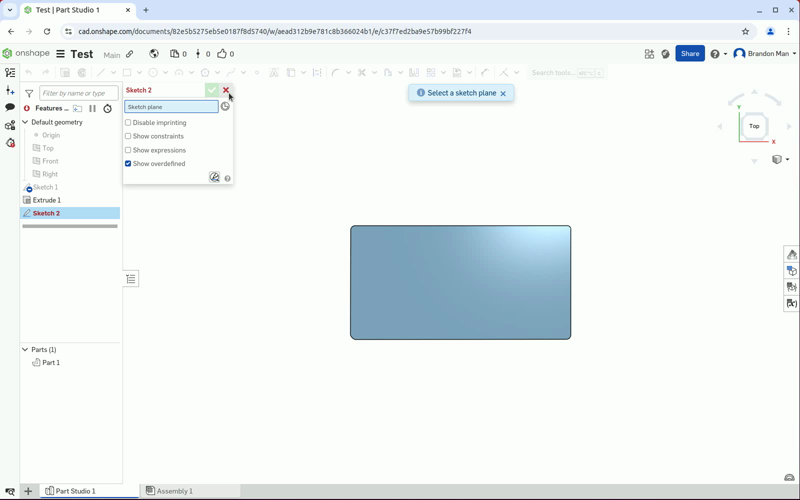
mouse_move(73, 150)
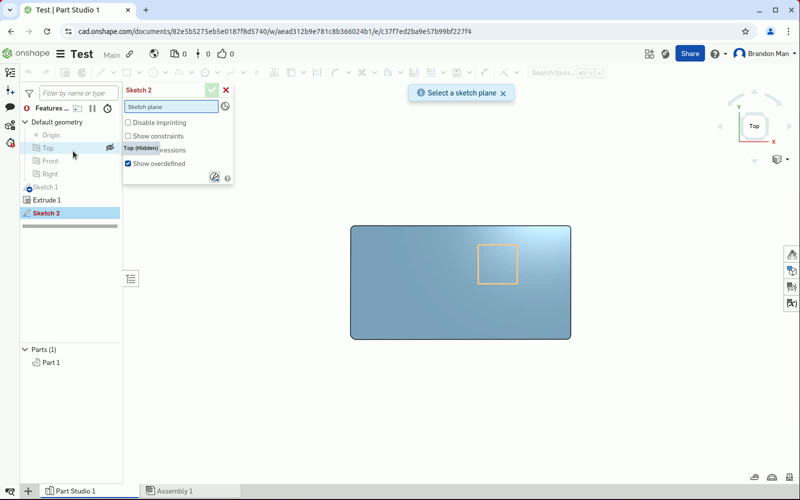
click(73, 150)
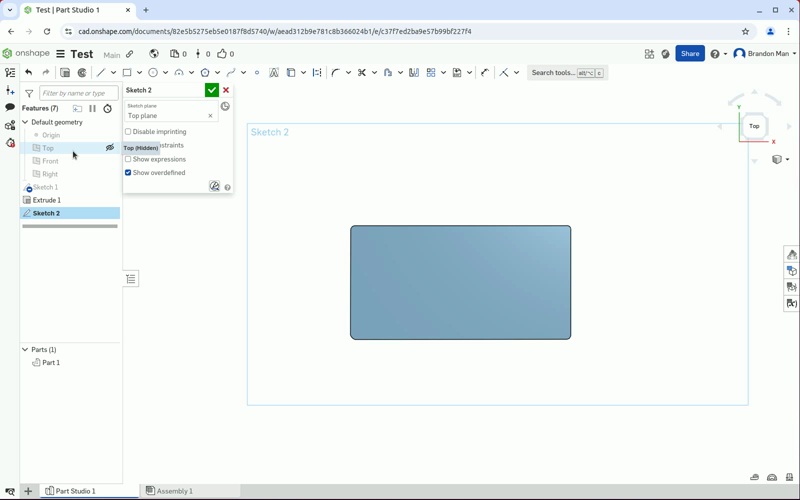
mouse_move(73, 352)
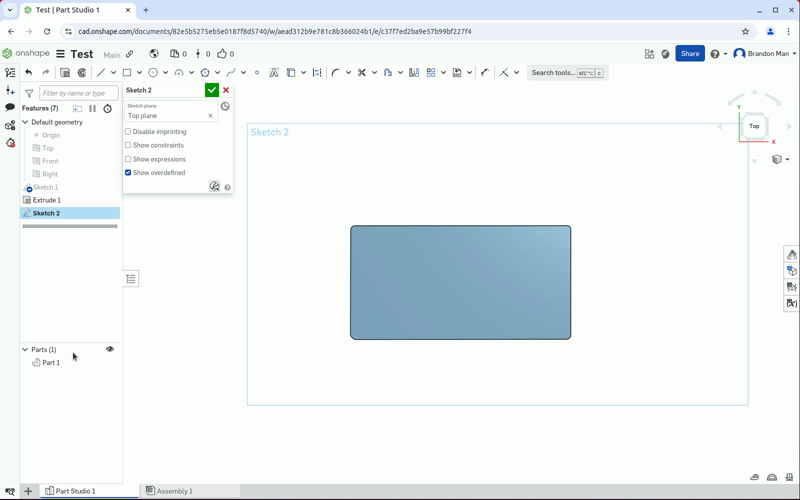
key(y)
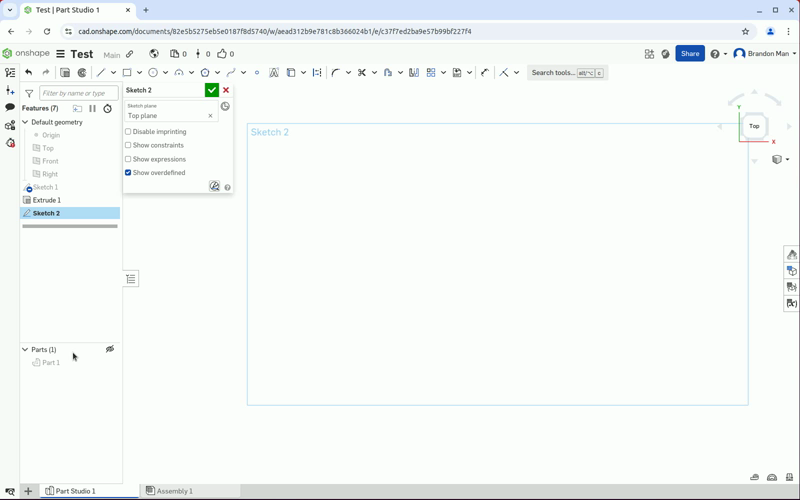
key(l)
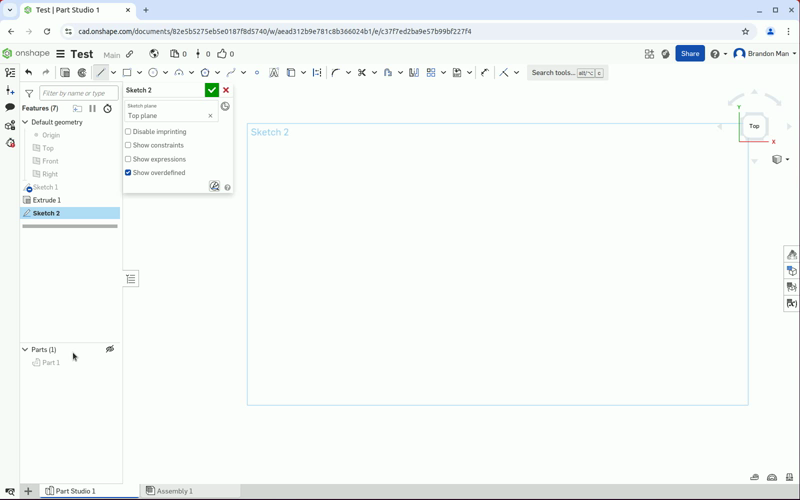
key_down(shift)
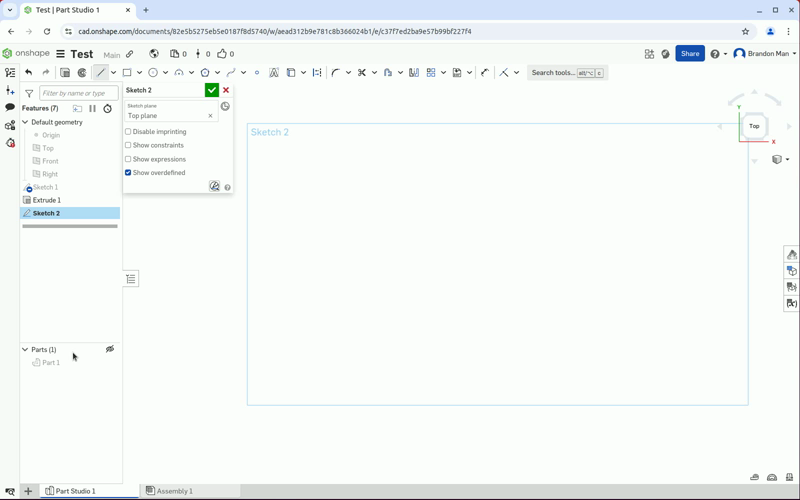
mouse_move(559, 315)
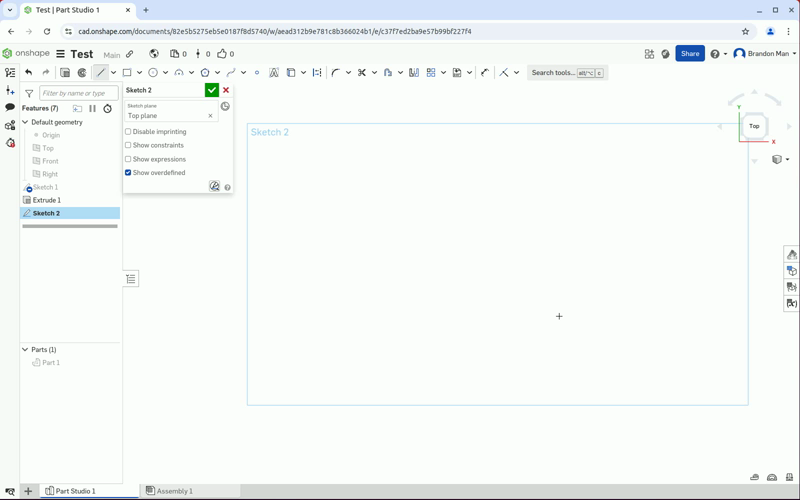
click(559, 315)
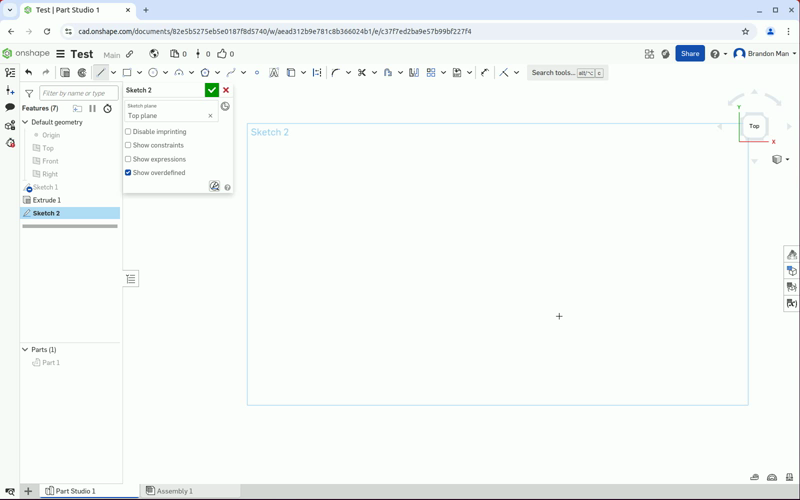
key_up(shift)
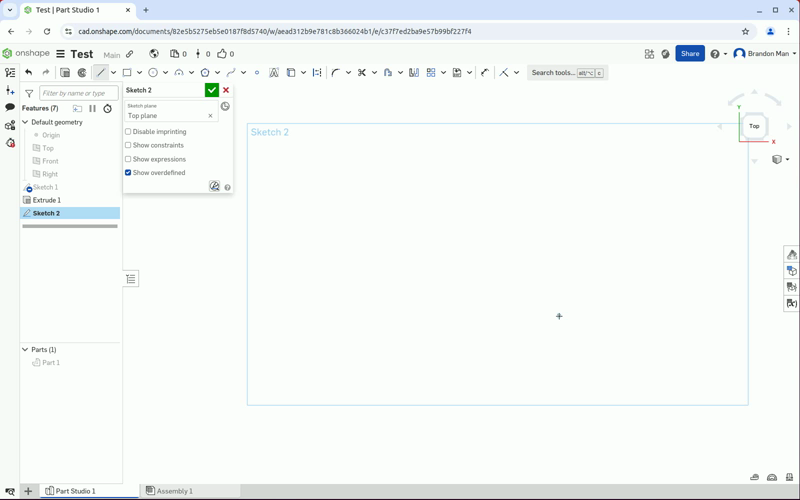
key_down(shift)
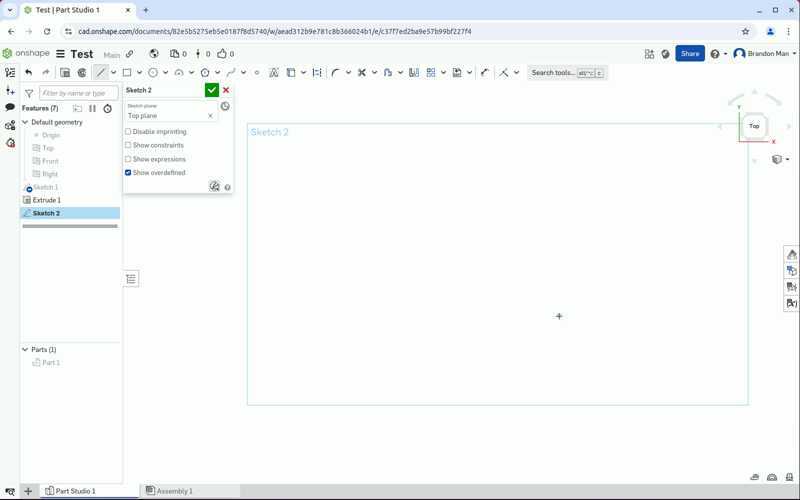
mouse_move(589, 315)
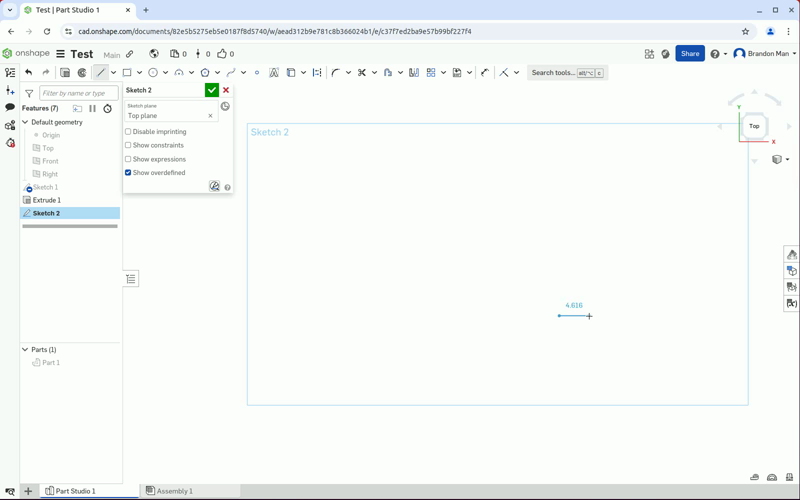
mouse_move(567, 315)
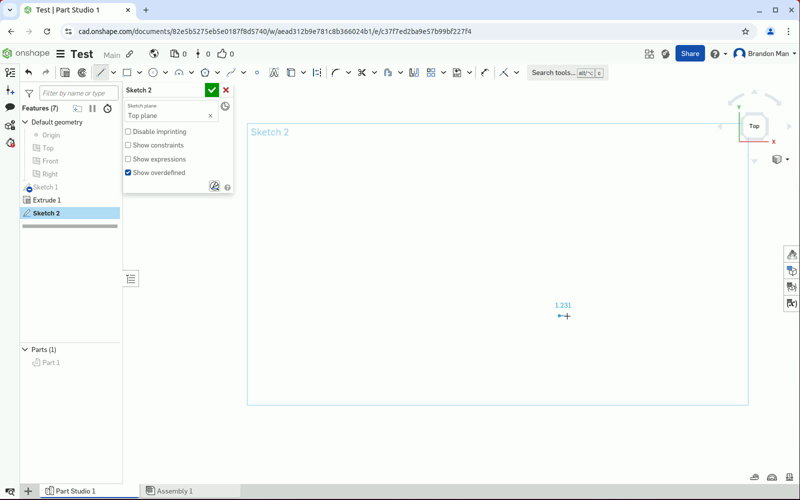
click(567, 315)
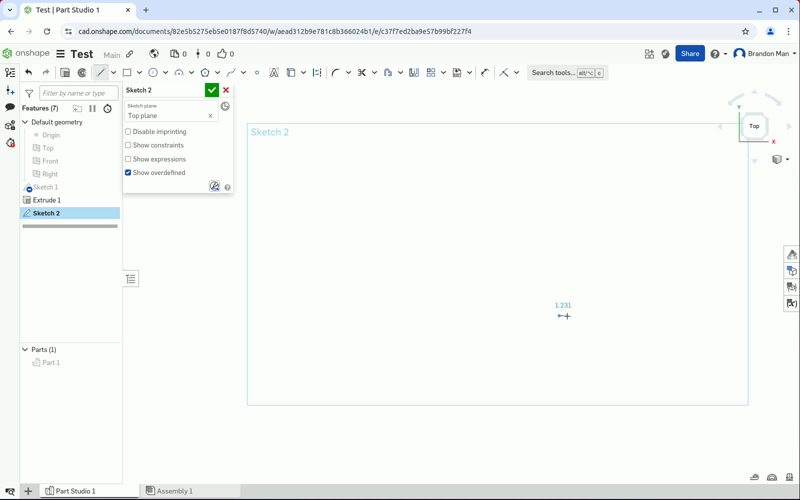
key_up(shift)
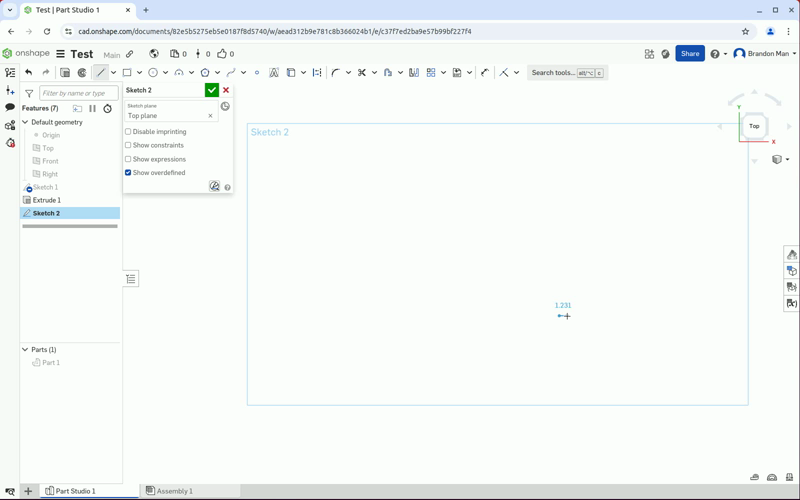
key_down(shift)
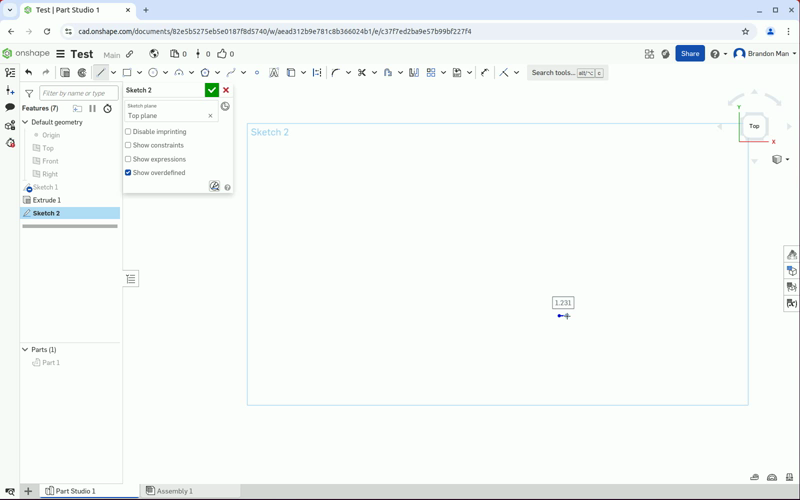
mouse_move(589, 315)
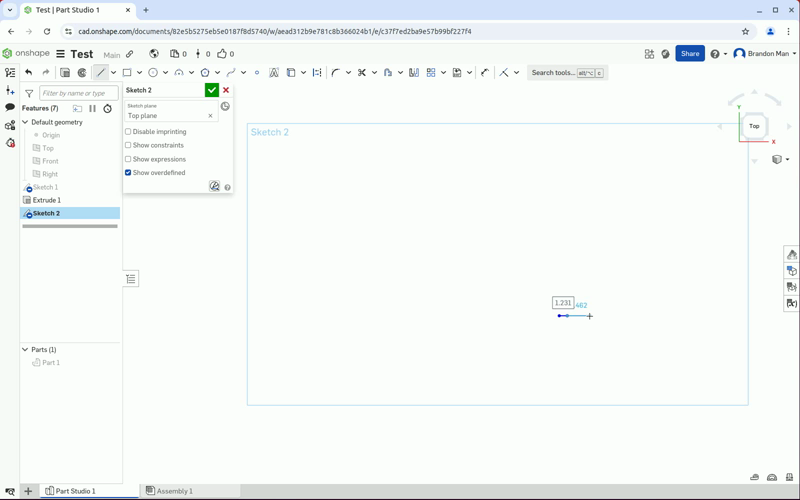
mouse_move(567, 263)
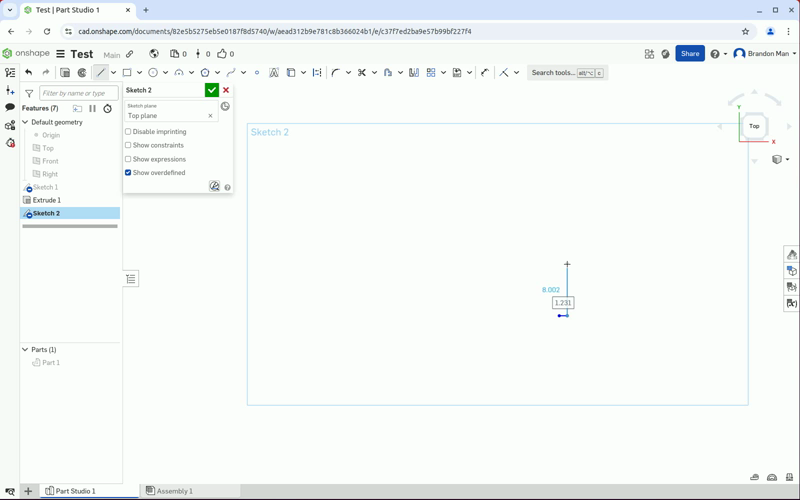
click(567, 263)
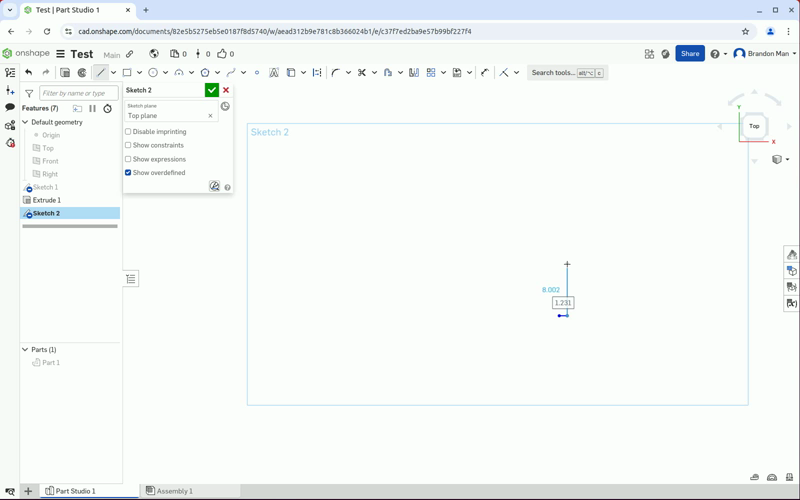
key_up(shift)
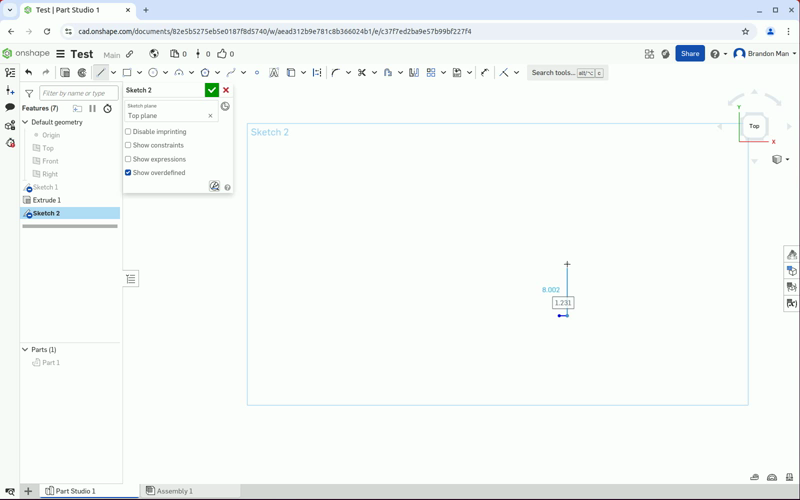
key_down(shift)
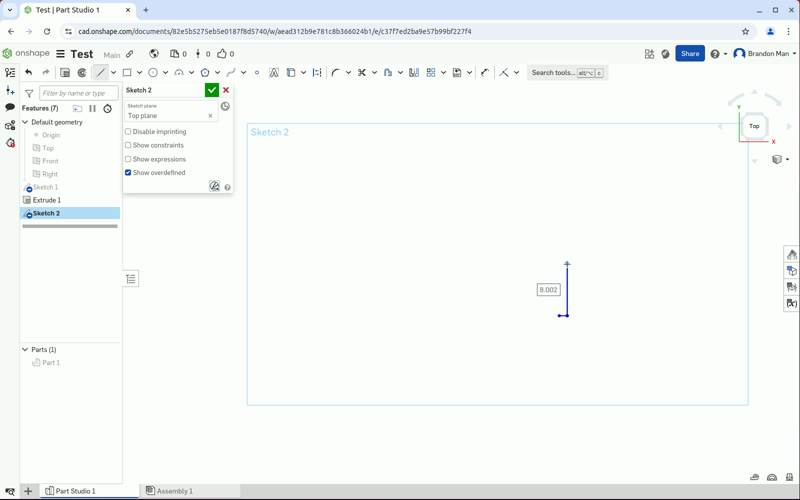
mouse_move(589, 263)
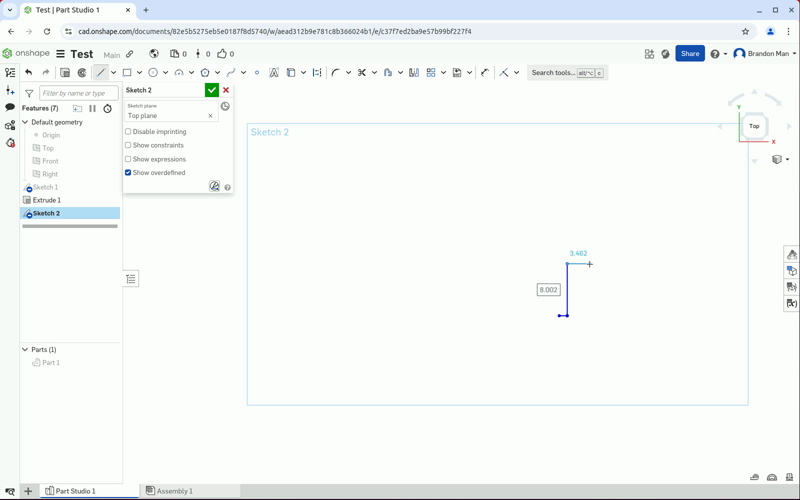
mouse_move(559, 263)
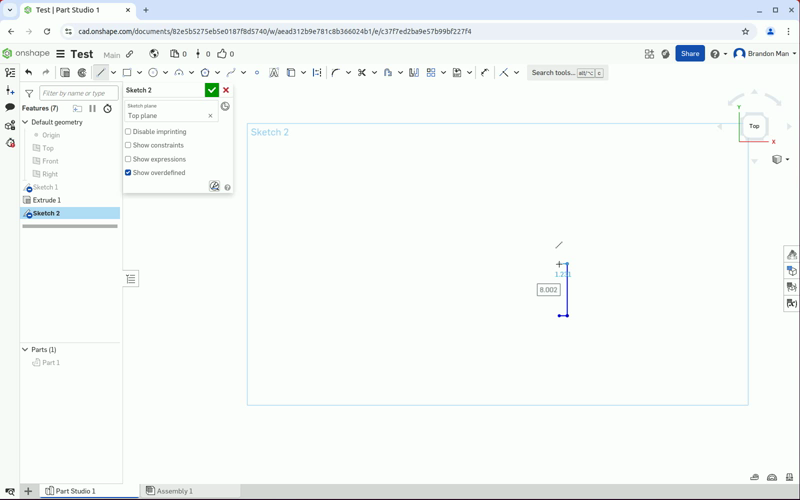
click(559, 263)
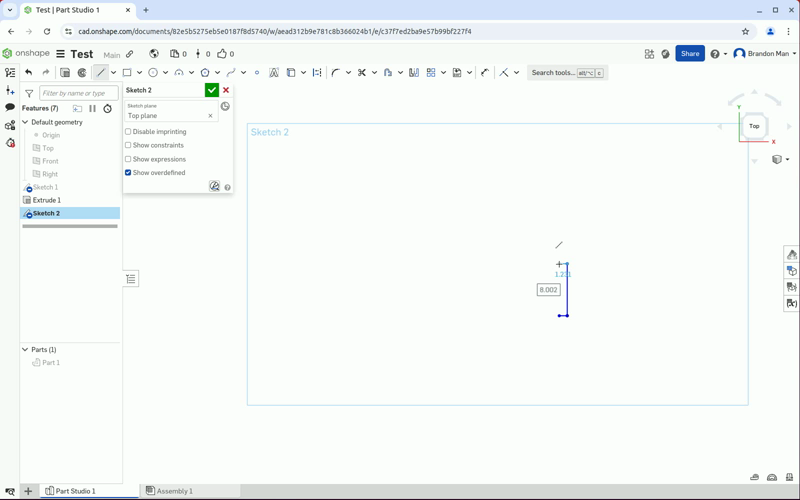
key_up(shift)
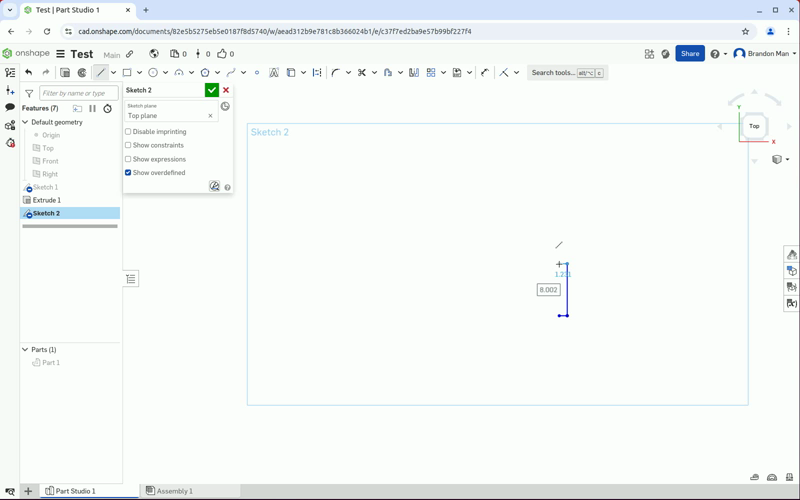
mouse_move(589, 263)
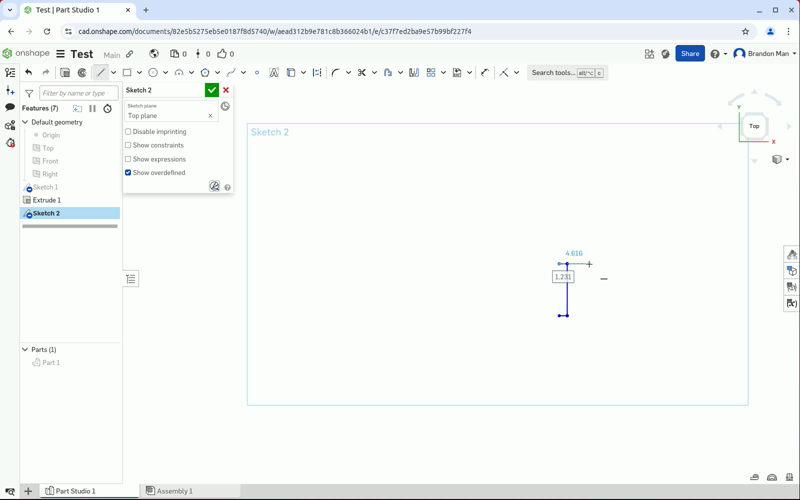
key_down(shift)
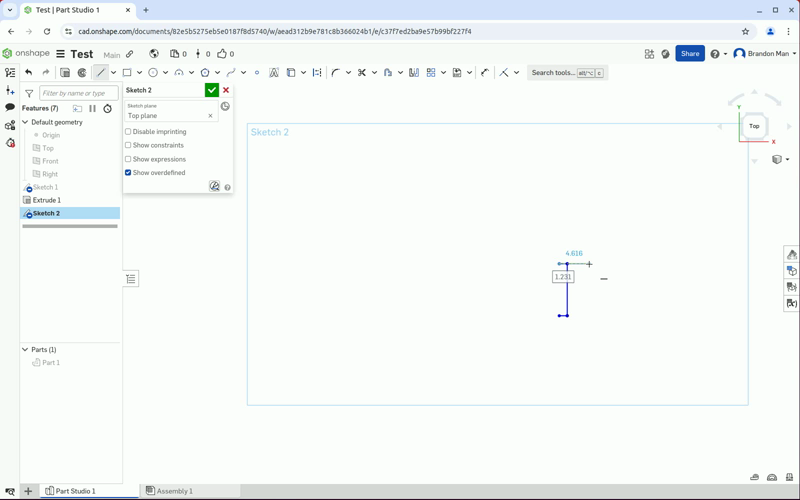
mouse_move(559, 315)
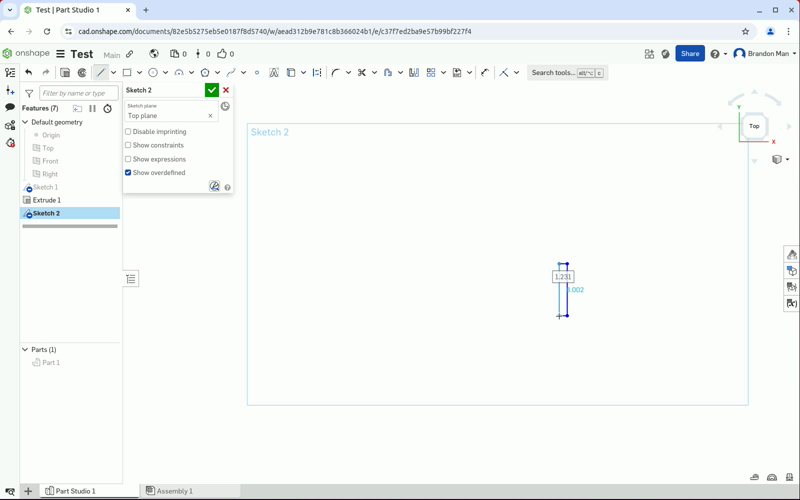
key_up(shift)
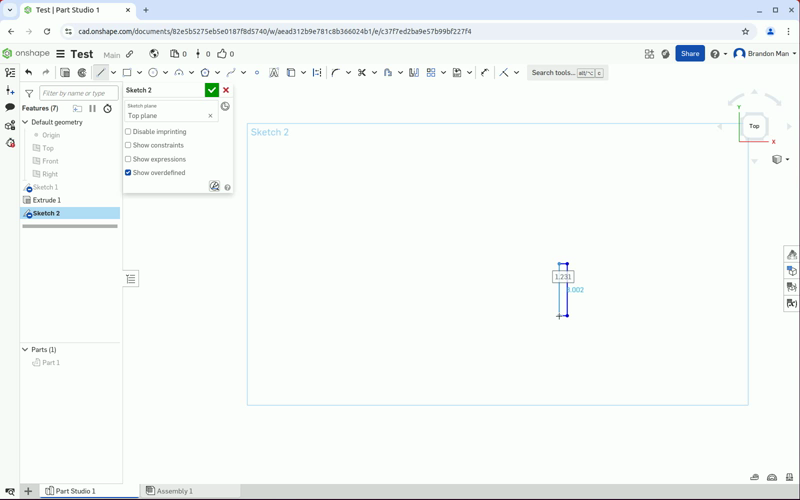
click(559, 315)
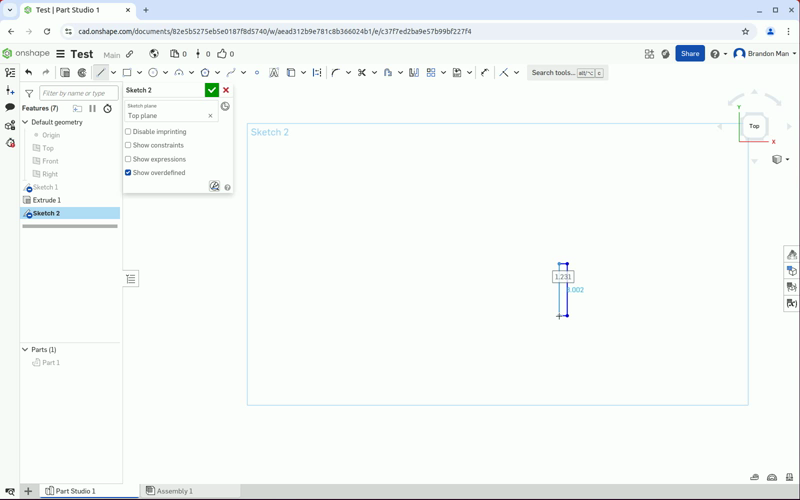
key(esc)
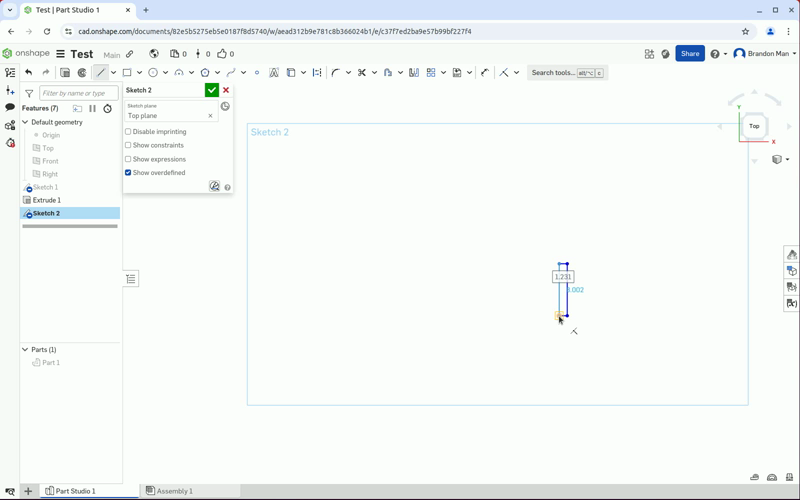
mouse_move(559, 306)
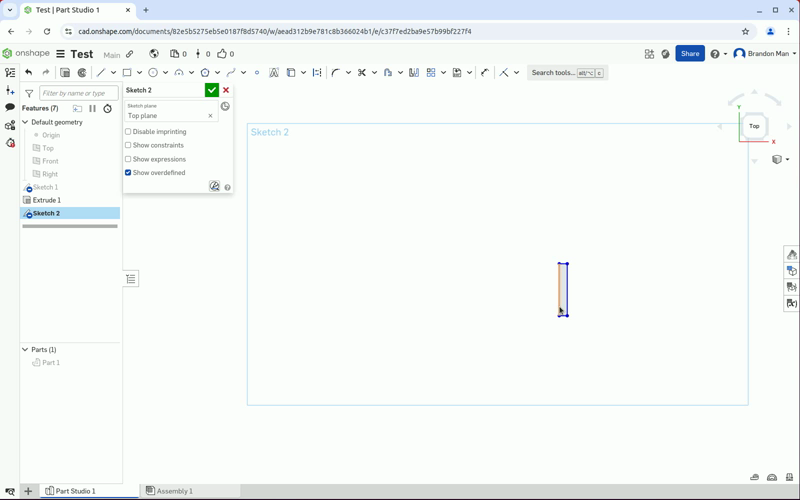
scroll(6)
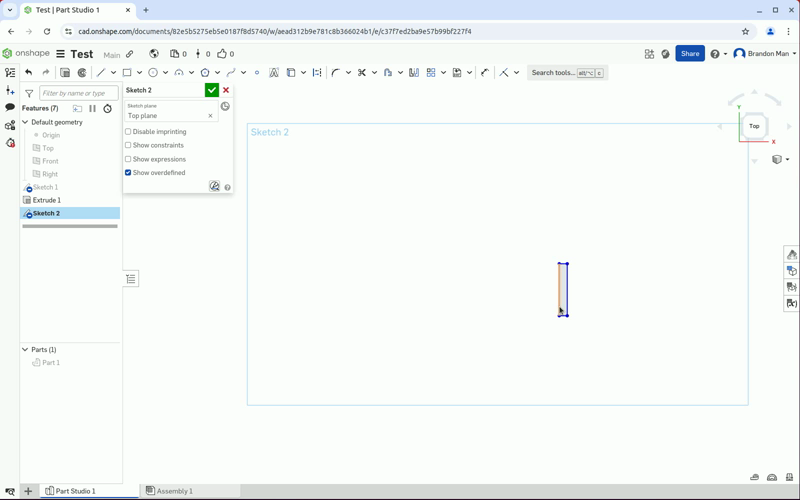
scroll(6)
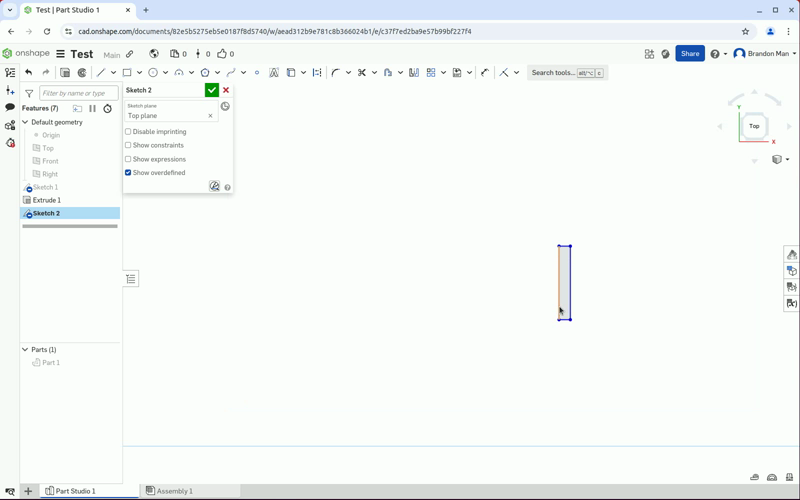
scroll(6)
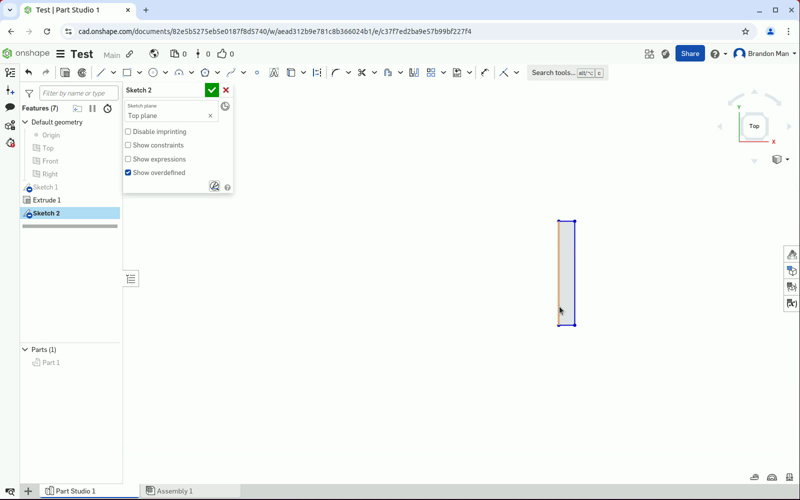
scroll(6)
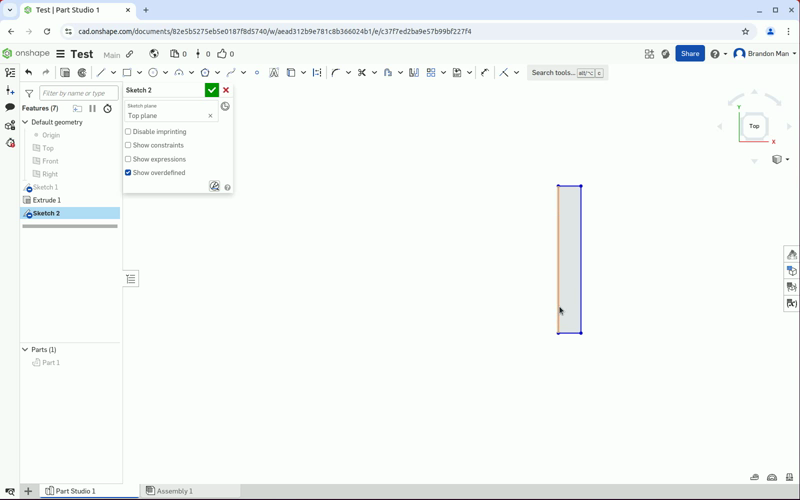
scroll(6)
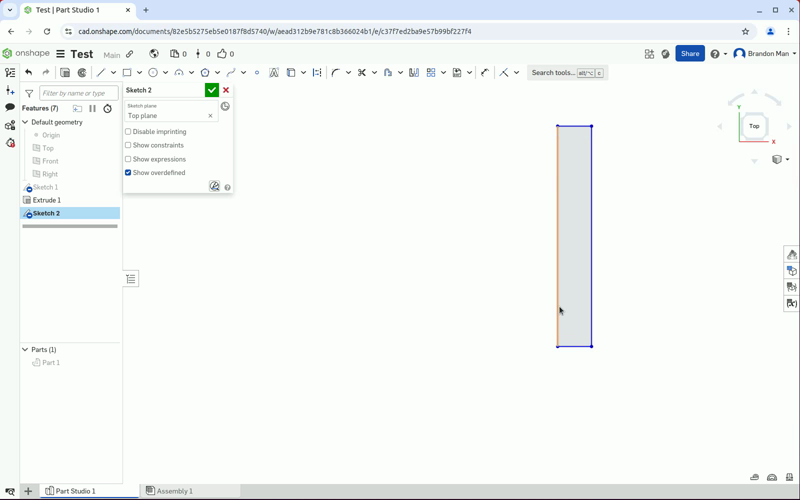
scroll(6)
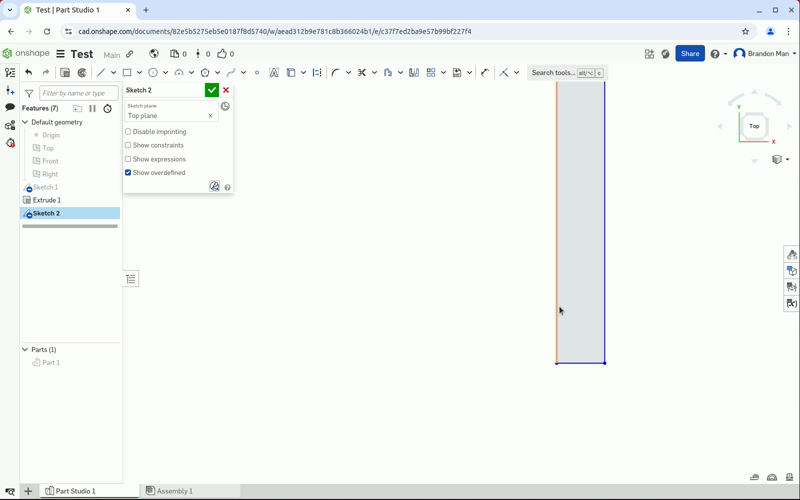
scroll(6)
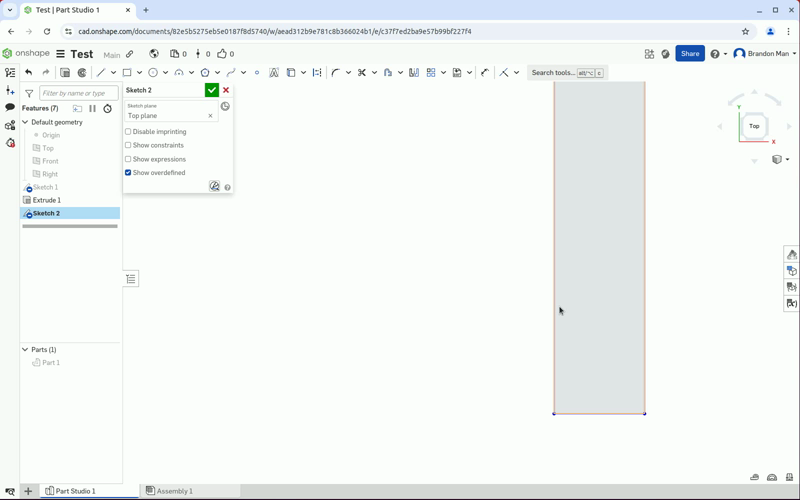
click(559, 306)
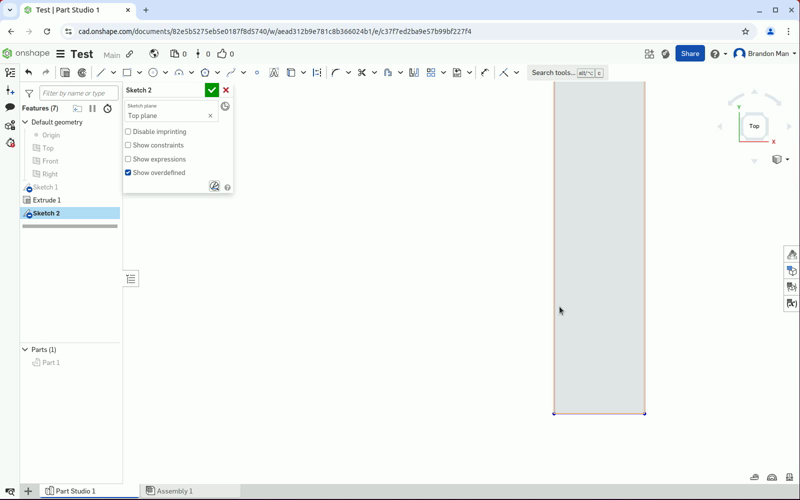
scroll(-6)
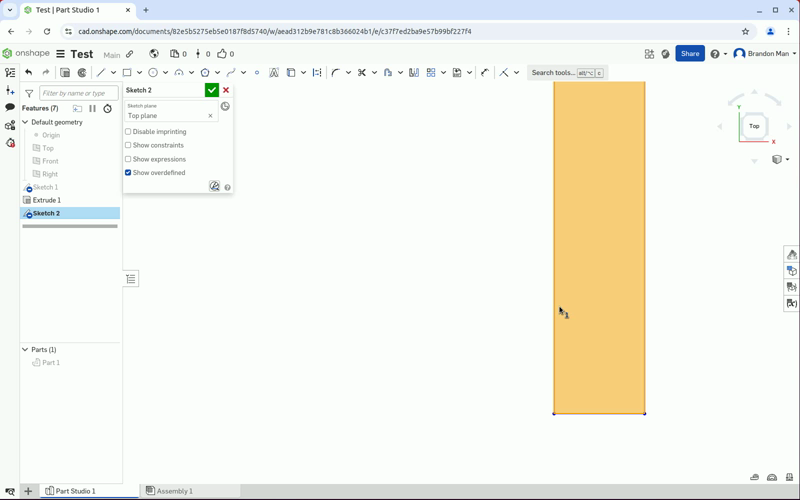
scroll(-6)
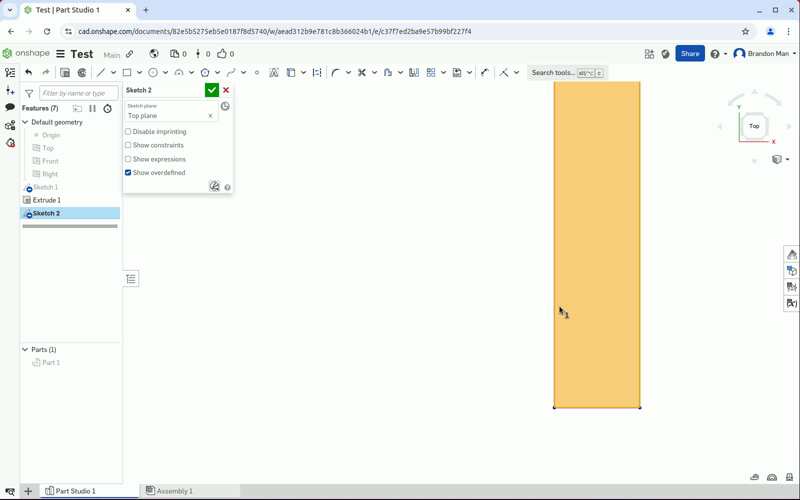
scroll(-6)
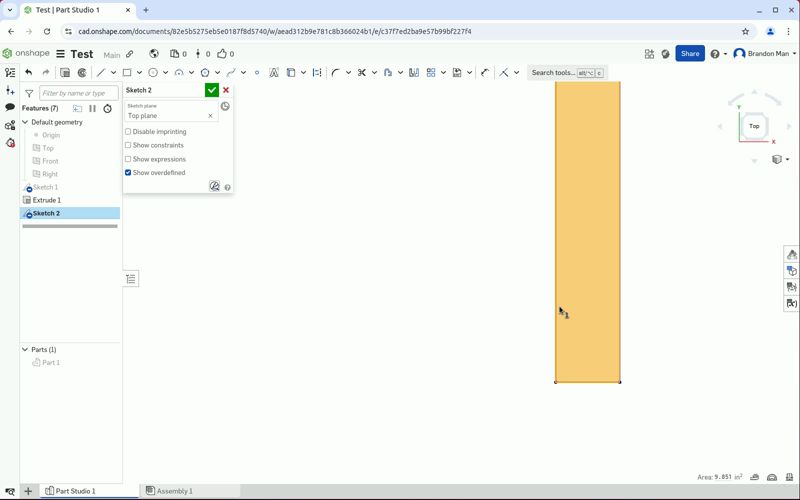
scroll(-6)
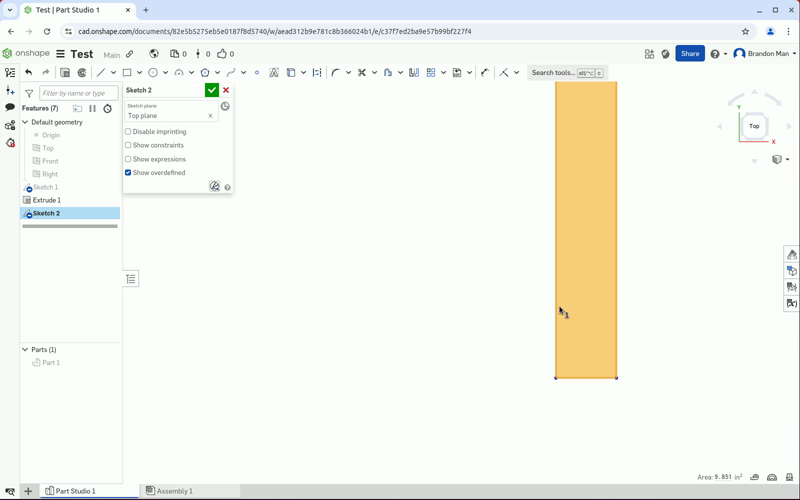
scroll(-6)
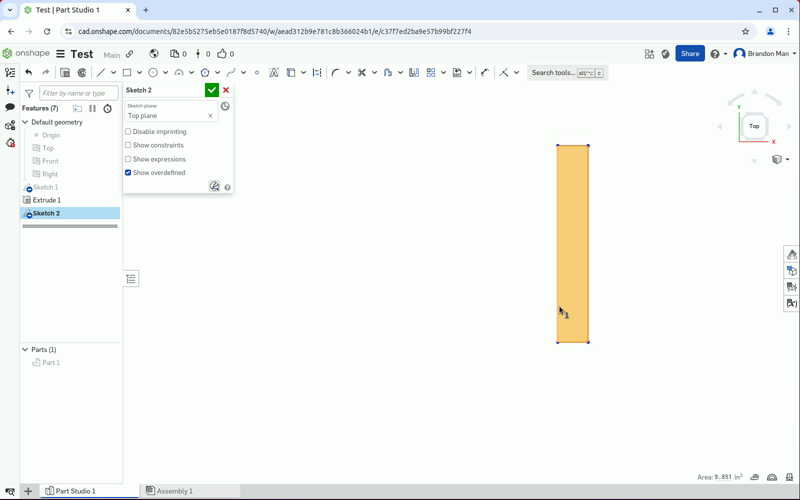
scroll(-6)
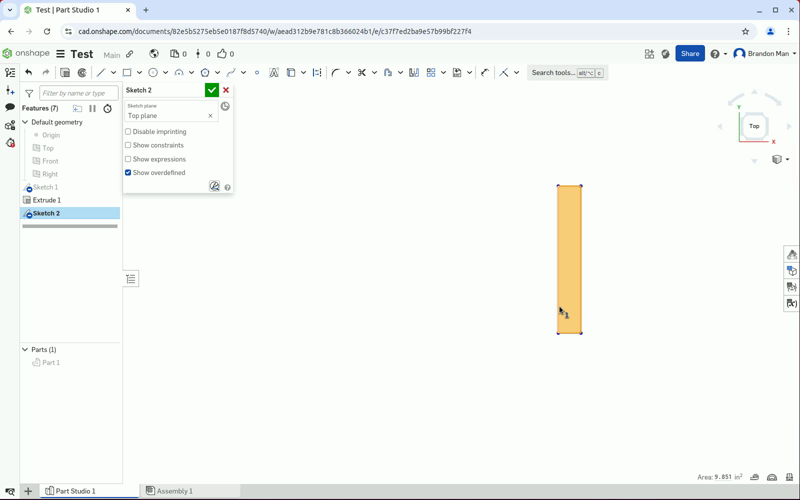
scroll(-6)
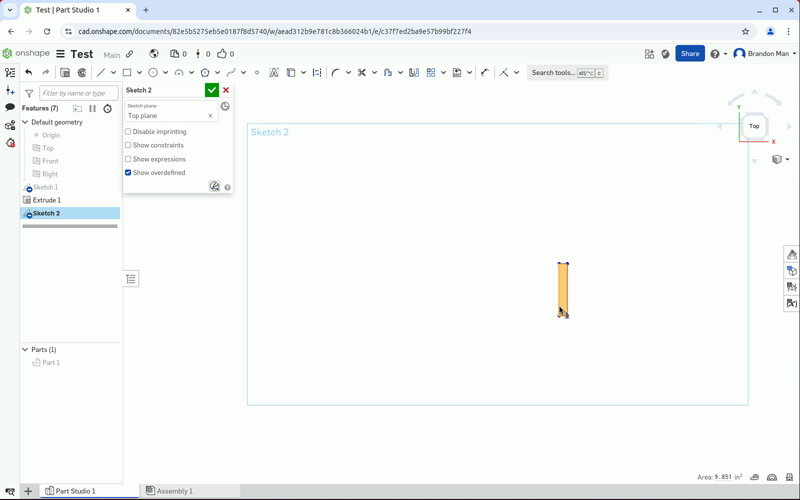
mouse_move(73, 352)
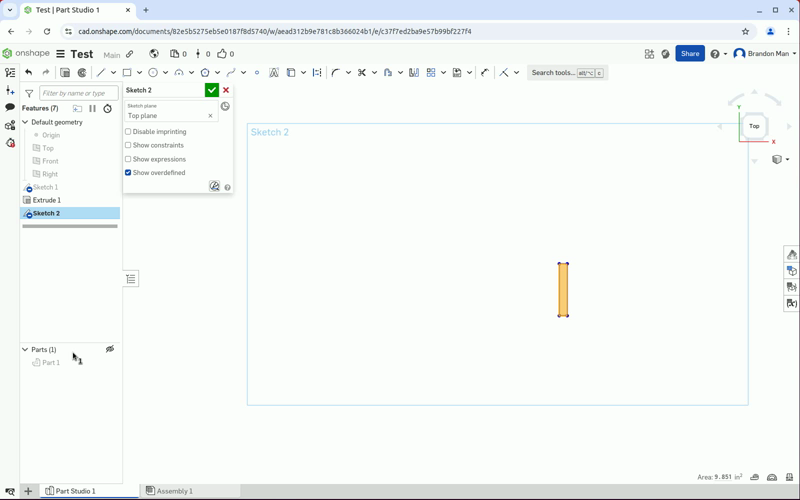
key(shift+y)
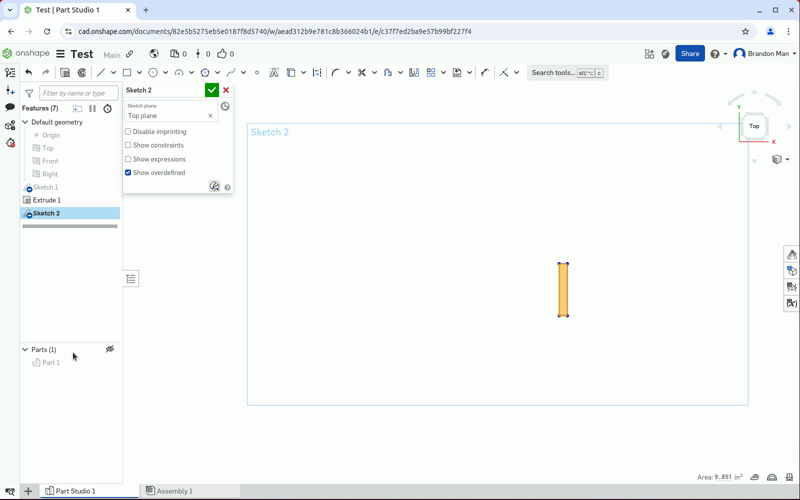
key(shift+e)
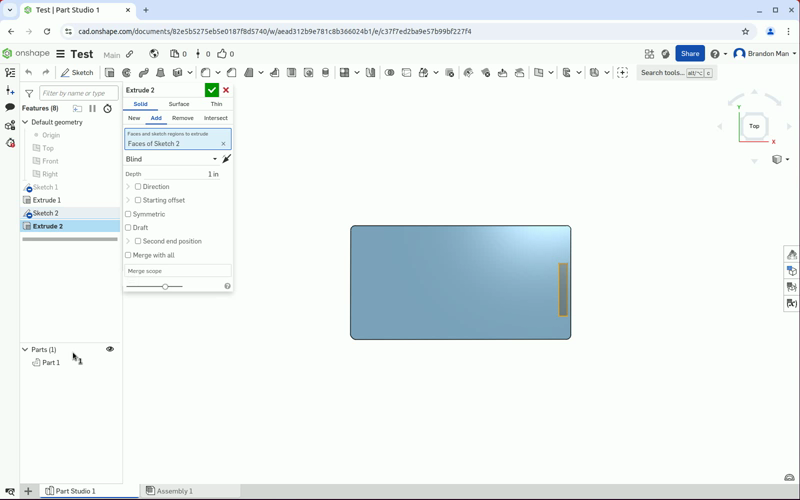
mouse_move(143, 106)
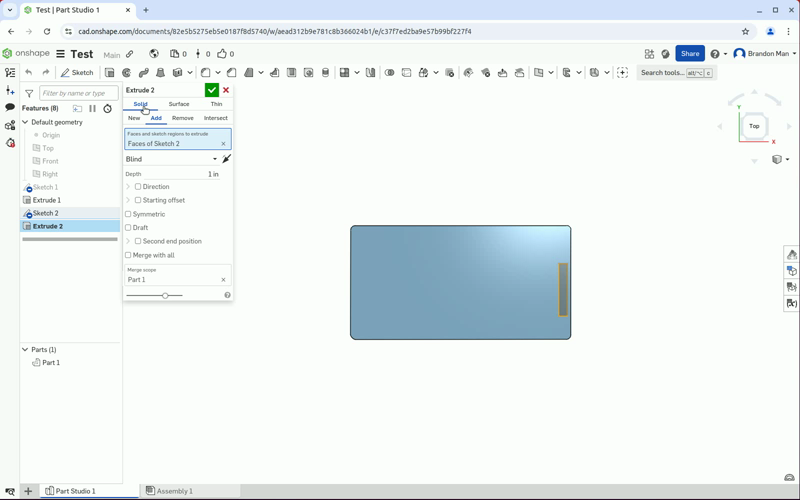
click(143, 106)
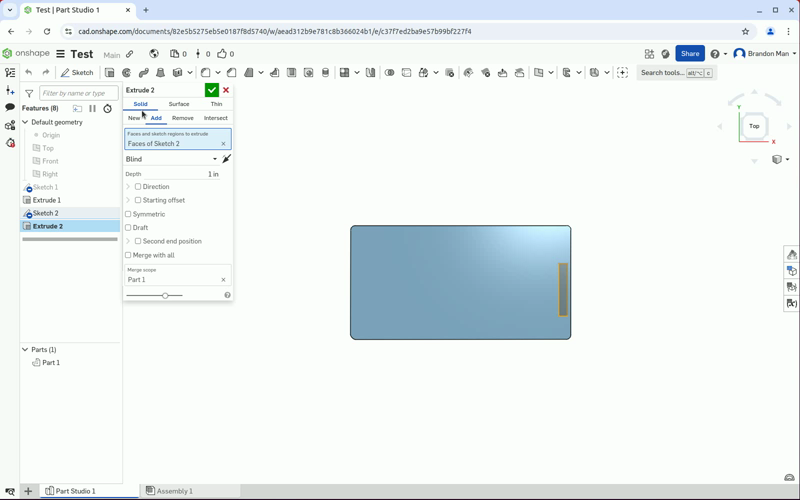
mouse_move(137, 120)
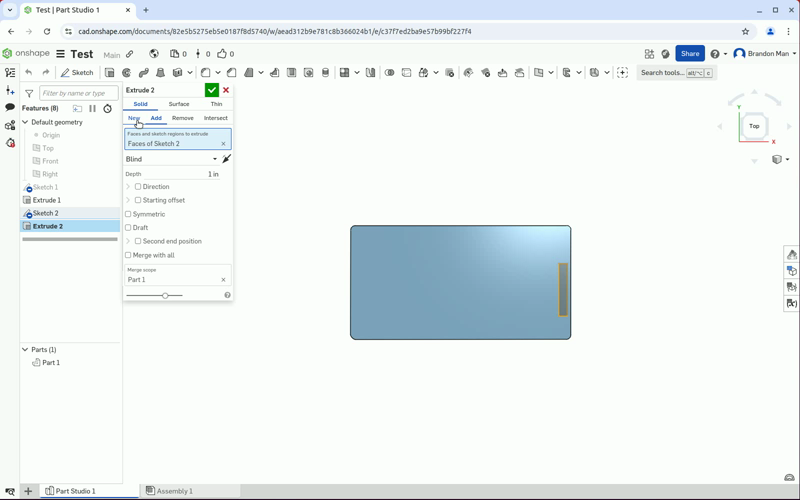
click(137, 120)
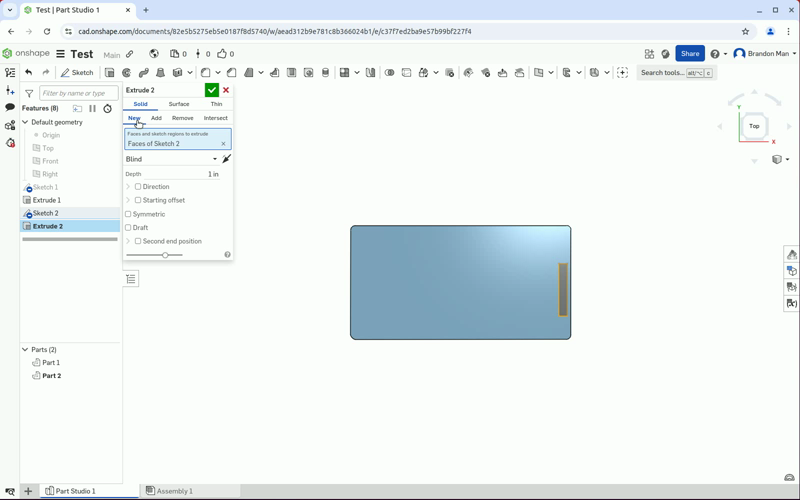
key(tab, 4)
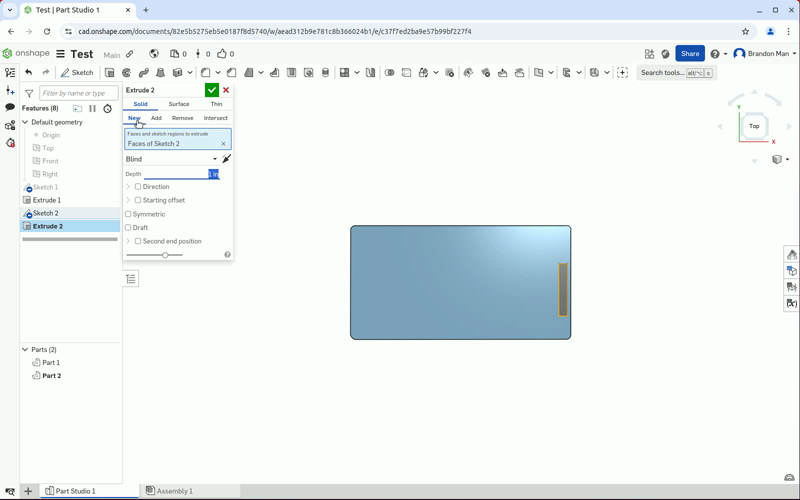
text(-1.204)
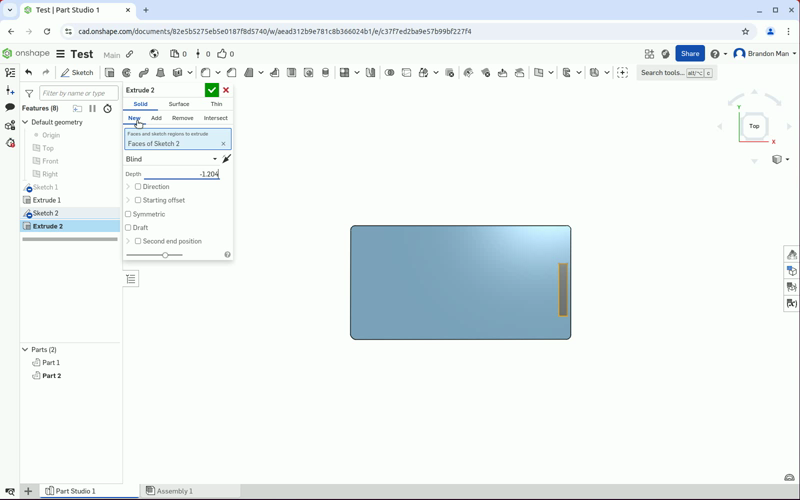
key(enter)
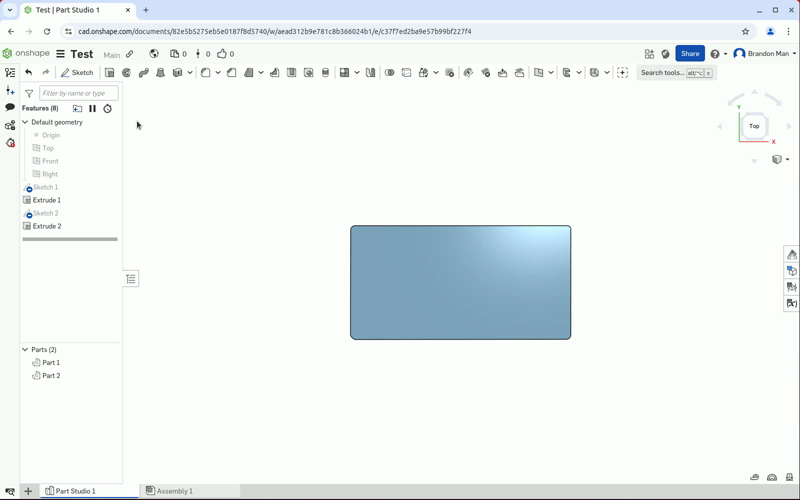
key(shift+h)
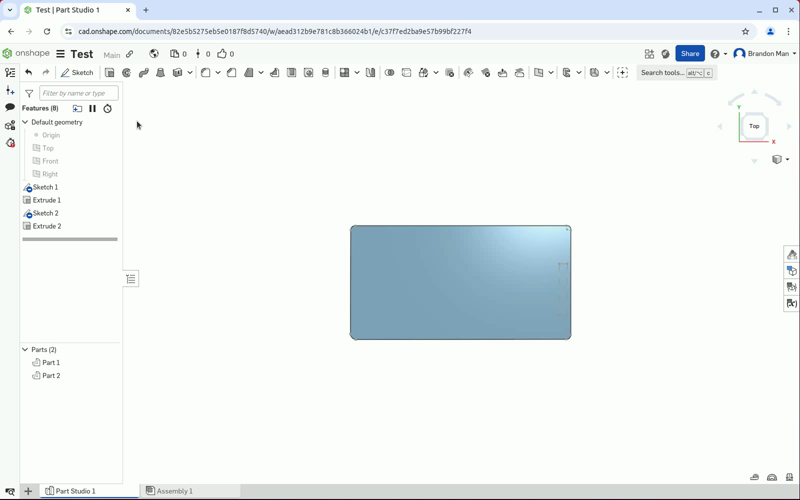
key(shift+h)
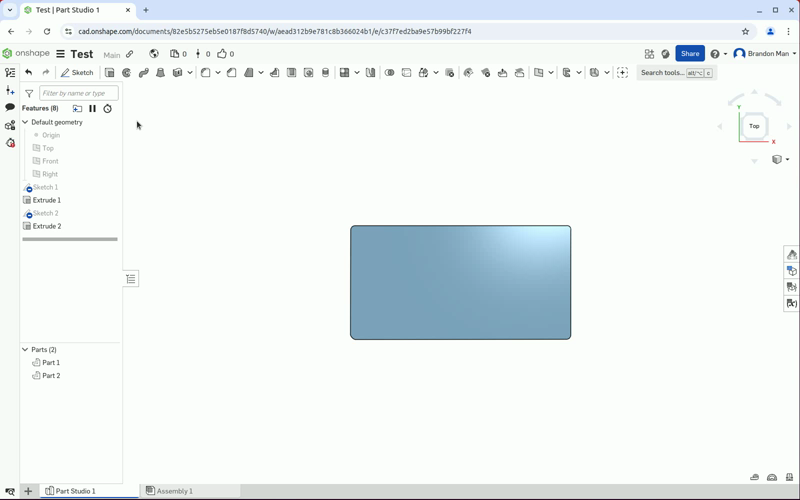
mouse_move(73, 189)
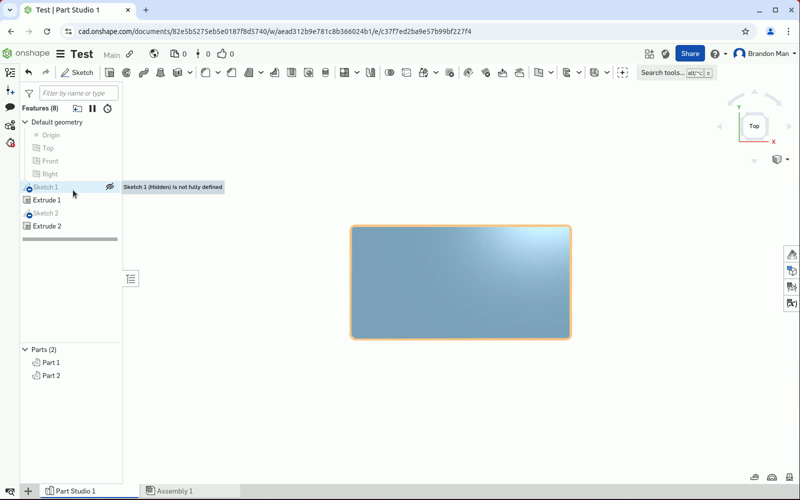
click(73, 189)
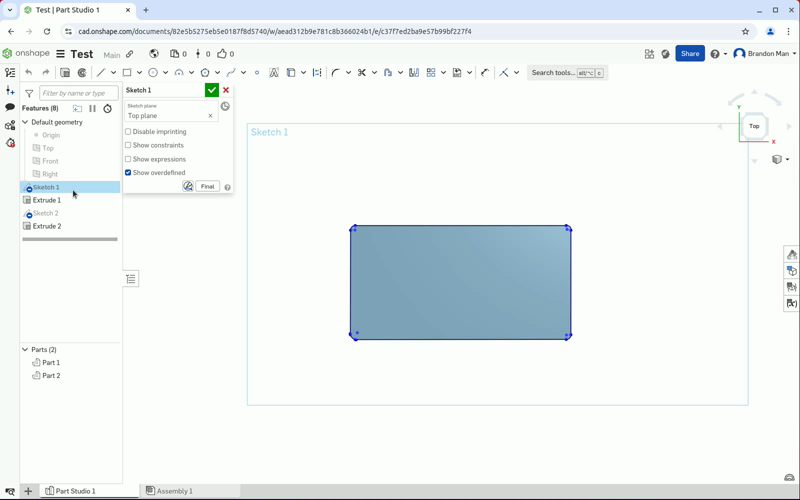
mouse_move(229, 92)
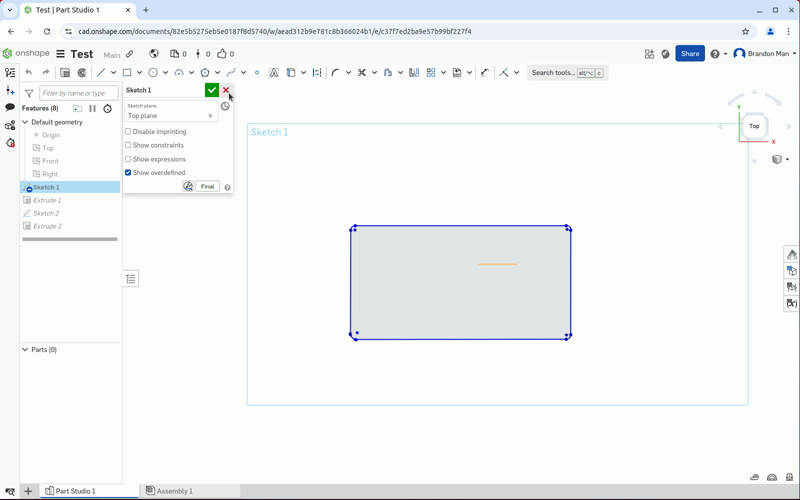
click(229, 92)
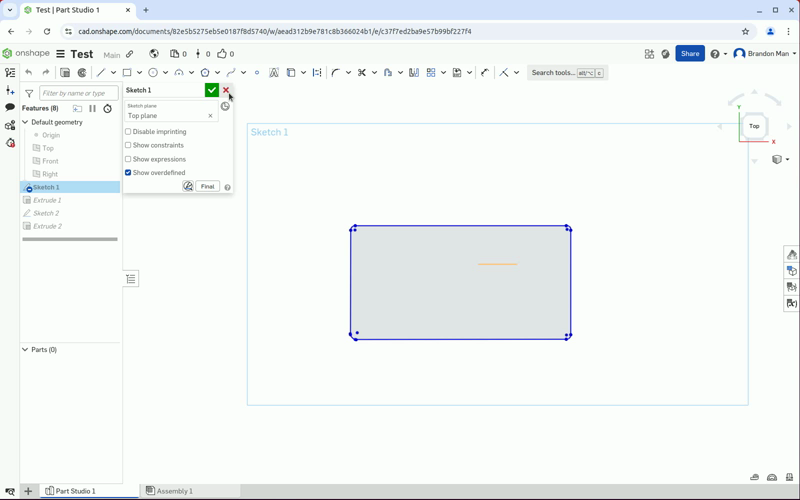
key(shift+s)
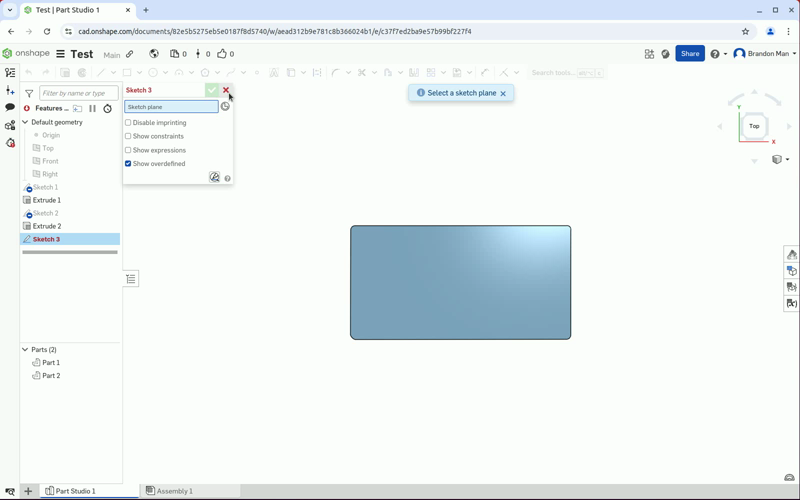
mouse_move(73, 150)
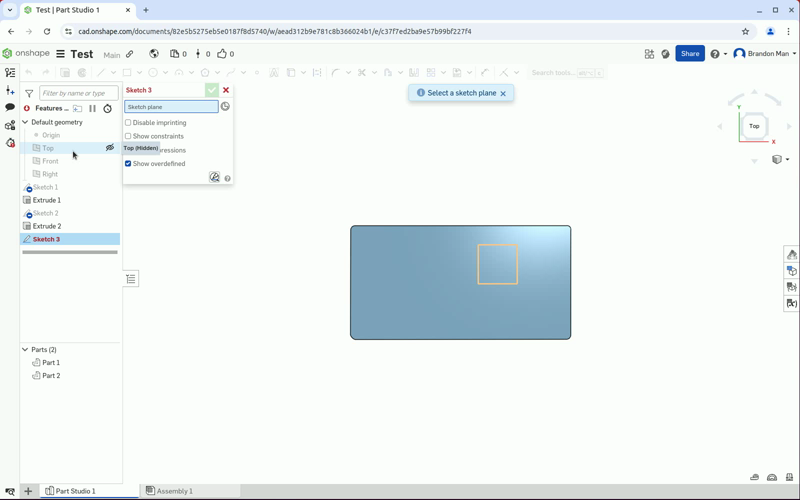
click(73, 150)
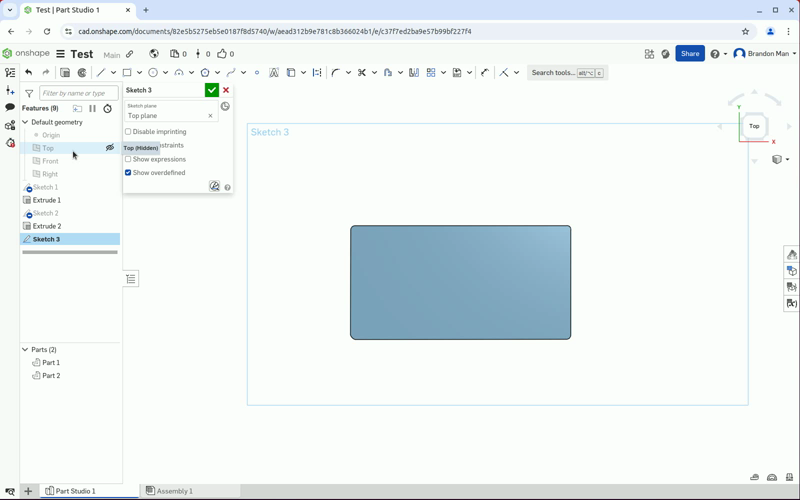
mouse_move(73, 352)
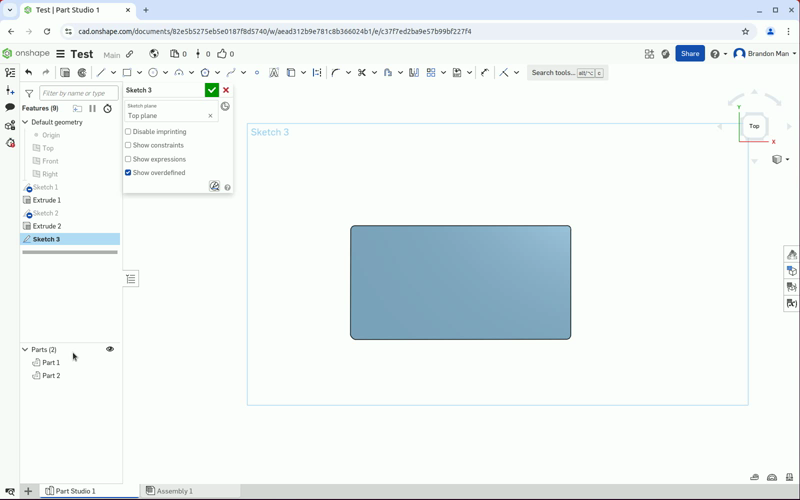
key(y)
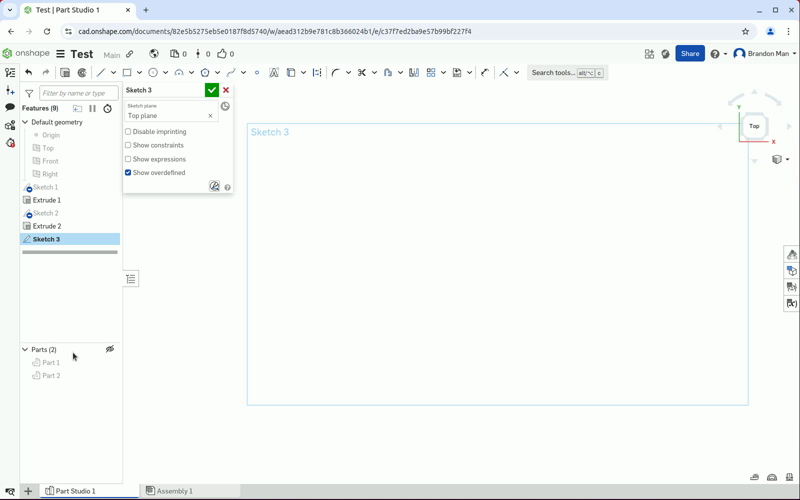
key(l)
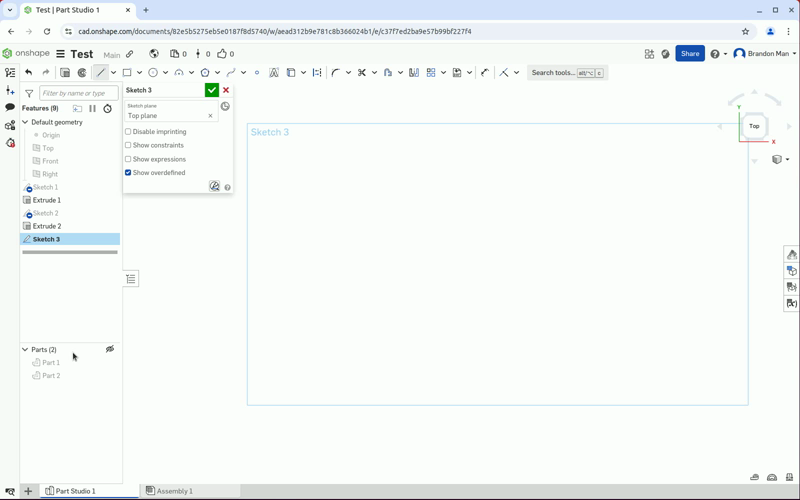
key_down(shift)
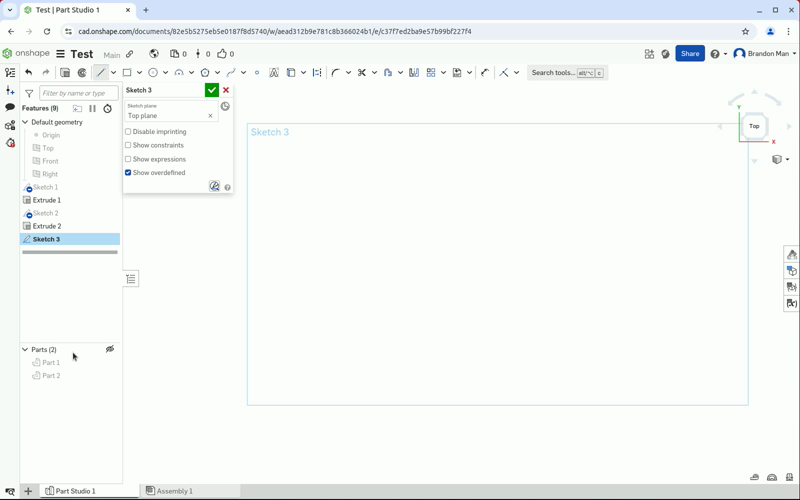
mouse_move(353, 264)
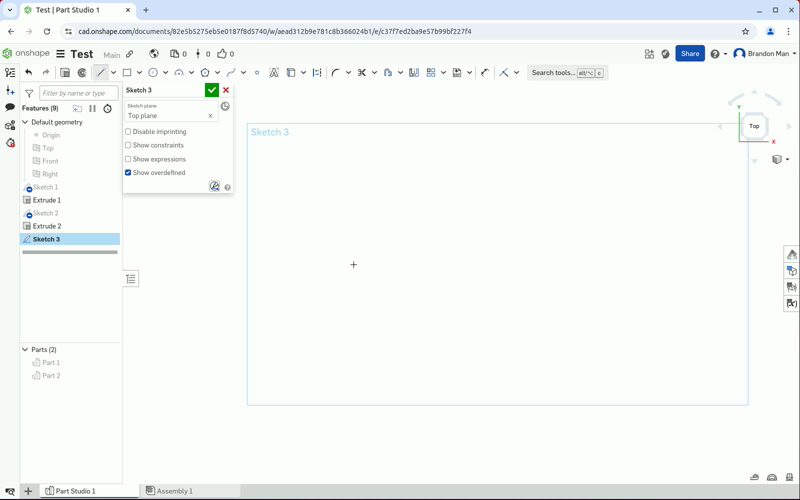
click(353, 264)
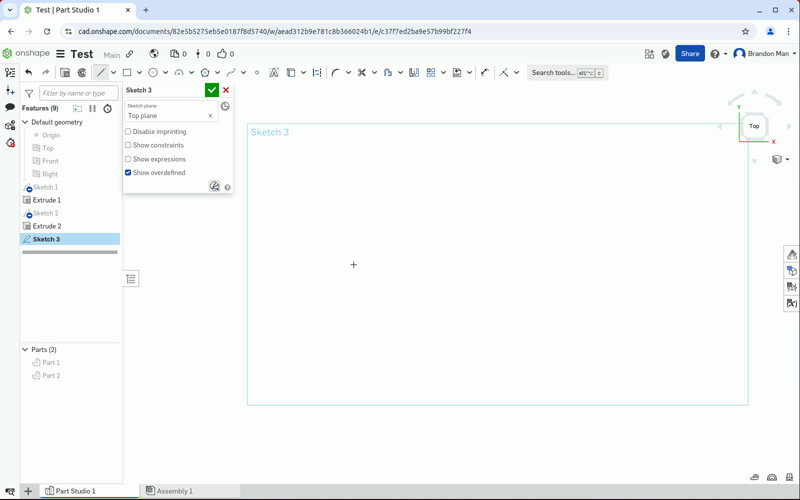
key_up(shift)
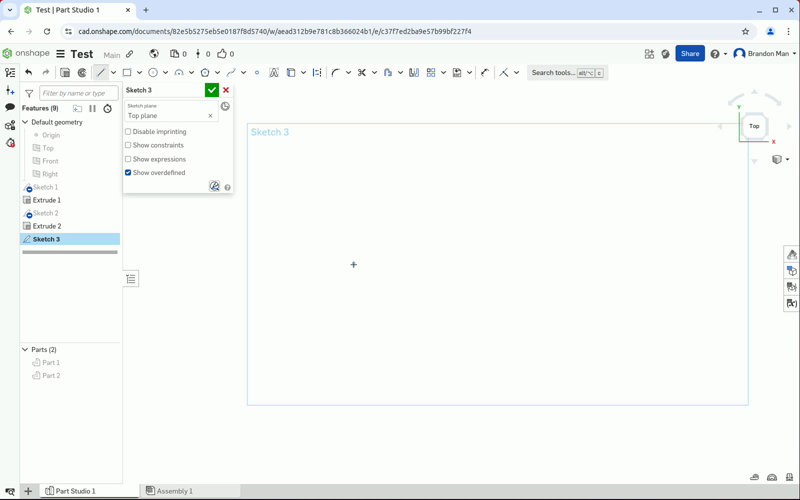
key_down(shift)
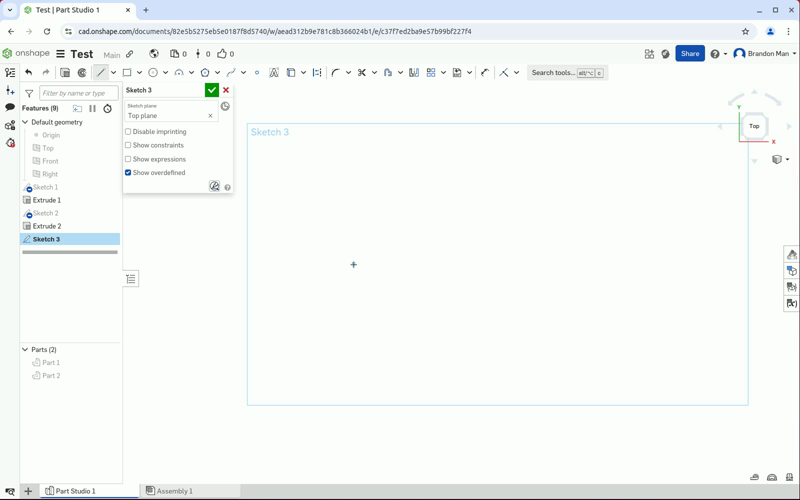
mouse_move(383, 264)
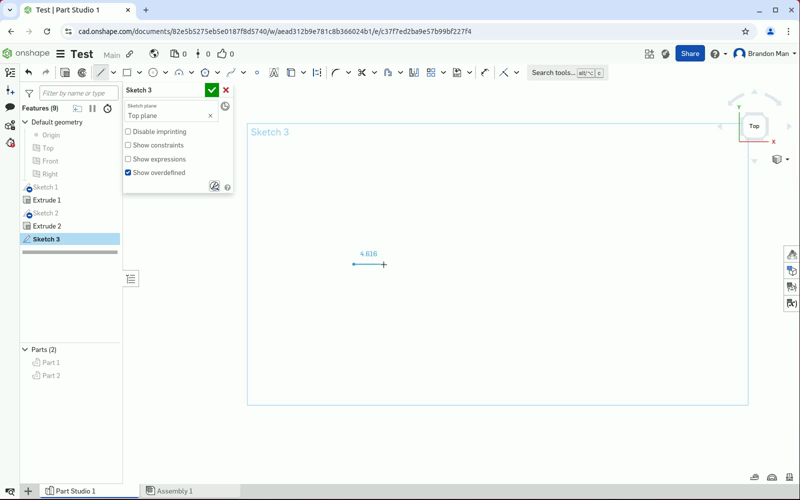
mouse_move(363, 264)
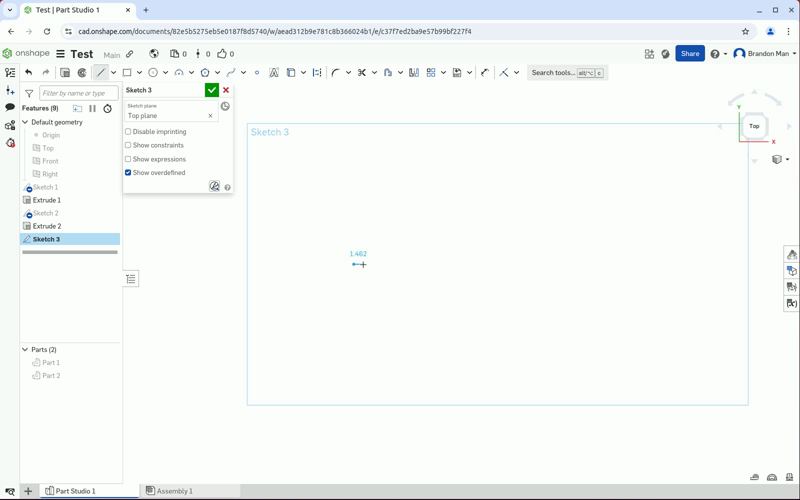
click(363, 264)
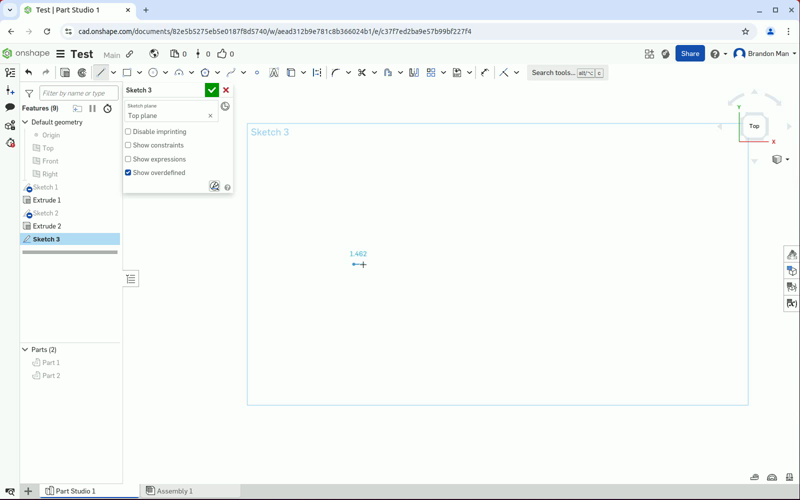
key_up(shift)
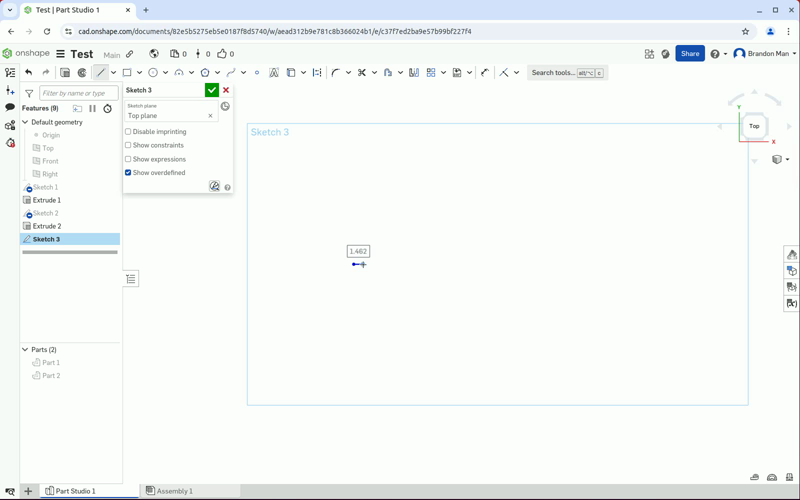
key_down(shift)
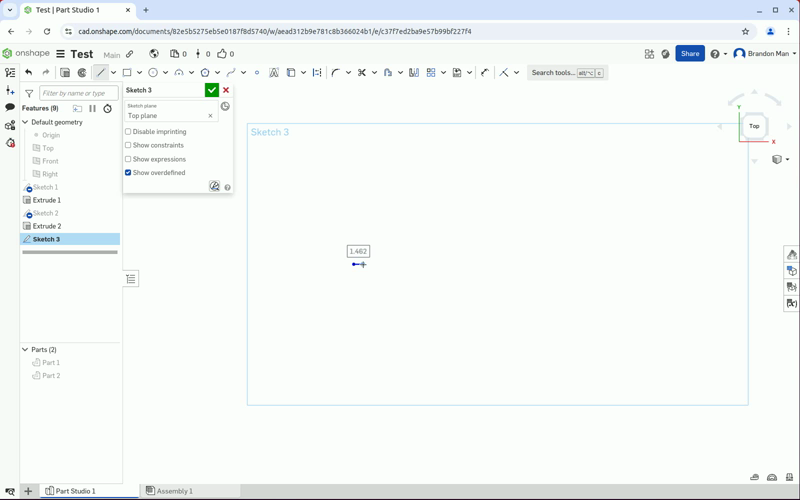
mouse_move(393, 264)
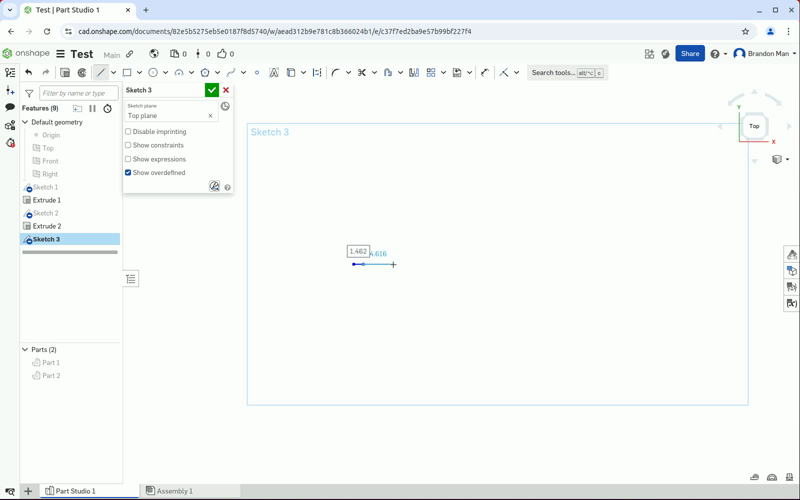
mouse_move(363, 255)
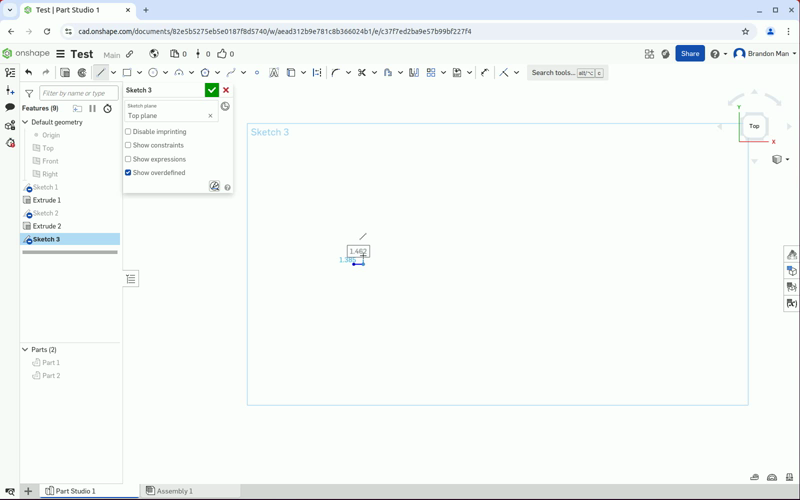
click(363, 255)
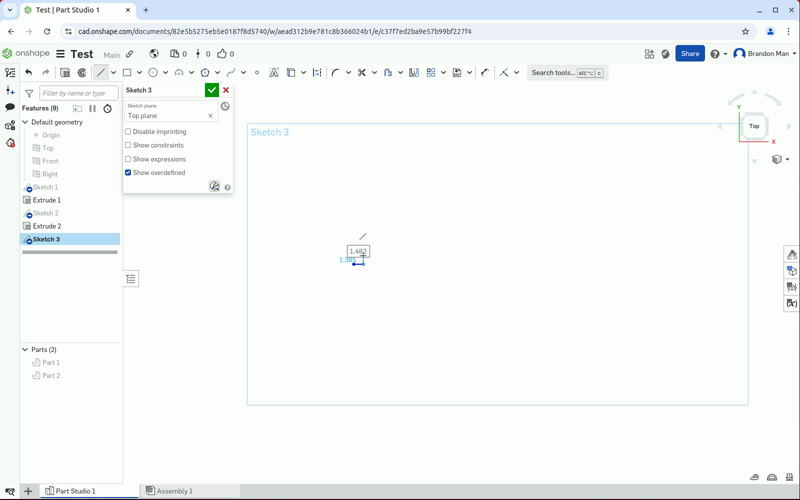
key_up(shift)
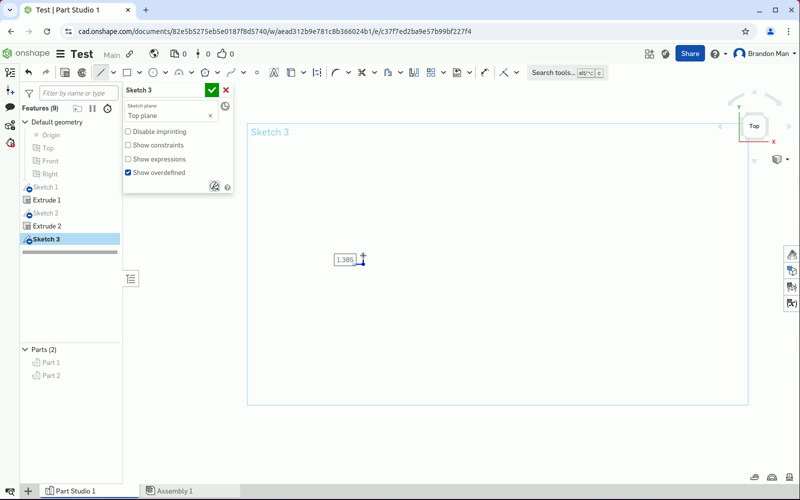
key_down(shift)
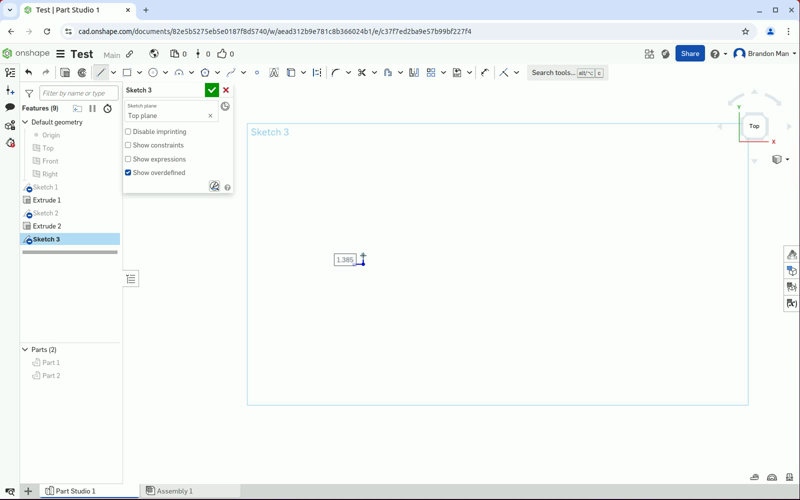
mouse_move(393, 255)
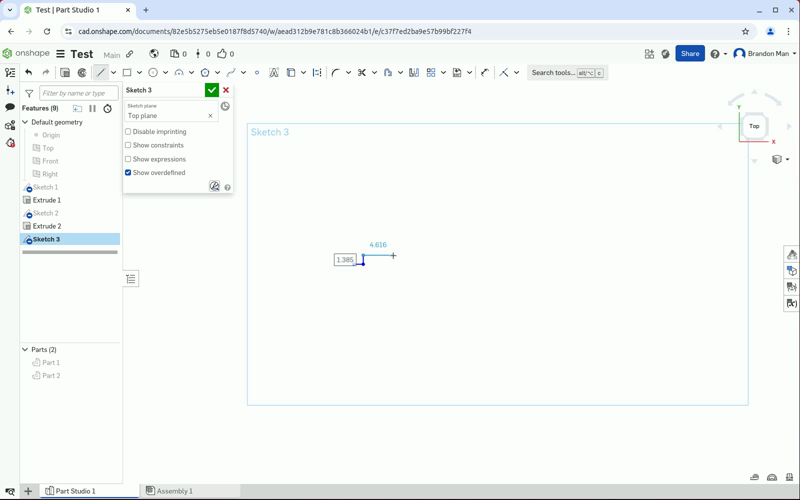
mouse_move(363, 250)
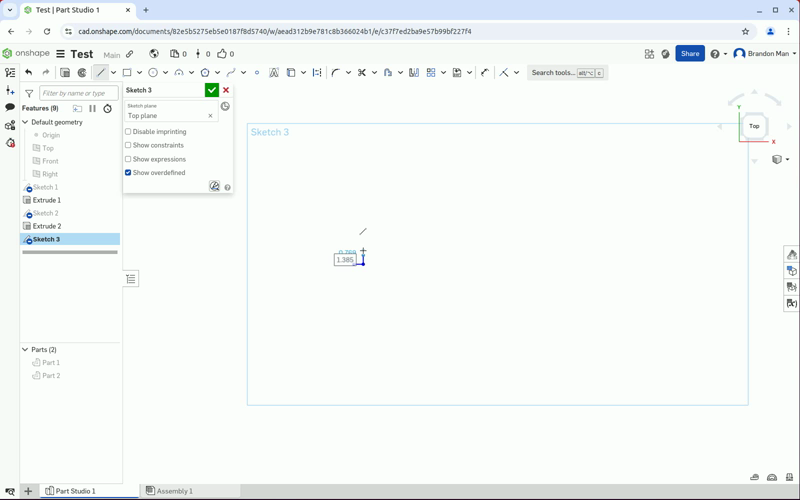
scroll(6)
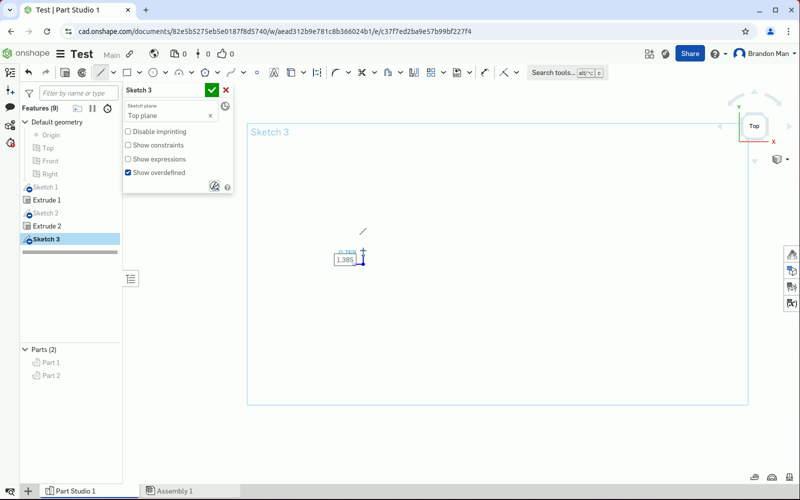
scroll(6)
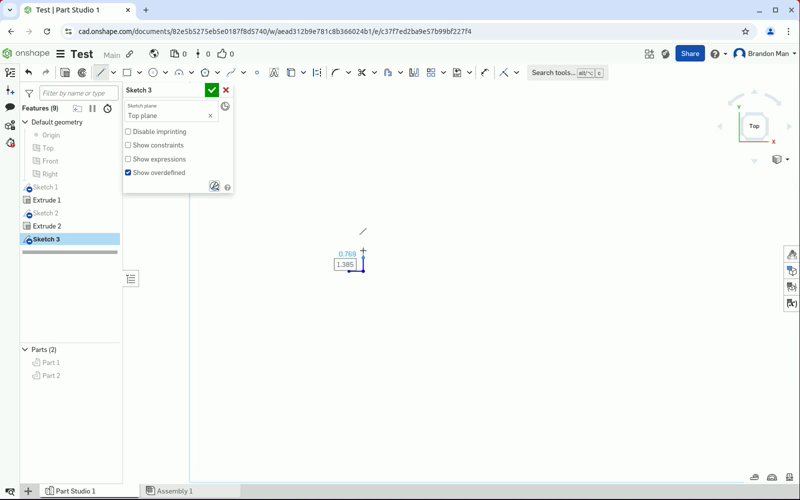
scroll(6)
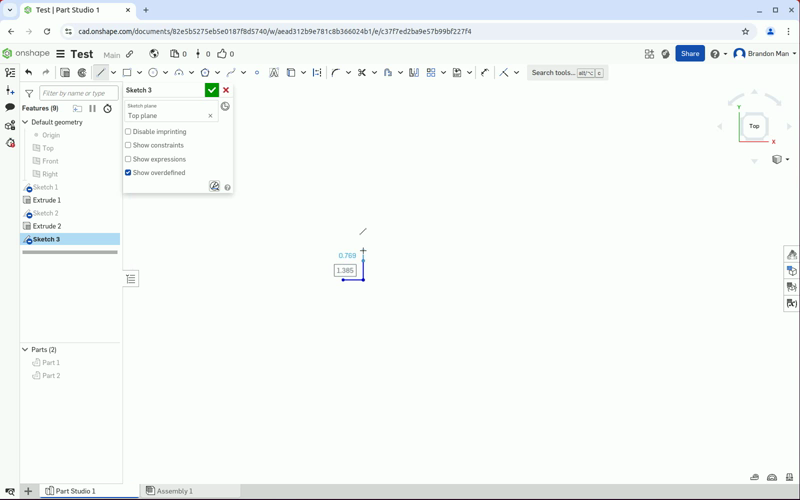
scroll(6)
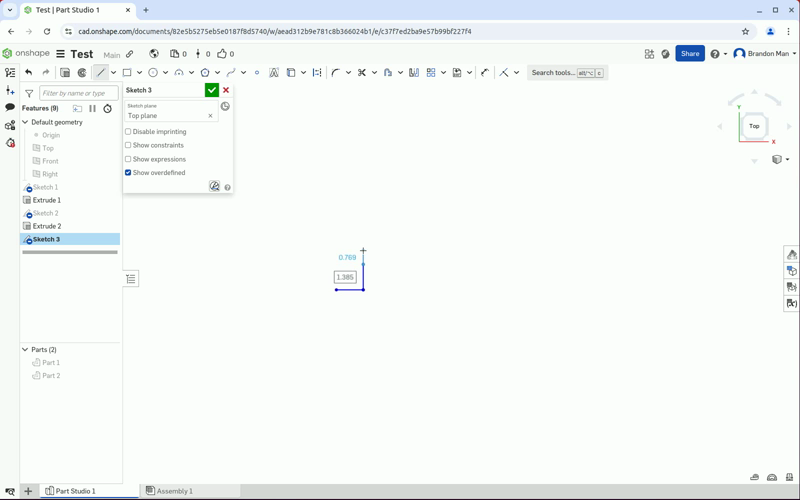
scroll(6)
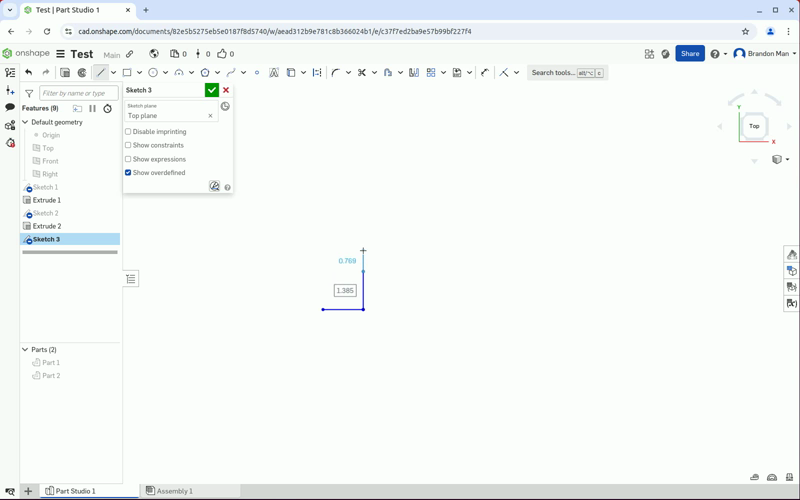
scroll(6)
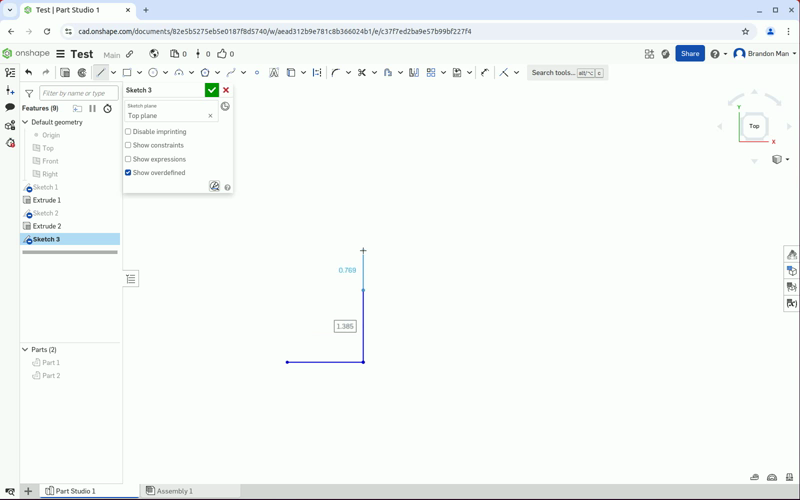
scroll(6)
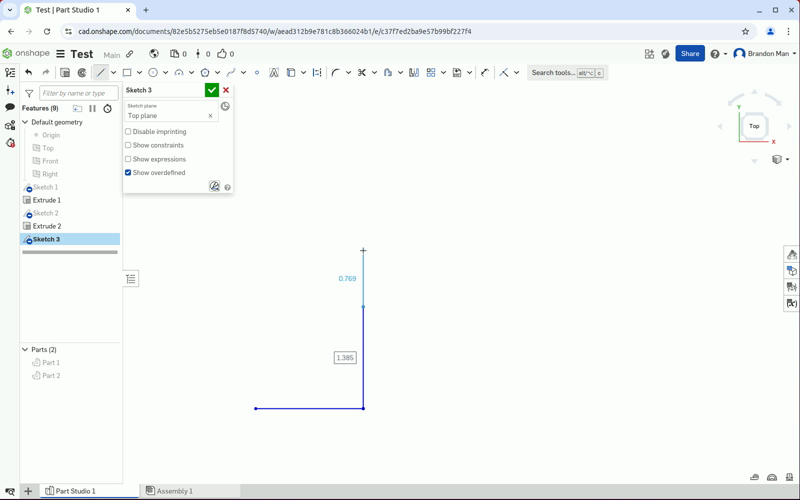
click(363, 250)
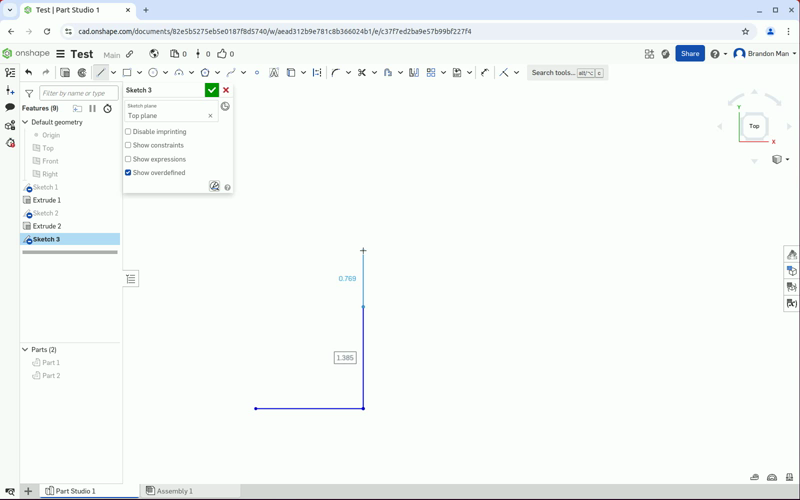
scroll(-6)
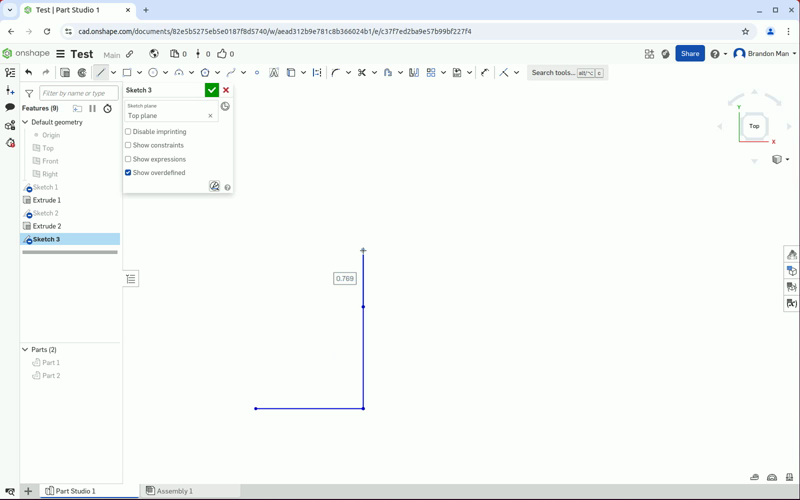
scroll(-6)
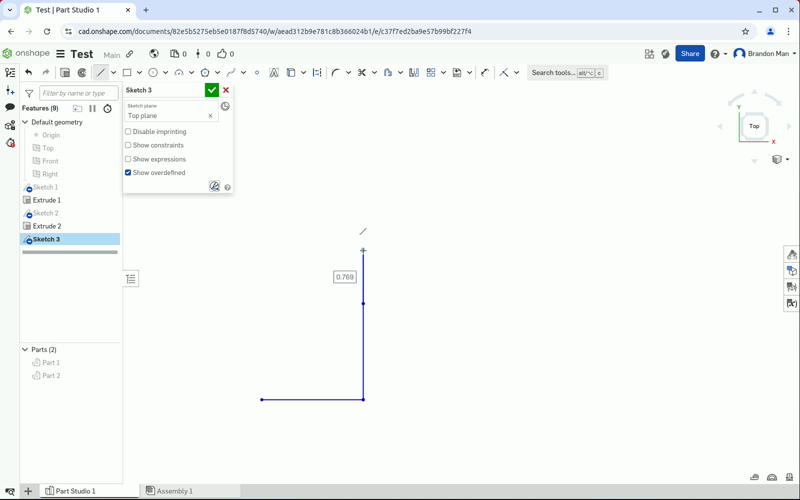
scroll(-6)
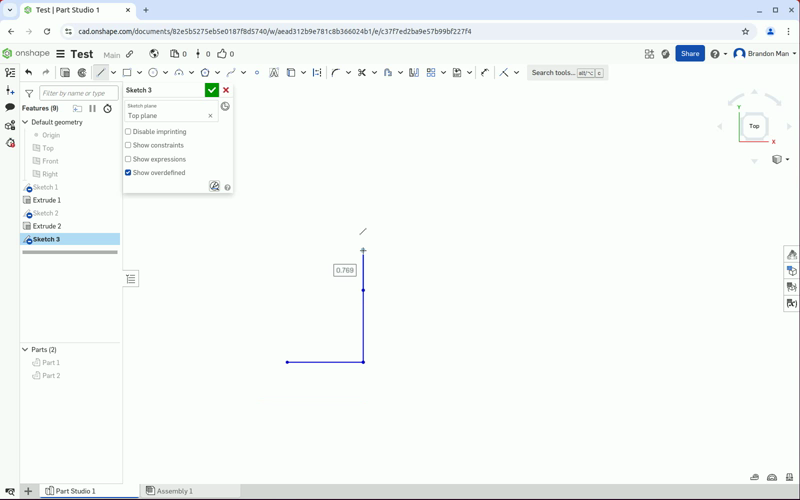
scroll(-6)
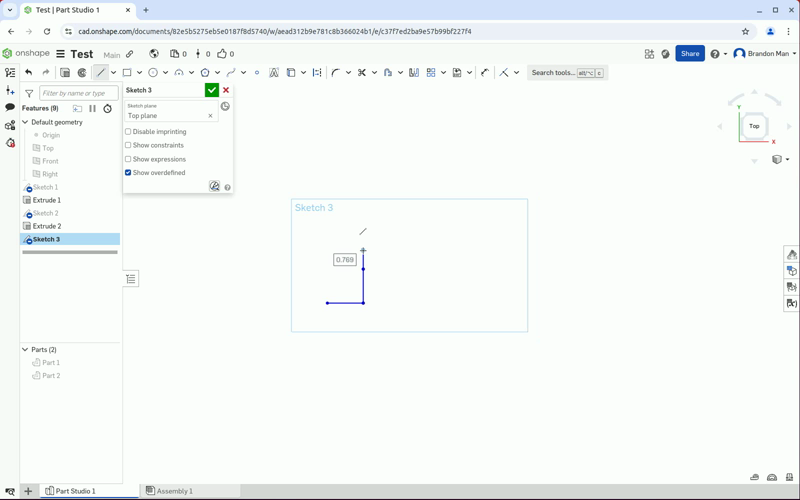
scroll(-6)
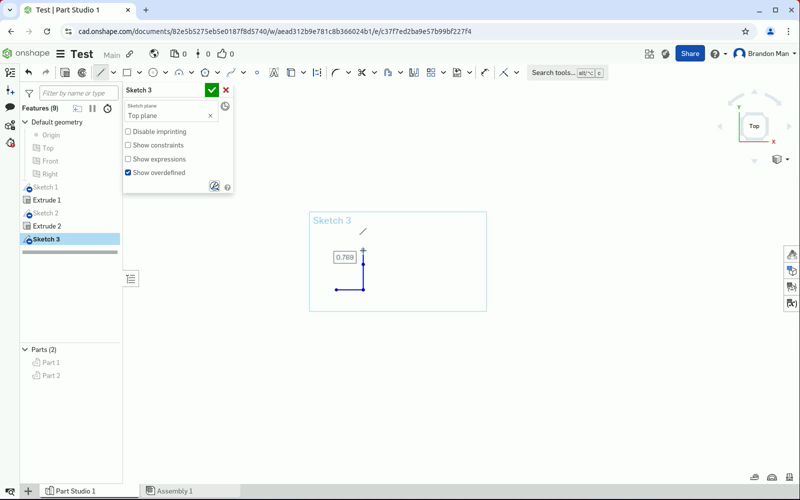
scroll(-6)
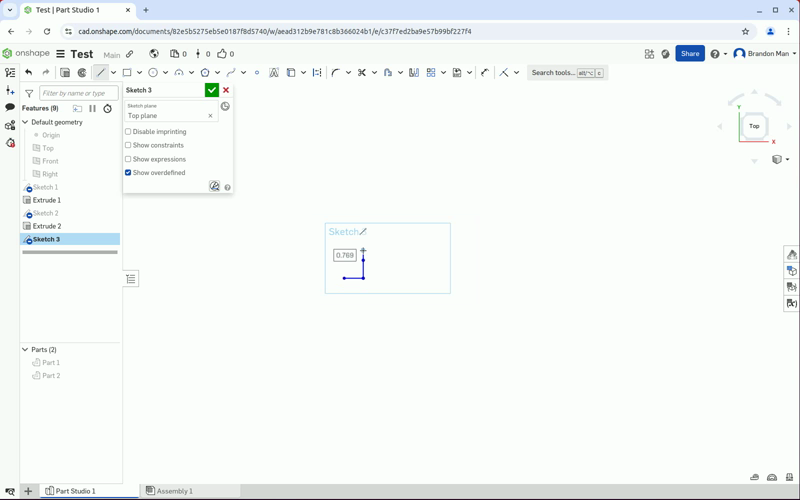
scroll(-6)
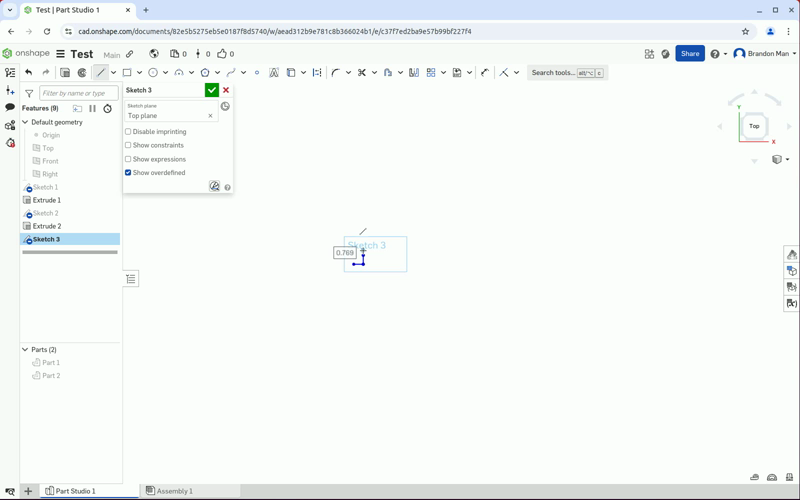
key_up(shift)
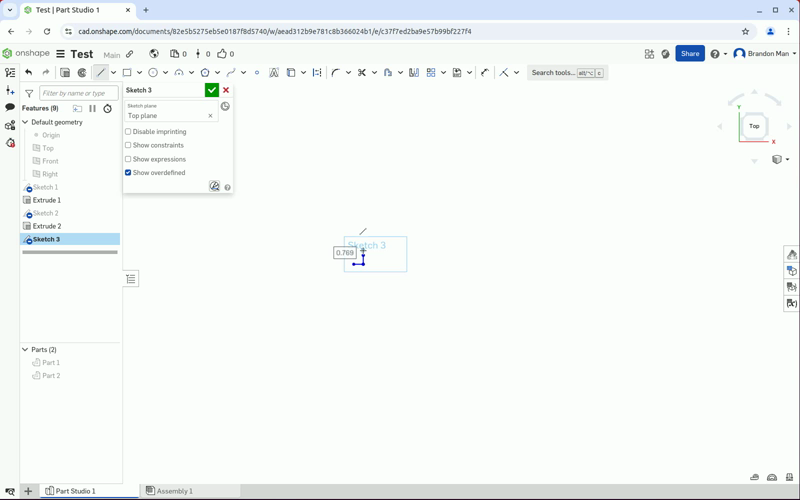
key_down(shift)
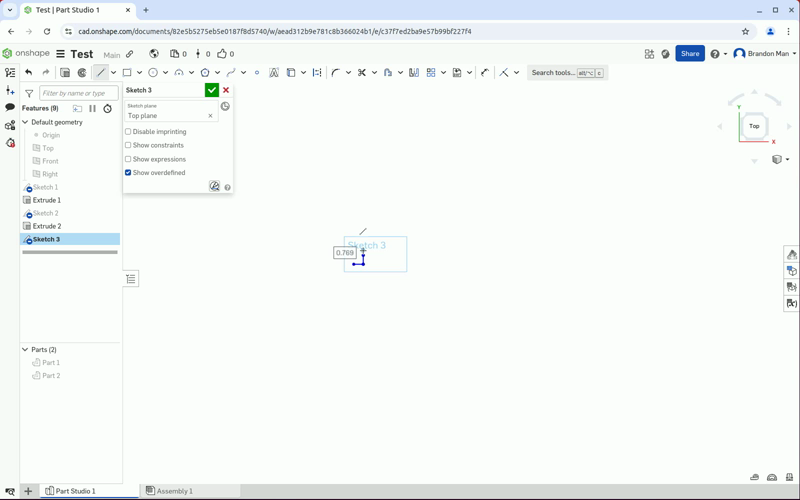
mouse_move(393, 250)
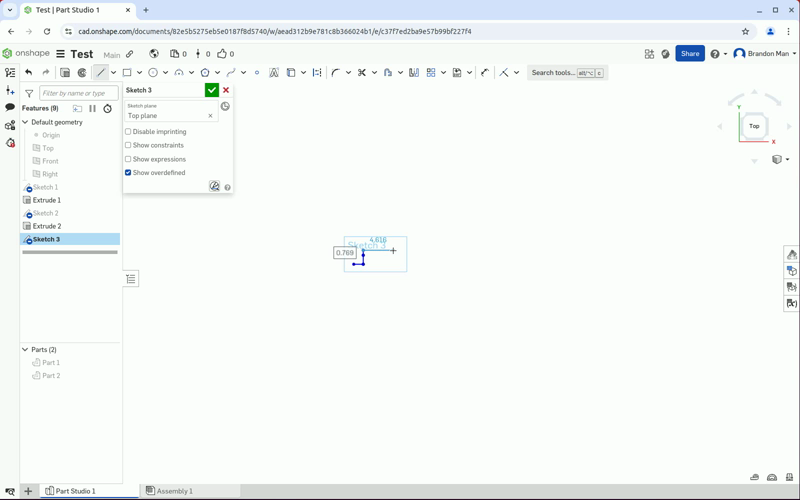
mouse_move(353, 250)
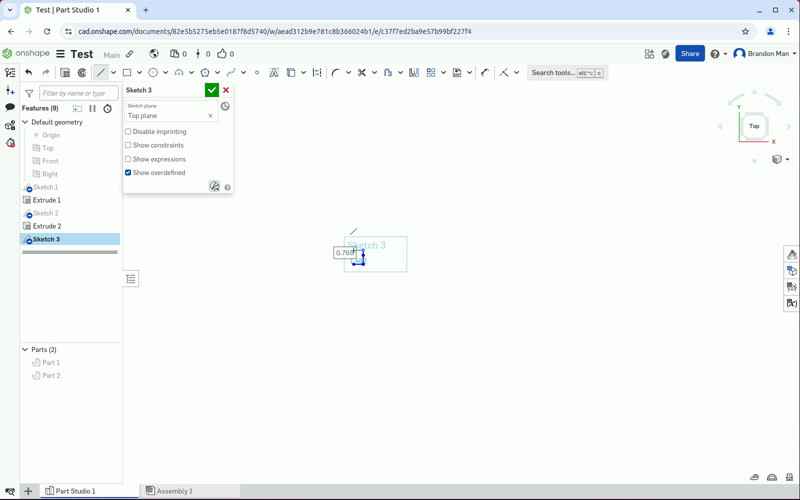
click(353, 250)
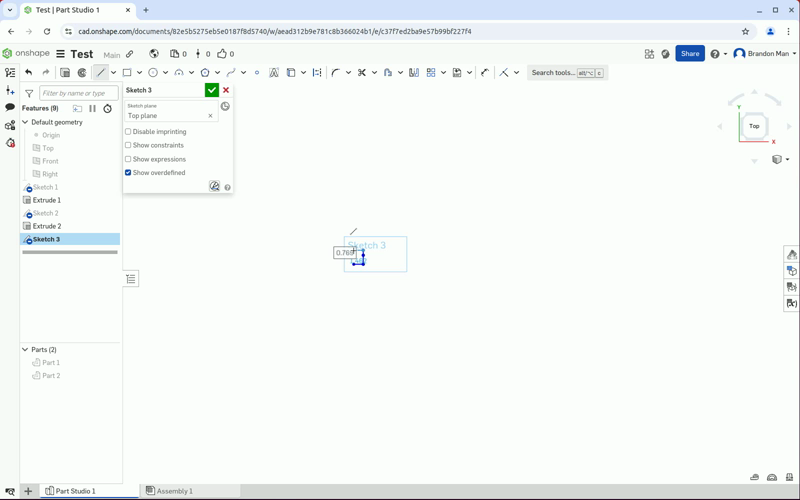
key_up(shift)
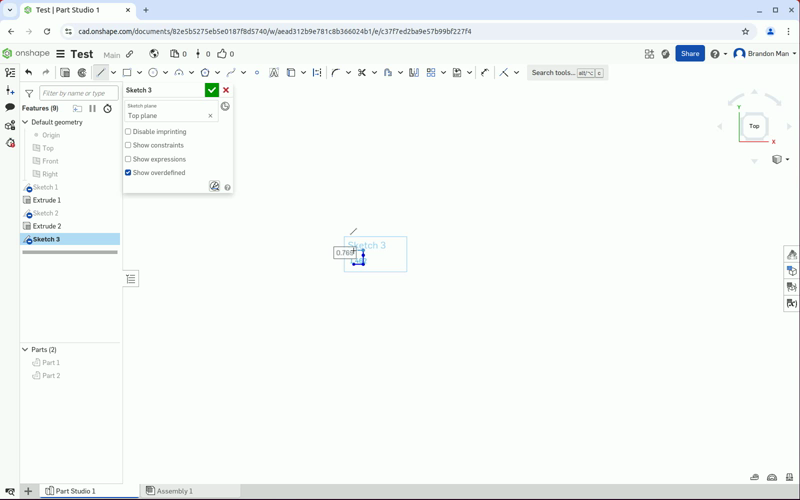
mouse_move(383, 250)
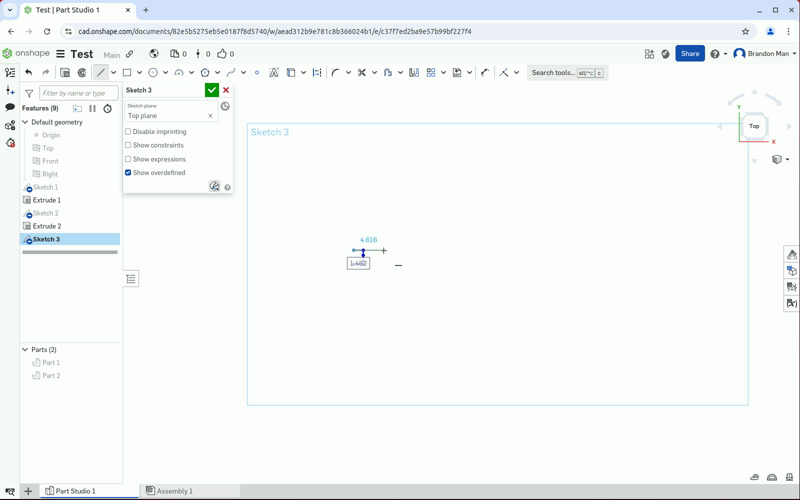
key_down(shift)
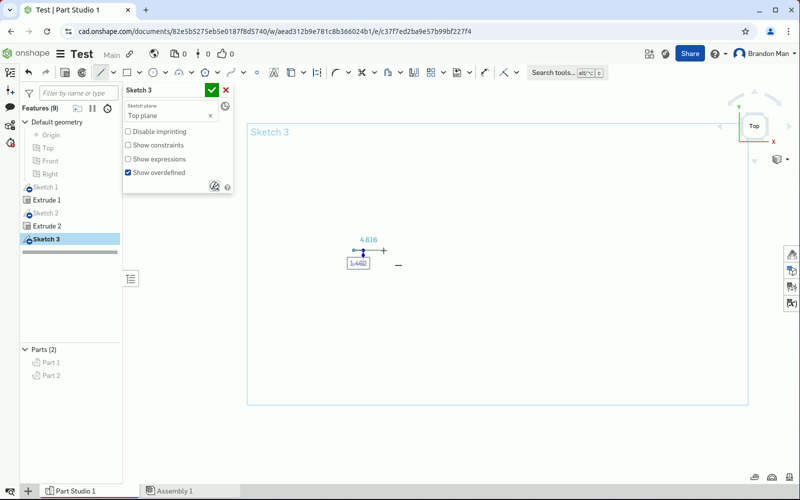
mouse_move(353, 264)
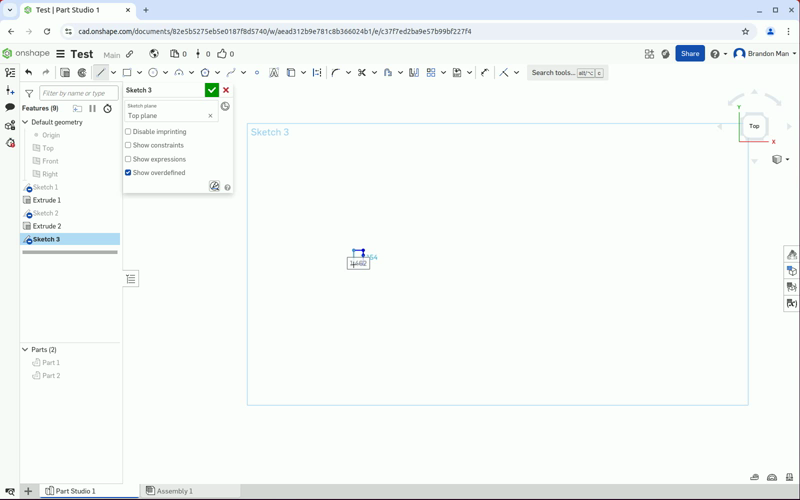
key_up(shift)
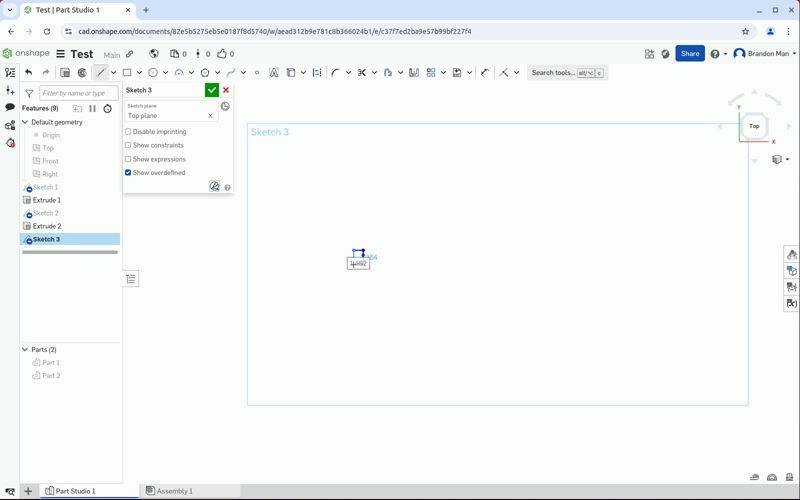
click(353, 264)
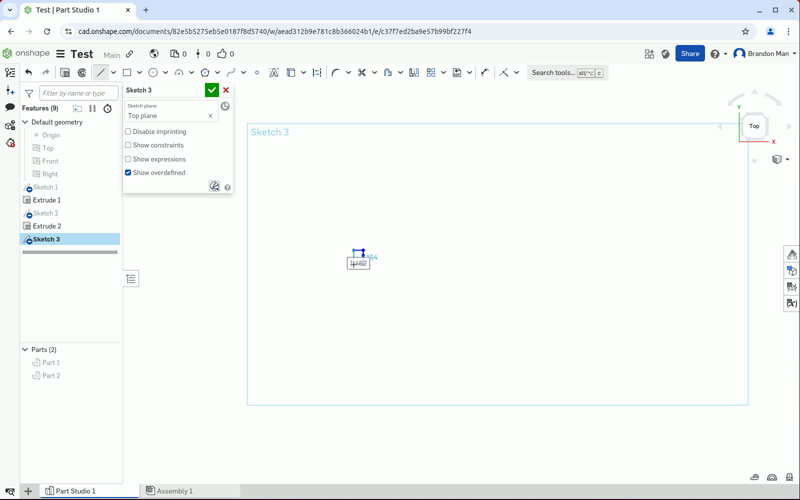
key(esc)
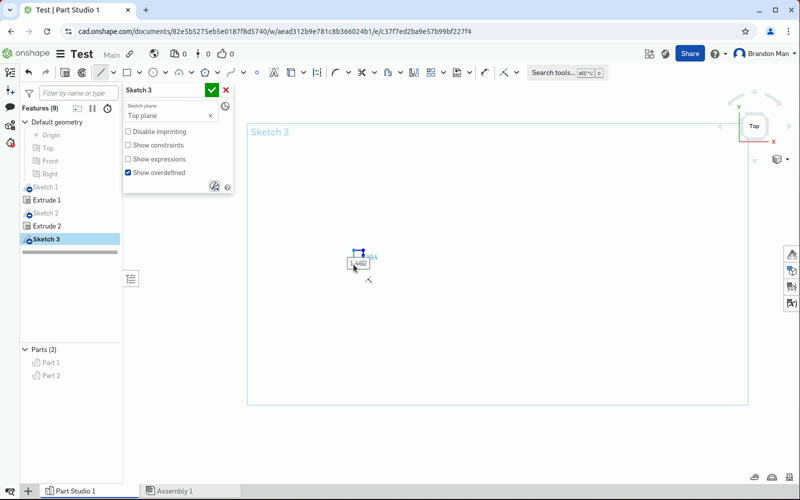
mouse_move(362, 262)
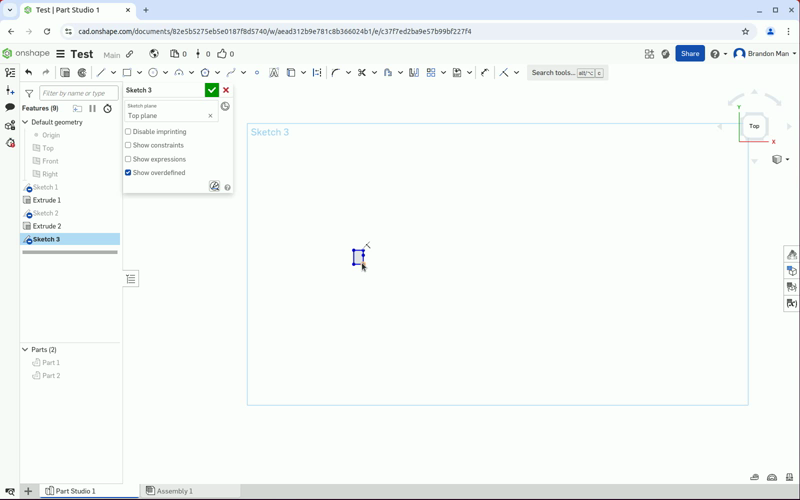
scroll(6)
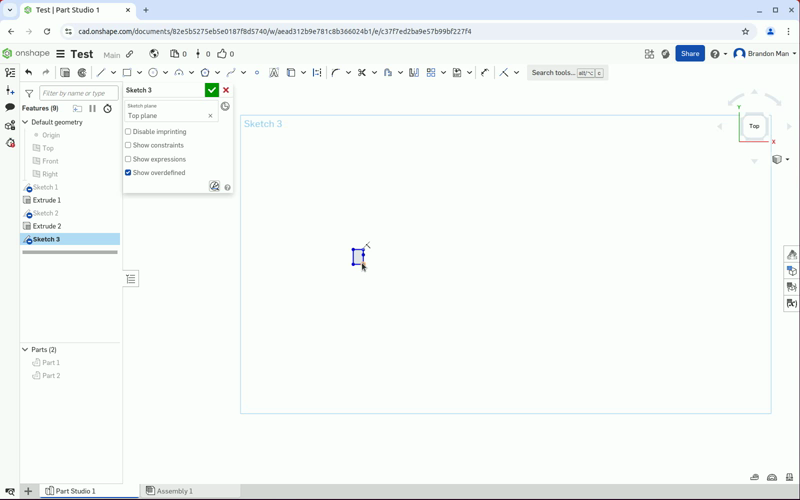
scroll(6)
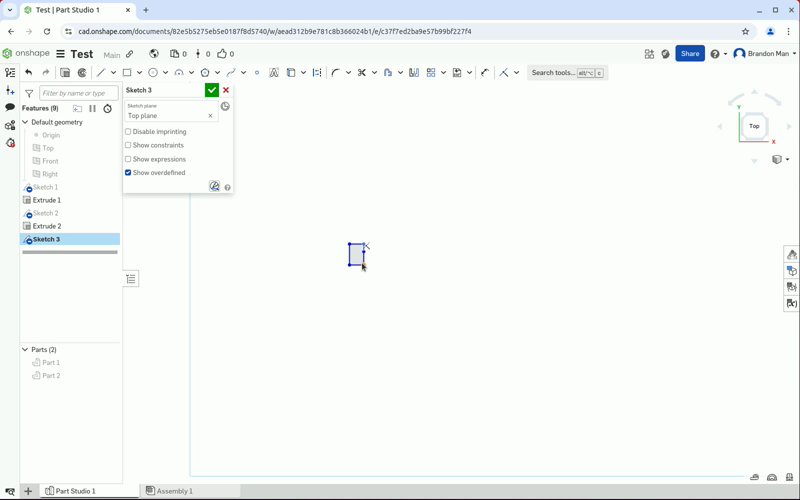
scroll(6)
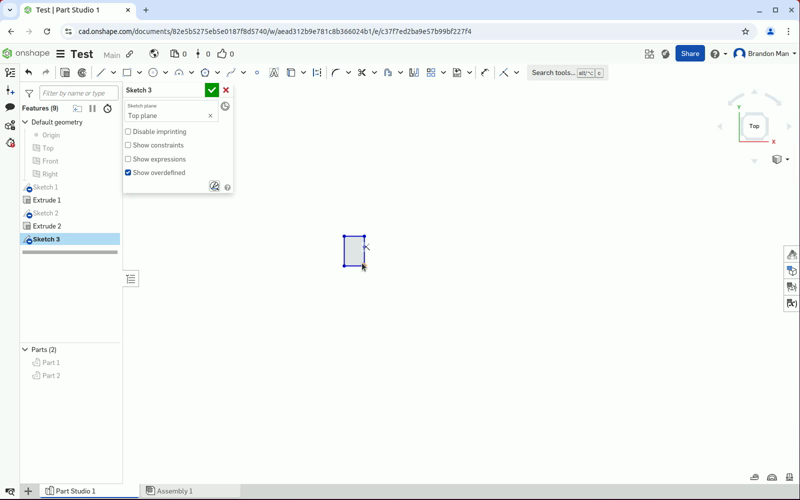
scroll(6)
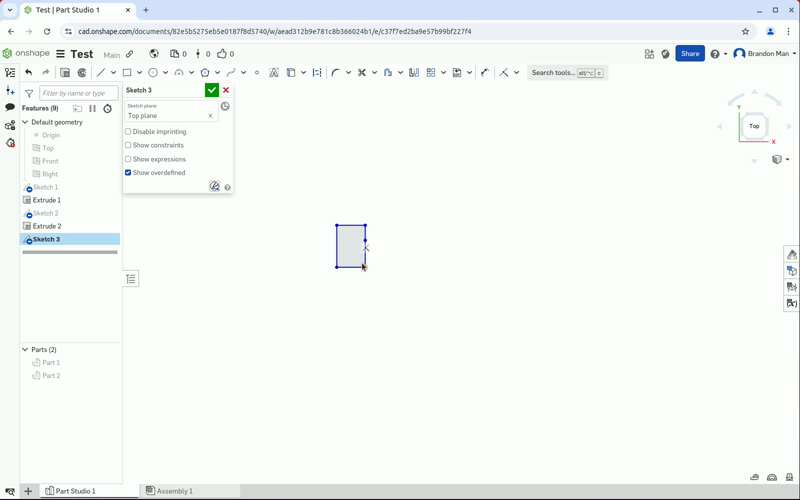
scroll(6)
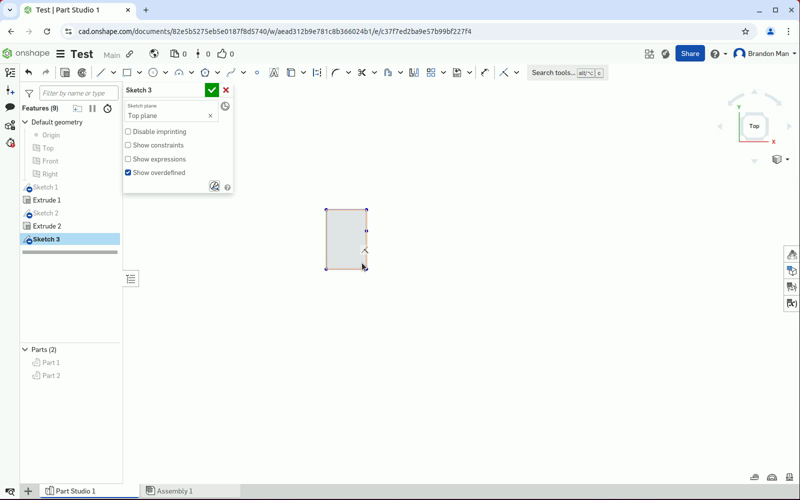
scroll(6)
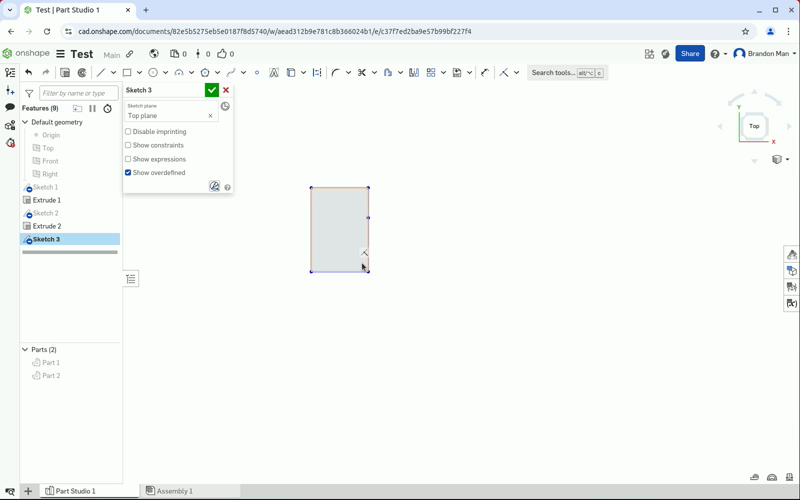
scroll(6)
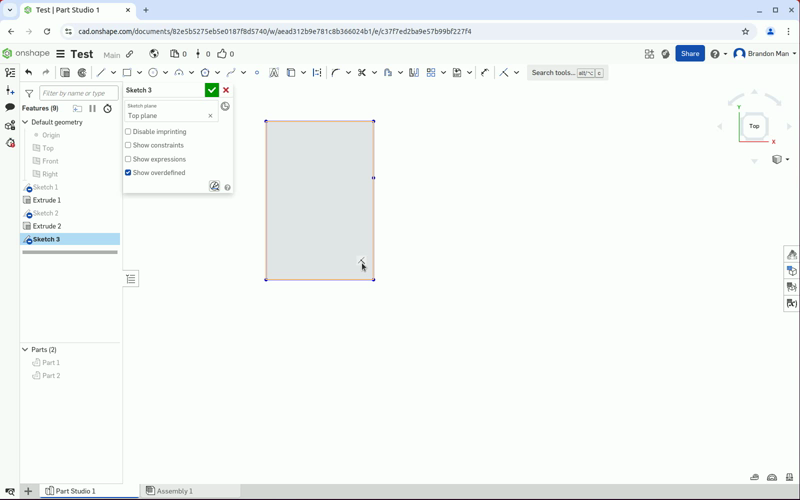
click(362, 262)
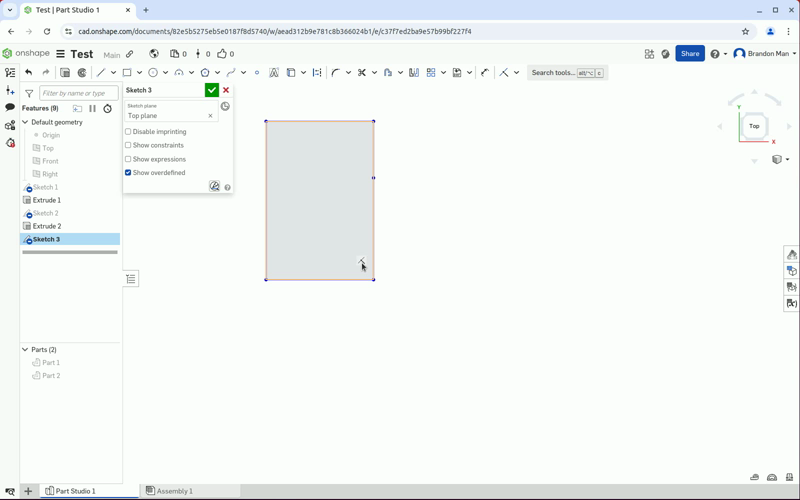
scroll(-6)
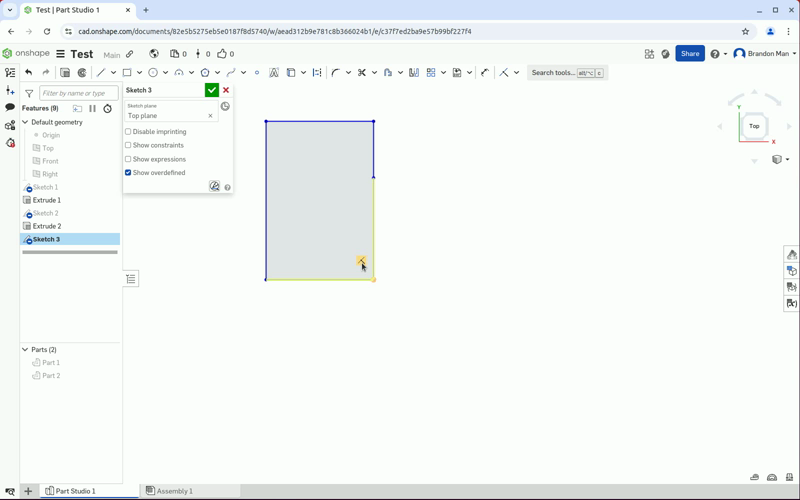
scroll(-6)
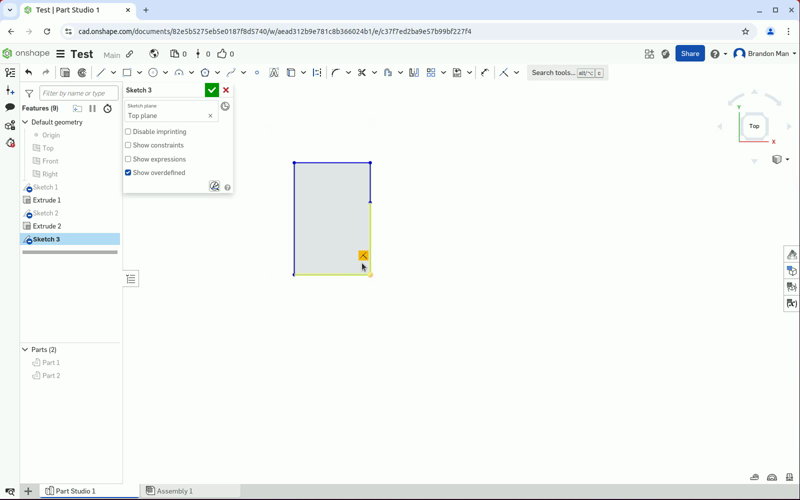
scroll(-6)
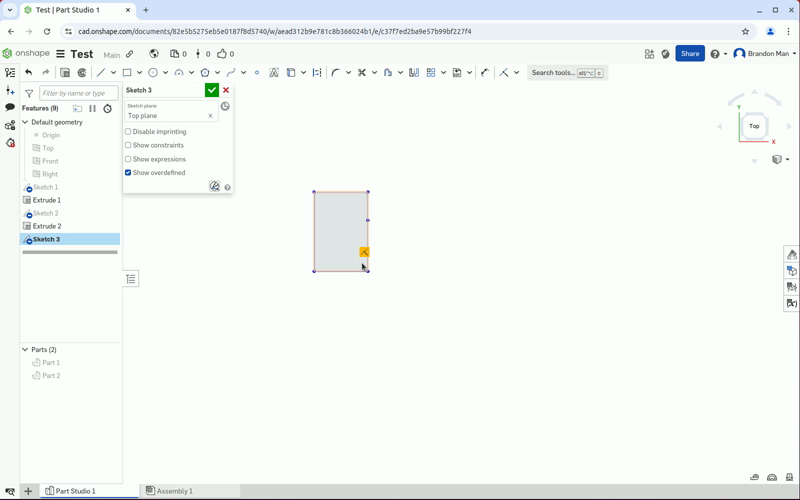
scroll(-6)
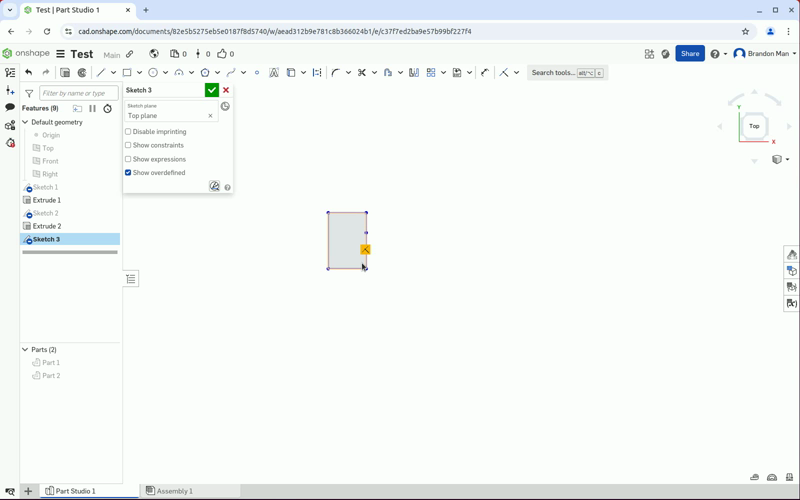
scroll(-6)
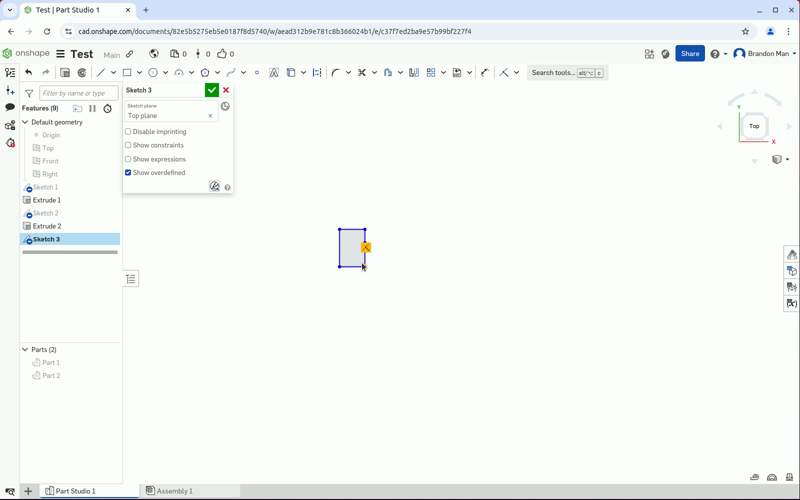
scroll(-6)
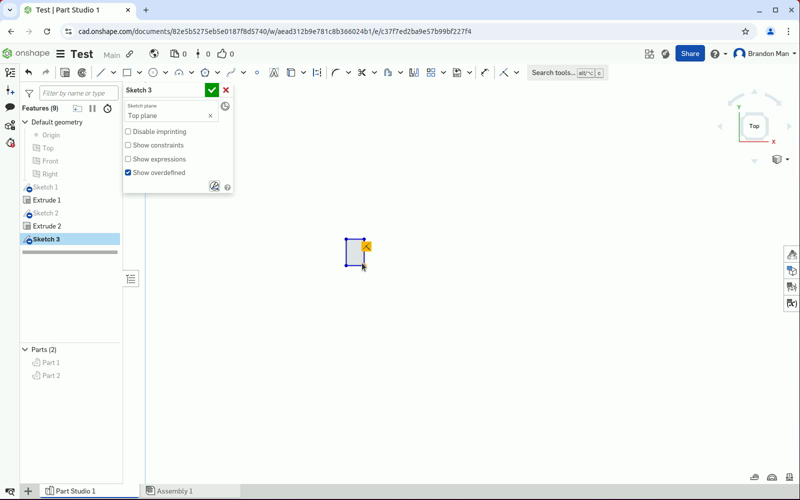
scroll(-6)
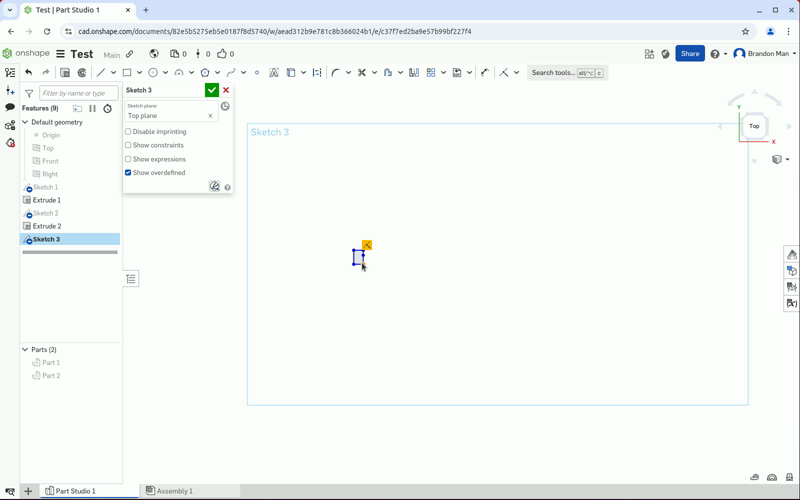
mouse_move(73, 352)
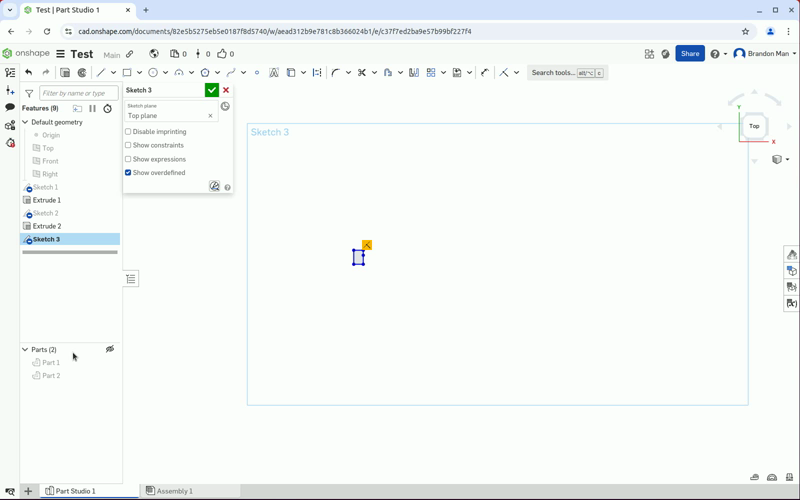
key(shift+y)
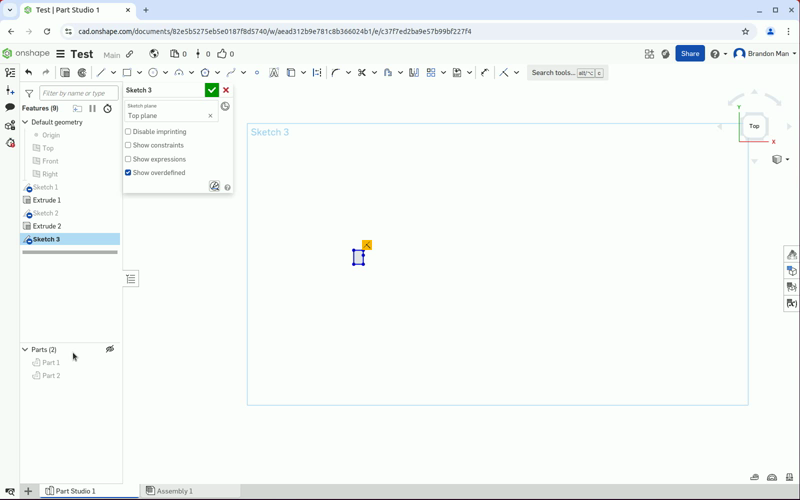
key(shift+e)
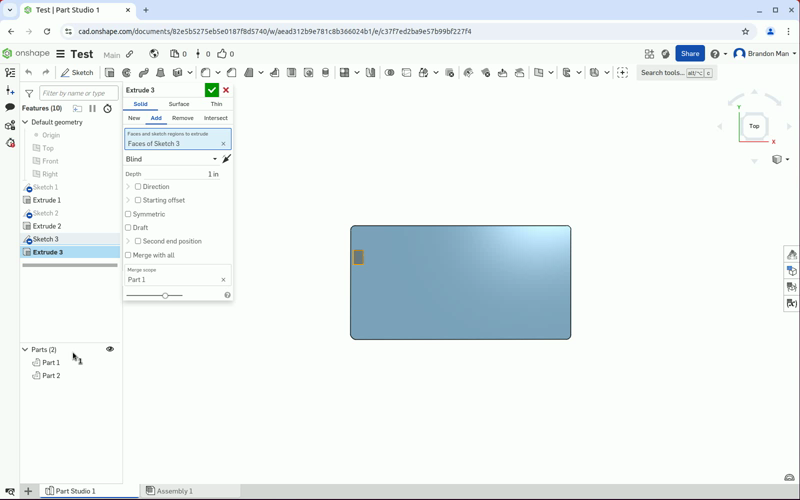
mouse_move(143, 106)
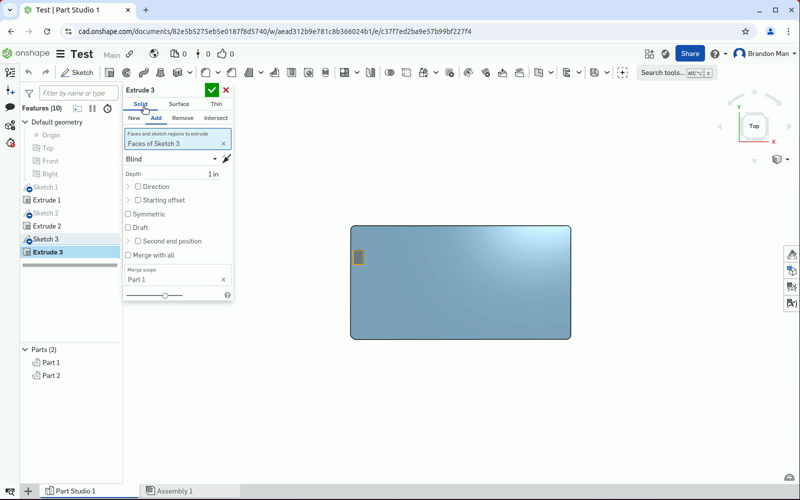
click(143, 106)
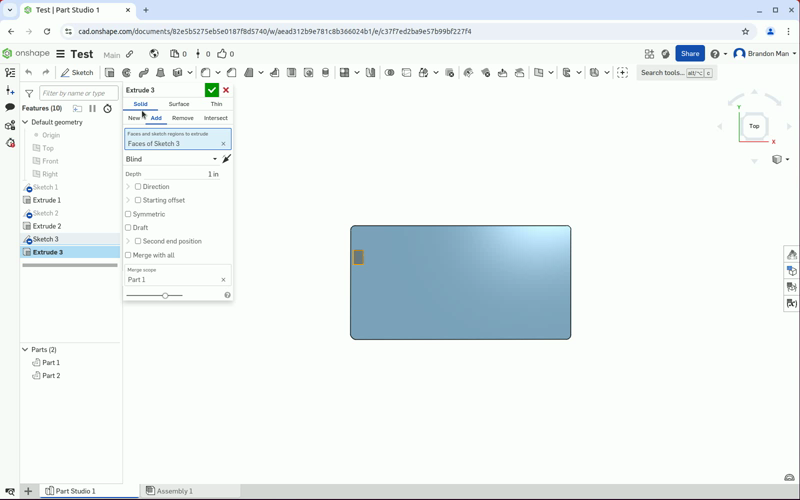
mouse_move(137, 120)
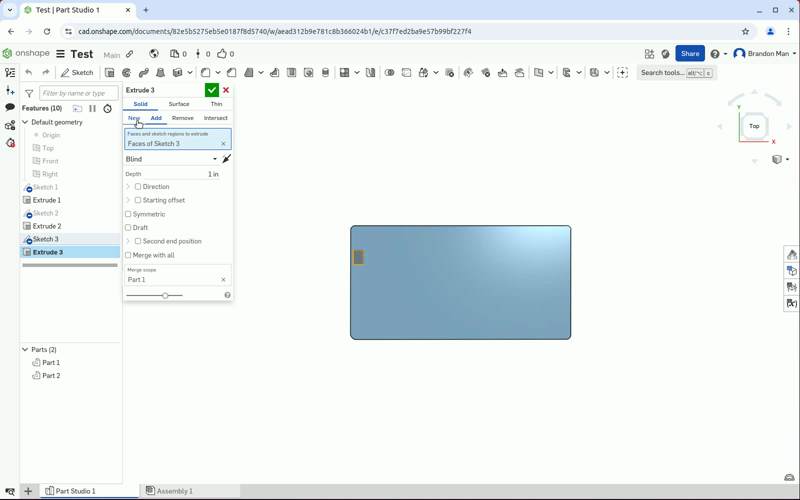
click(137, 120)
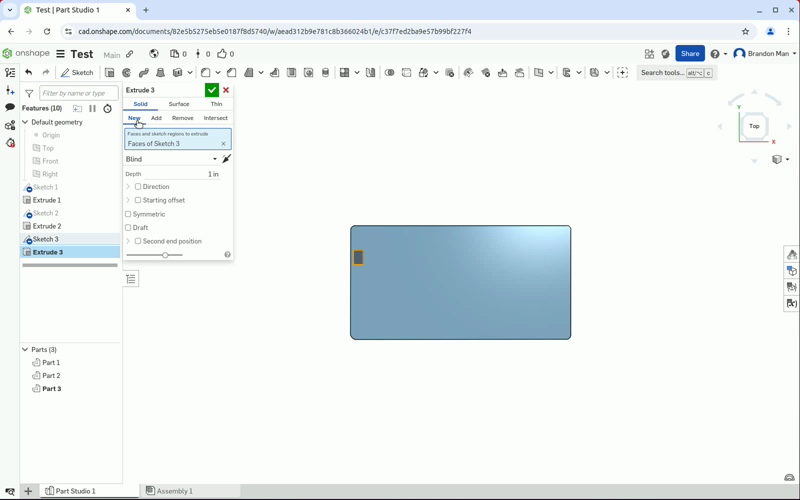
key(tab, 4)
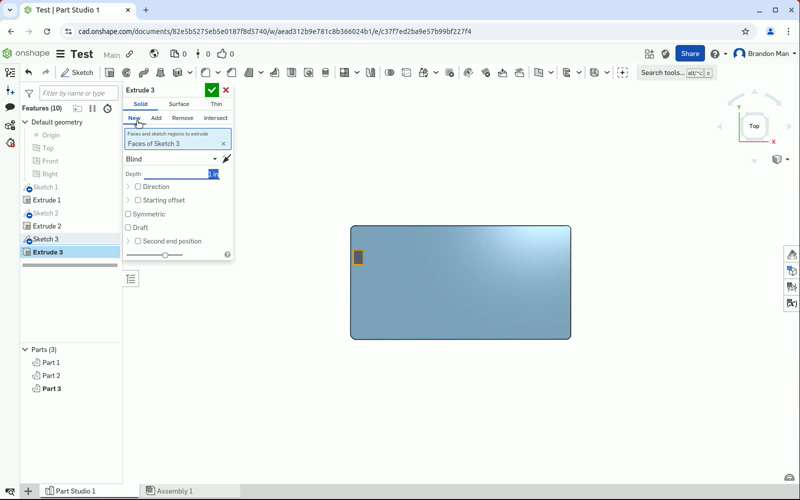
text(-22.145)
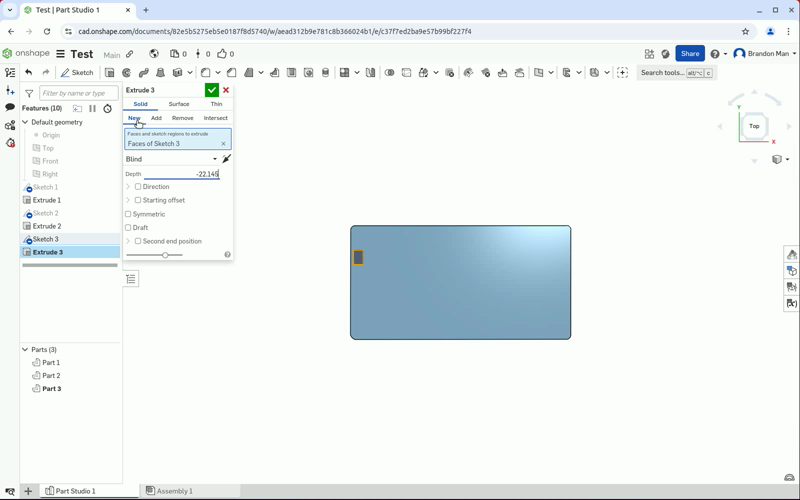
key(enter)
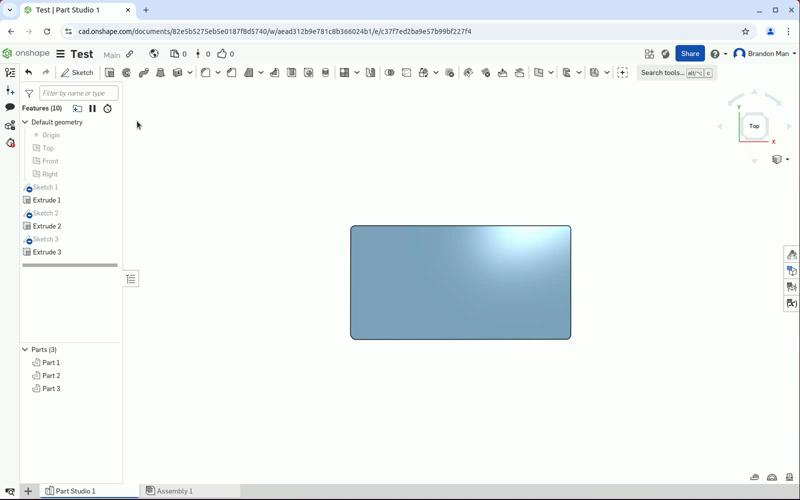
key(shift+h)
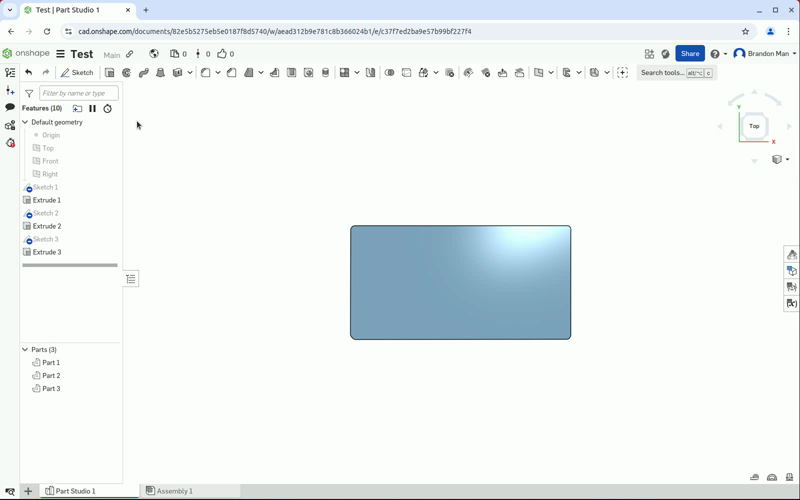
key(shift+h)
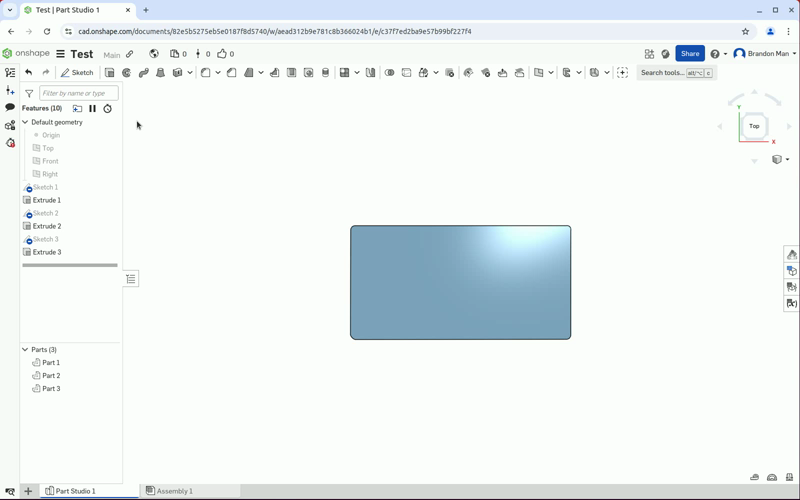
mouse_move(73, 189)
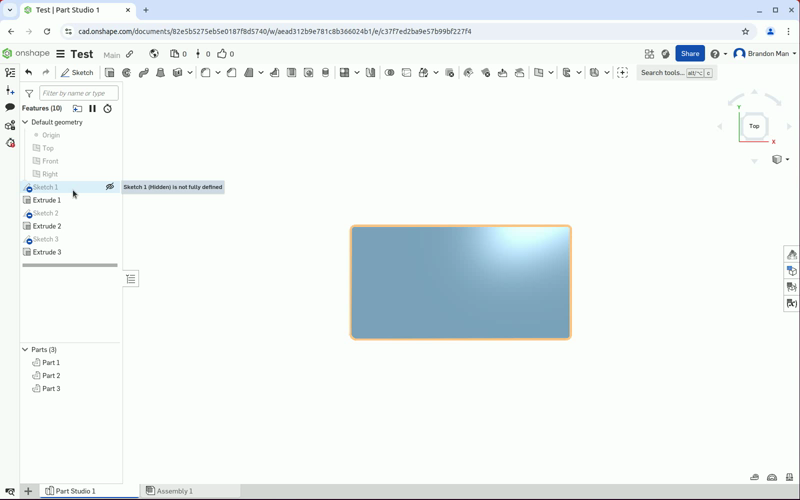
click(73, 189)
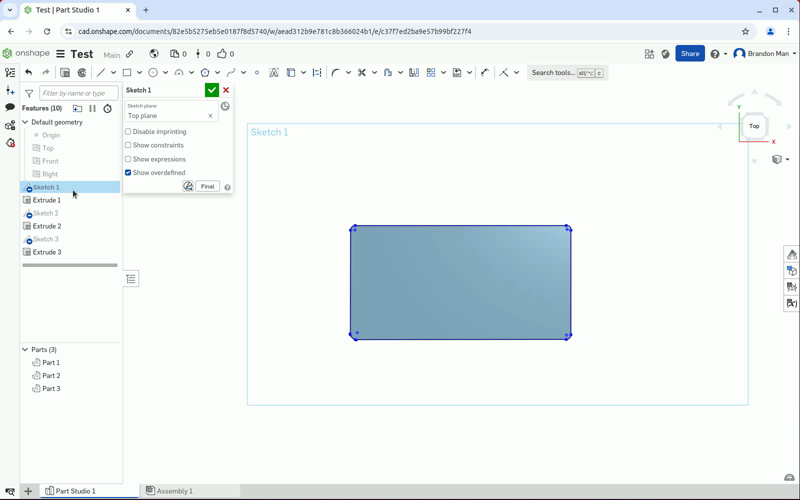
mouse_move(229, 92)
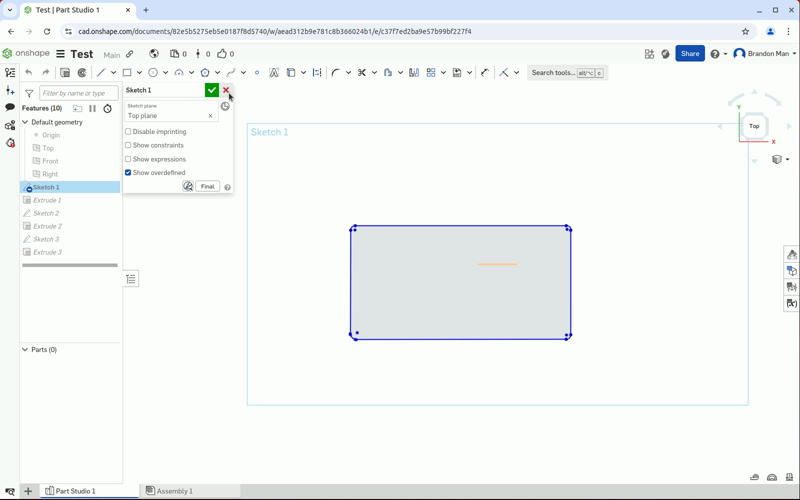
click(229, 92)
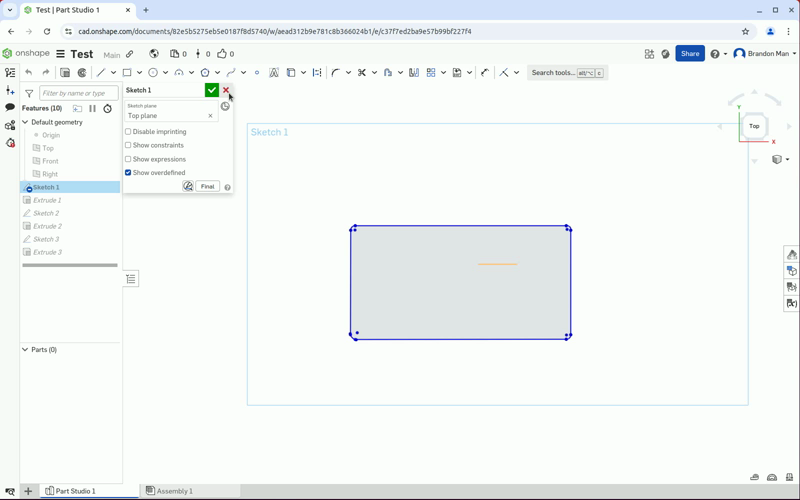
key(shift+s)
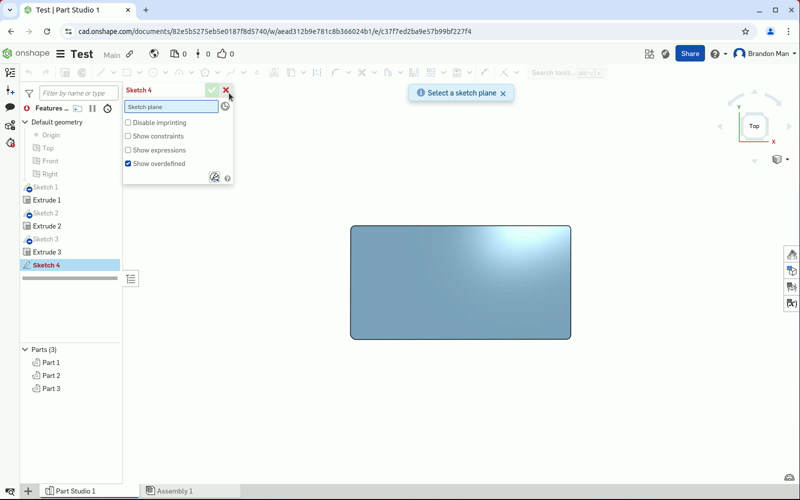
mouse_move(73, 150)
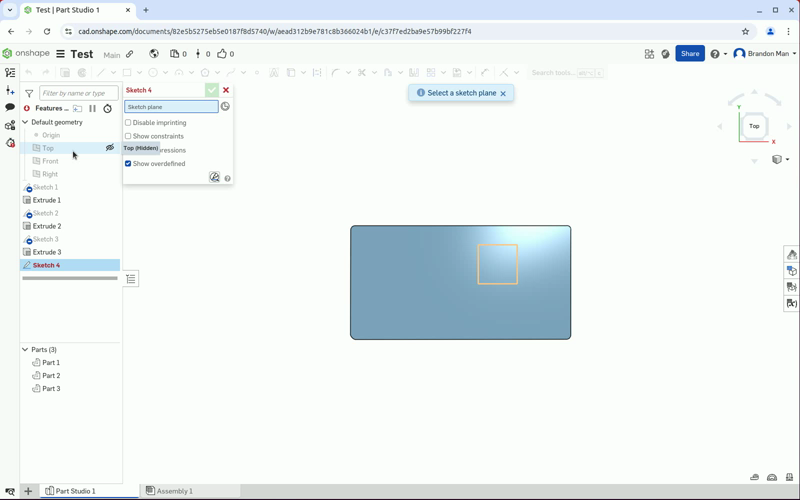
click(73, 150)
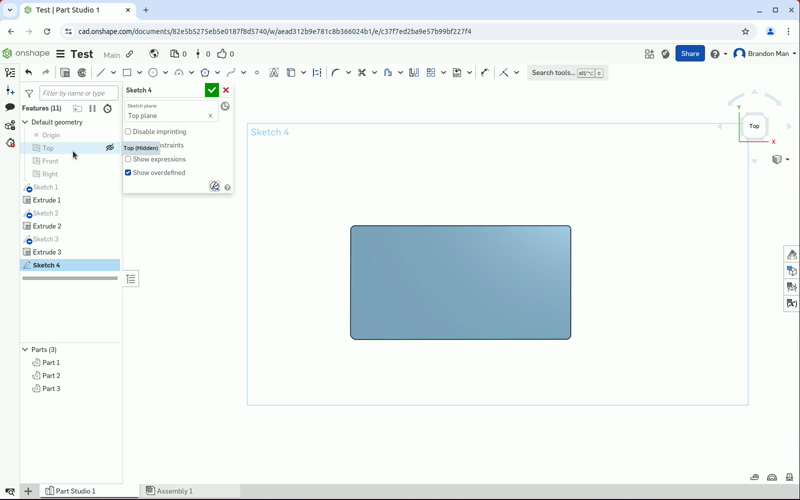
mouse_move(73, 352)
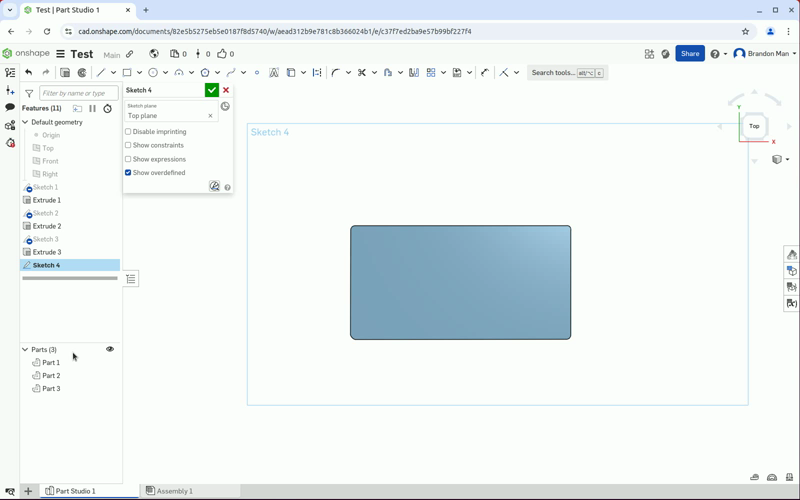
key(y)
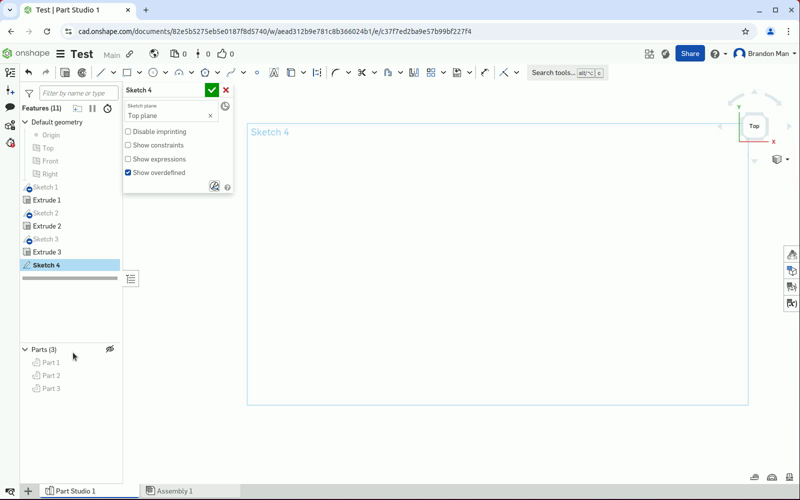
key(l)
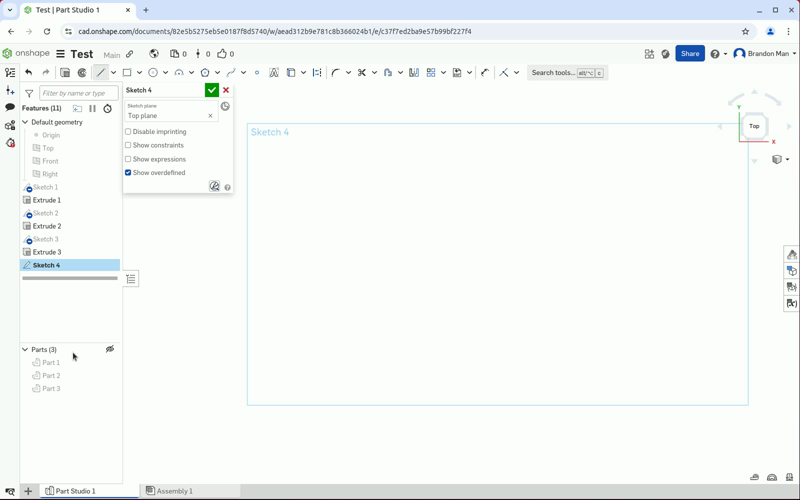
key_down(shift)
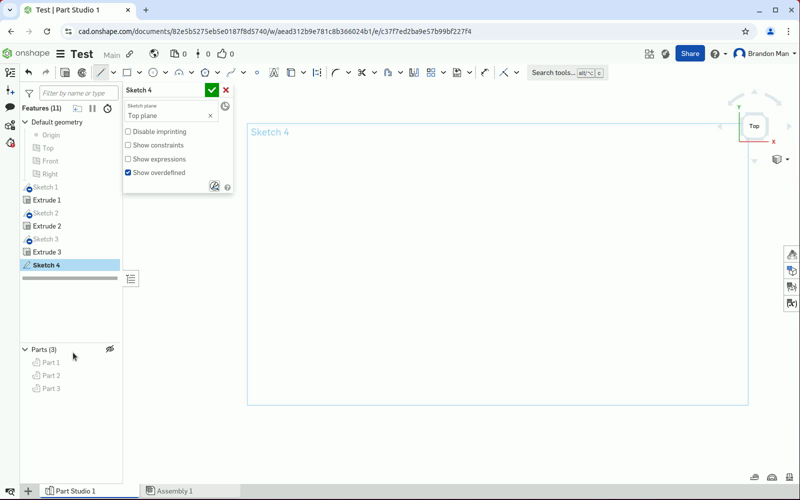
mouse_move(559, 264)
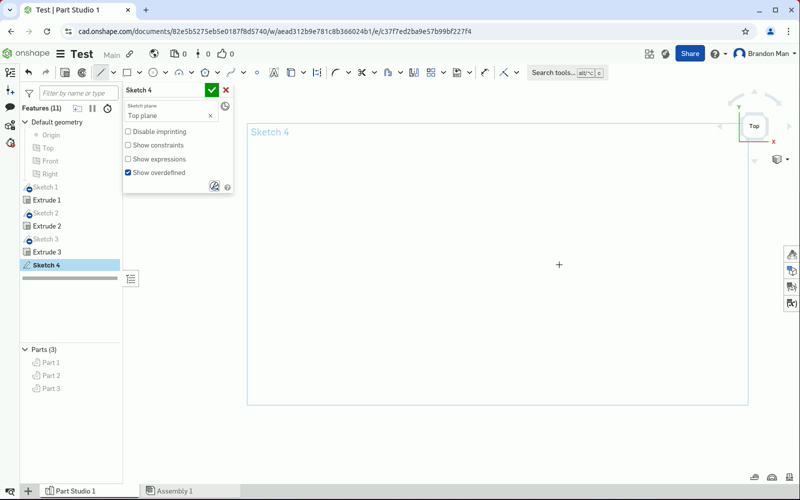
click(559, 264)
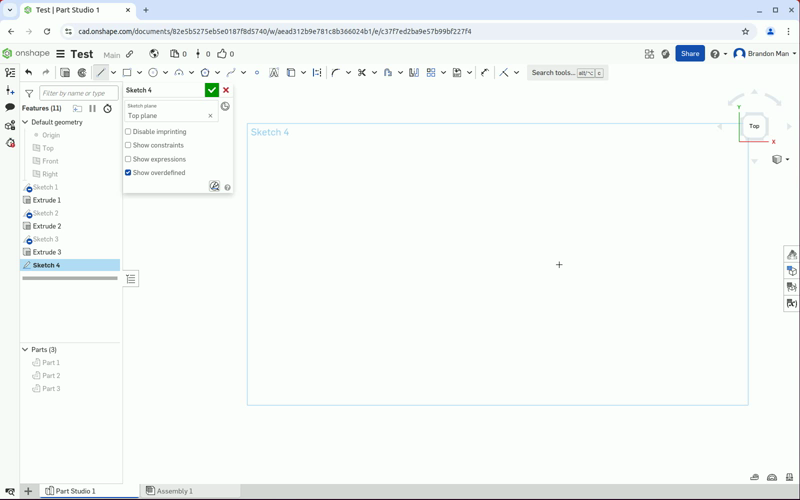
key_up(shift)
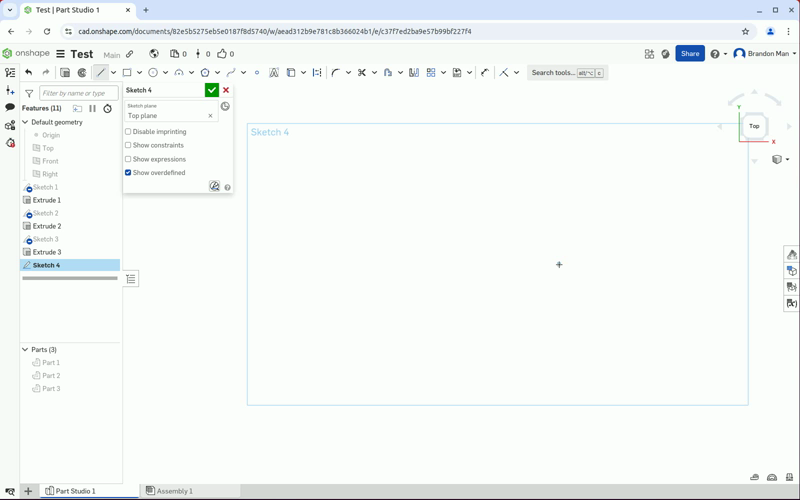
key_down(shift)
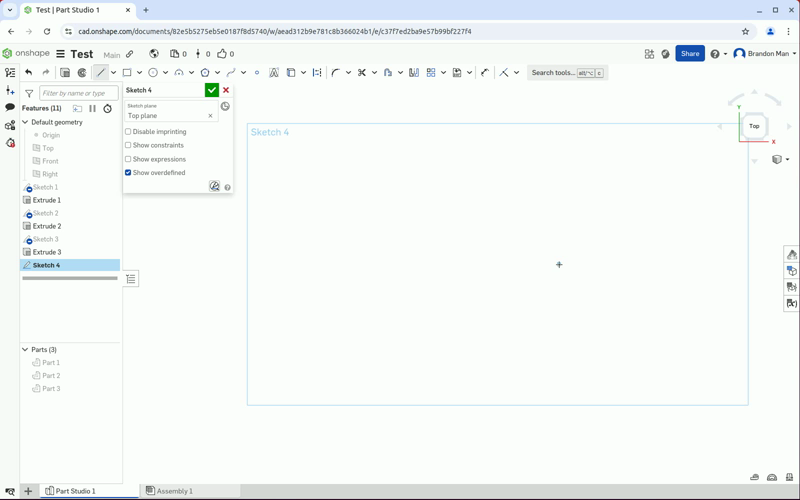
mouse_move(589, 264)
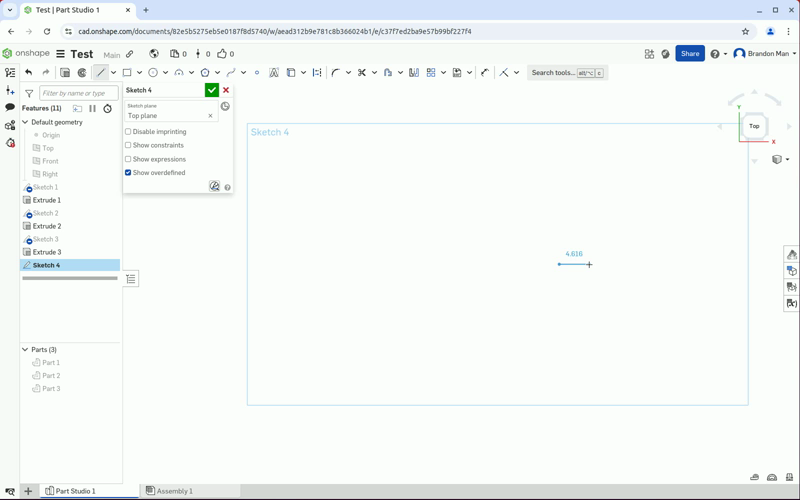
mouse_move(568, 264)
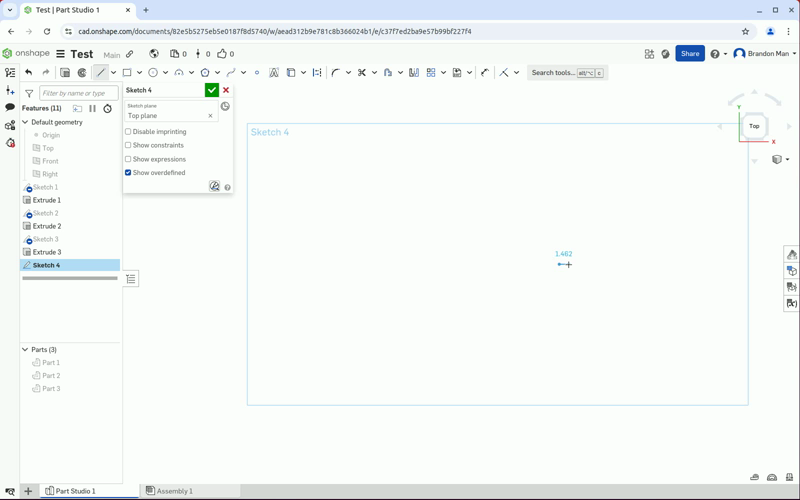
click(568, 264)
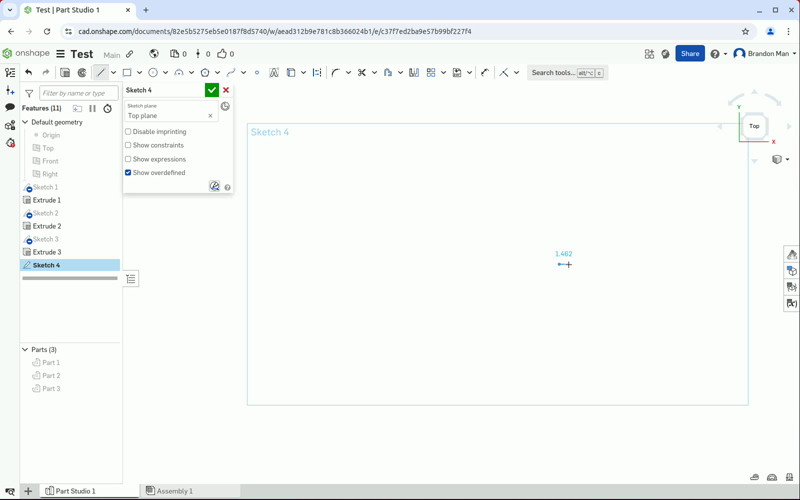
key_up(shift)
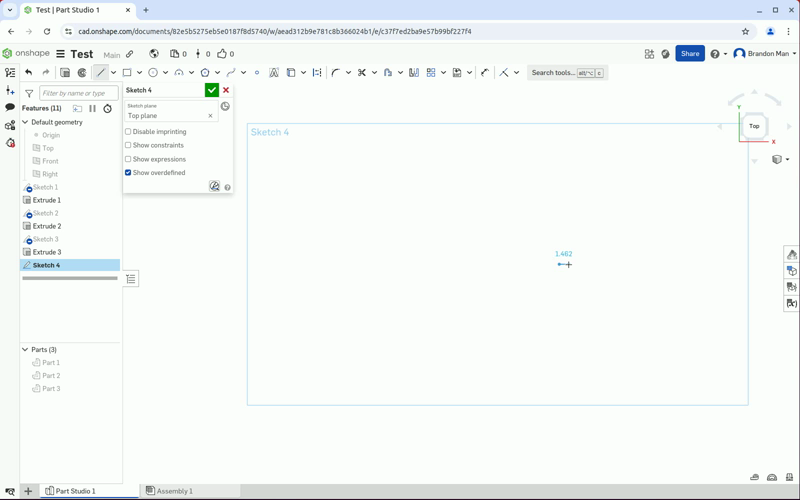
key_down(shift)
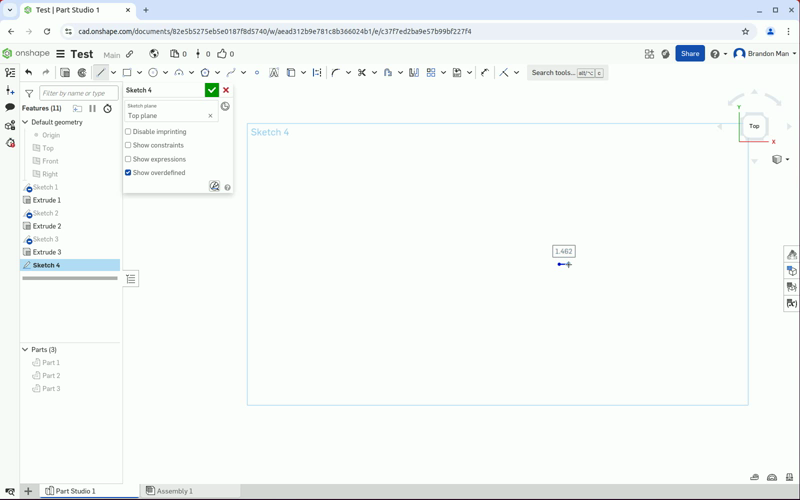
mouse_move(589, 264)
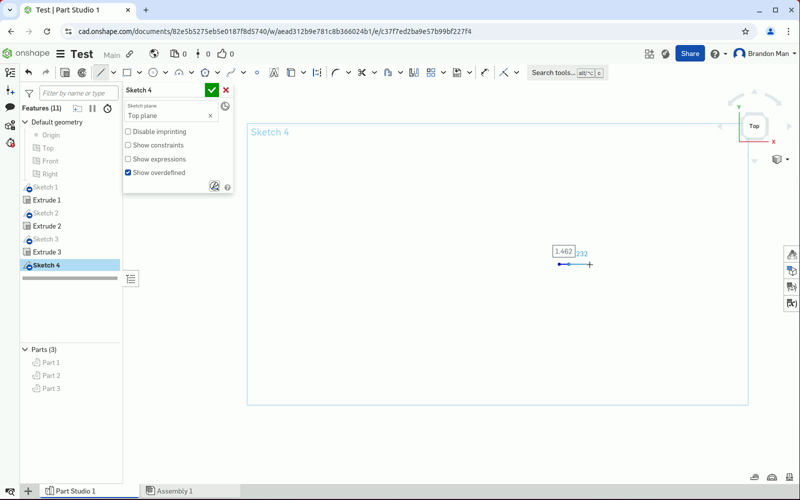
mouse_move(568, 250)
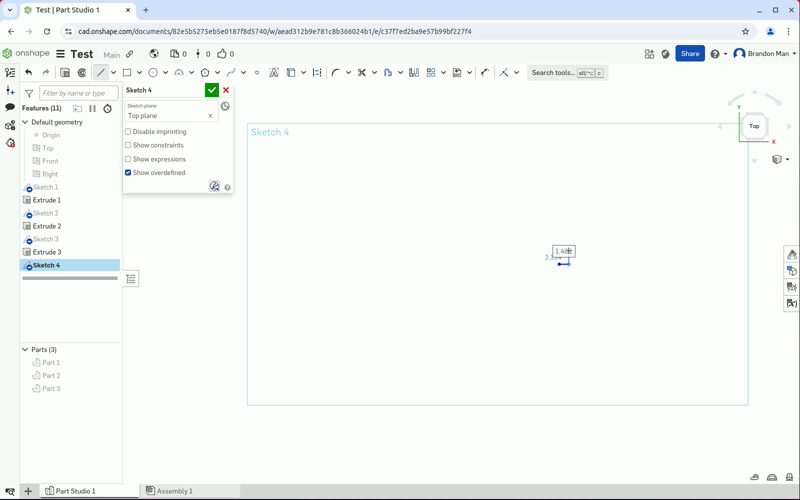
click(568, 250)
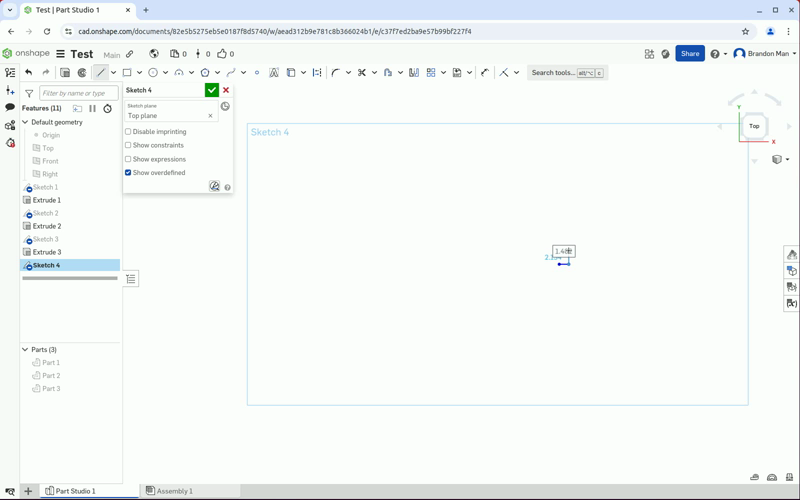
key_up(shift)
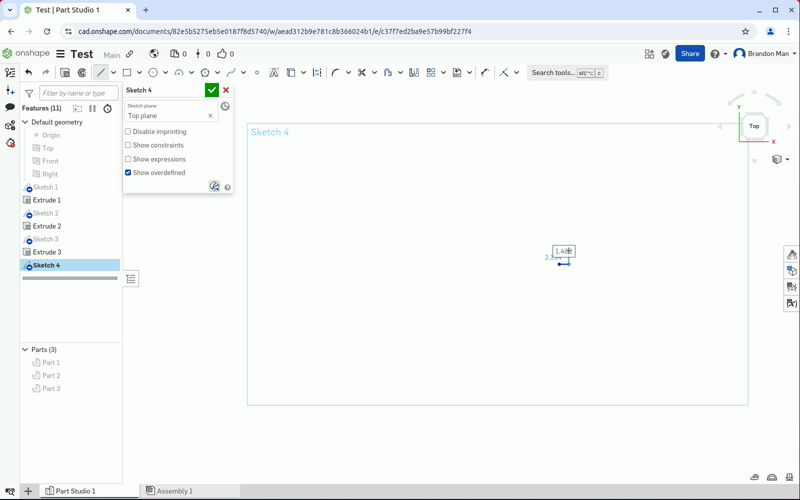
key_down(shift)
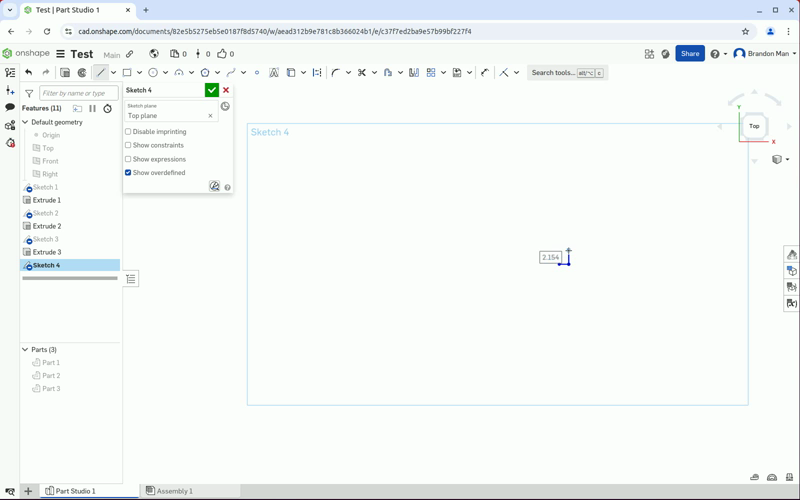
mouse_move(589, 250)
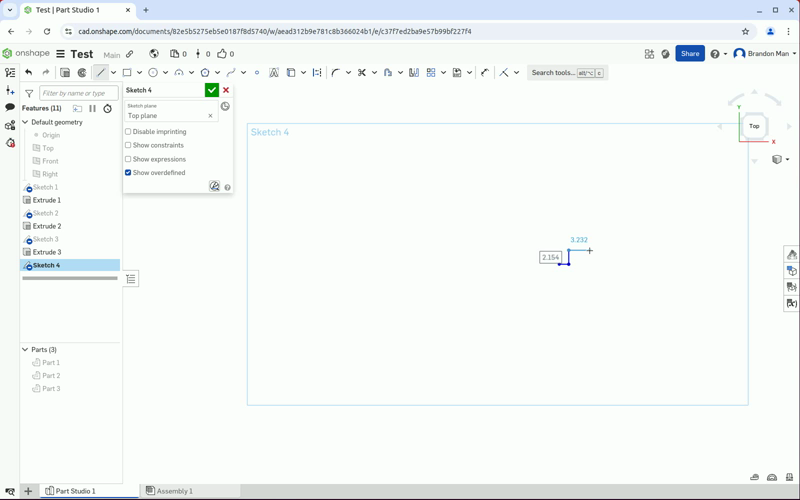
mouse_move(559, 250)
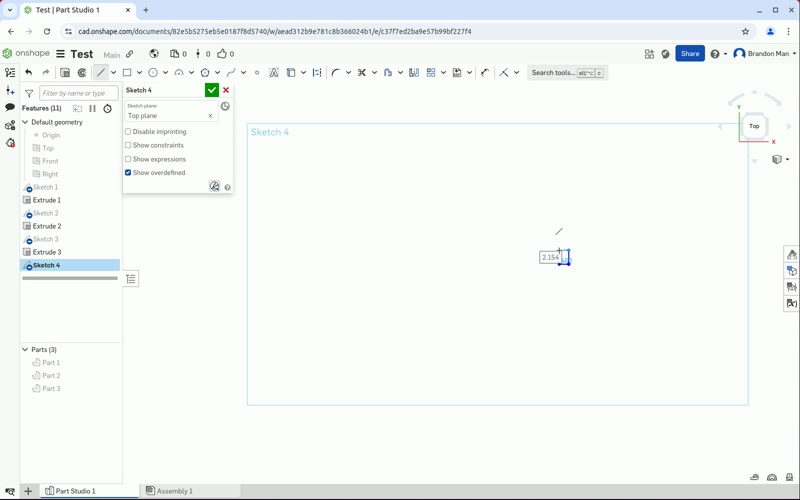
click(559, 250)
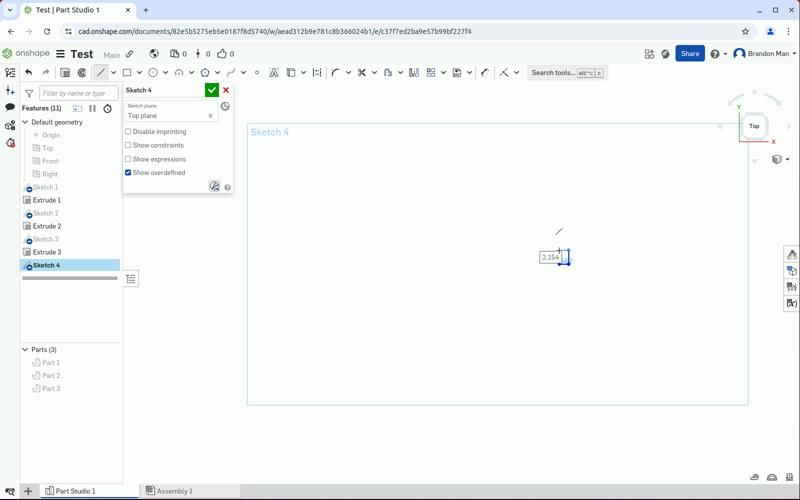
key_up(shift)
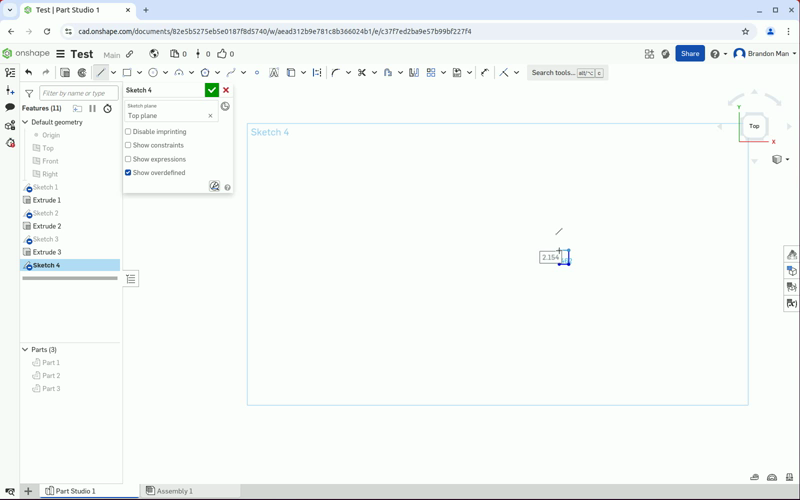
key_down(shift)
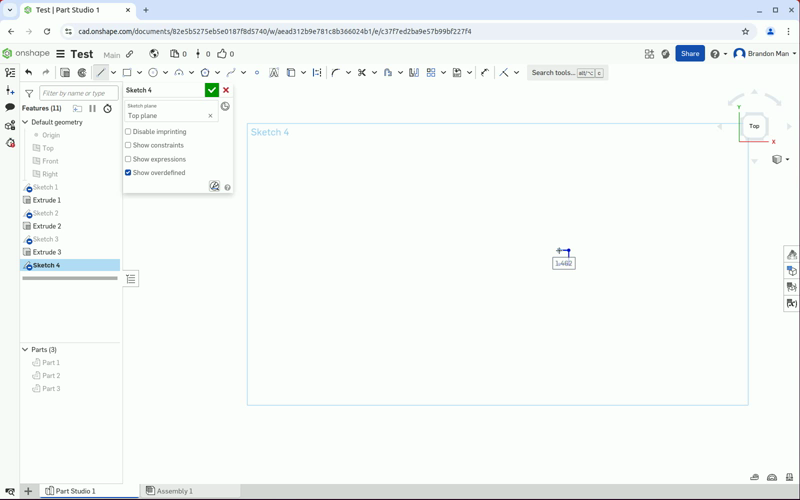
mouse_move(589, 250)
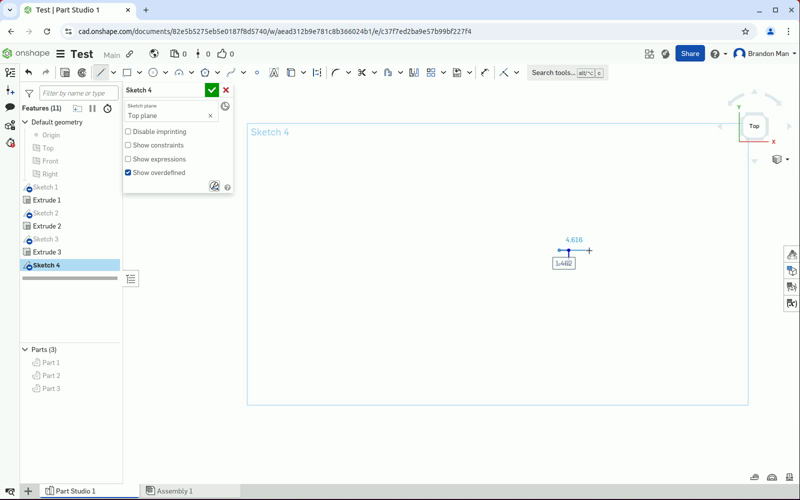
mouse_move(559, 255)
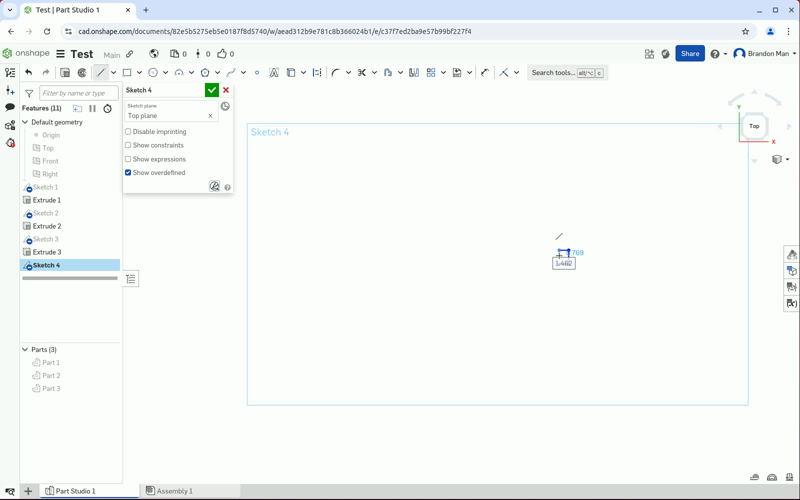
scroll(6)
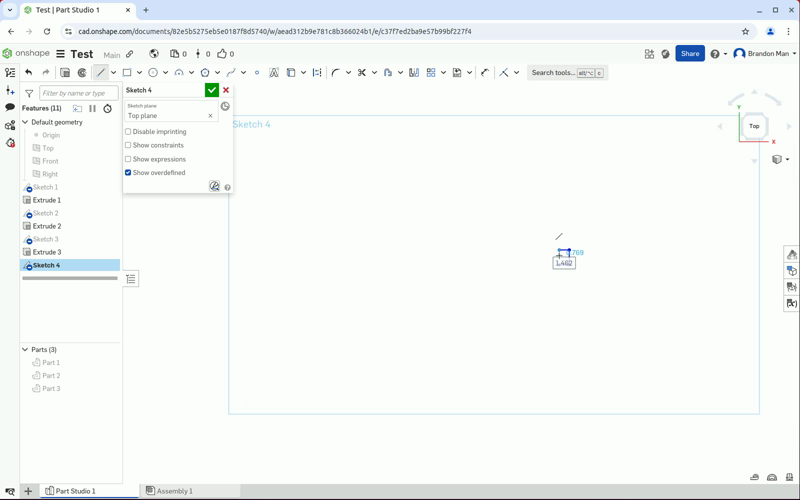
scroll(6)
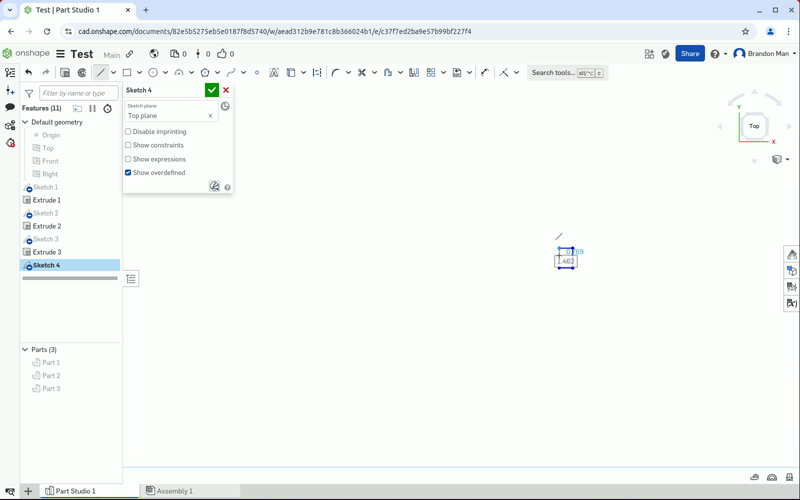
scroll(6)
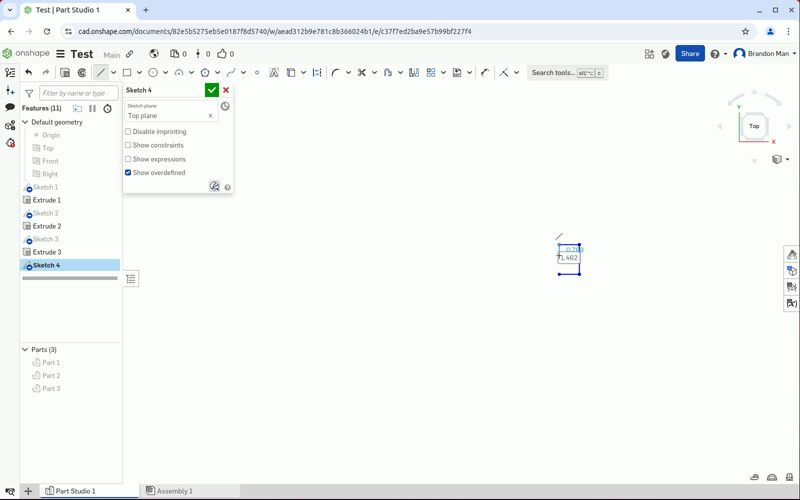
scroll(6)
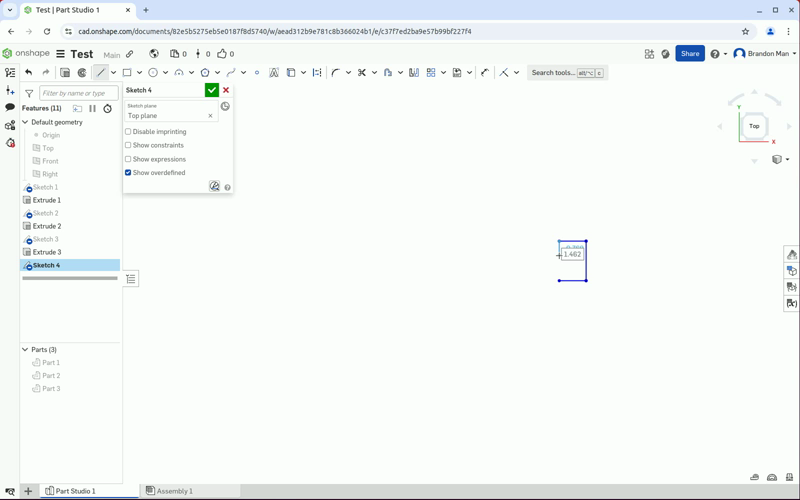
scroll(6)
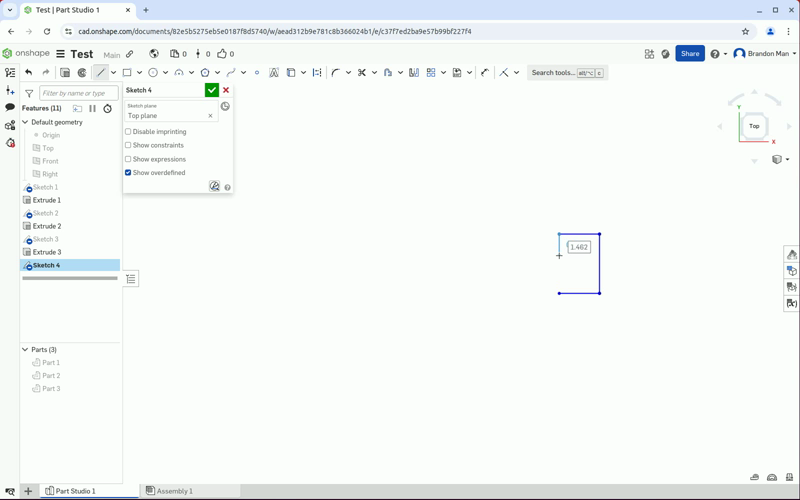
scroll(6)
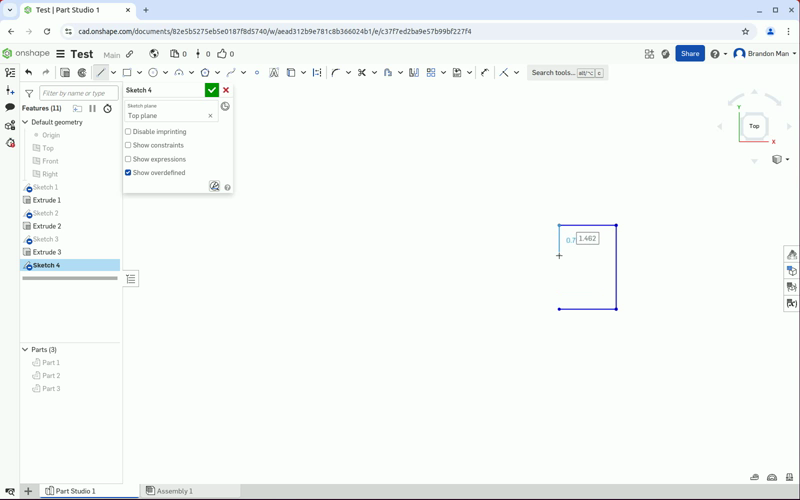
scroll(6)
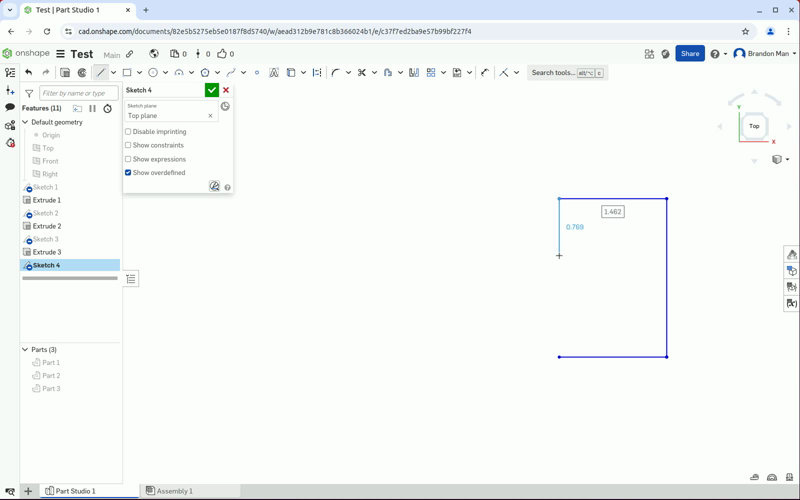
click(559, 255)
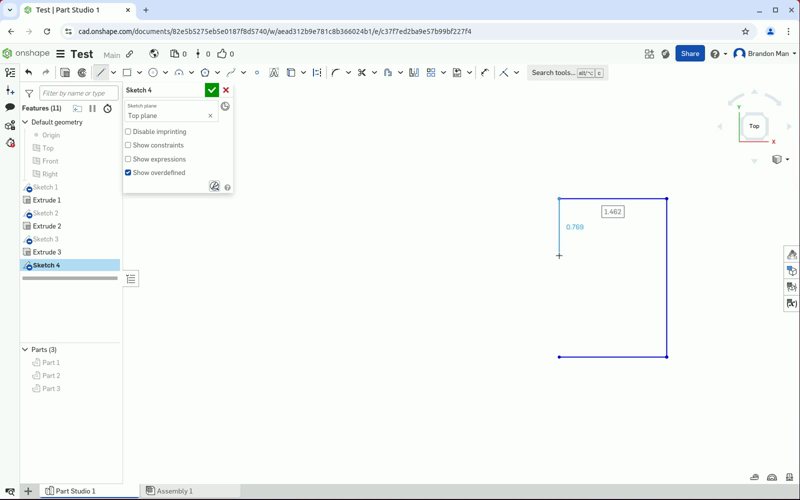
scroll(-6)
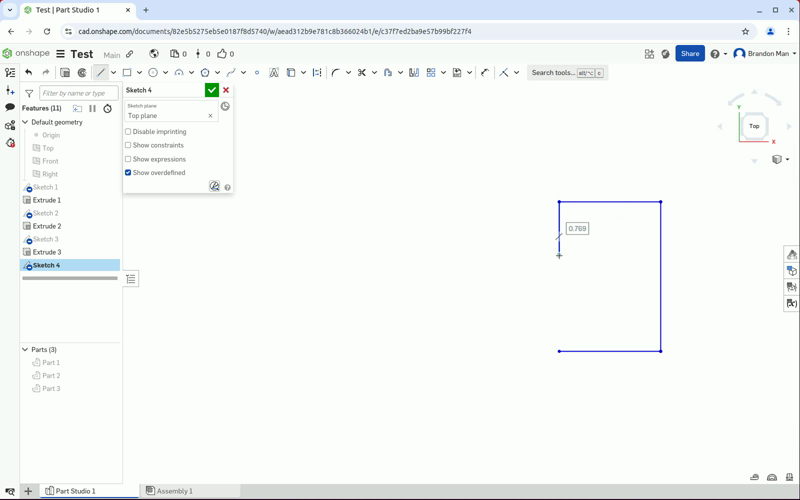
scroll(-6)
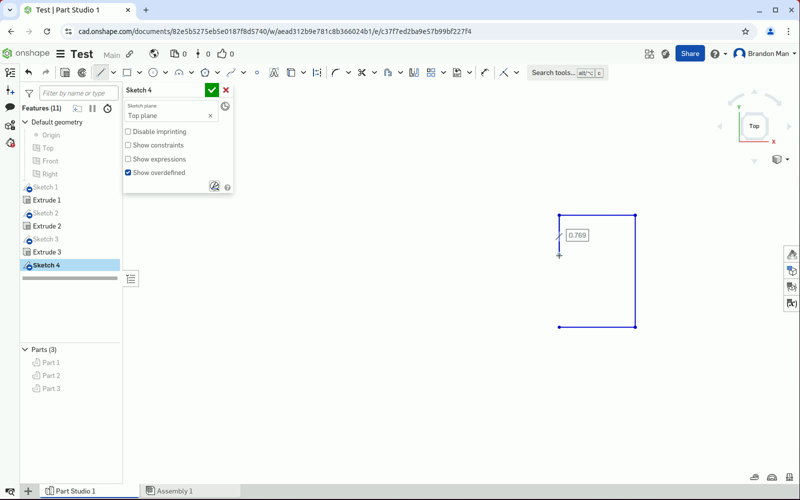
scroll(-6)
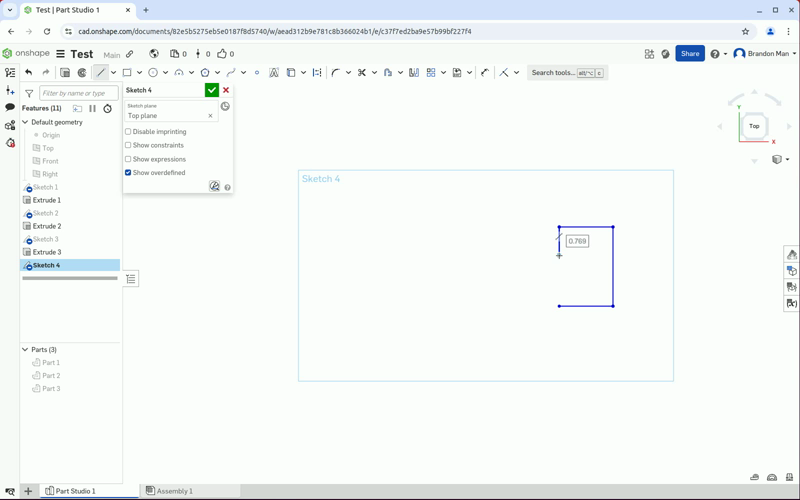
scroll(-6)
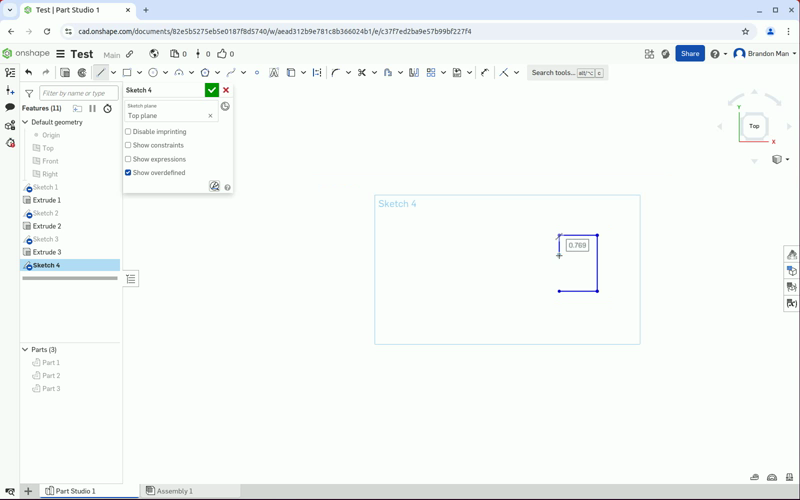
scroll(-6)
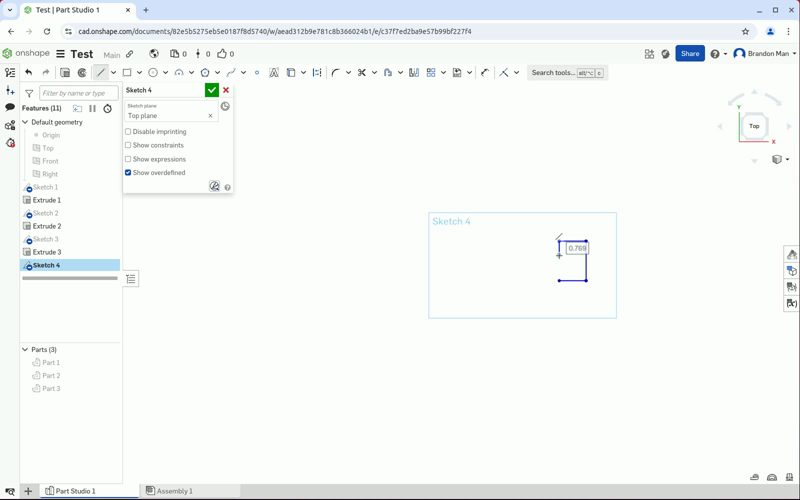
scroll(-6)
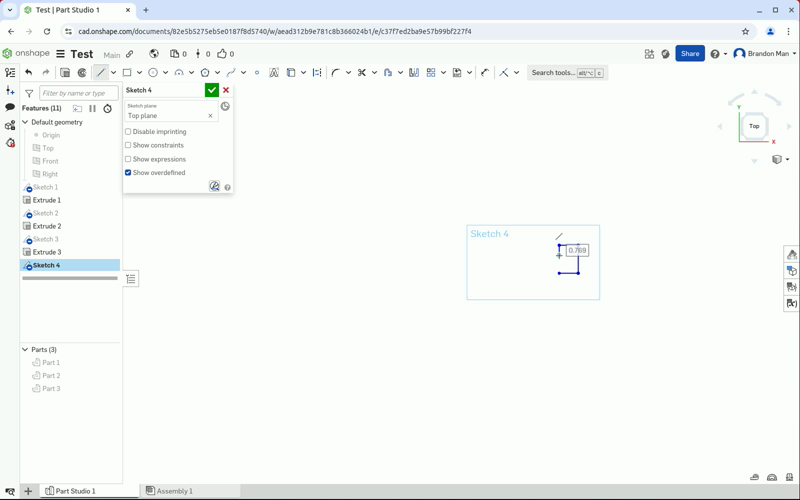
scroll(-6)
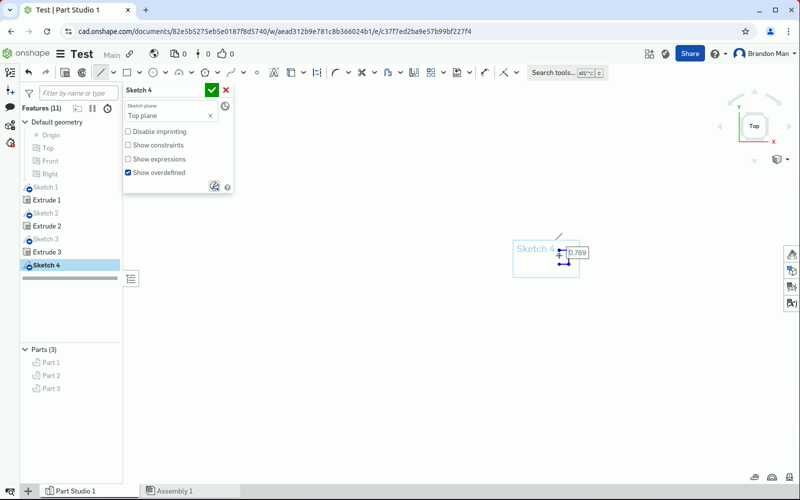
key_up(shift)
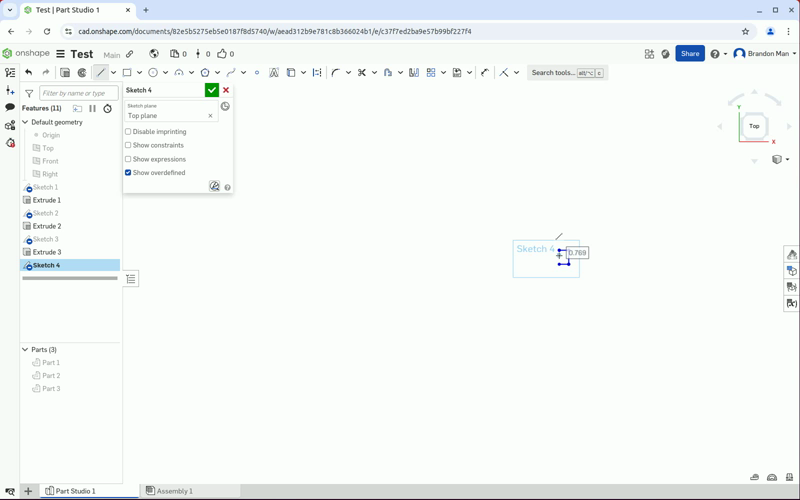
mouse_move(589, 255)
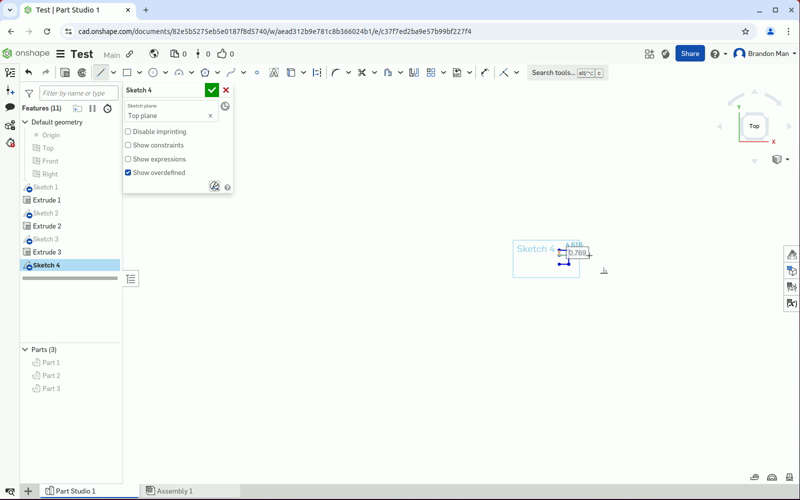
key_down(shift)
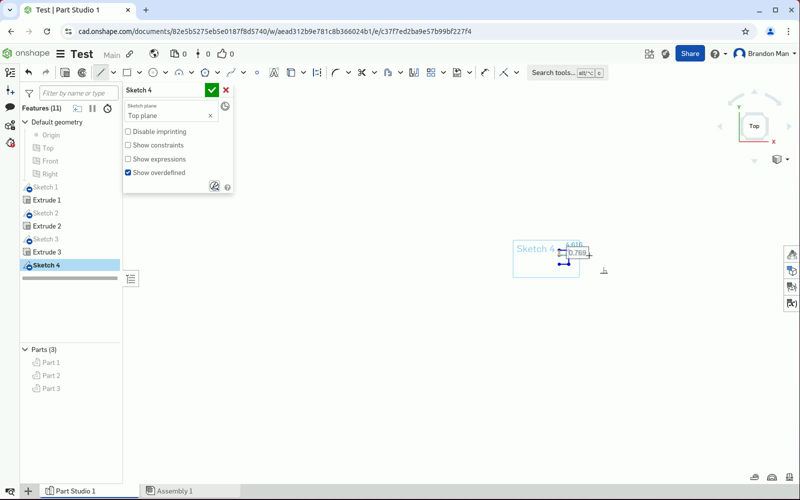
mouse_move(559, 264)
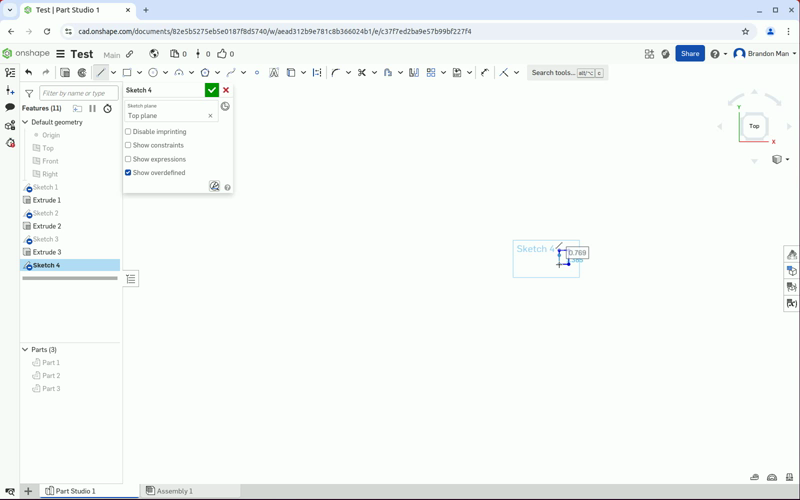
key_up(shift)
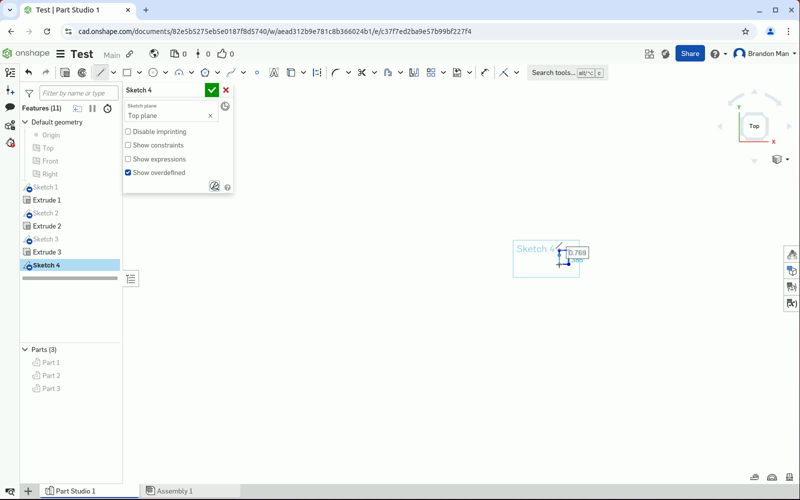
click(559, 264)
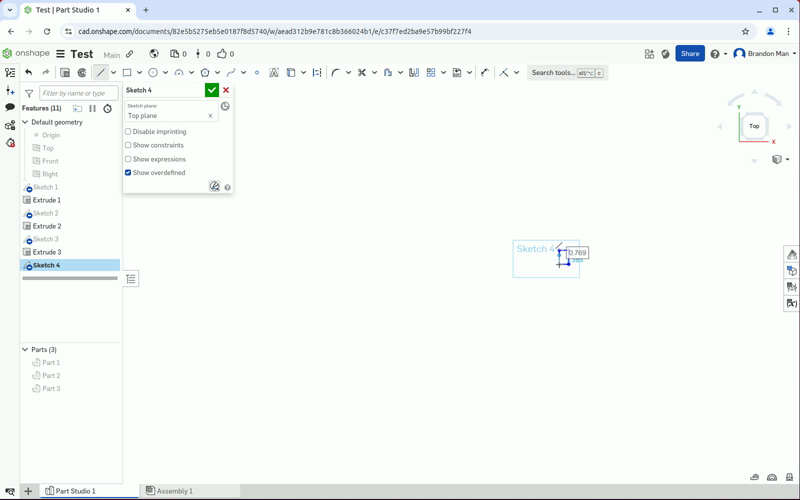
key(esc)
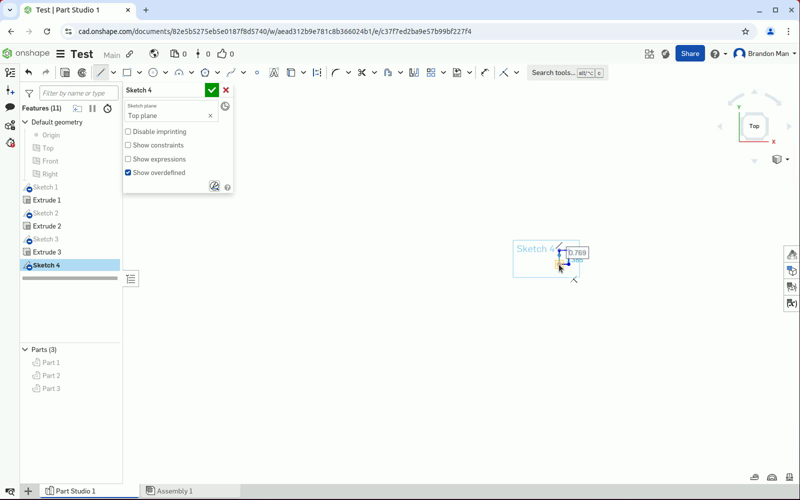
mouse_move(560, 261)
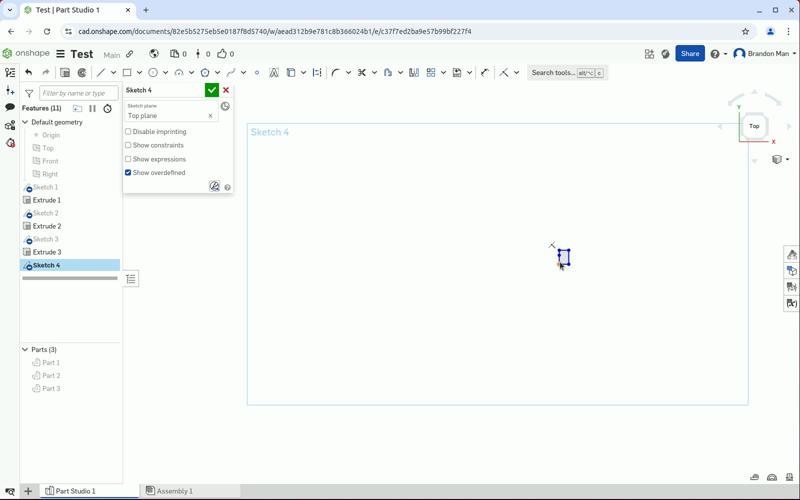
scroll(6)
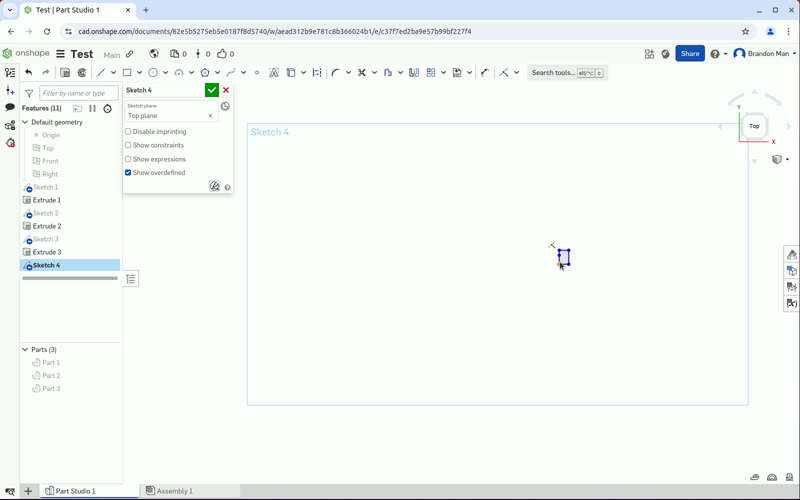
scroll(6)
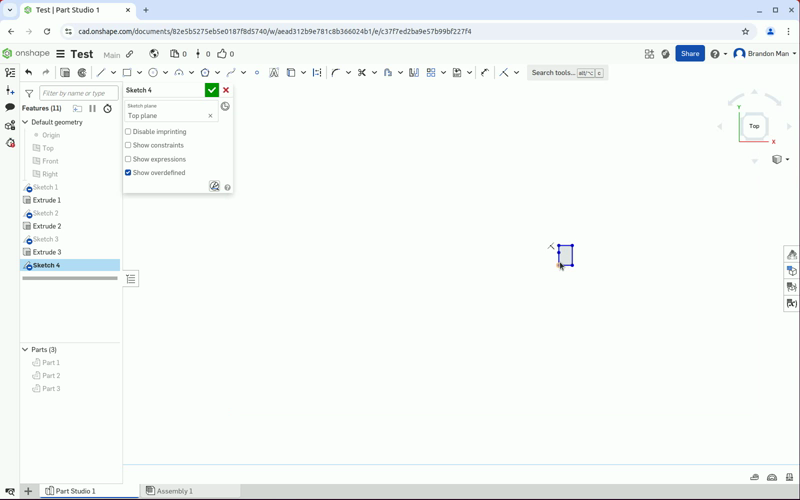
scroll(6)
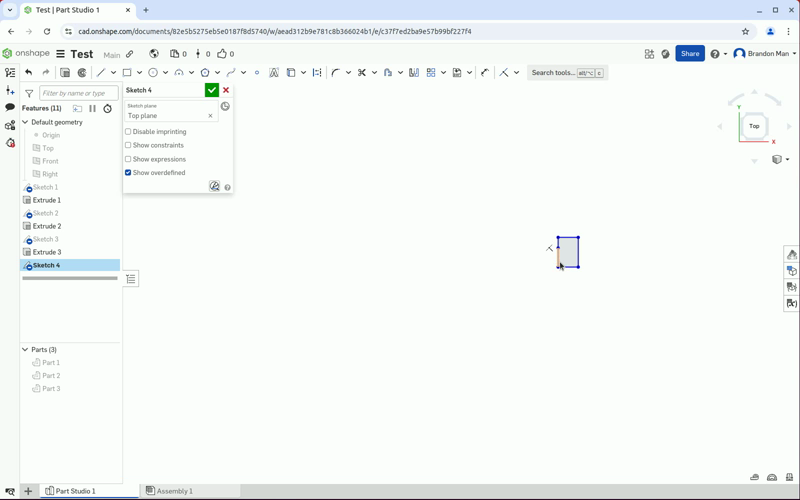
scroll(6)
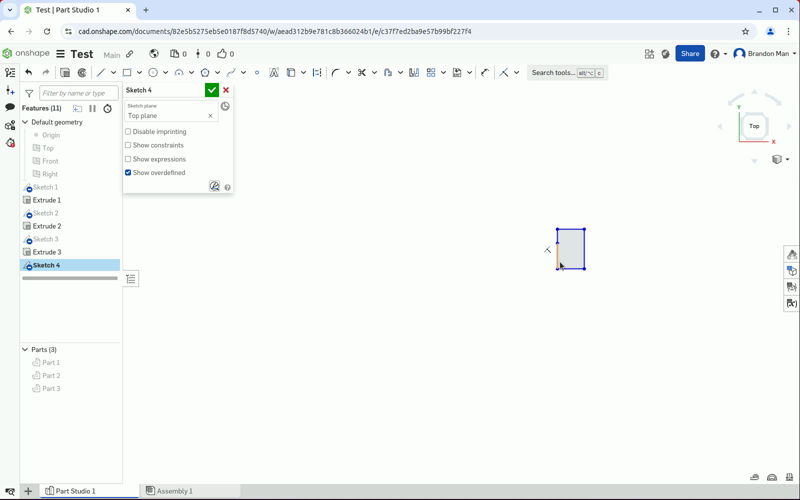
scroll(6)
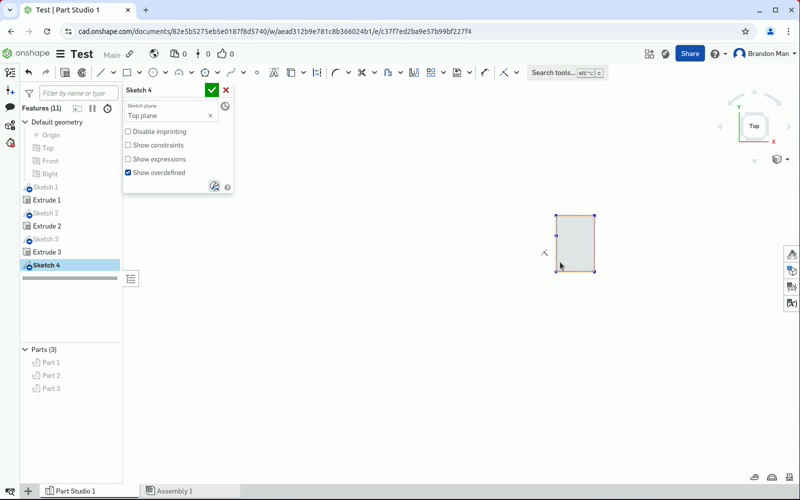
scroll(6)
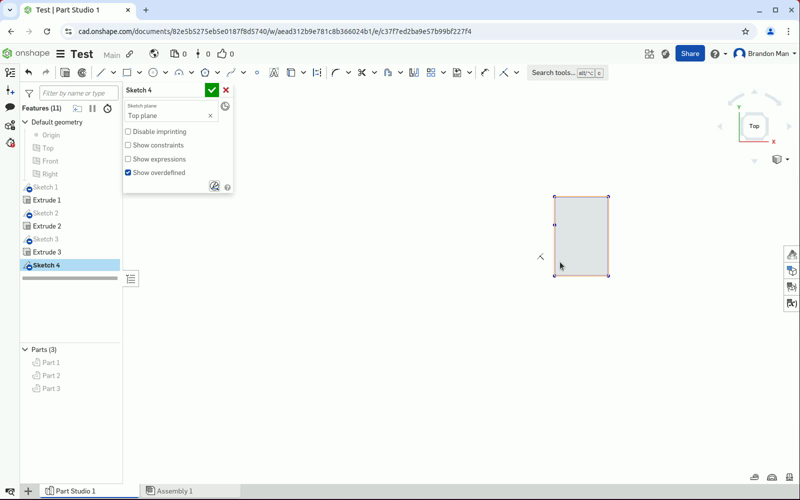
scroll(6)
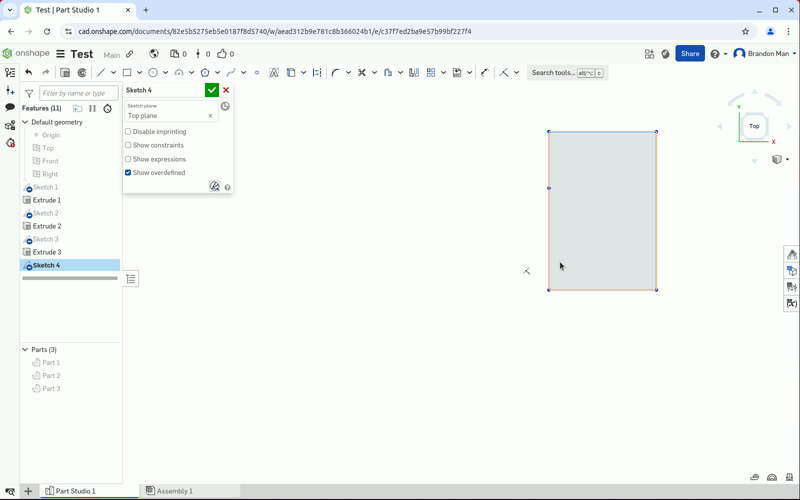
click(560, 261)
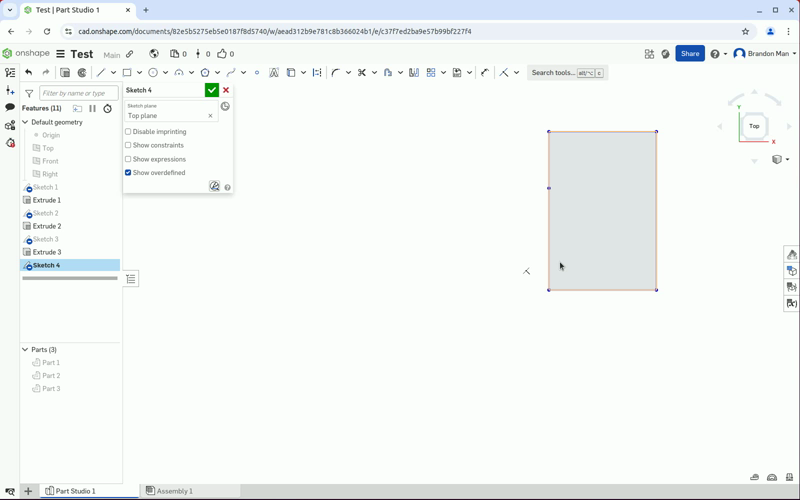
scroll(-6)
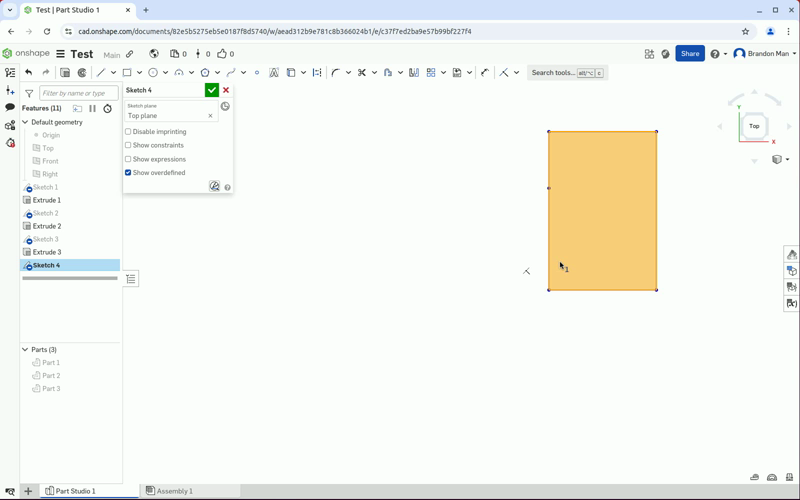
scroll(-6)
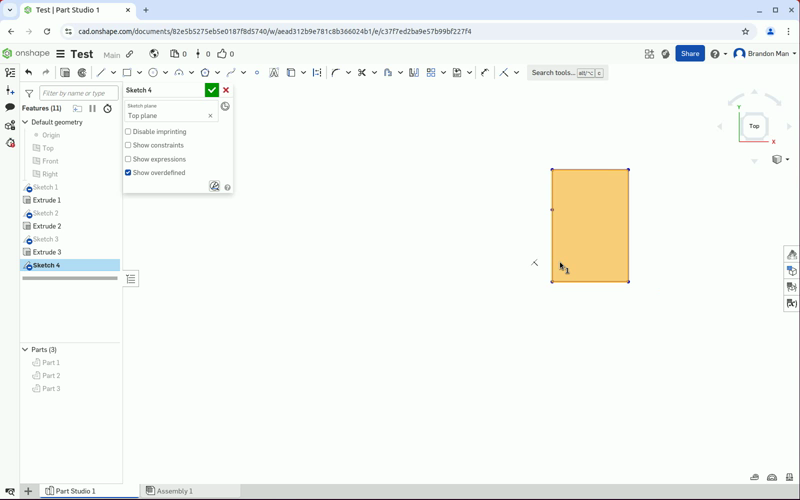
scroll(-6)
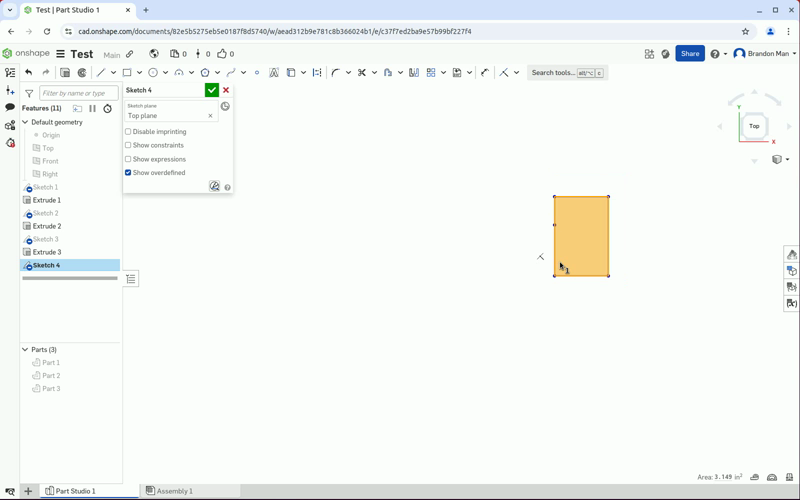
scroll(-6)
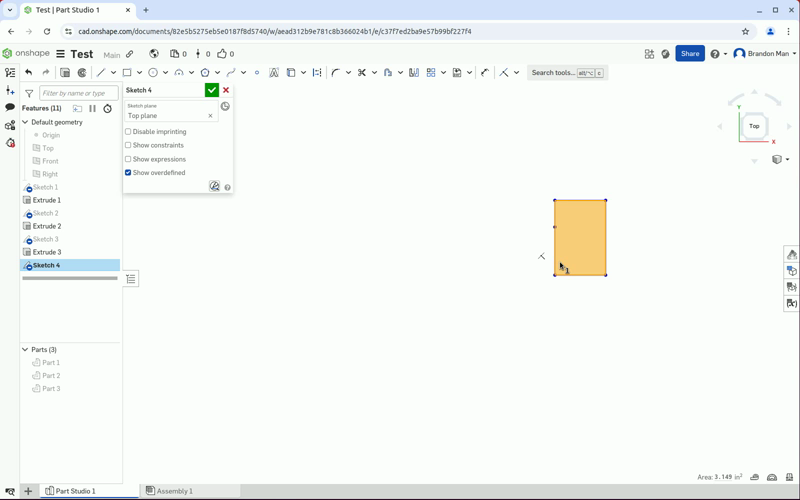
scroll(-6)
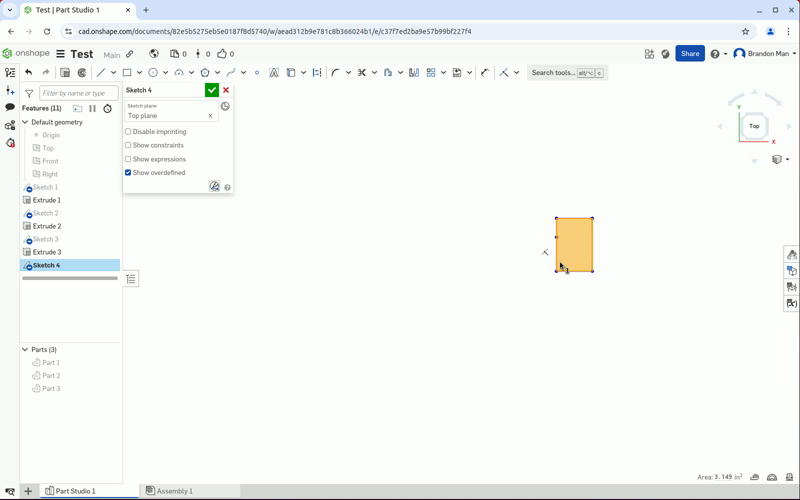
scroll(-6)
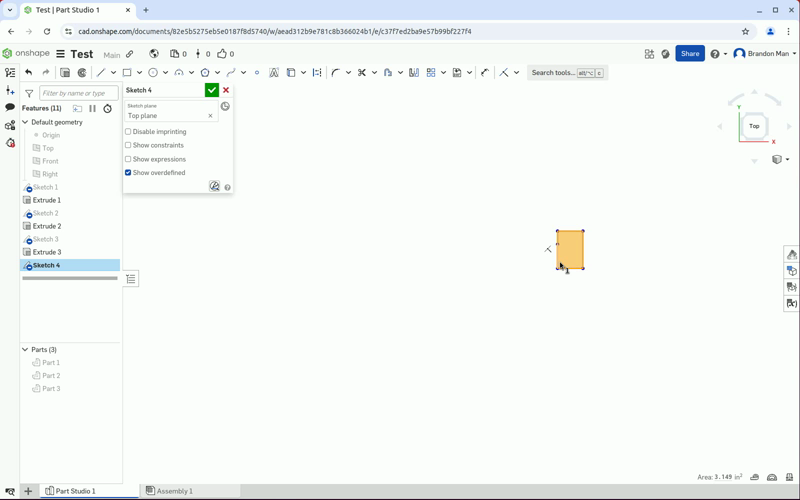
scroll(-6)
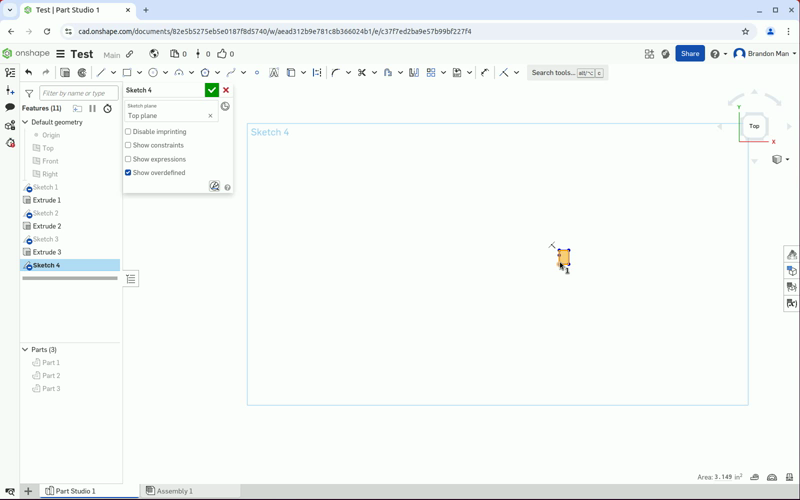
mouse_move(73, 352)
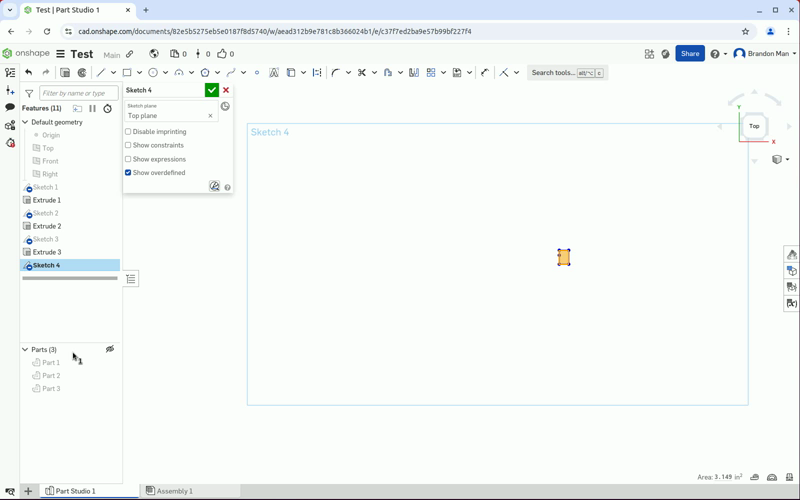
key(shift+y)
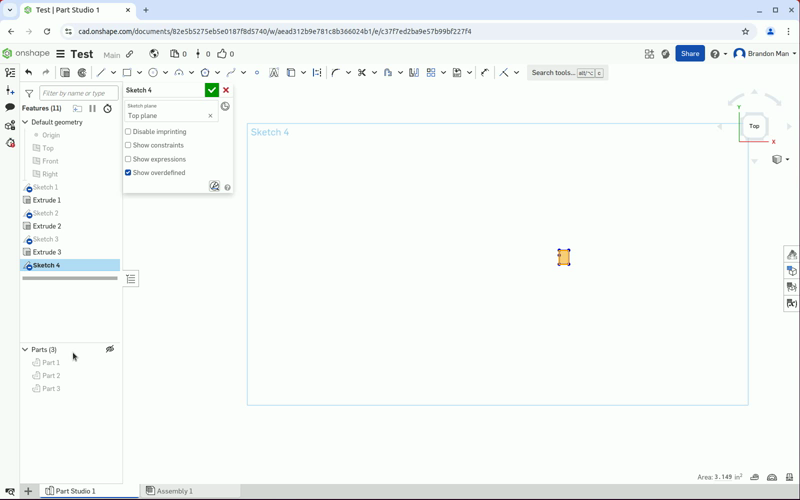
key(shift+e)
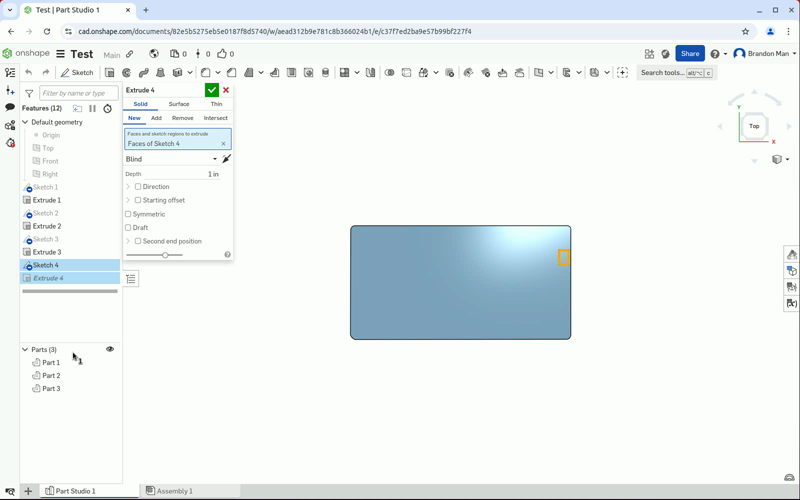
mouse_move(143, 106)
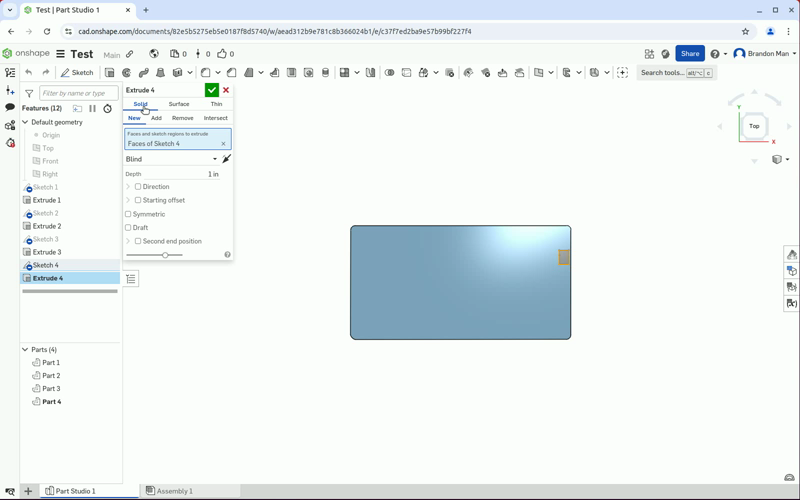
click(143, 106)
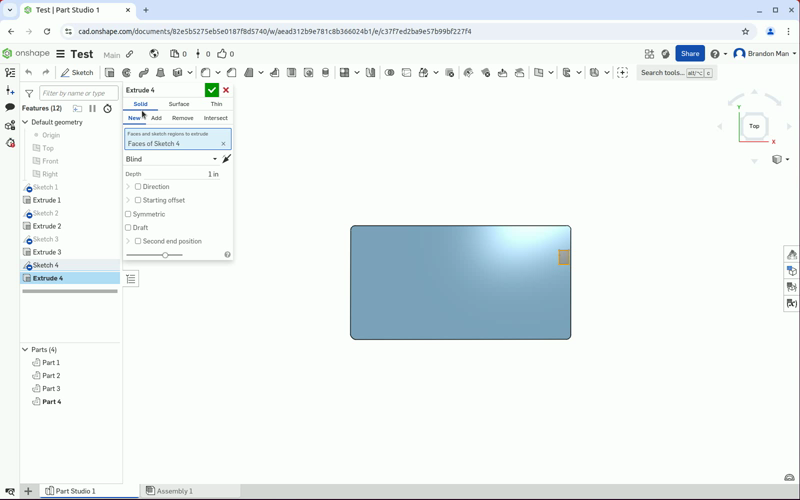
mouse_move(137, 120)
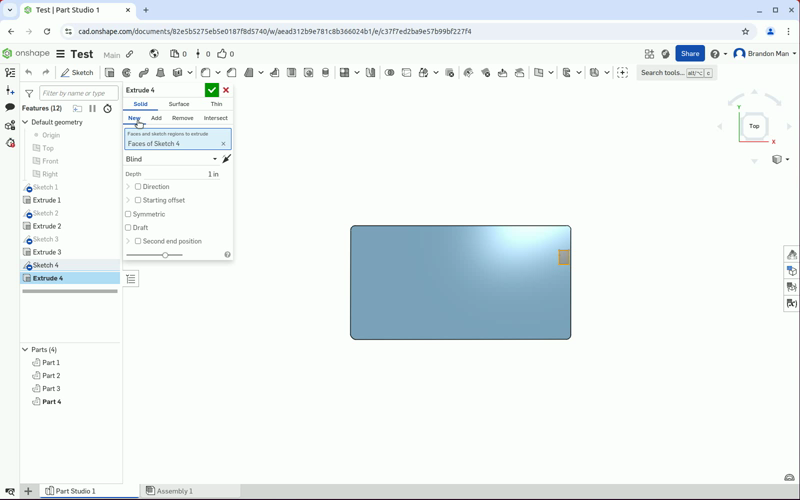
click(137, 120)
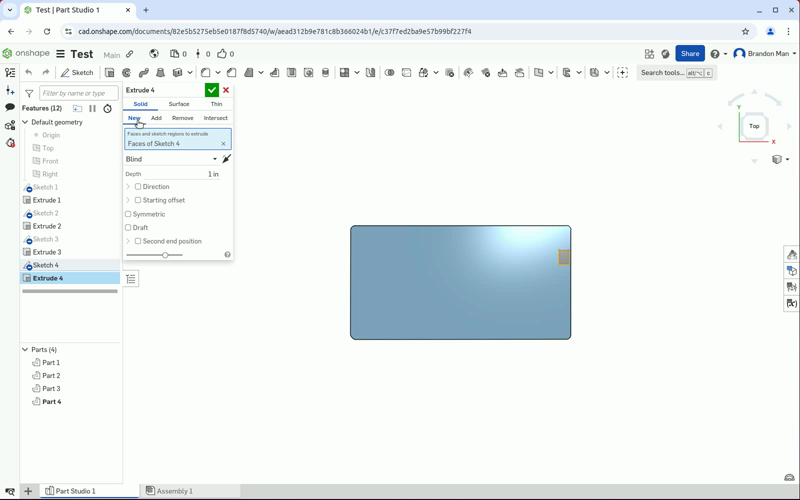
key(tab, 4)
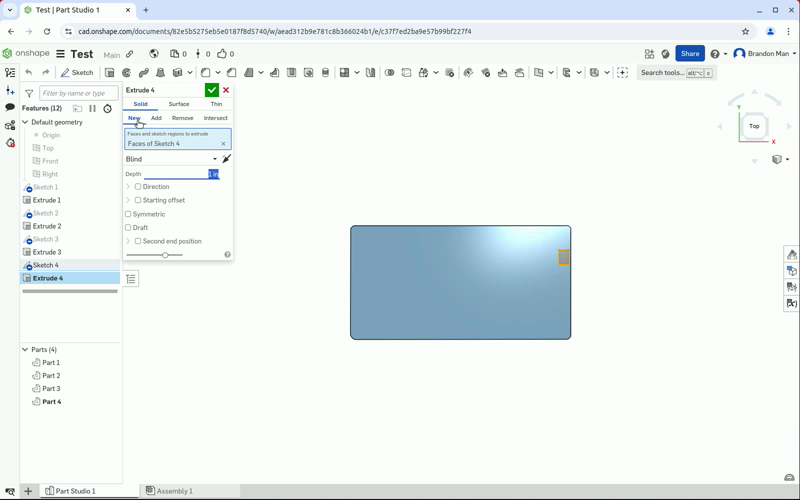
text(-22.145)
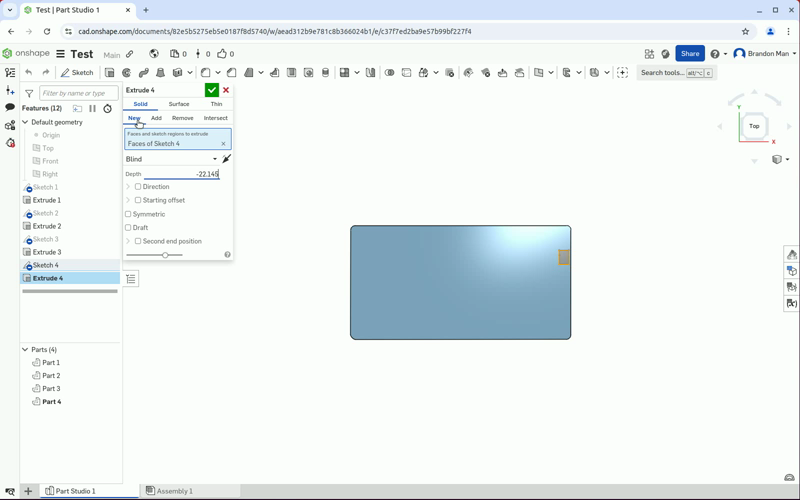
key(enter)
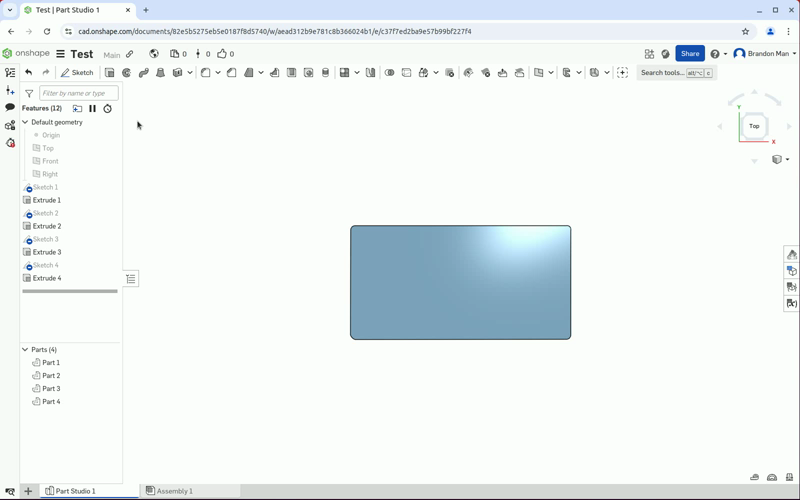
key(shift+h)
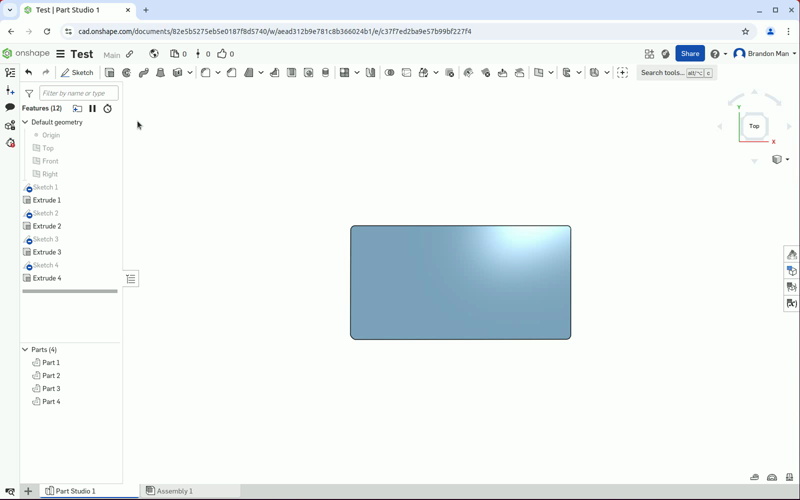
key(shift+h)
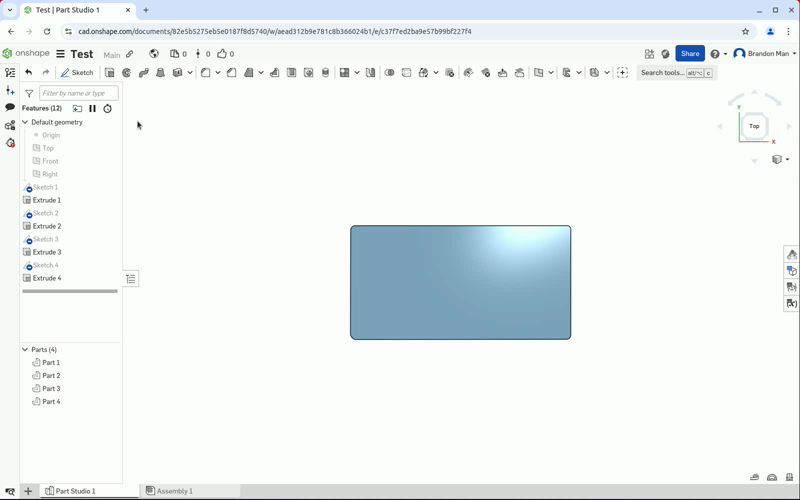
mouse_move(73, 189)
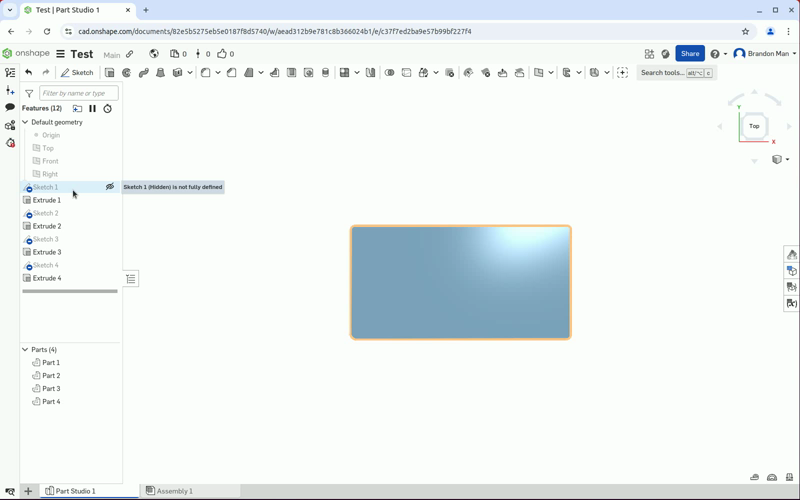
click(73, 189)
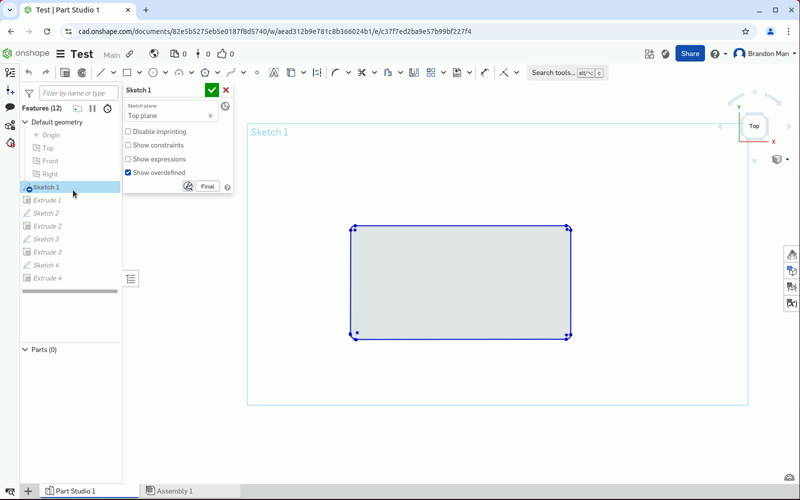
mouse_move(229, 92)
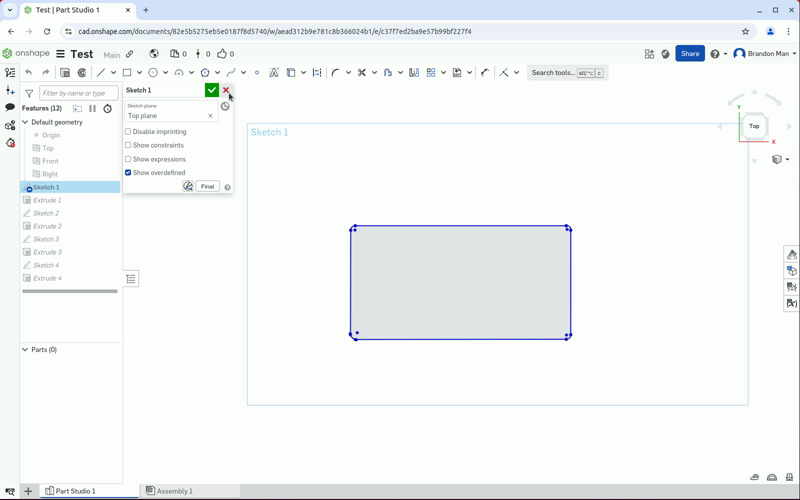
click(229, 92)
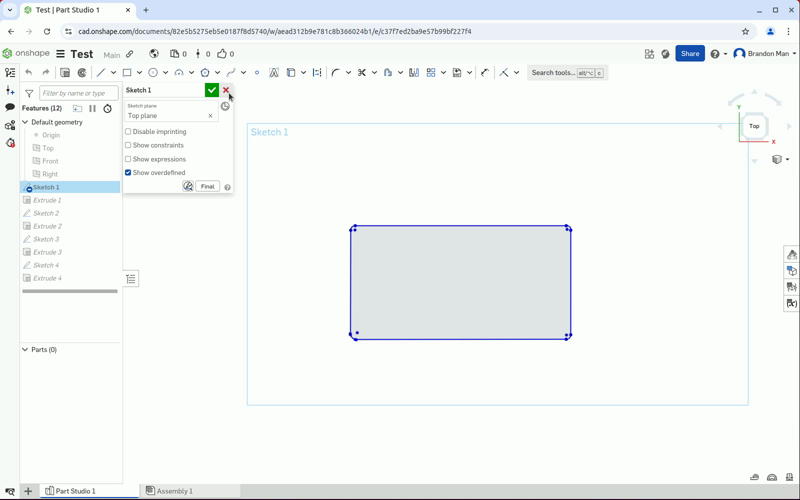
key(shift+s)
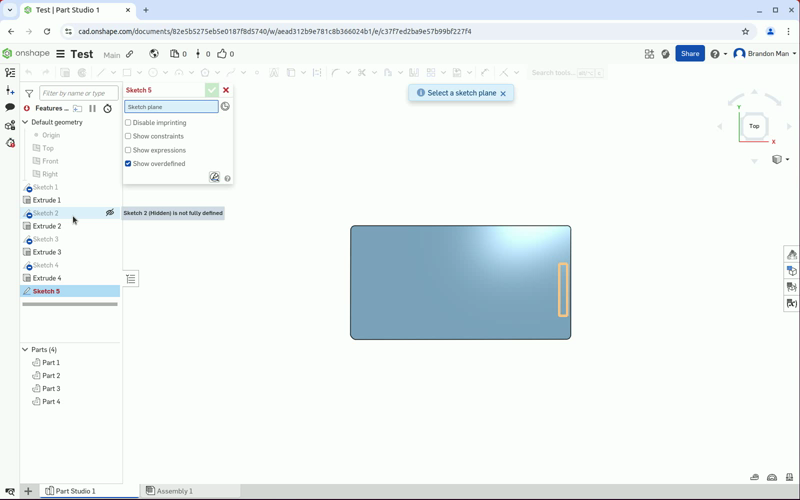
scroll(3)
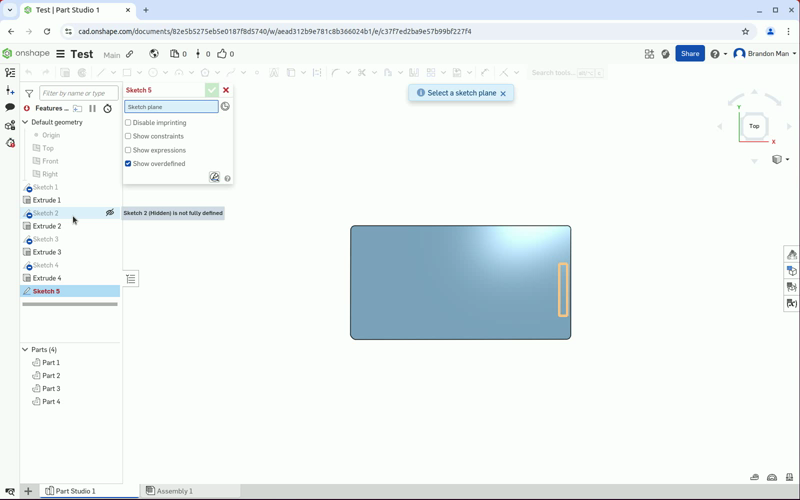
mouse_move(73, 150)
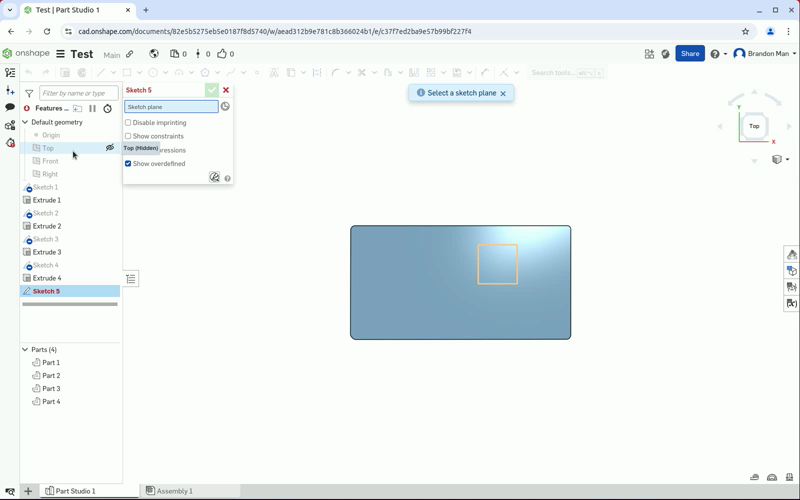
click(73, 150)
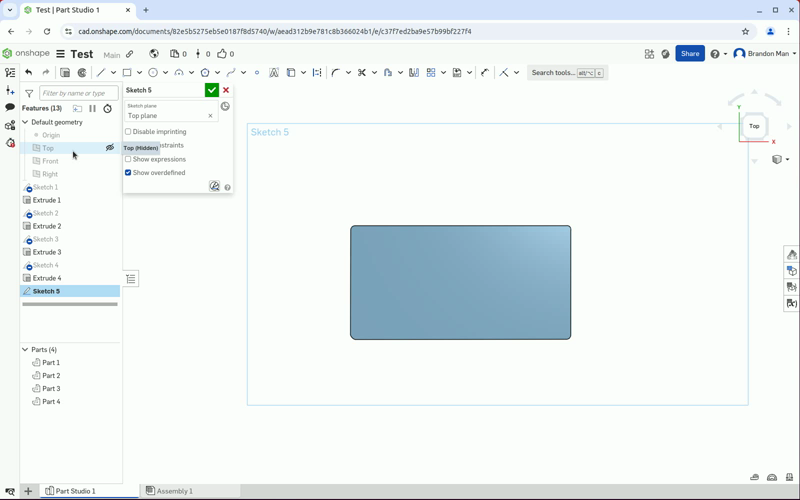
mouse_move(73, 352)
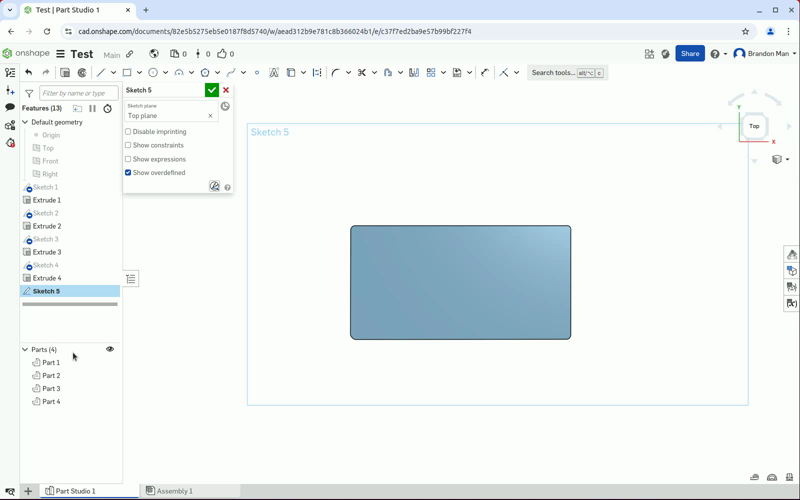
key(y)
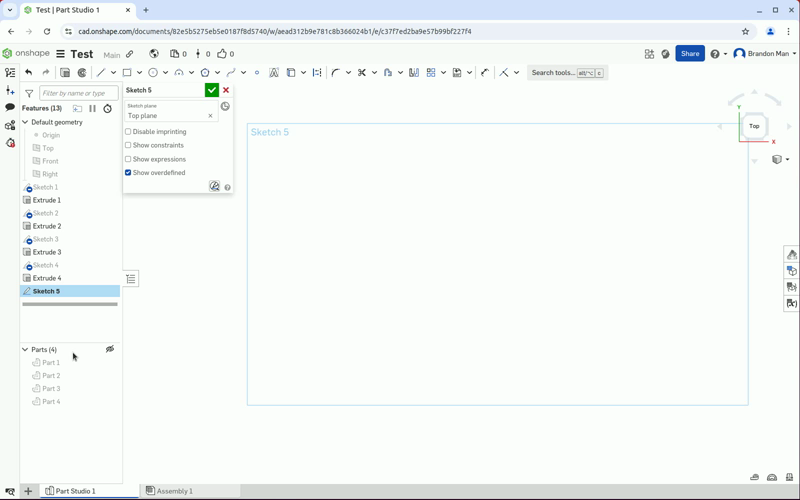
key(l)
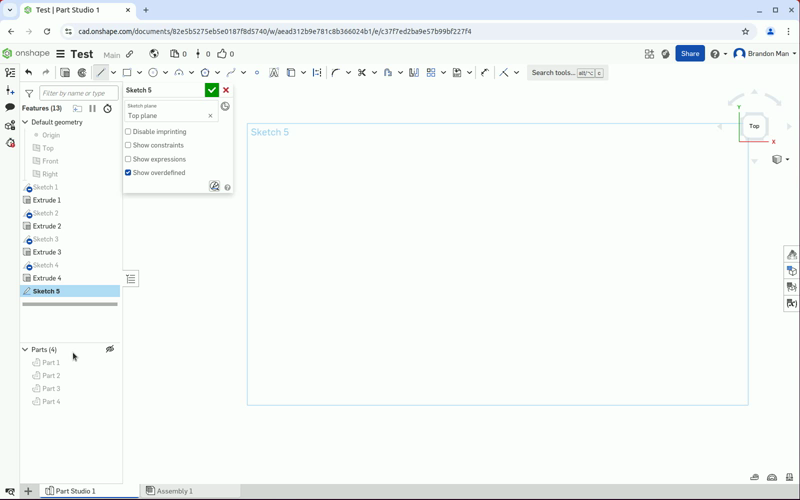
key_down(shift)
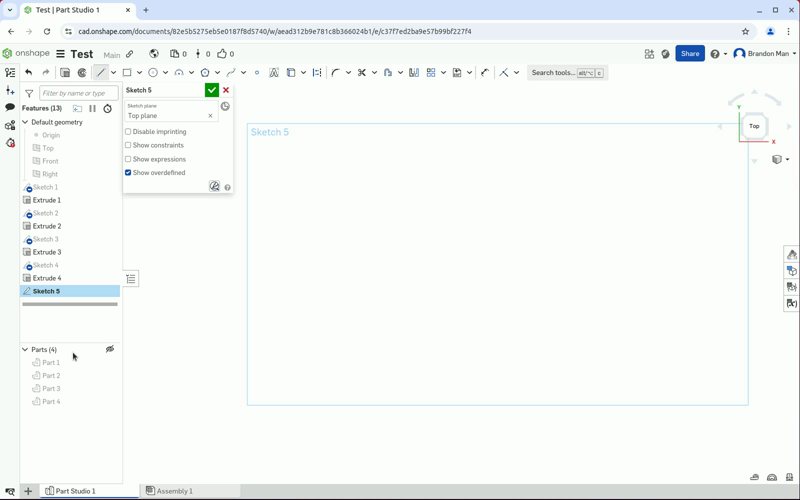
mouse_move(353, 315)
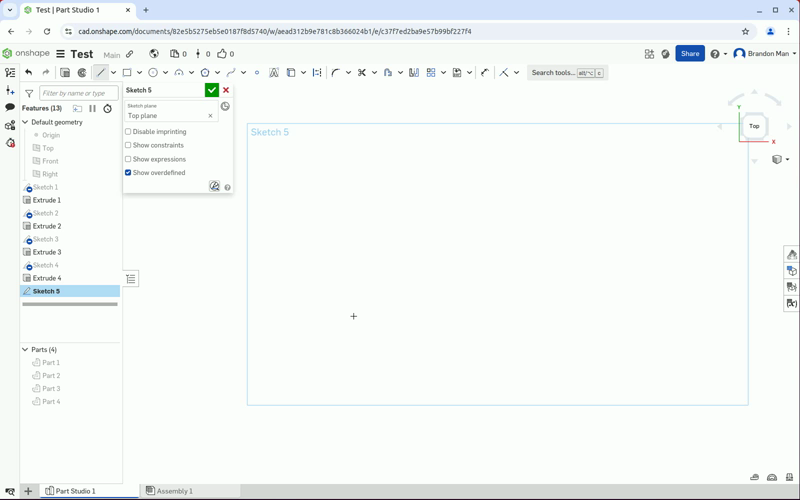
click(353, 315)
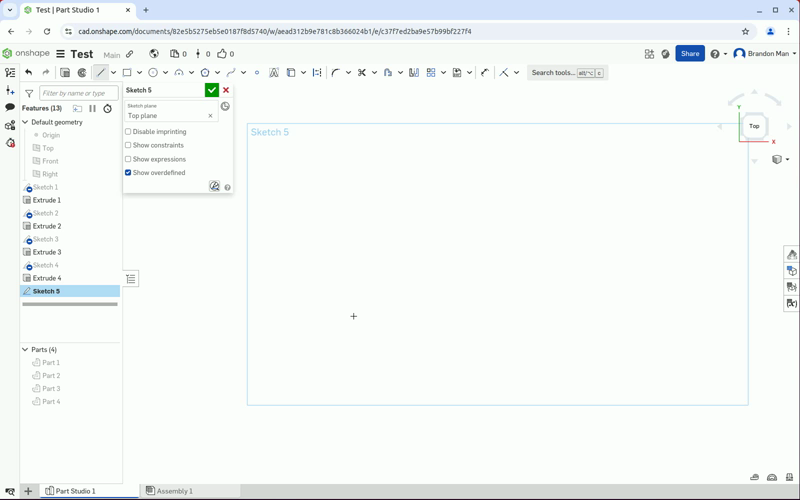
key_up(shift)
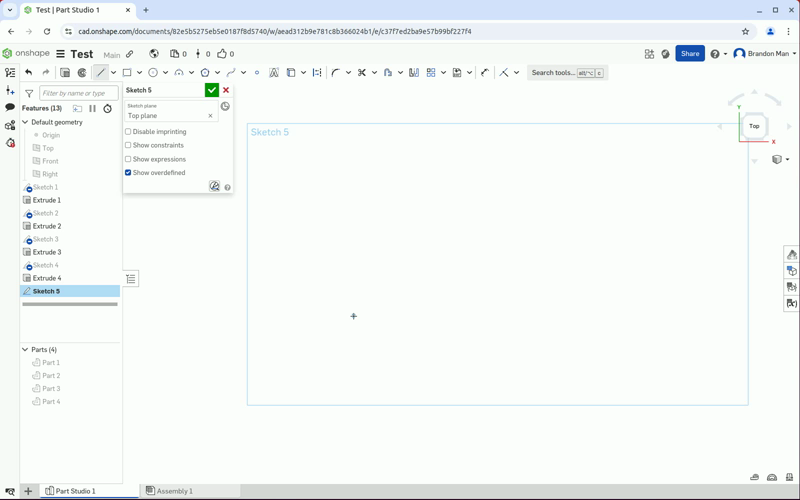
key_down(shift)
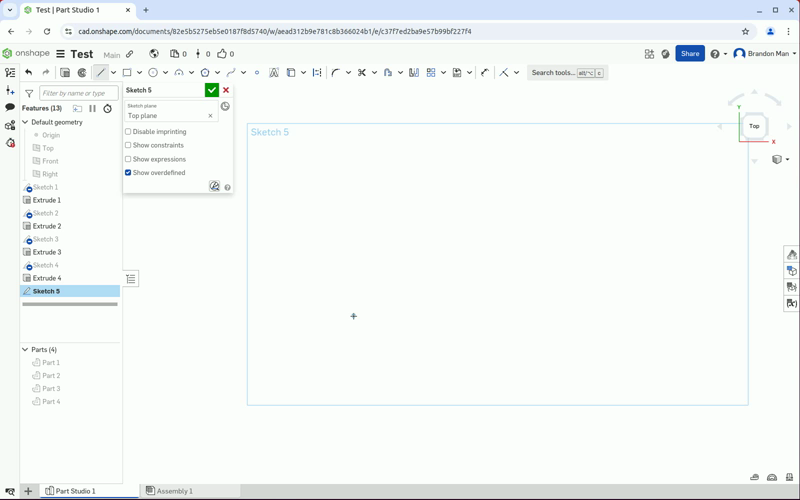
mouse_move(383, 315)
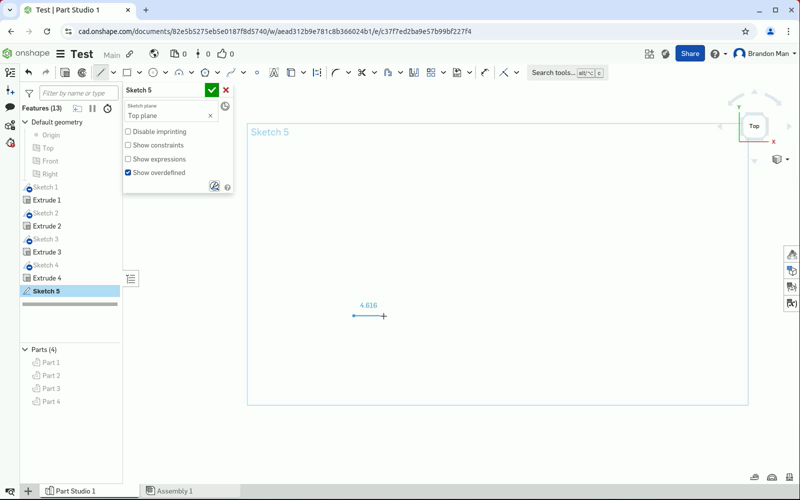
mouse_move(362, 315)
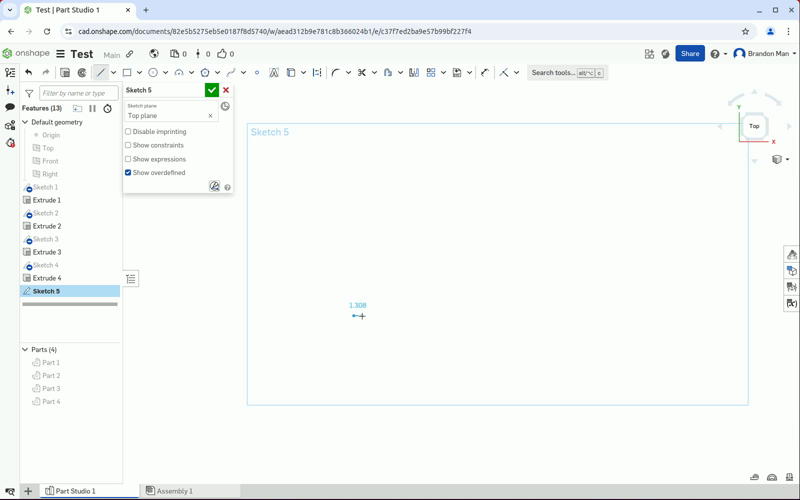
click(362, 315)
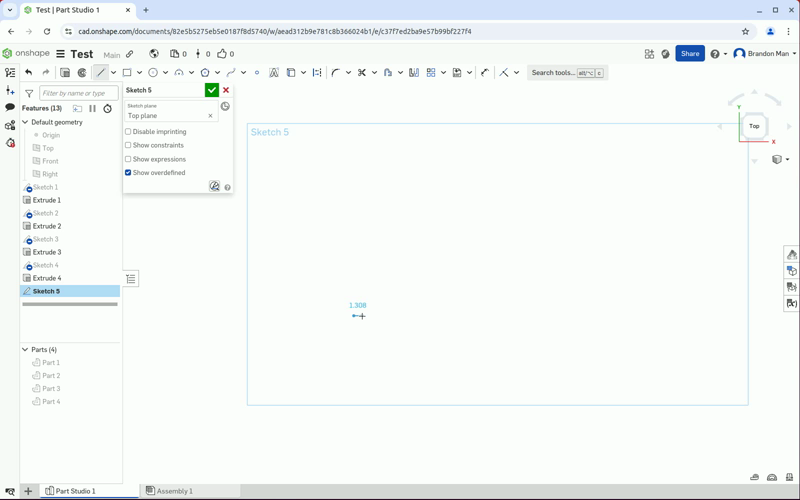
key_up(shift)
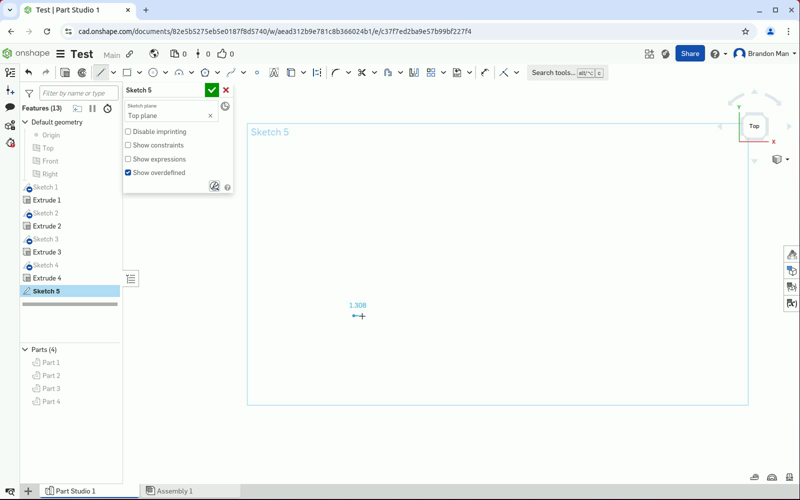
key_down(shift)
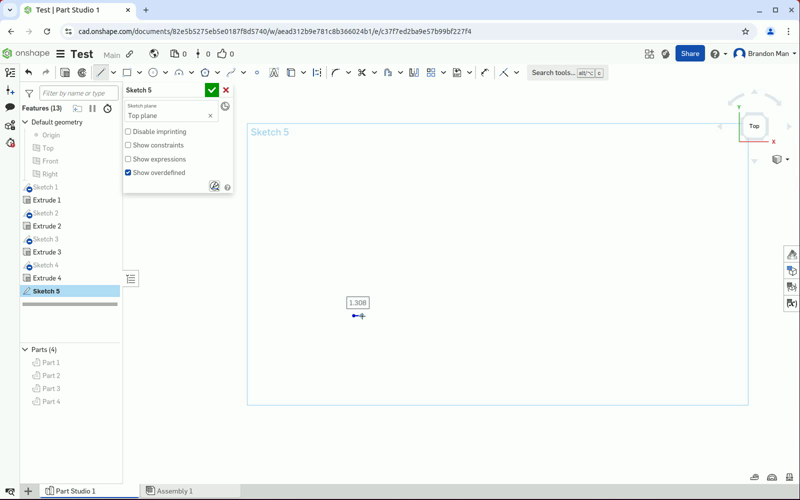
mouse_move(392, 315)
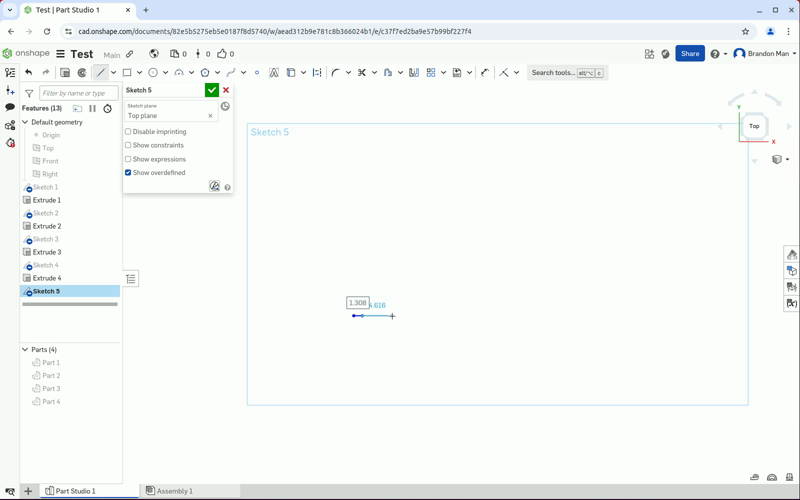
mouse_move(362, 263)
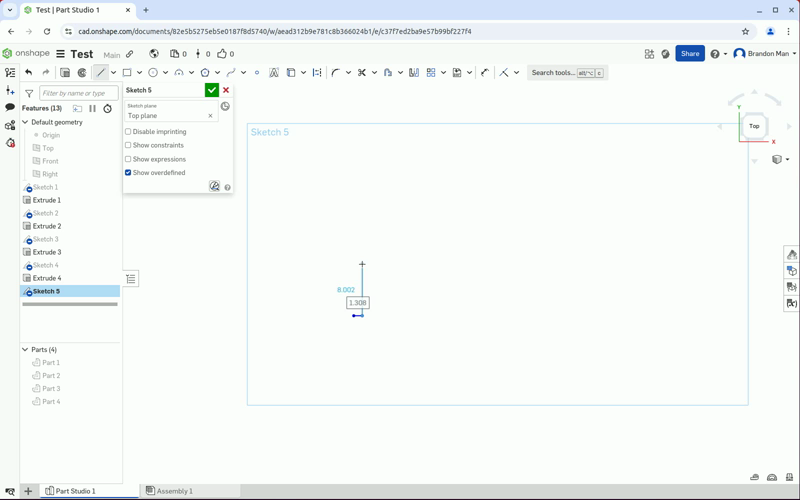
click(362, 263)
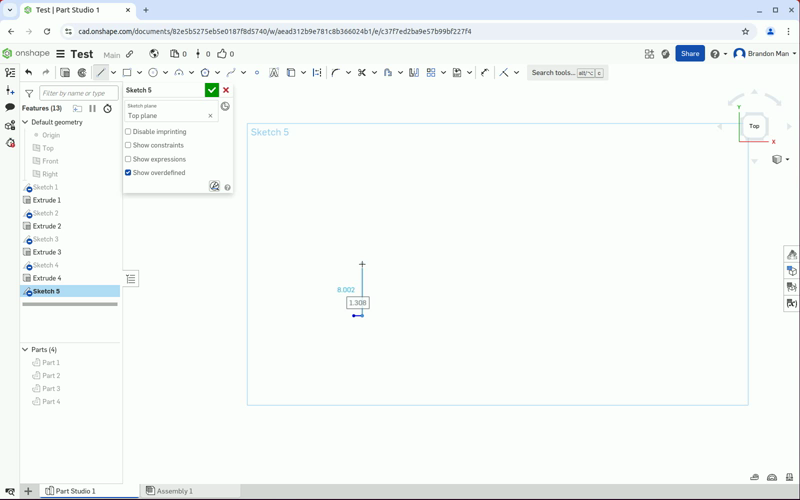
key_up(shift)
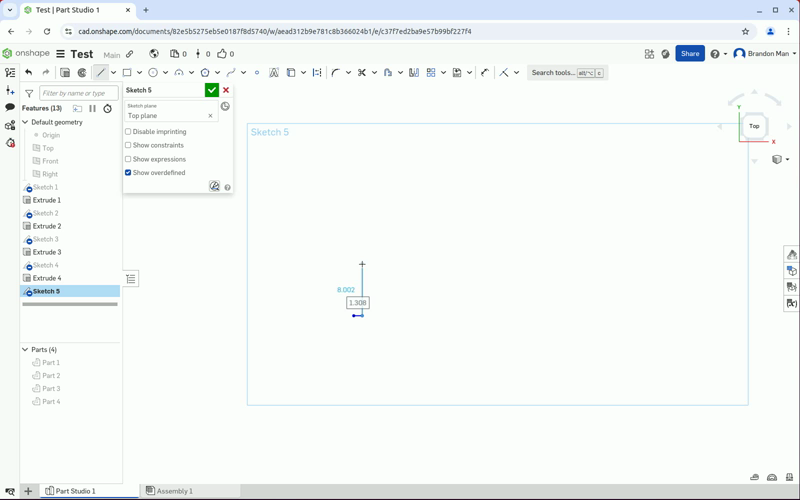
key_down(shift)
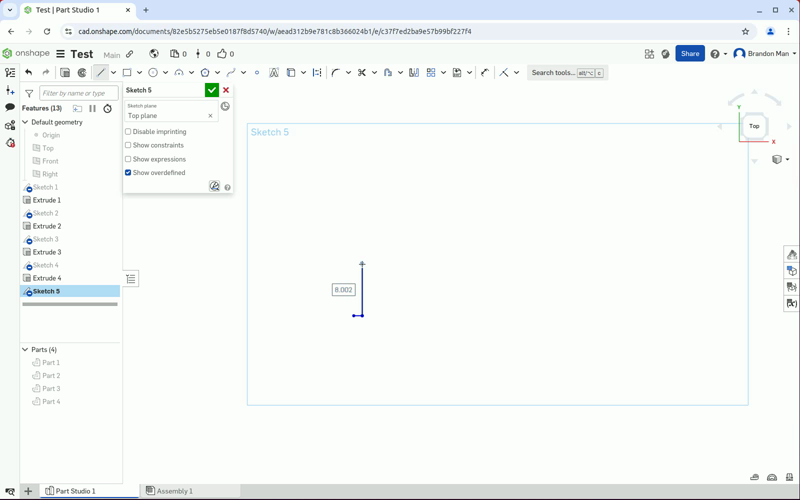
mouse_move(392, 263)
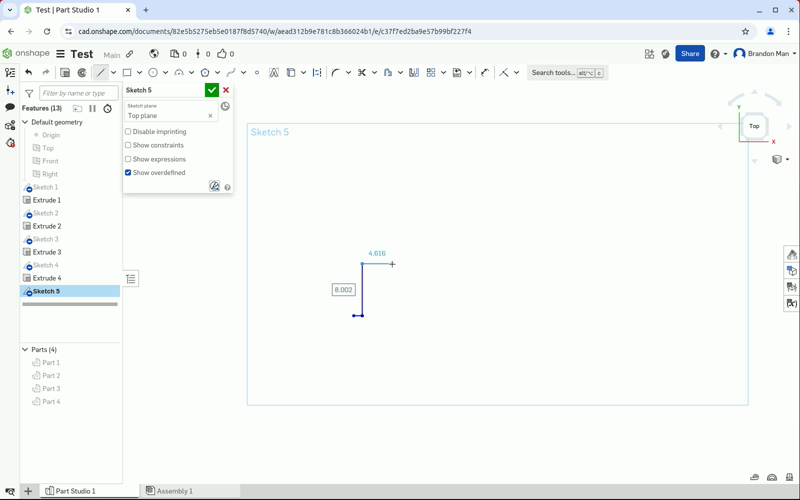
mouse_move(353, 263)
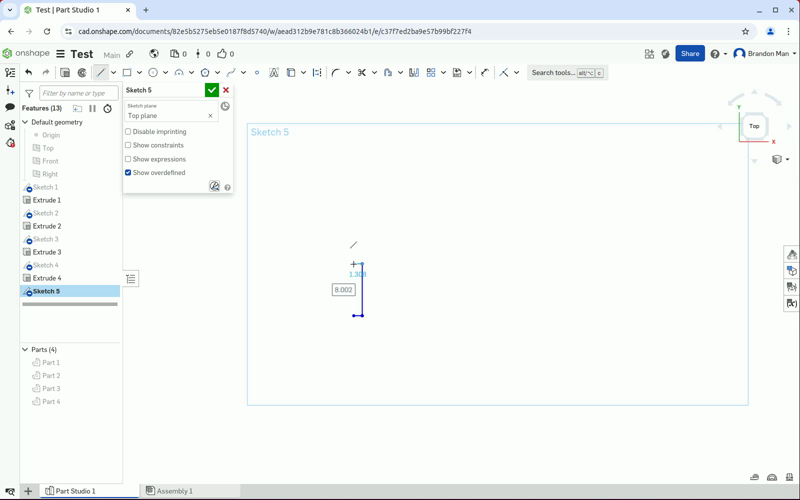
click(353, 263)
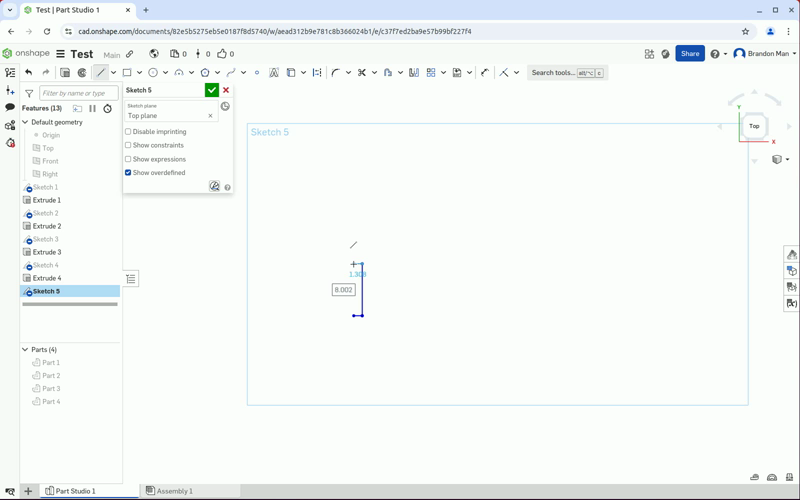
key_up(shift)
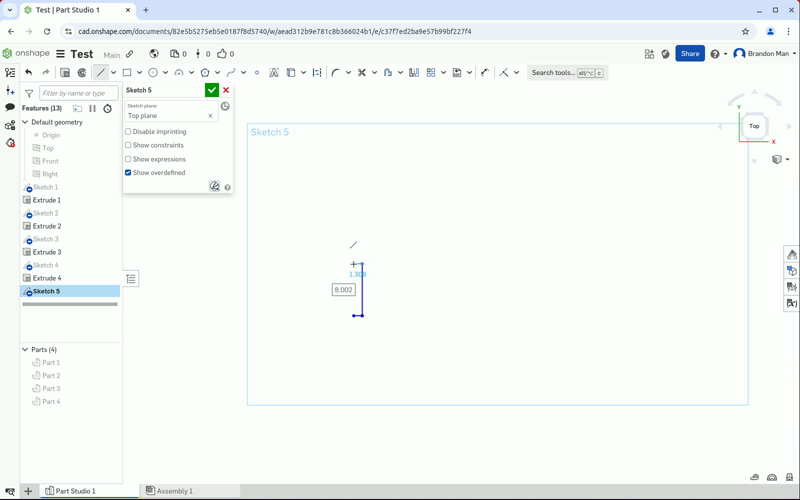
mouse_move(383, 263)
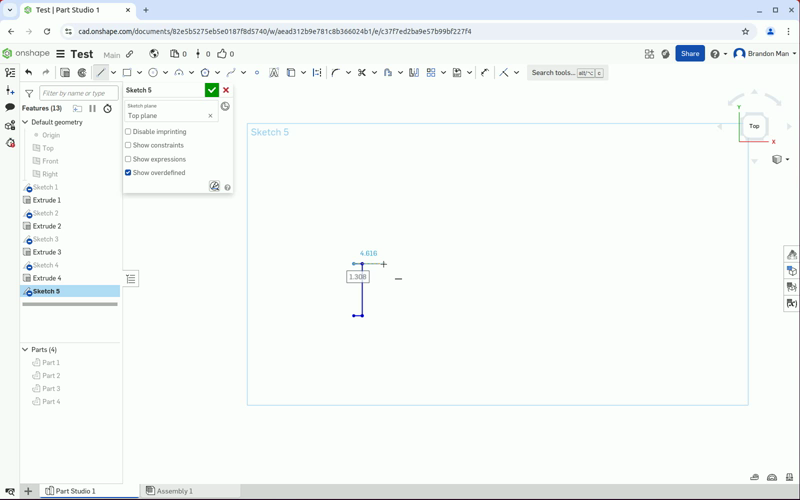
key_down(shift)
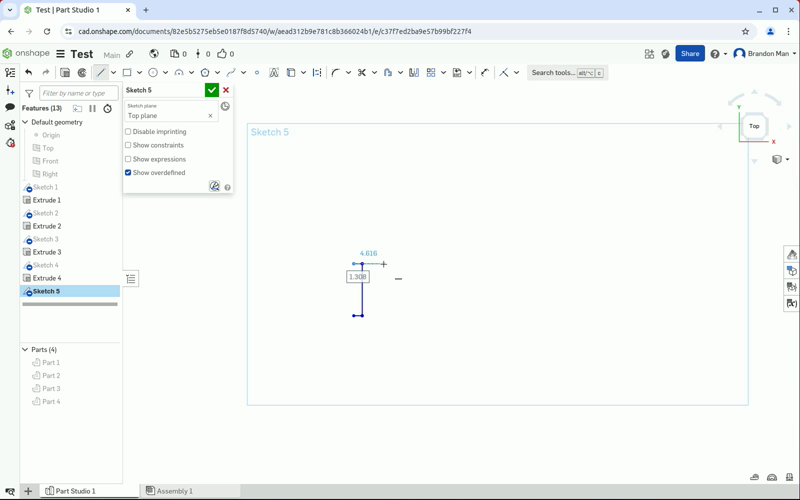
mouse_move(353, 315)
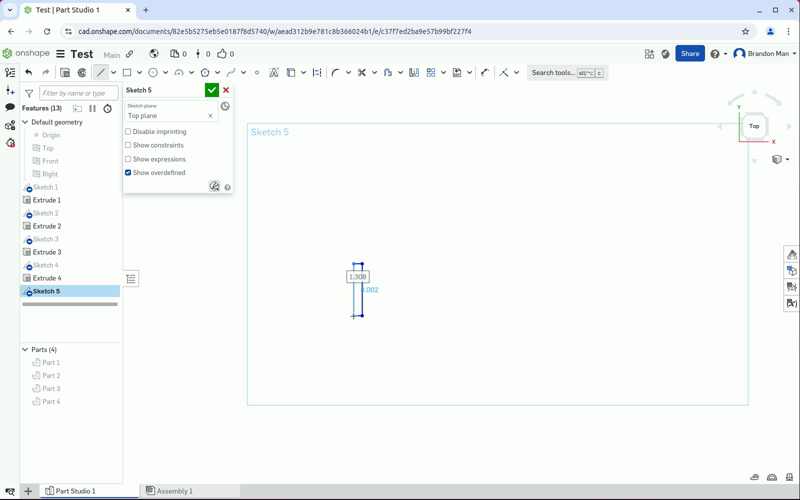
key_up(shift)
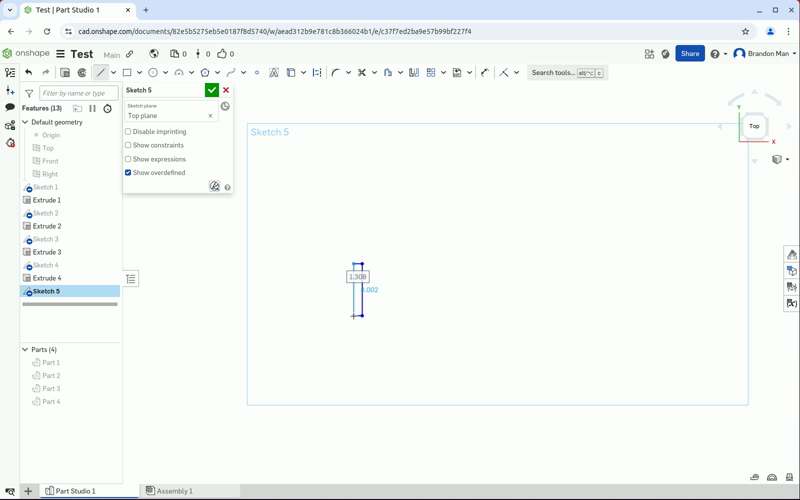
click(353, 315)
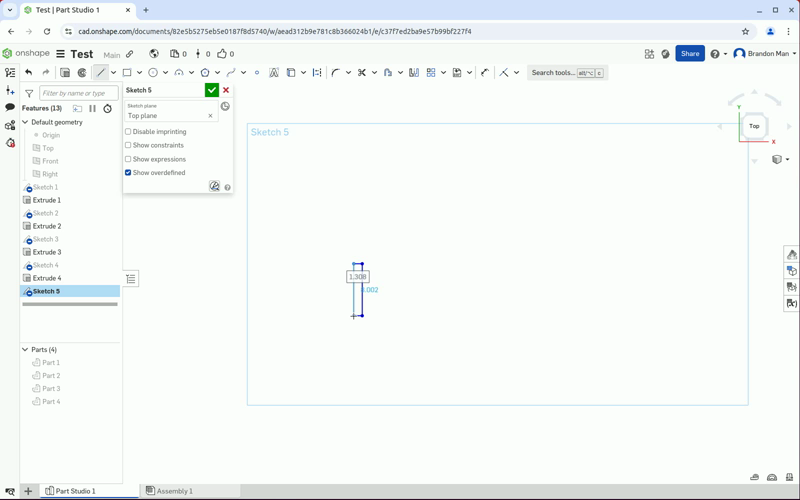
key(esc)
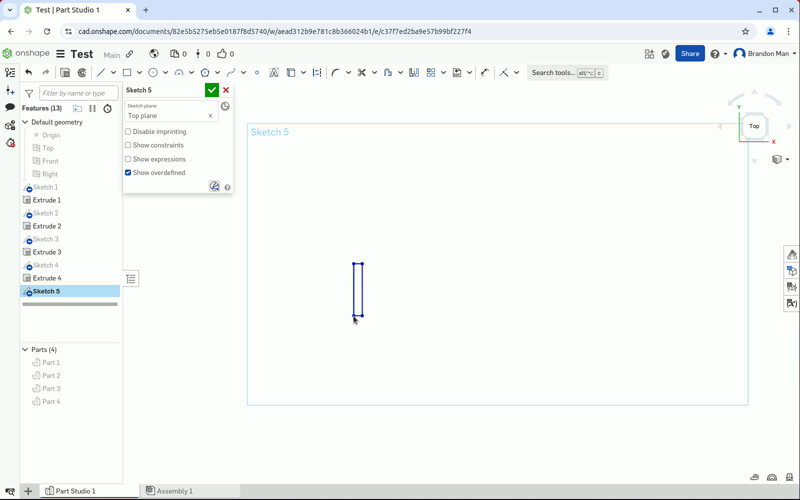
mouse_move(356, 282)
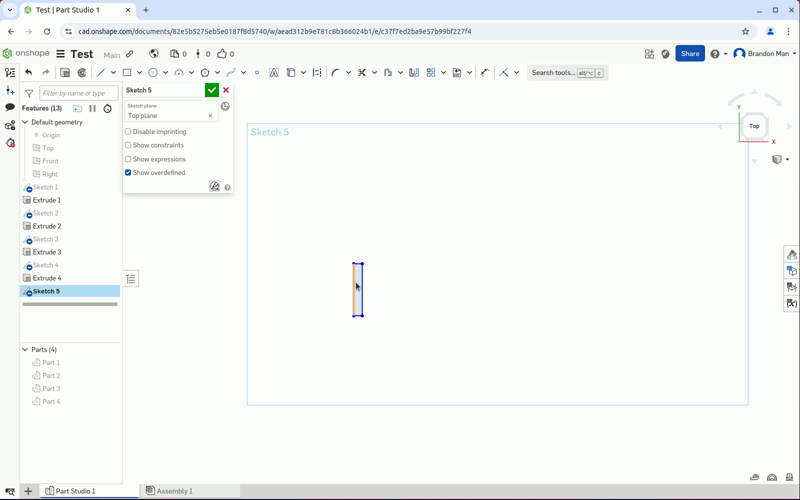
scroll(6)
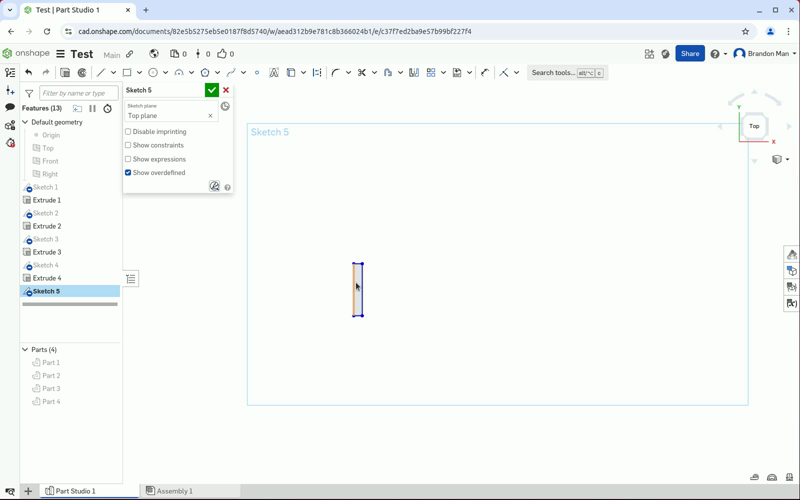
scroll(6)
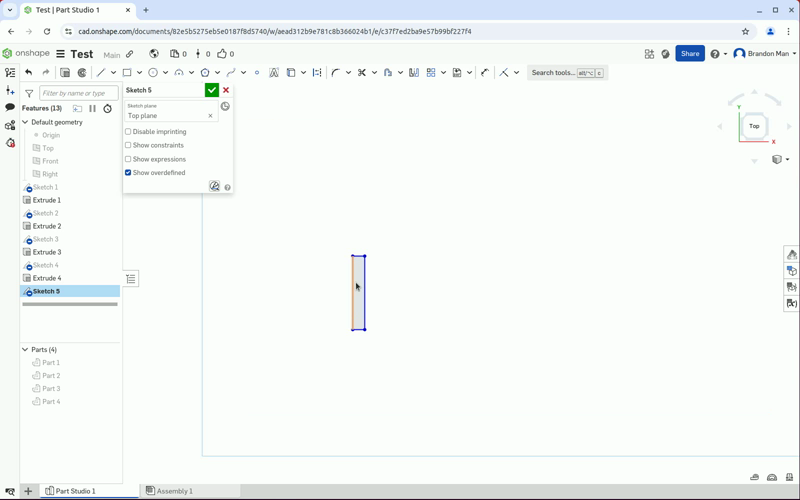
scroll(6)
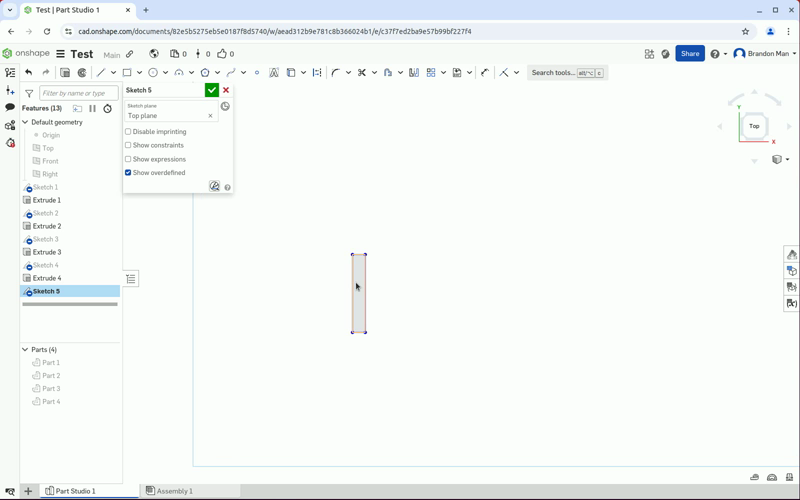
scroll(6)
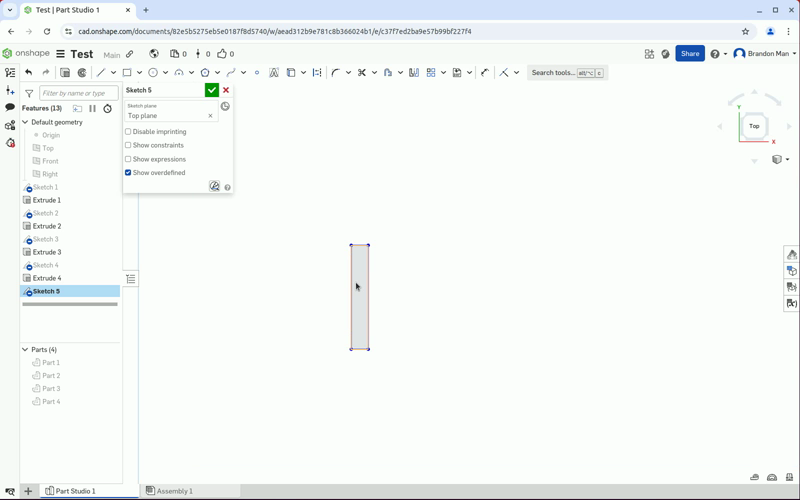
scroll(6)
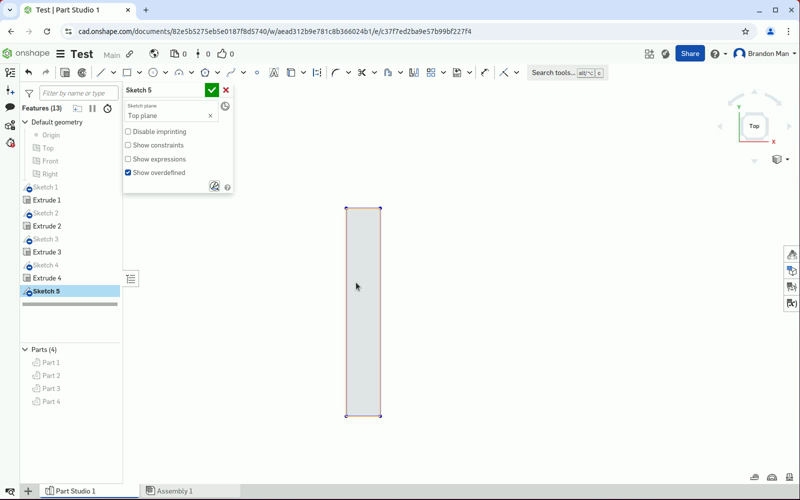
scroll(6)
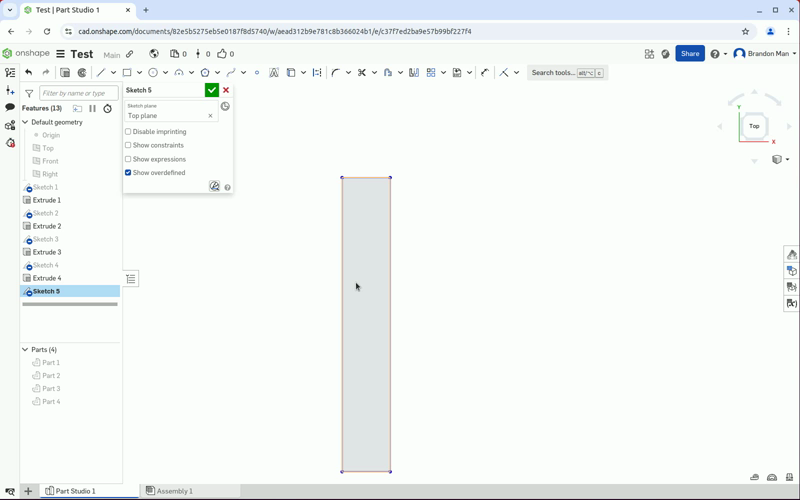
scroll(6)
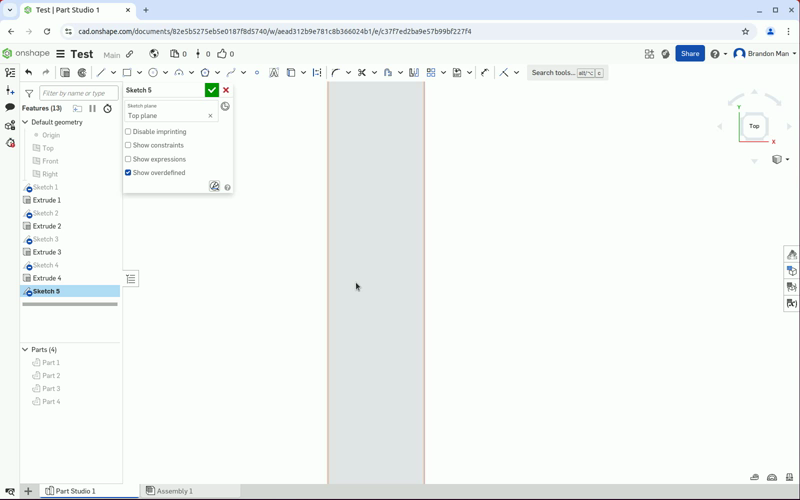
click(356, 282)
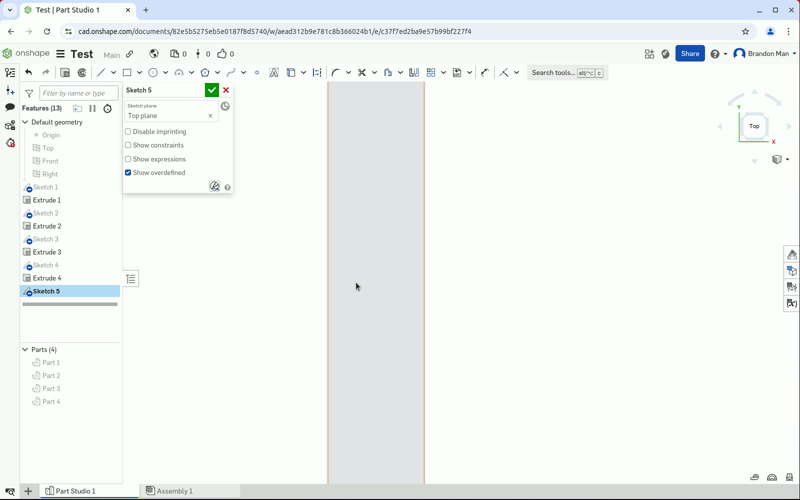
scroll(-6)
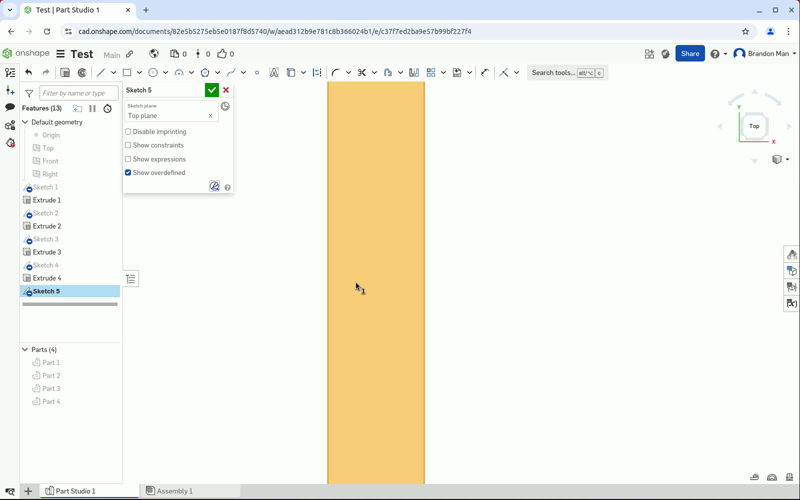
scroll(-6)
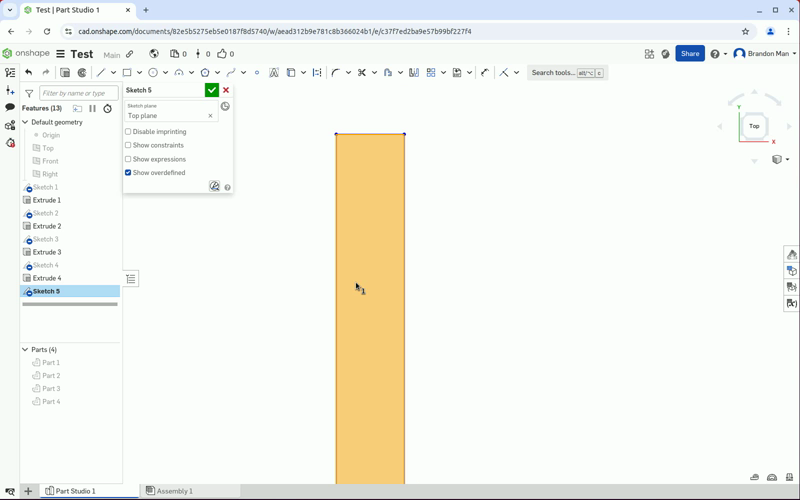
scroll(-6)
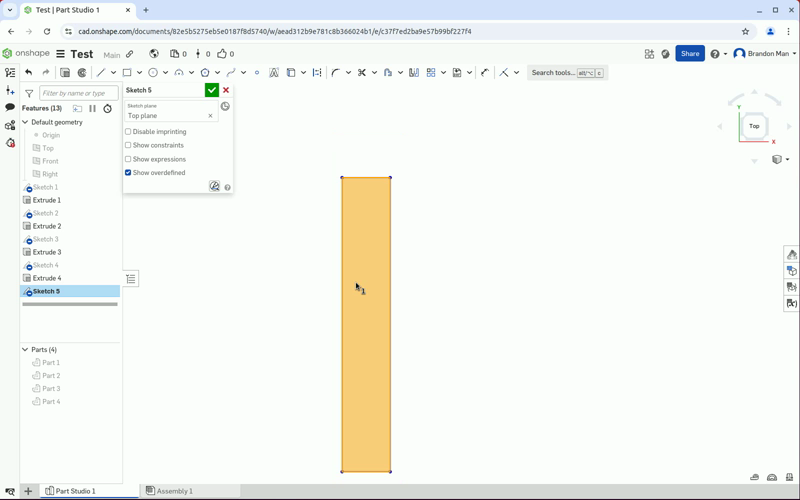
scroll(-6)
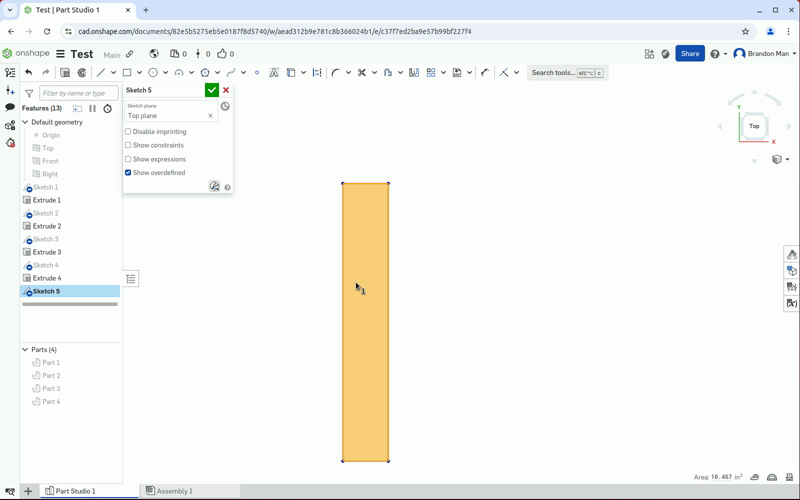
scroll(-6)
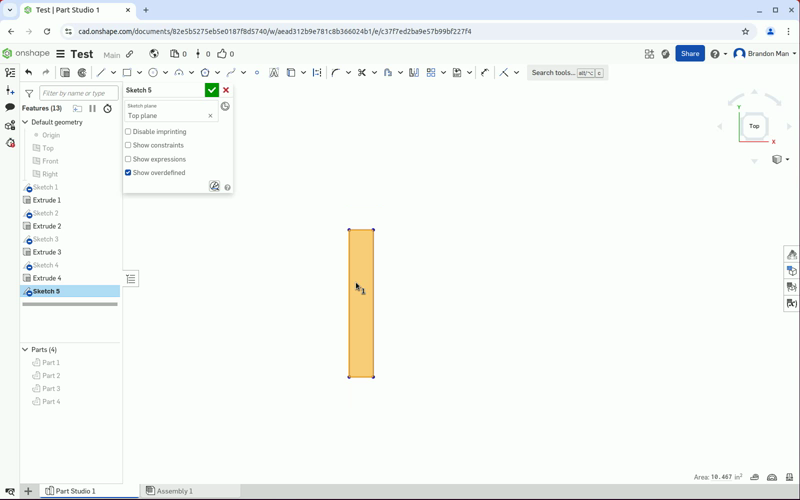
scroll(-6)
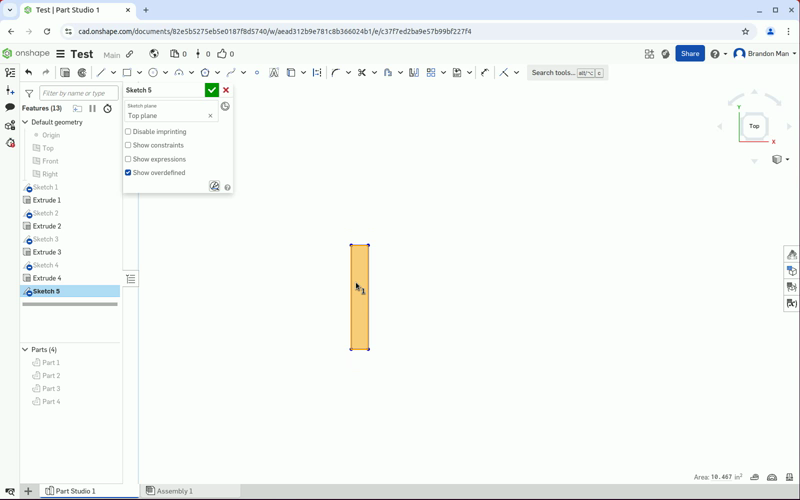
scroll(-6)
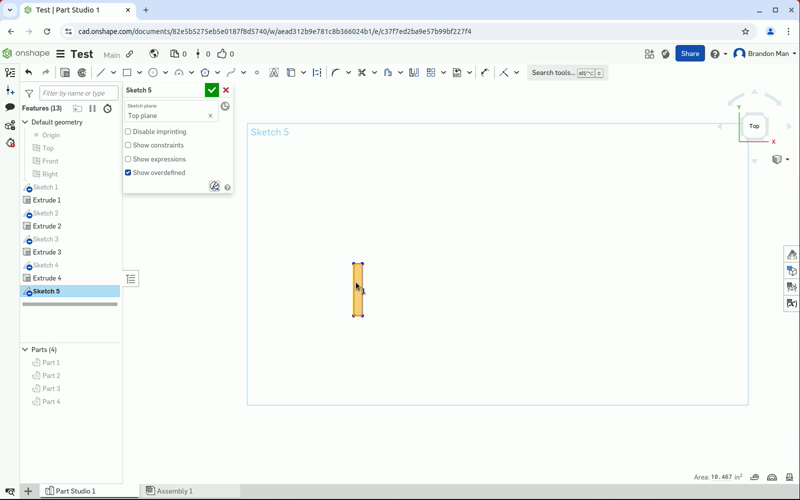
mouse_move(73, 352)
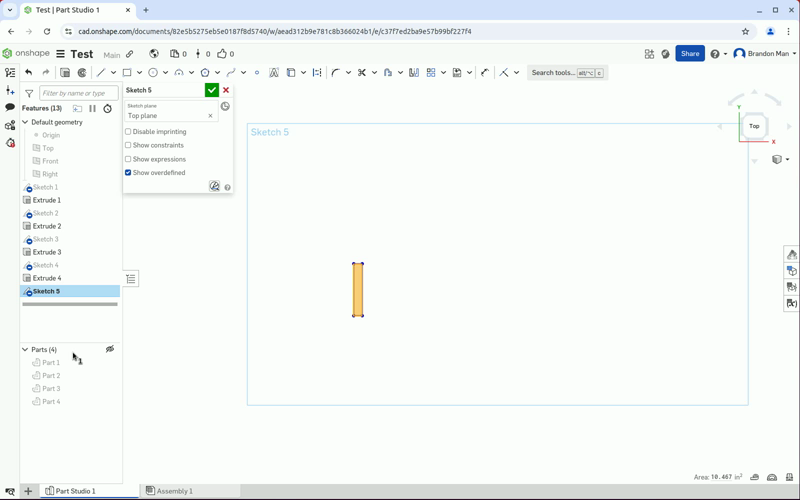
key(shift+y)
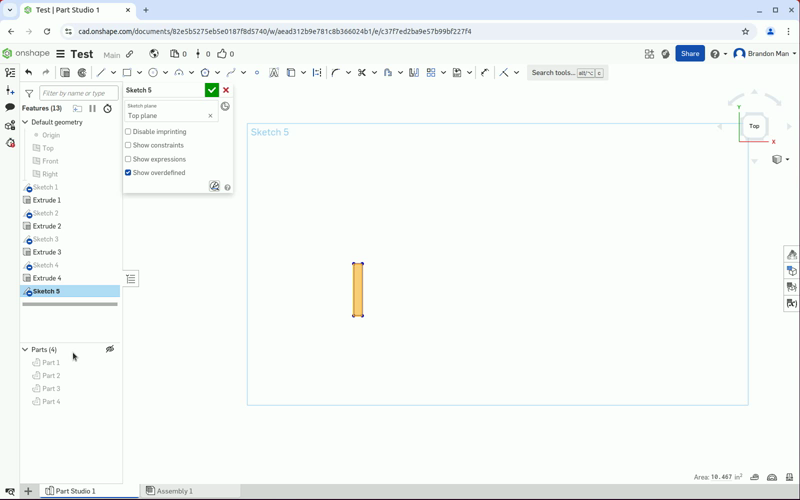
key(shift+e)
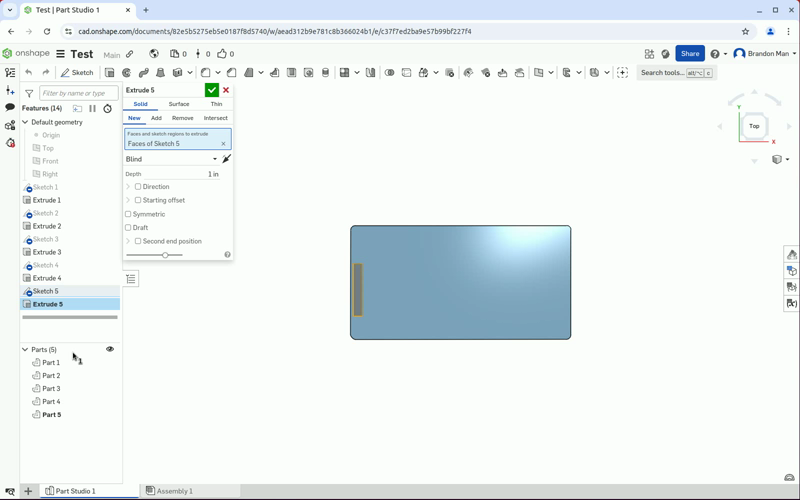
mouse_move(143, 106)
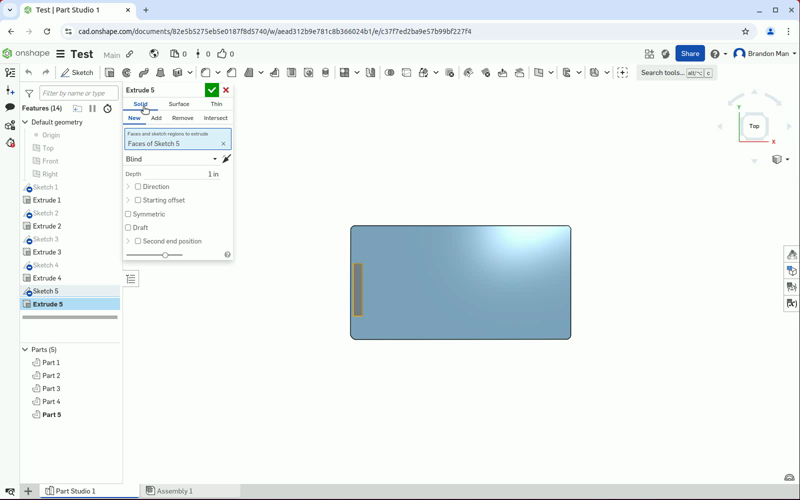
click(143, 106)
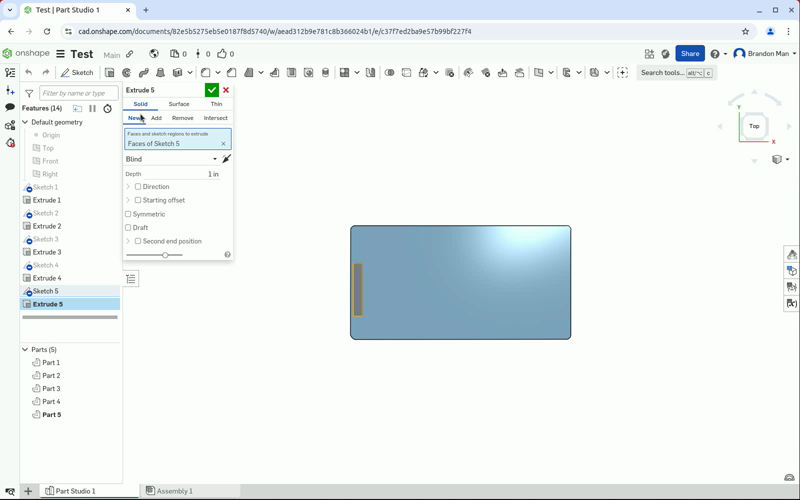
mouse_move(137, 120)
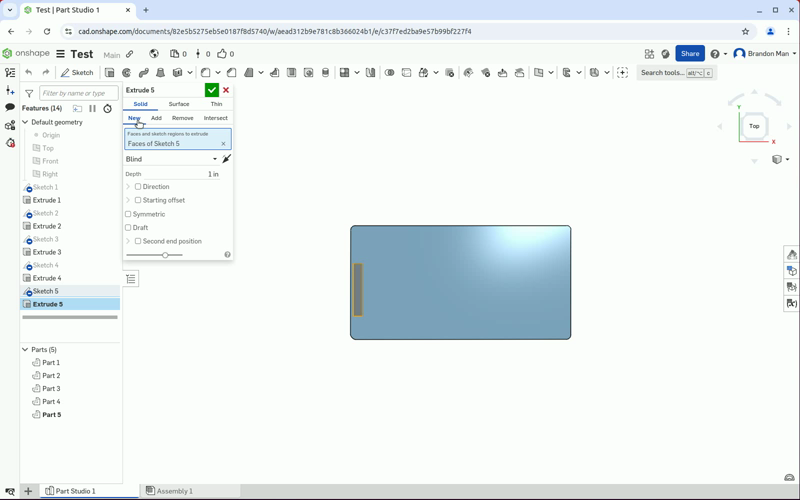
click(137, 120)
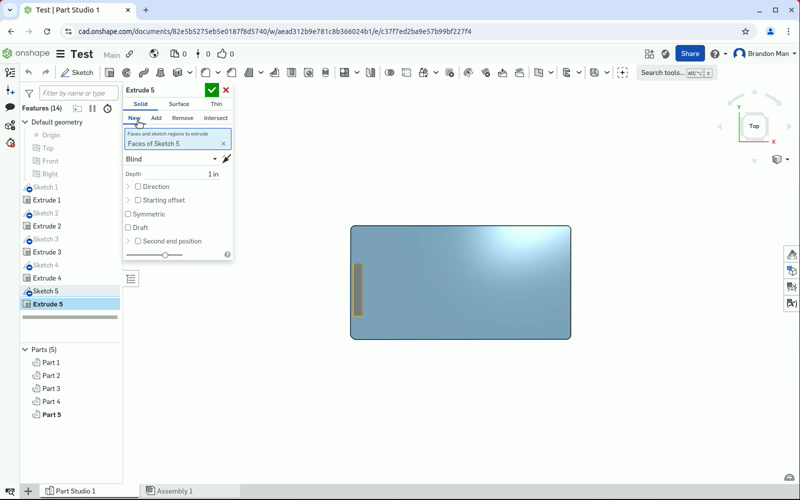
key(tab, 4)
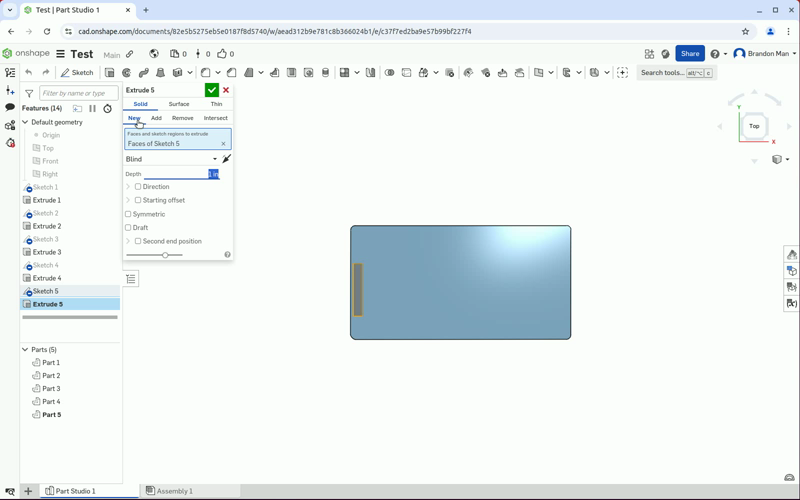
text(-1.204)
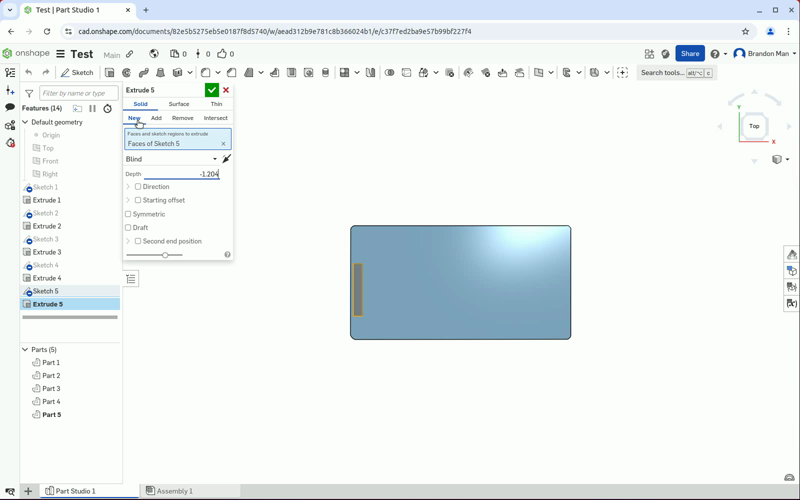
key(enter)
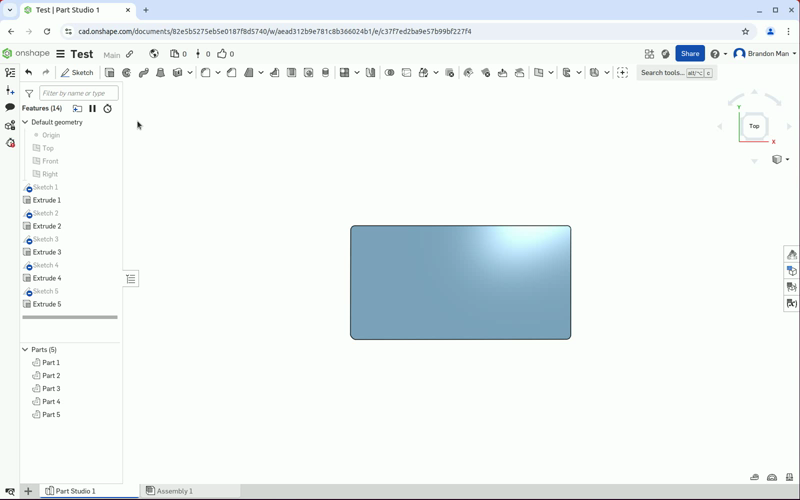
key(shift+h)
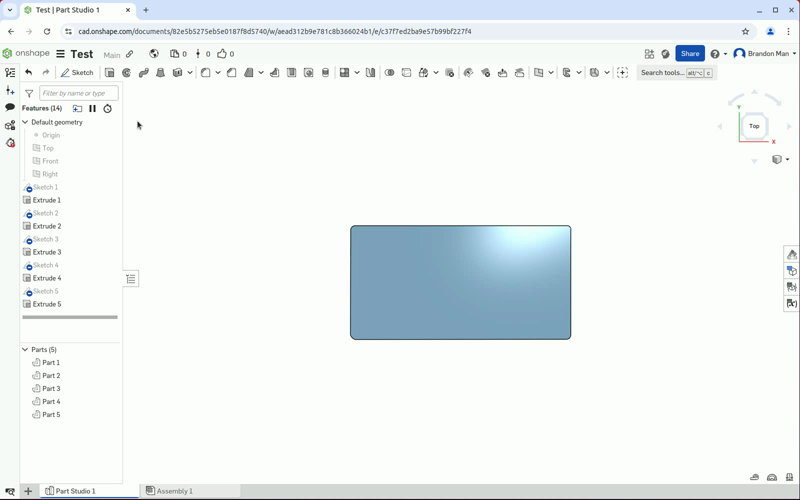
key(shift+h)
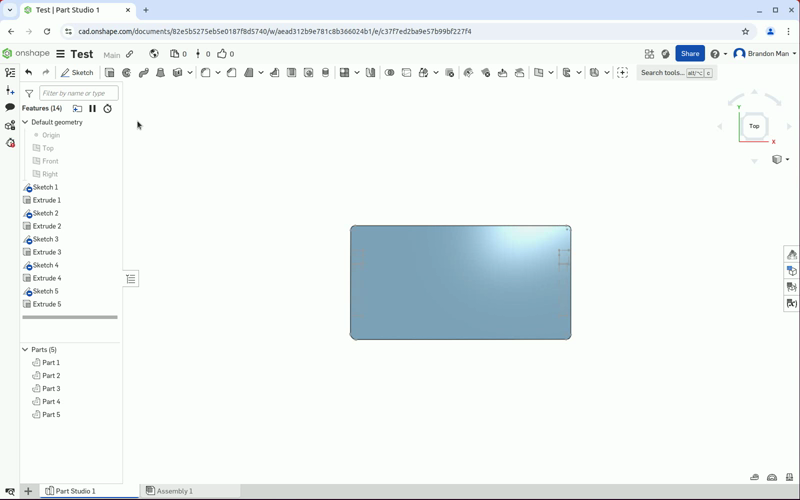
key(shift+7)
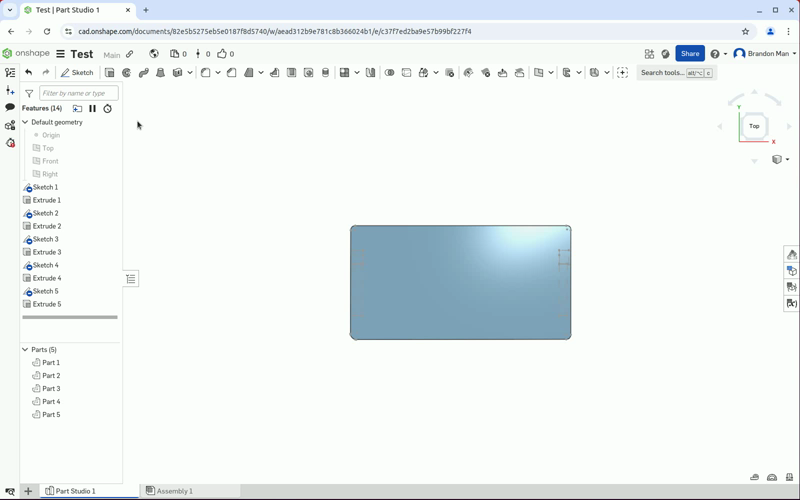
key(up, 3)
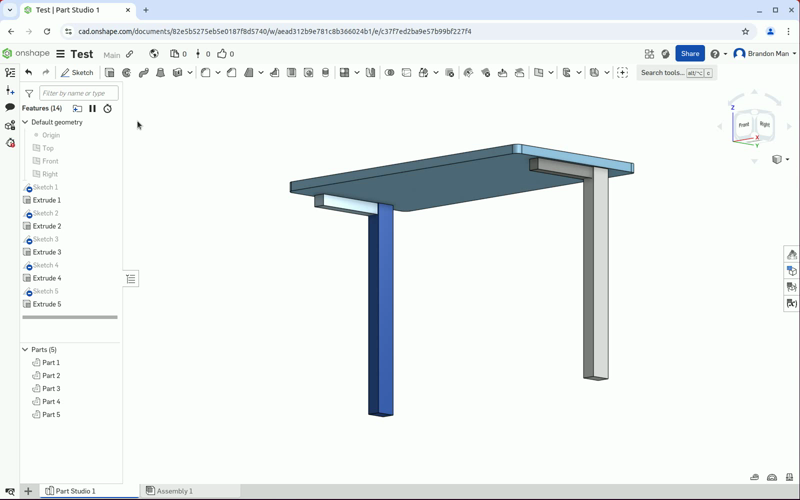
key(left, 3)
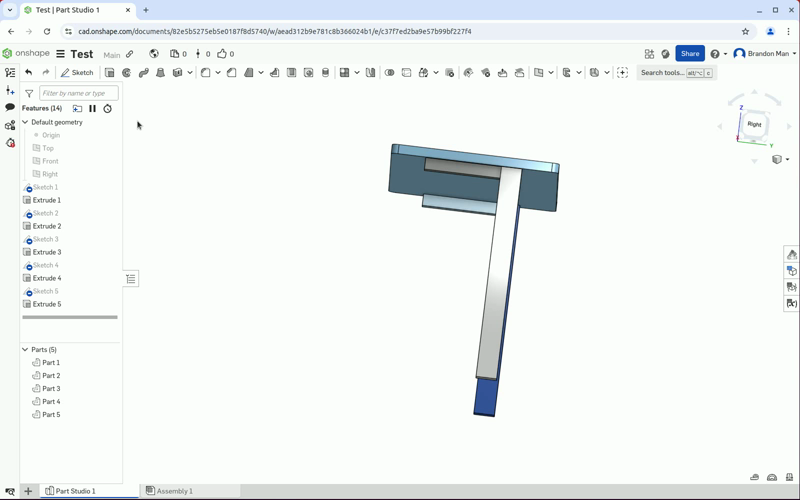
key(right, 3)
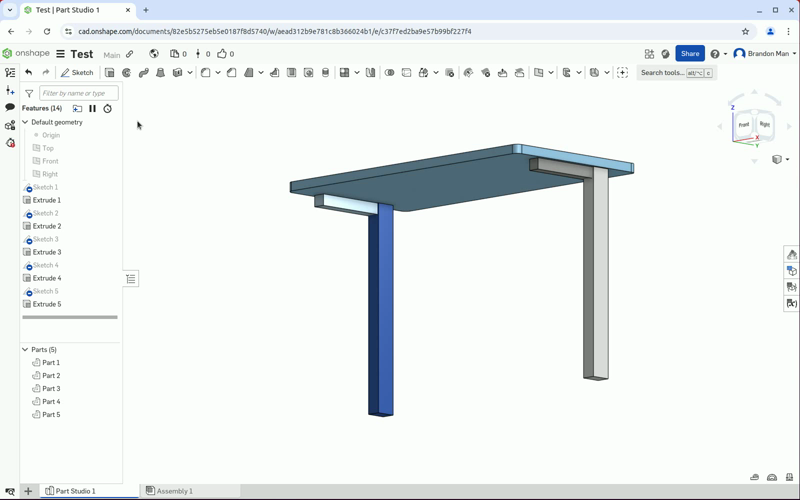
key(down, 3)
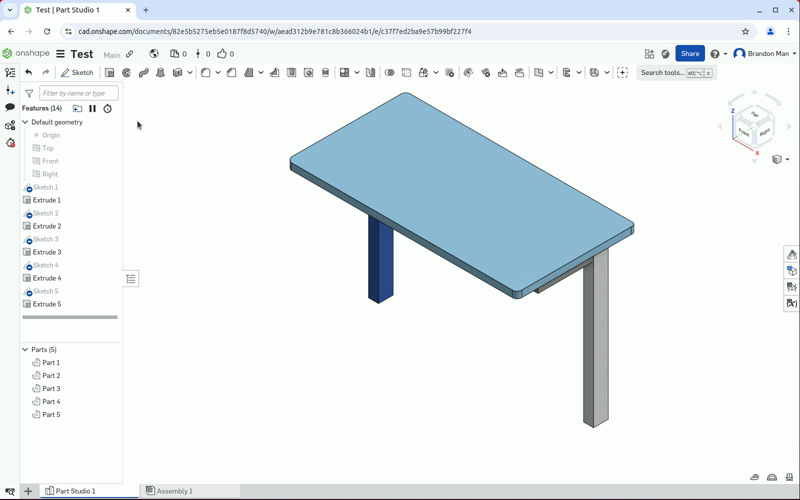
mouse_move(73, 189)
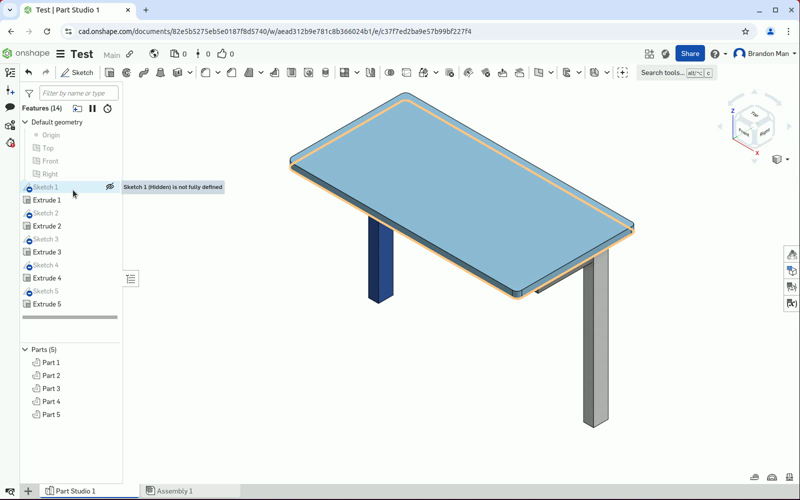
click(73, 189)